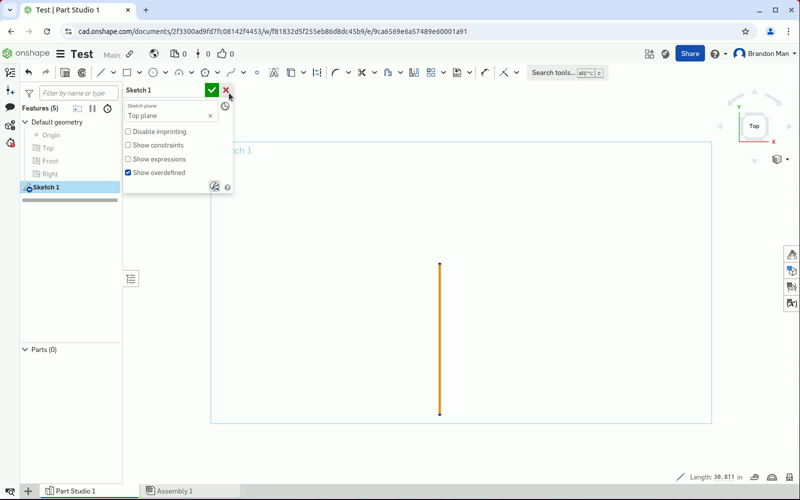
key(shift+h)
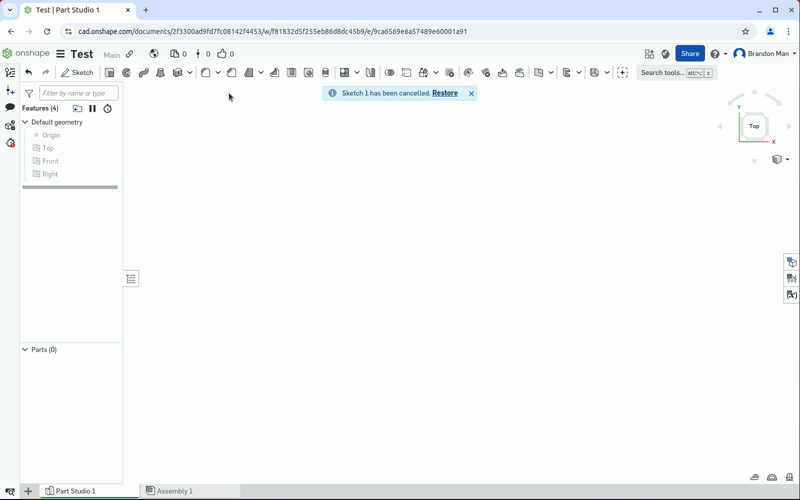
mouse_move(73, 352)
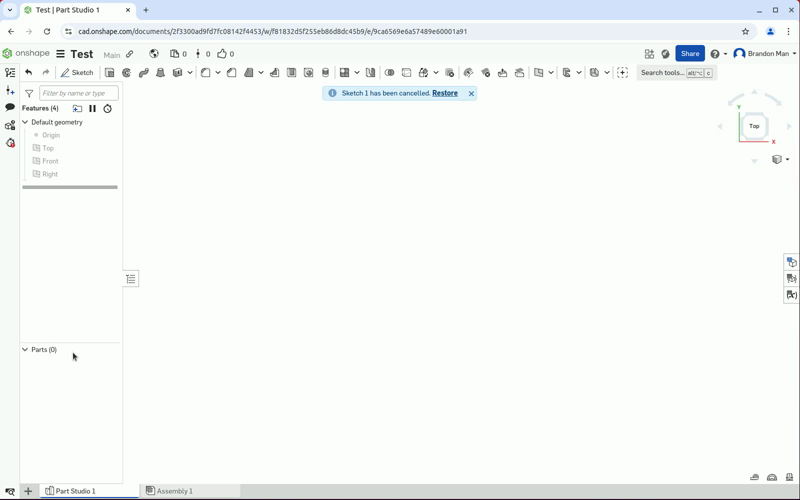
key(y)
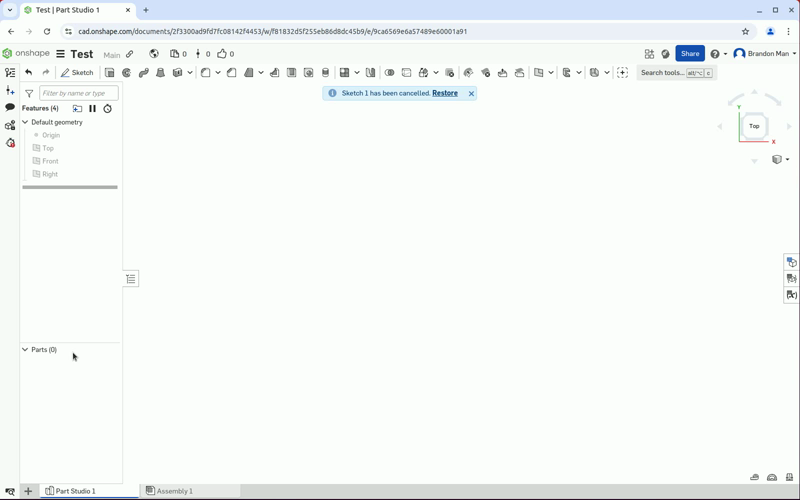
key(shift+p)
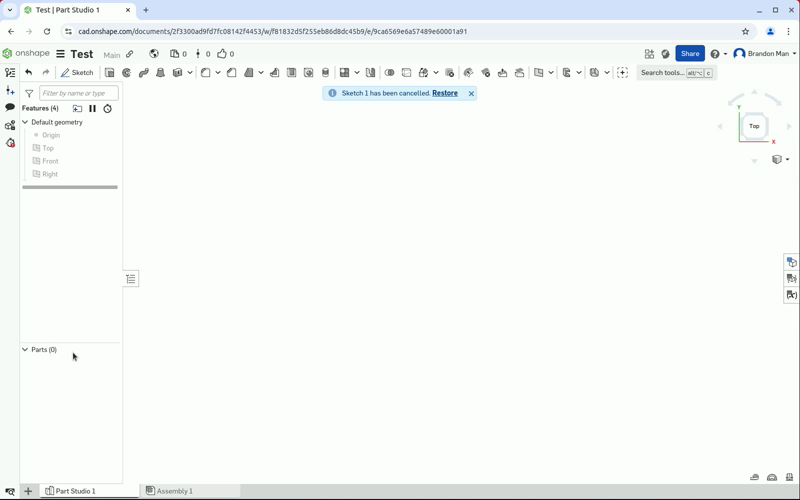
key(space)
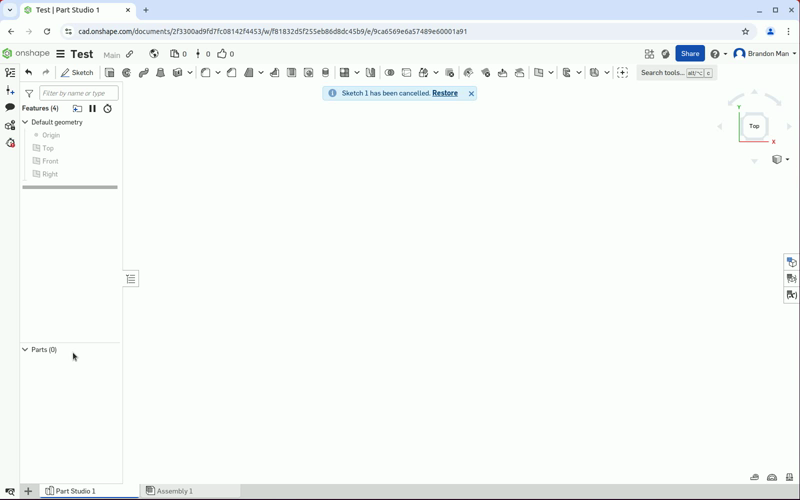
key_down(shift)
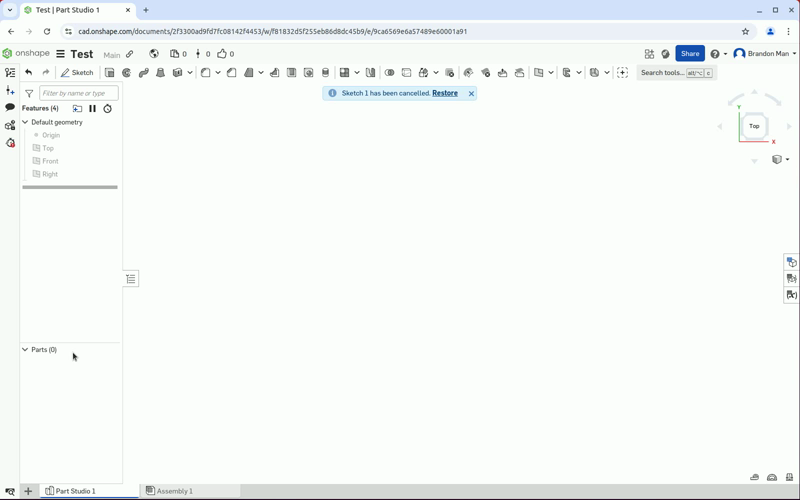
key(up)
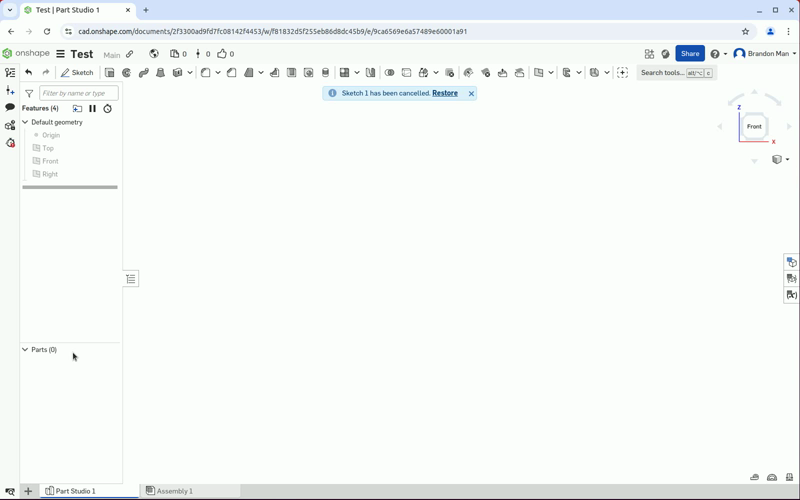
key_up(shift)
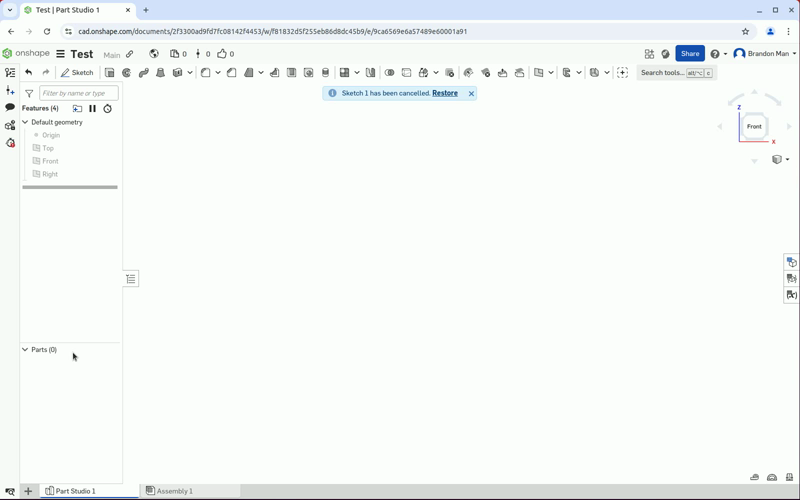
mouse_move(73, 352)
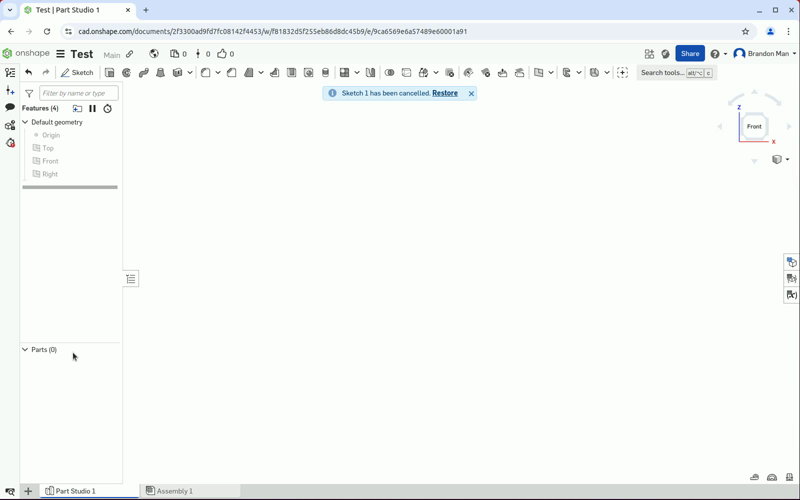
key(shift+y)
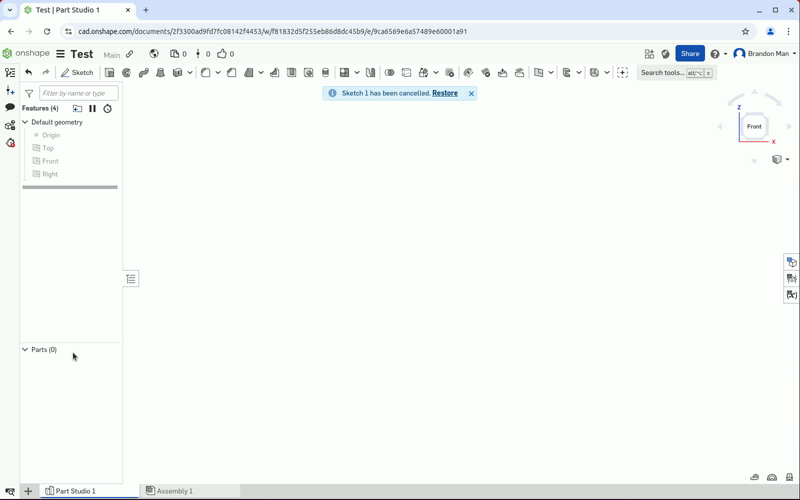
key(shift+s)
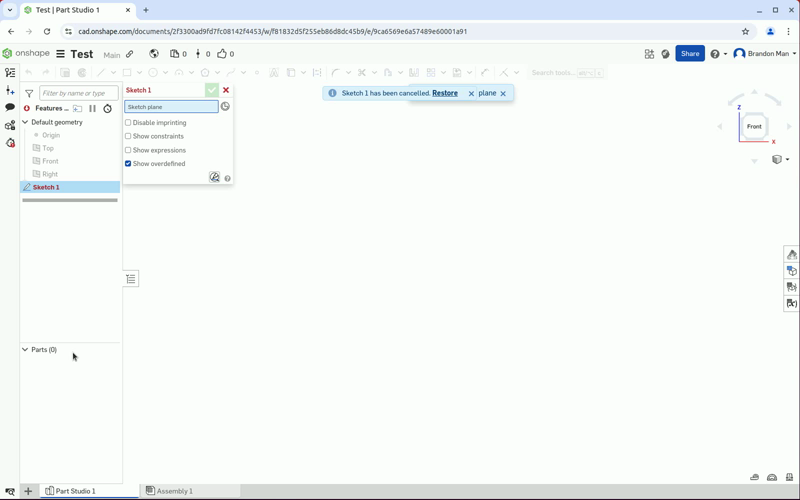
mouse_move(73, 163)
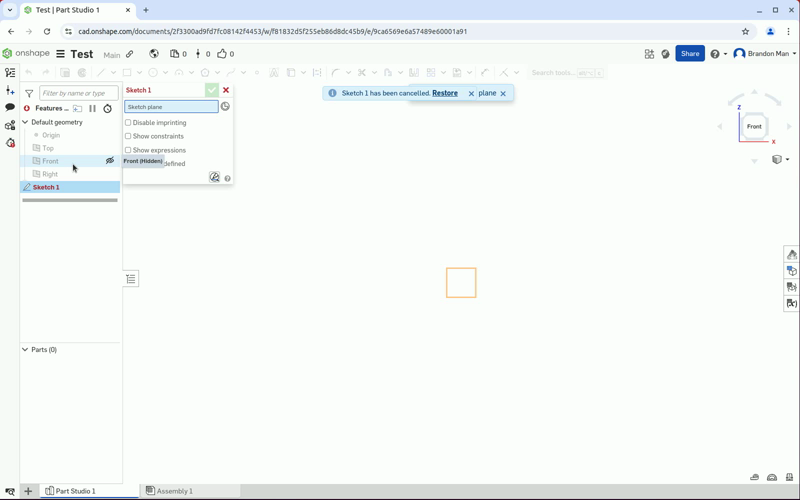
click(73, 163)
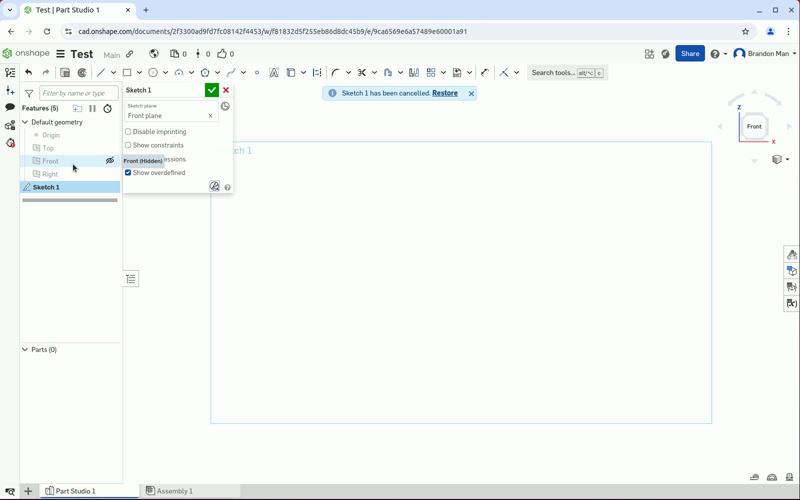
mouse_move(73, 352)
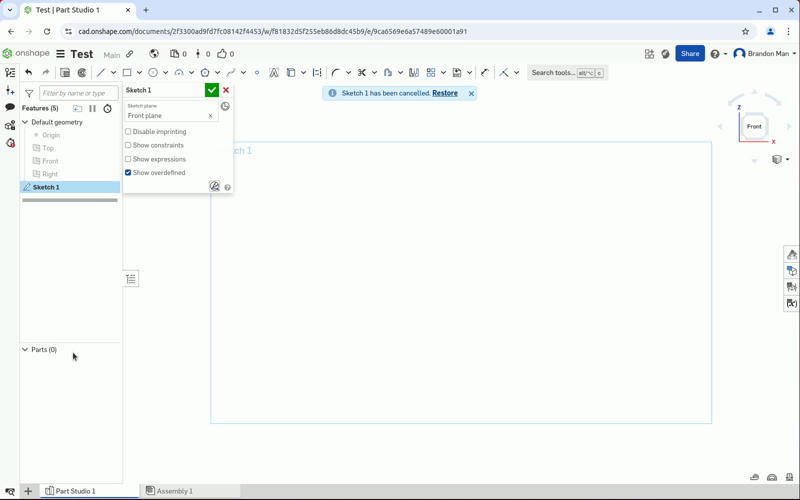
key(y)
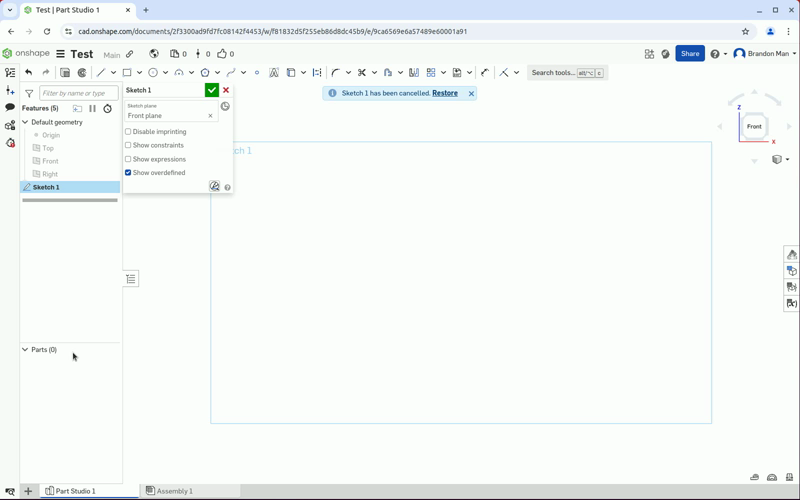
key(l)
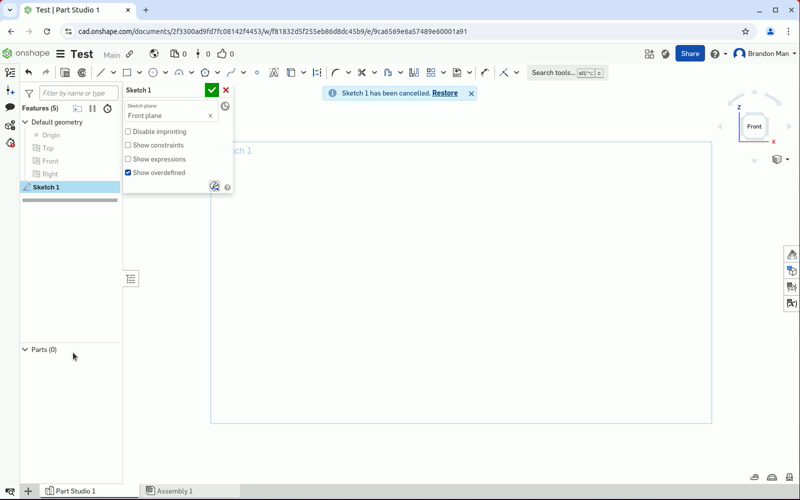
key_down(shift)
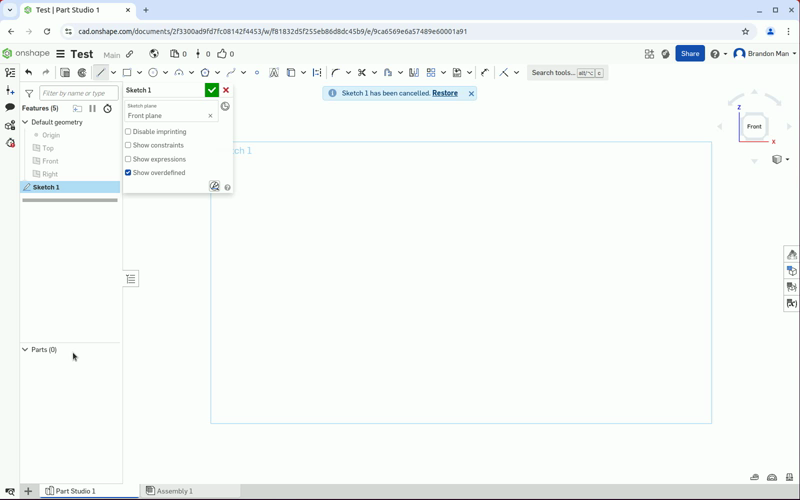
mouse_move(379, 251)
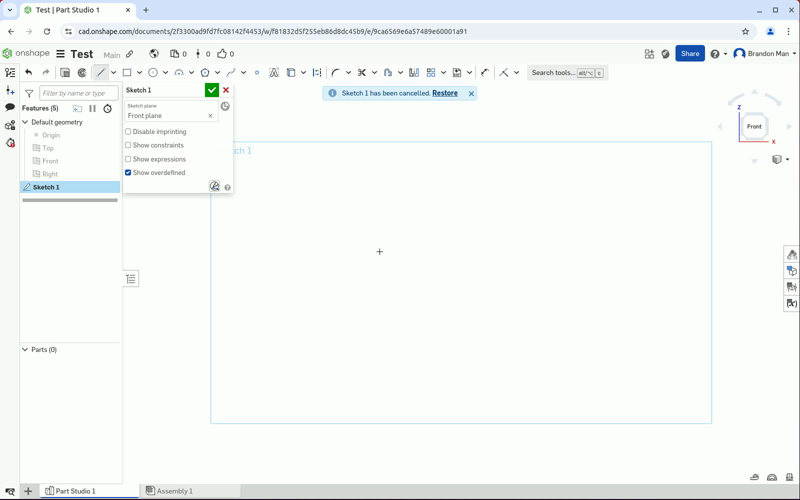
click(379, 251)
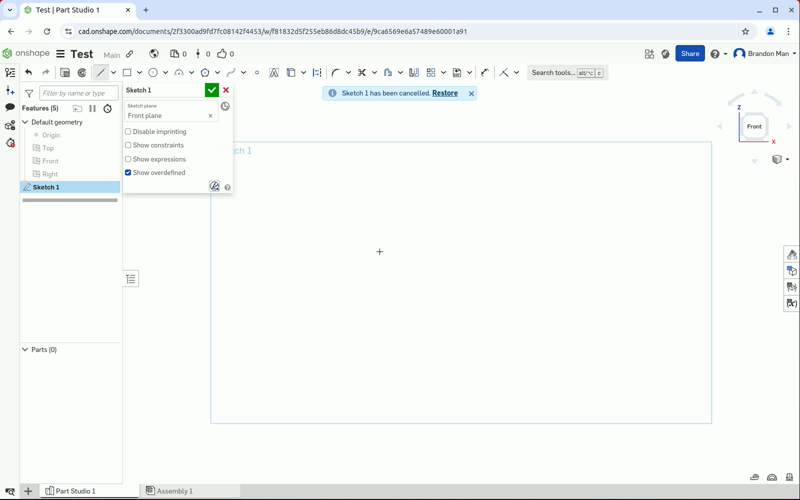
key_up(shift)
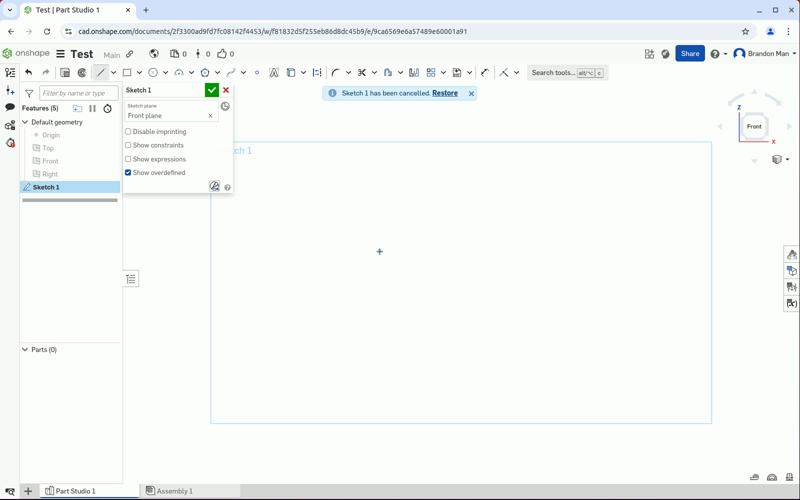
key_down(shift)
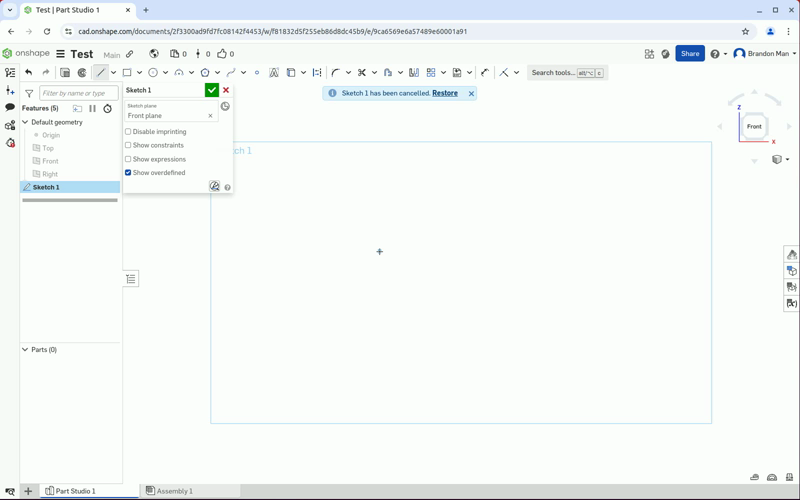
mouse_move(409, 251)
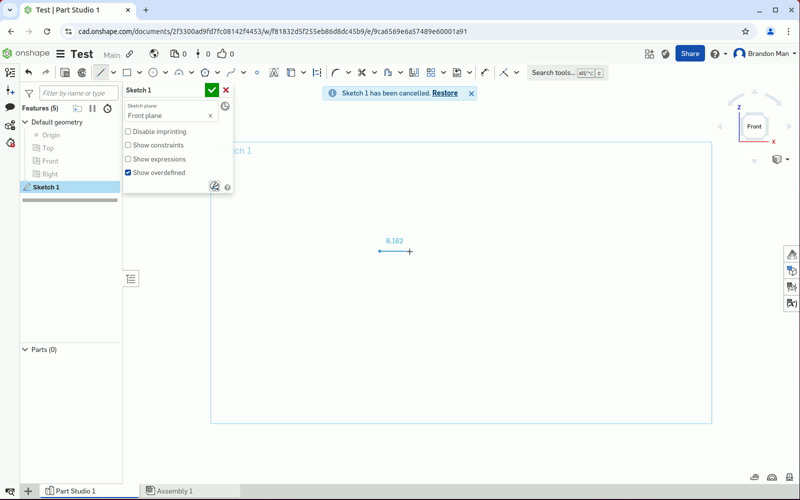
mouse_move(386, 251)
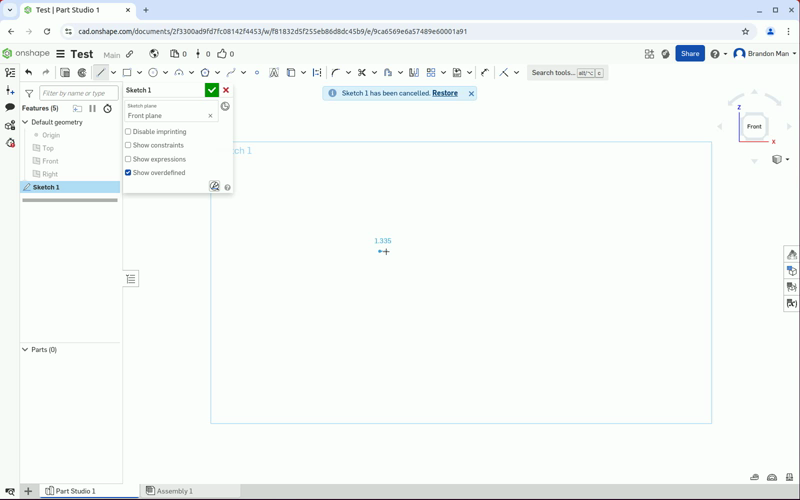
scroll(6)
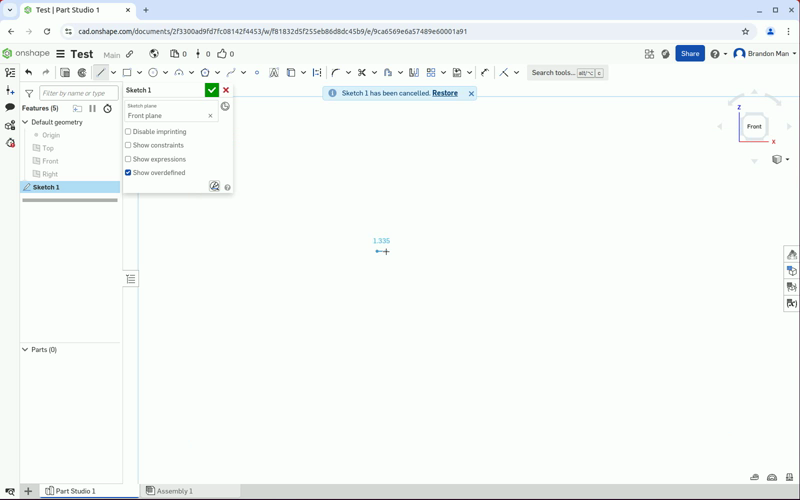
scroll(6)
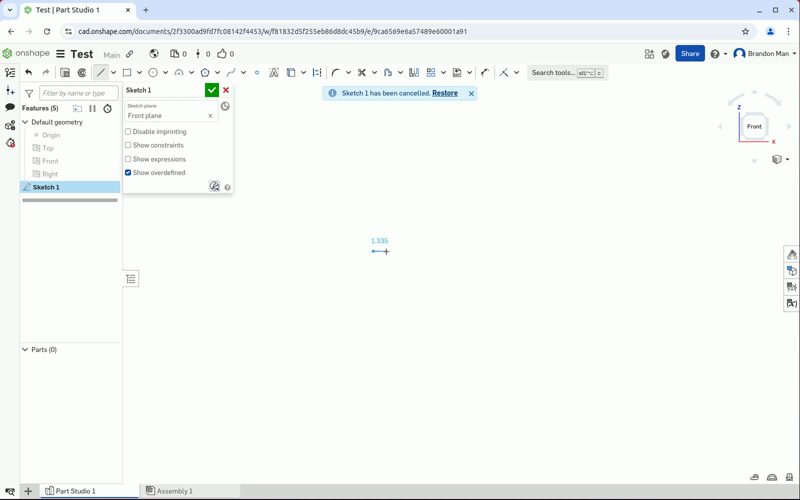
scroll(6)
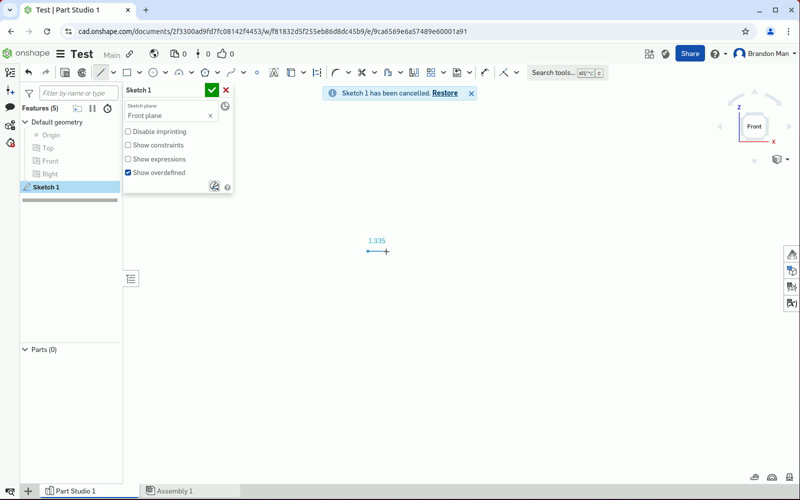
scroll(6)
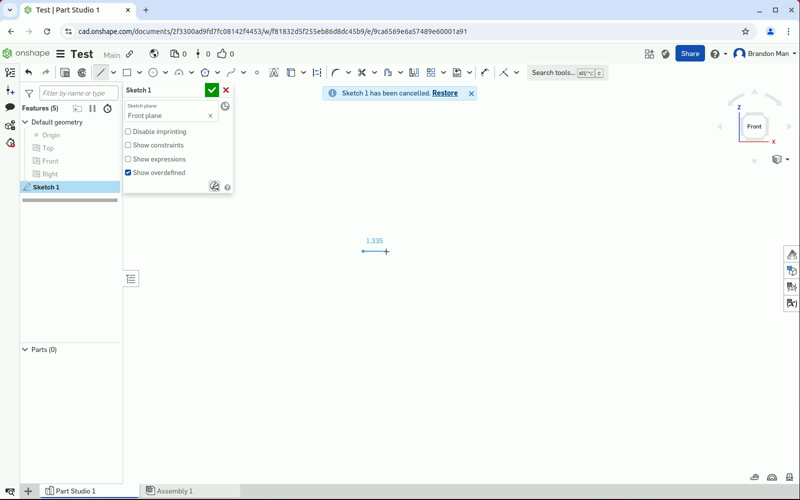
scroll(6)
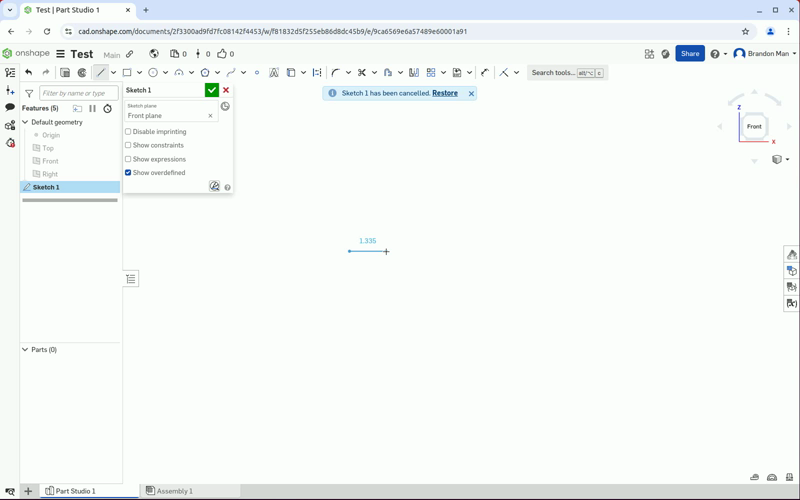
scroll(6)
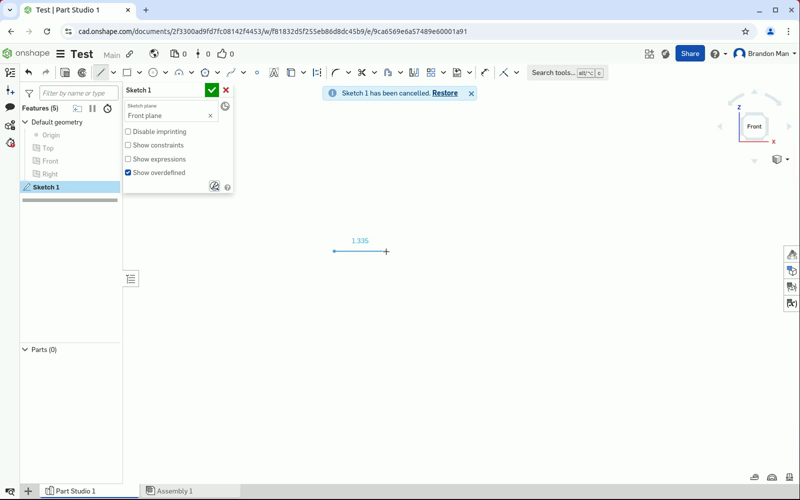
scroll(6)
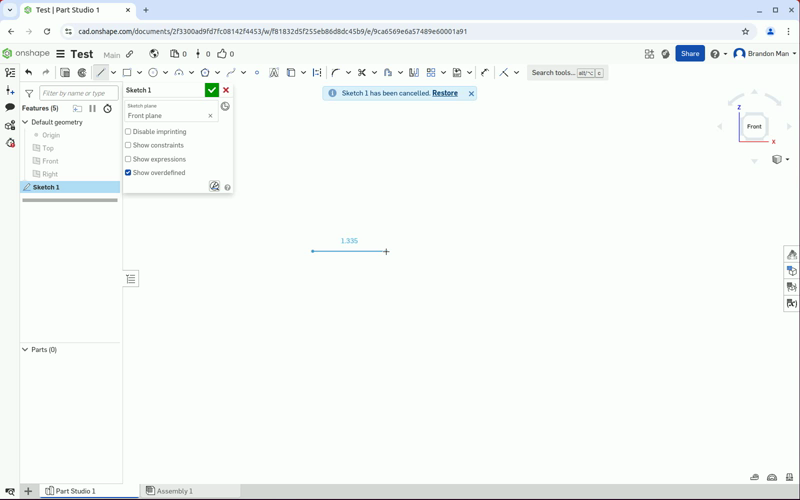
click(386, 251)
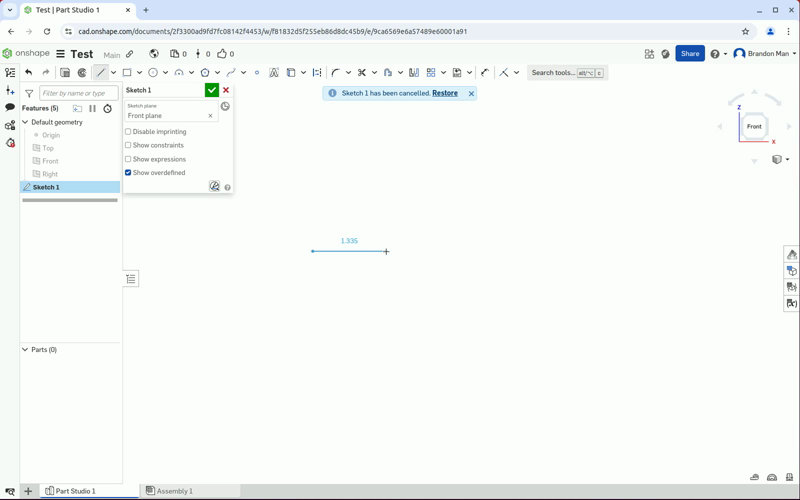
scroll(-6)
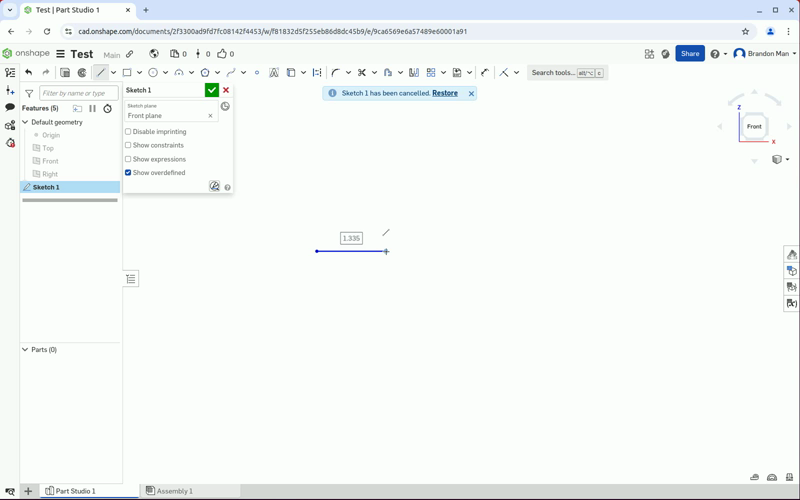
scroll(-6)
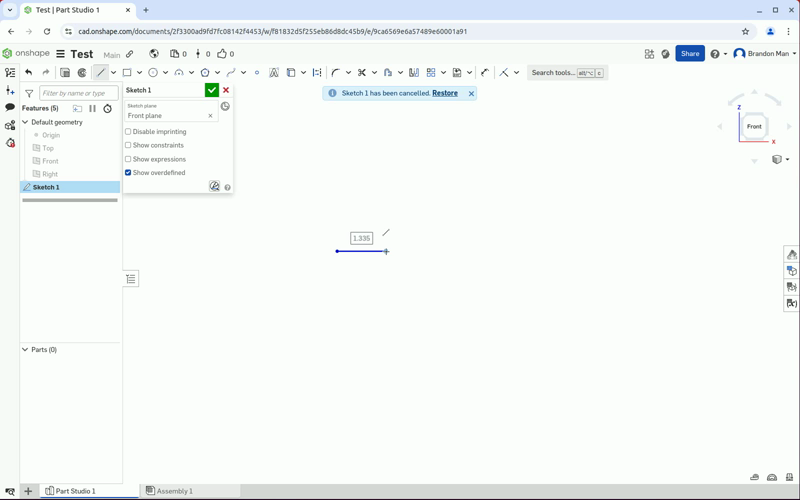
scroll(-6)
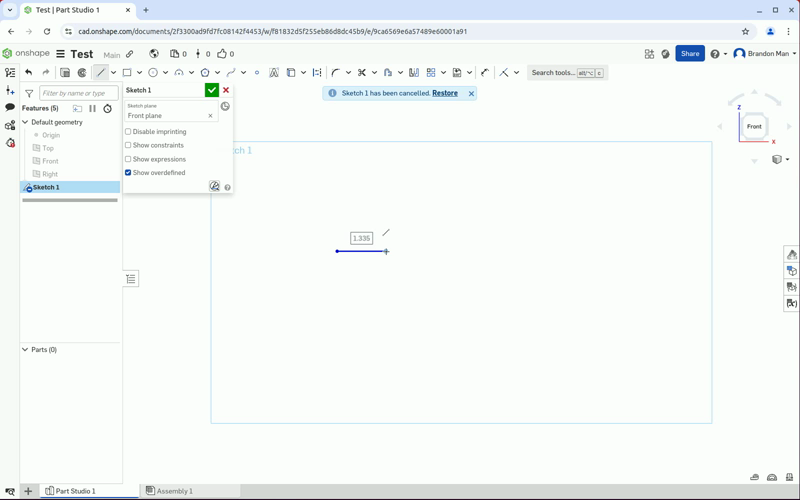
scroll(-6)
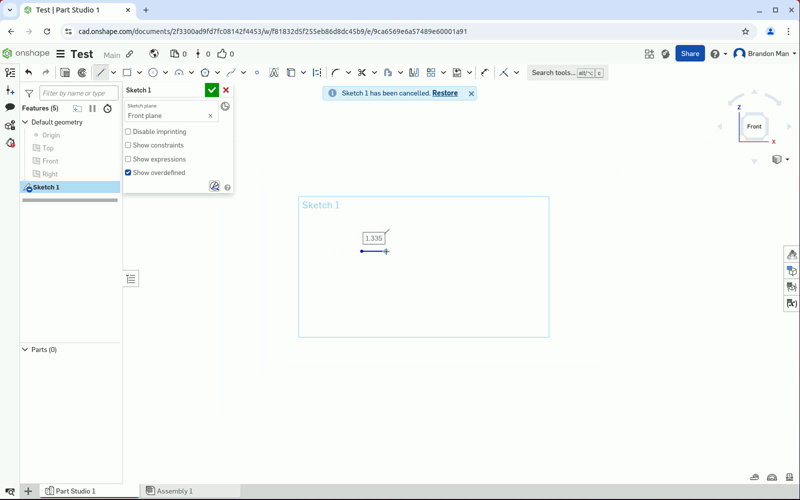
scroll(-6)
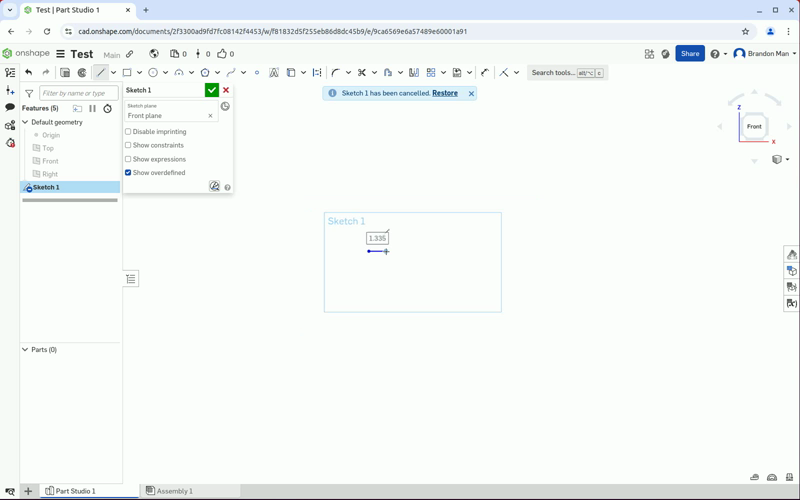
scroll(-6)
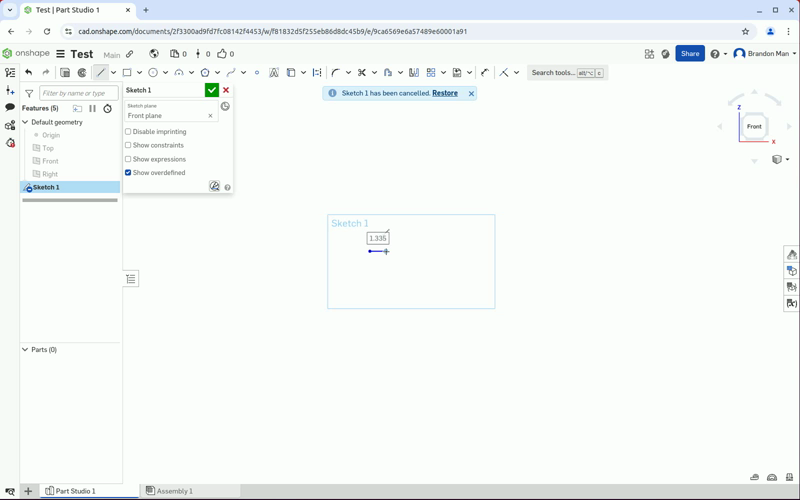
scroll(-6)
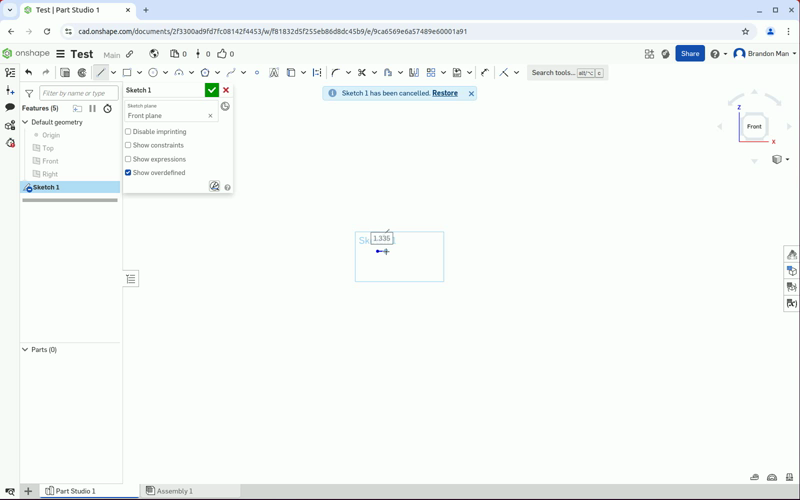
key_up(shift)
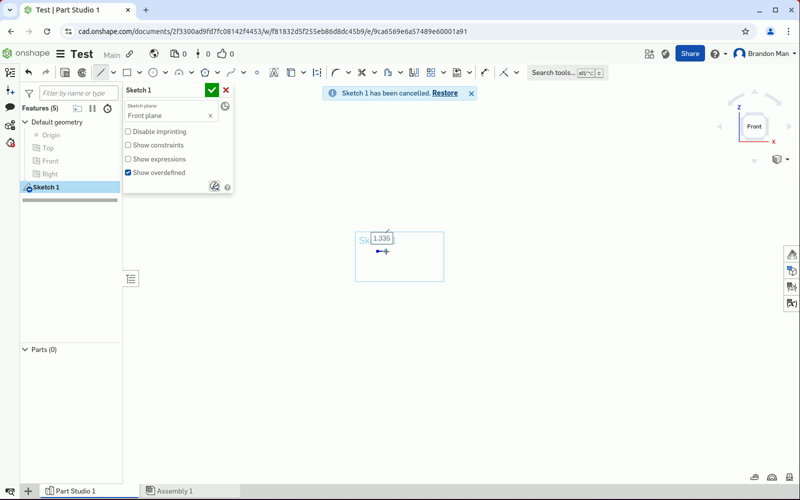
key_down(shift)
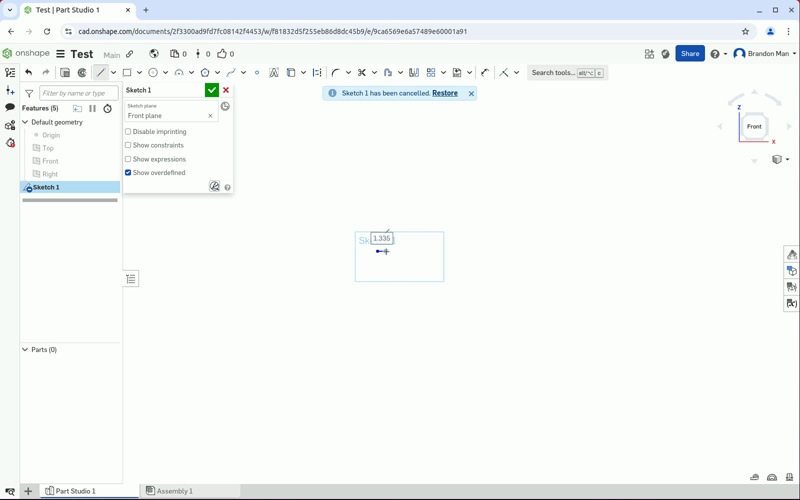
mouse_move(416, 251)
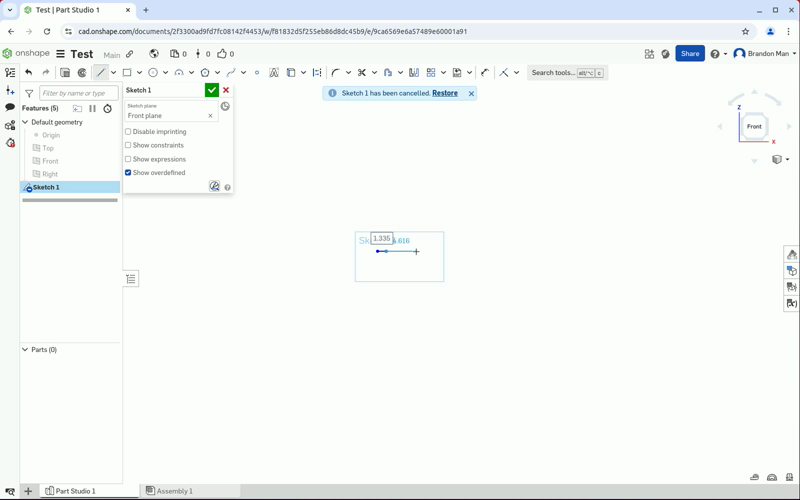
mouse_move(386, 241)
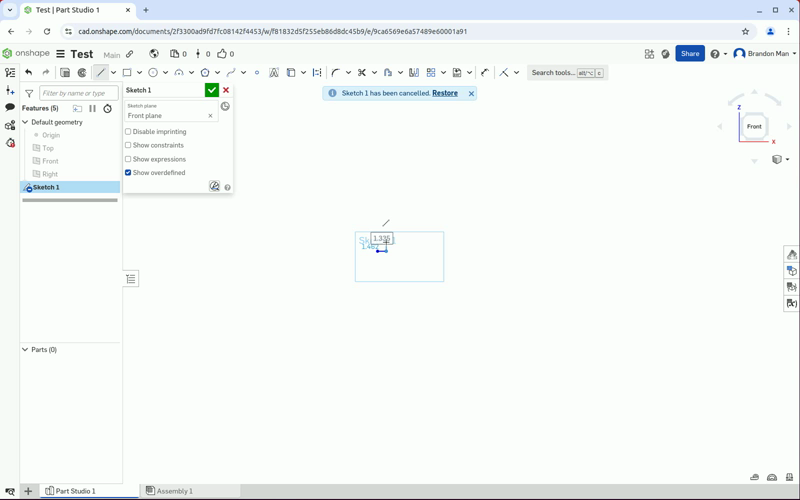
click(386, 241)
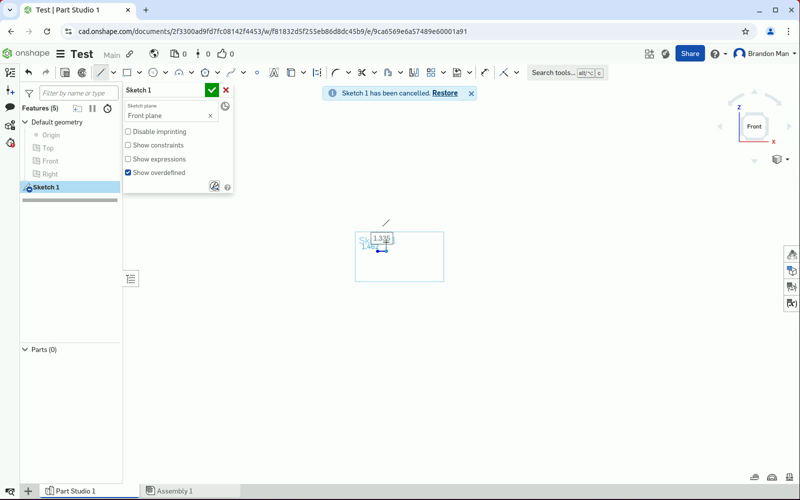
key_up(shift)
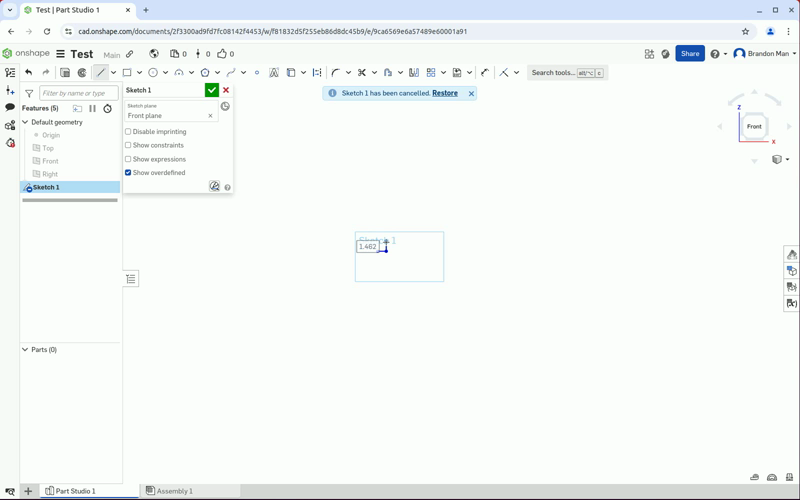
key_down(shift)
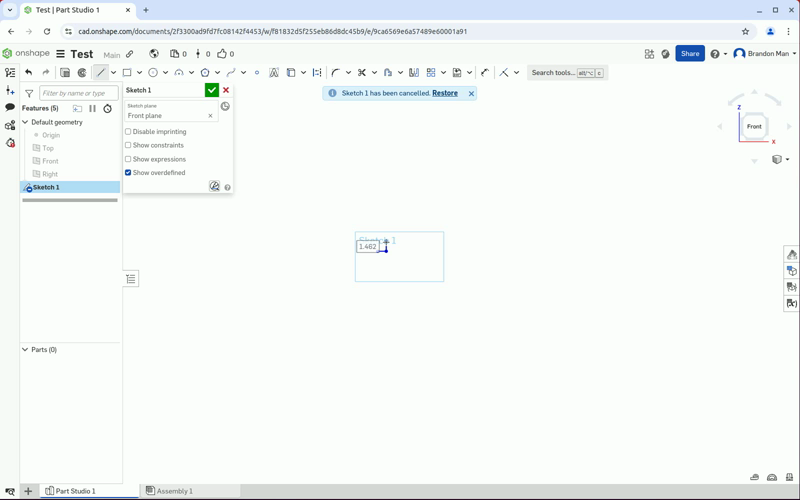
mouse_move(416, 241)
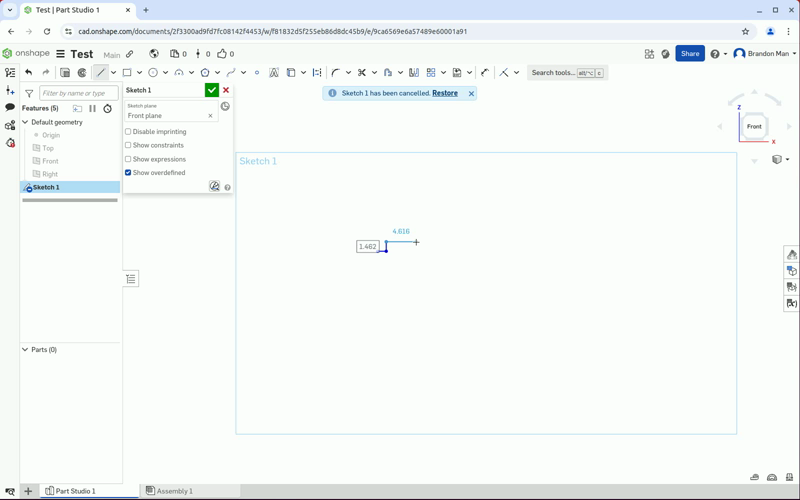
mouse_move(386, 227)
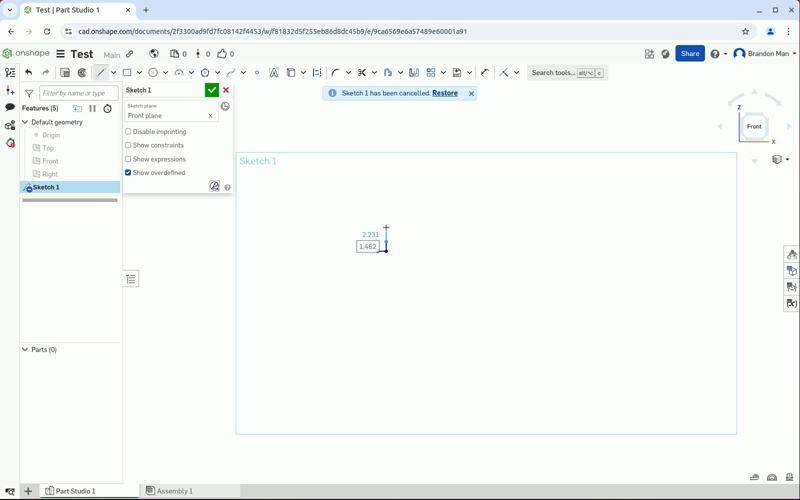
click(386, 227)
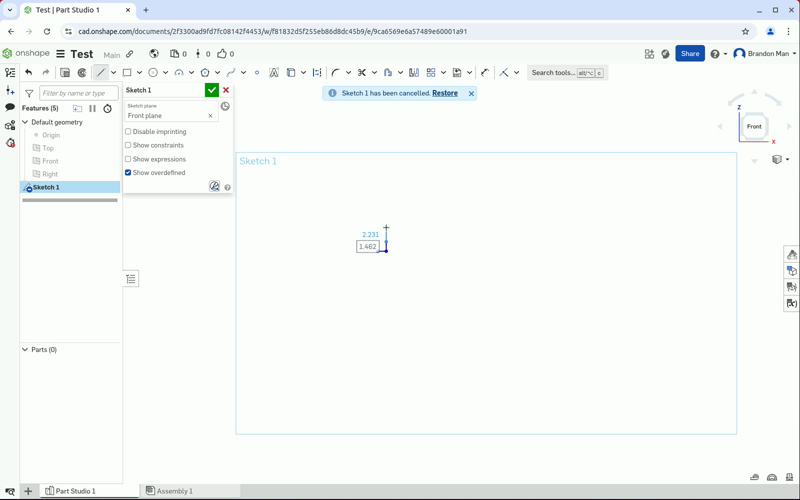
key_up(shift)
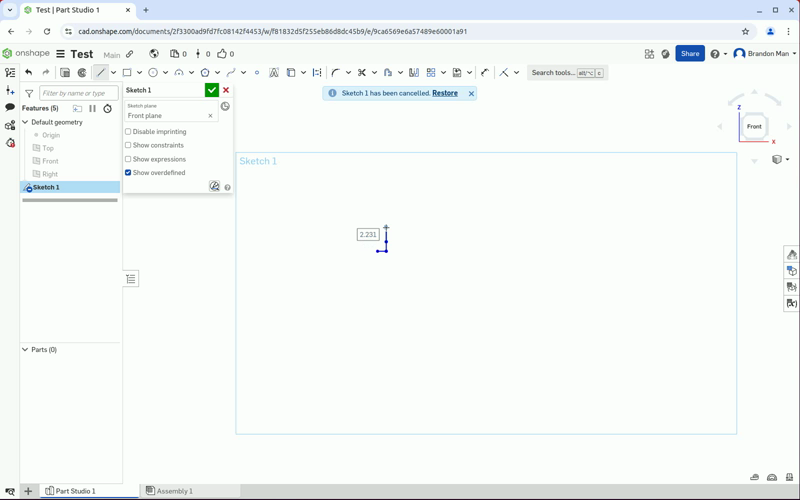
key_down(shift)
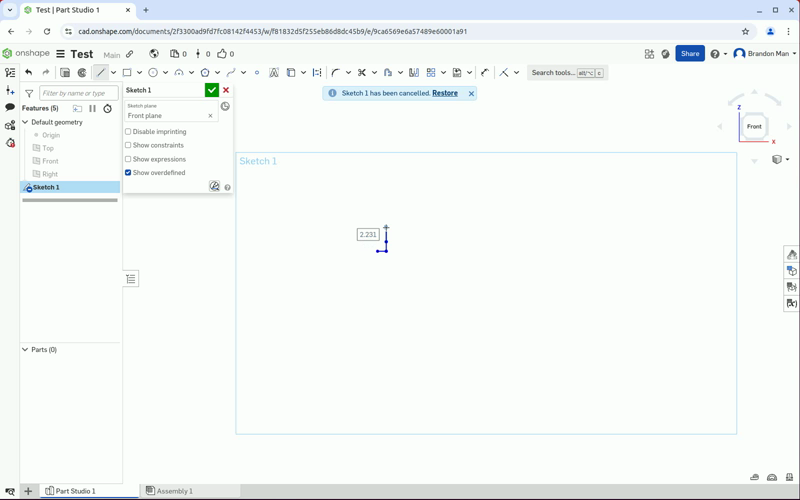
mouse_move(416, 227)
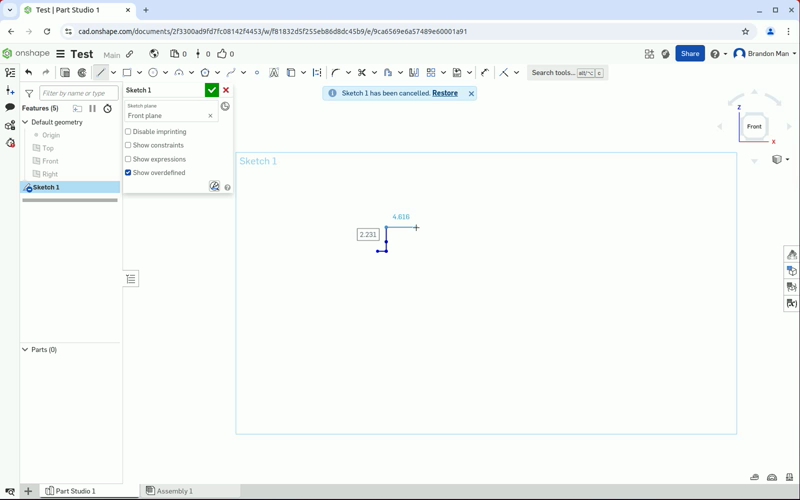
mouse_move(386, 209)
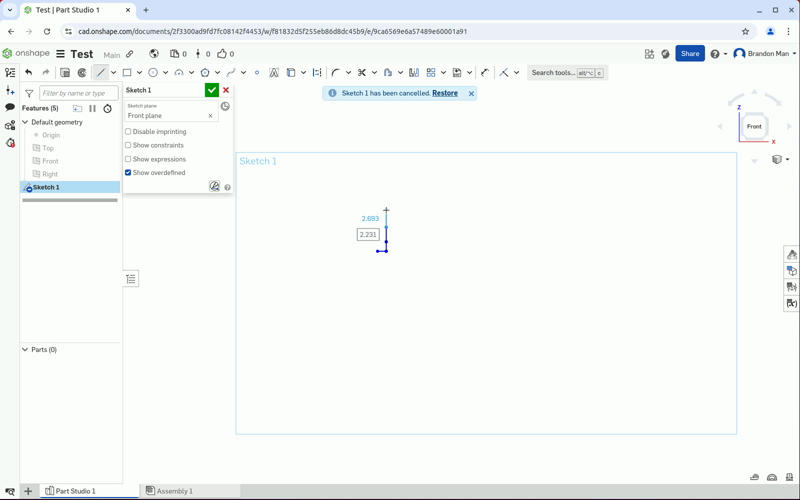
click(386, 209)
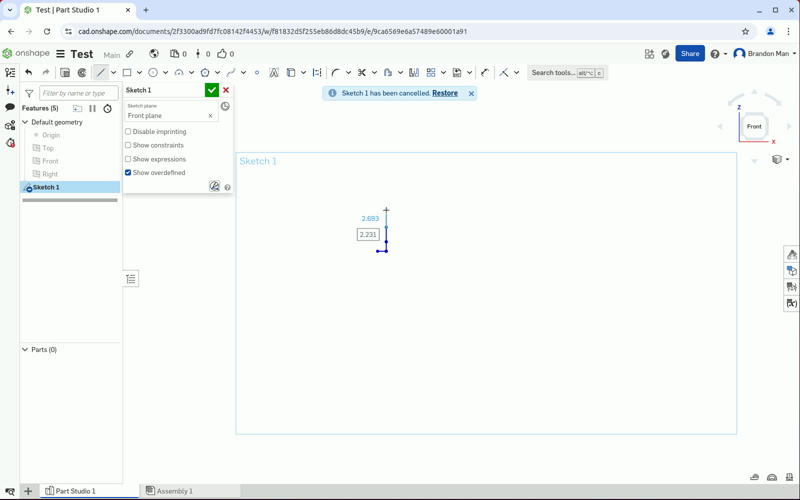
key_up(shift)
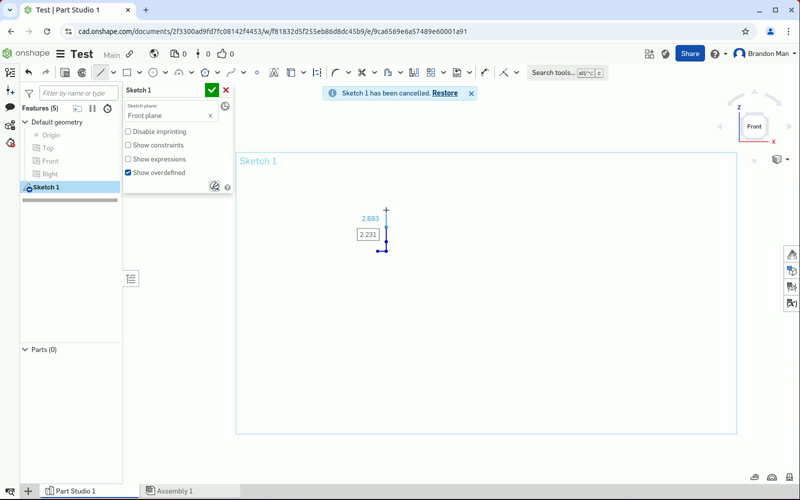
key_down(shift)
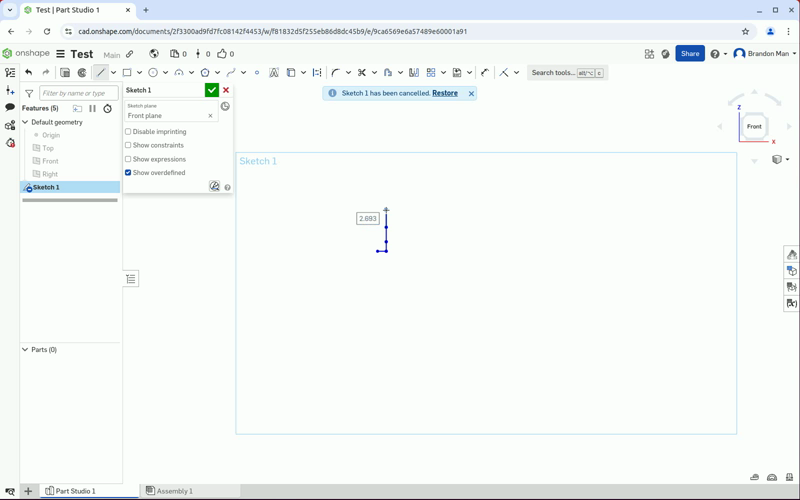
mouse_move(416, 209)
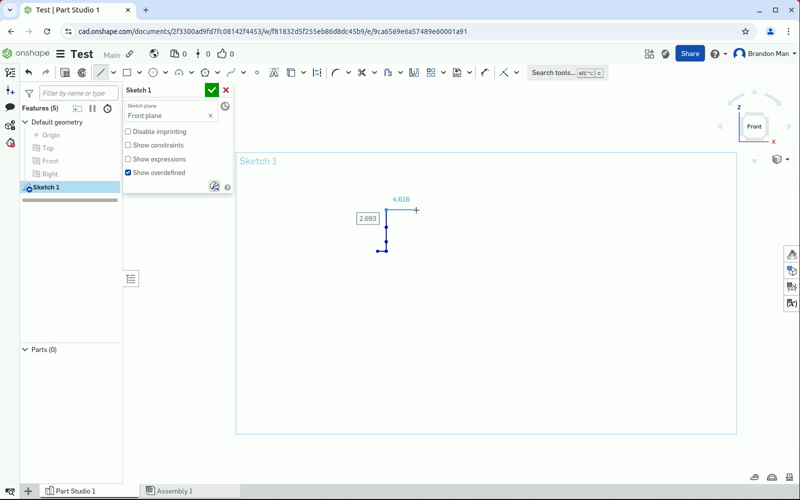
mouse_move(393, 209)
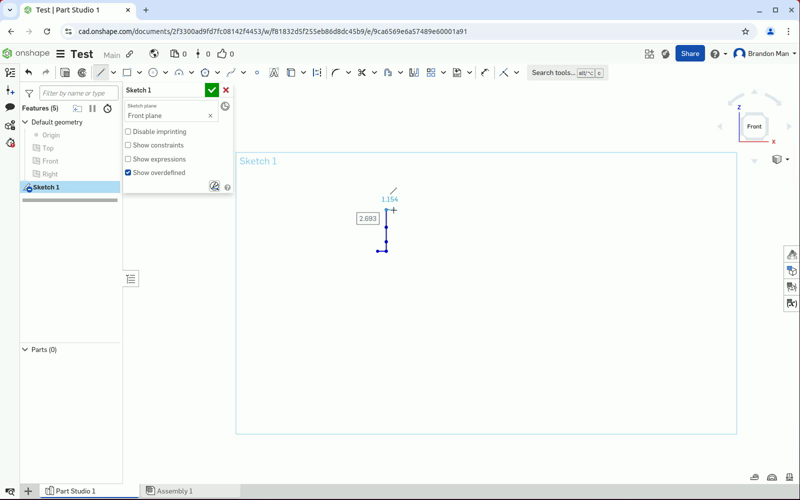
click(393, 209)
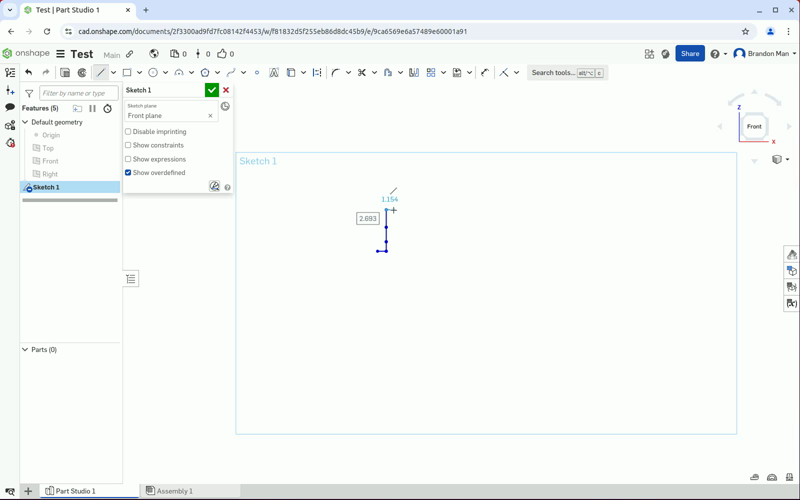
key_up(shift)
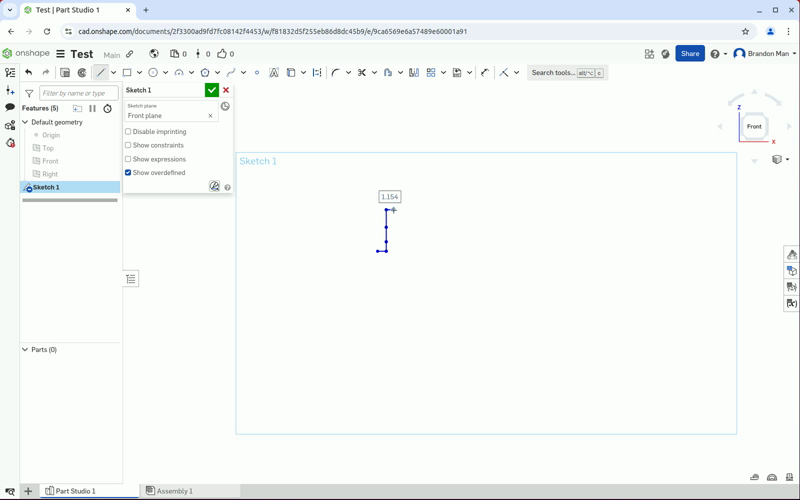
key_down(shift)
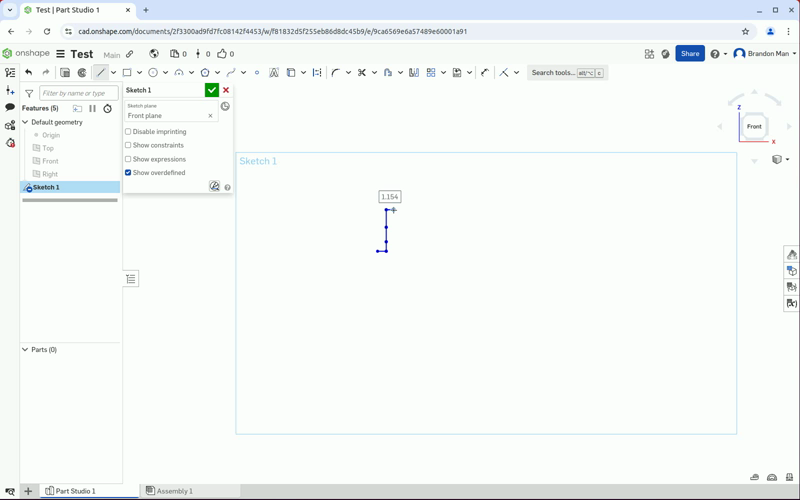
mouse_move(423, 209)
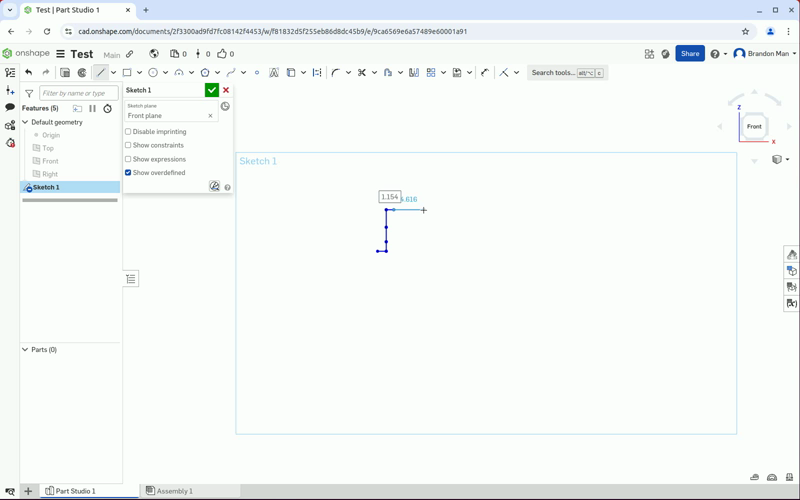
mouse_move(421, 209)
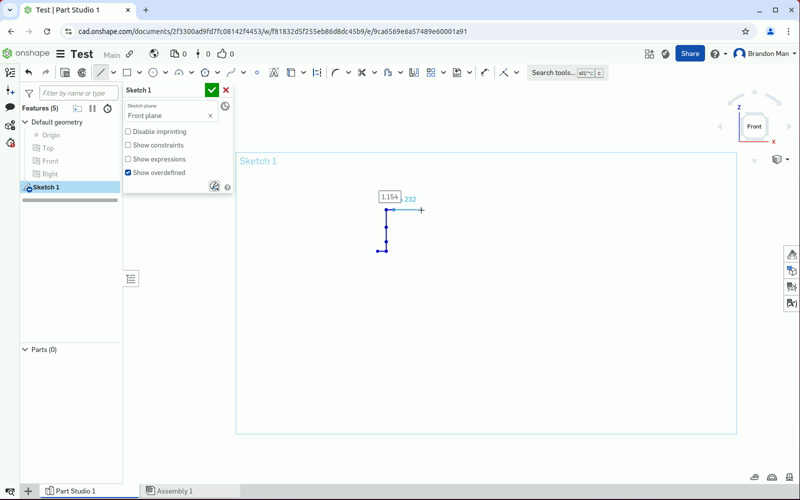
click(421, 209)
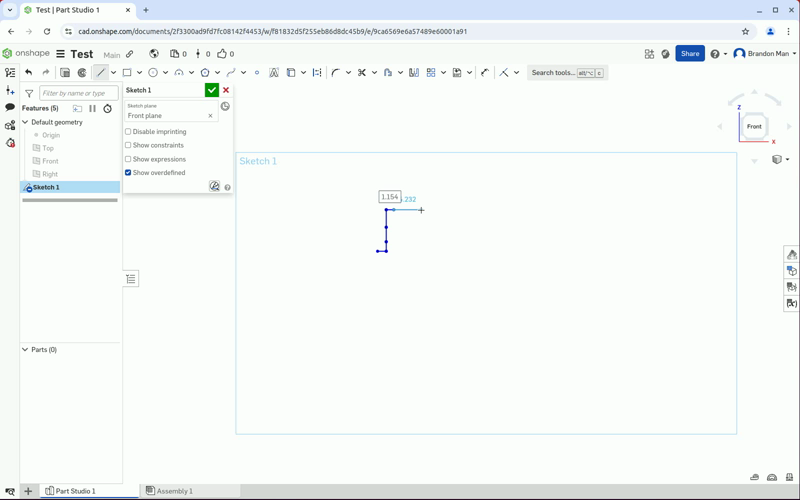
key_up(shift)
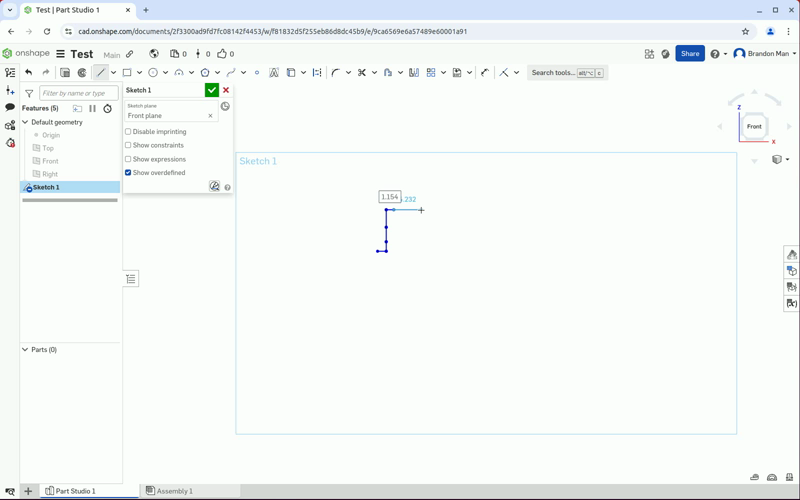
key_down(shift)
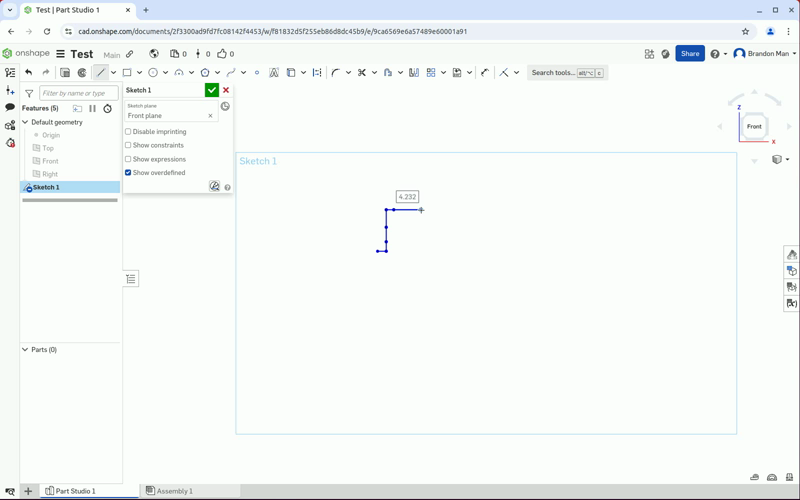
mouse_move(451, 209)
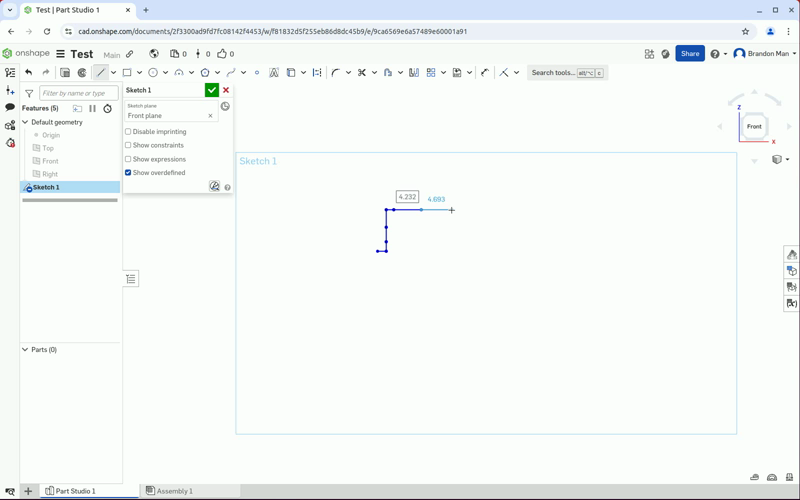
mouse_move(421, 227)
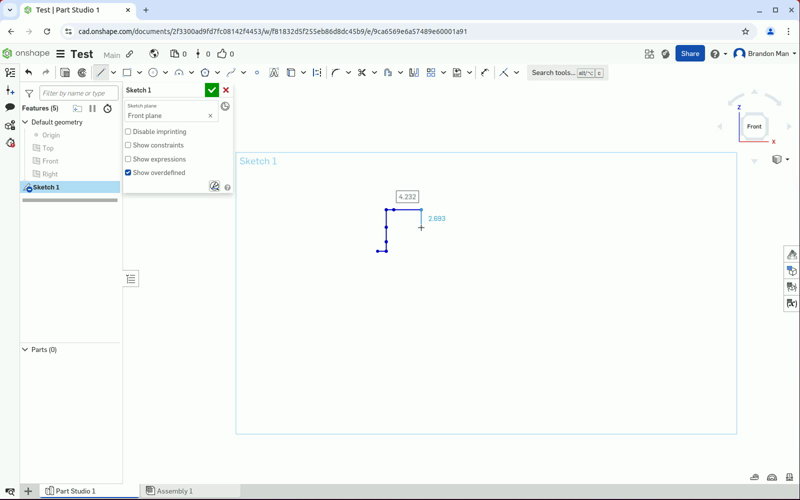
click(421, 227)
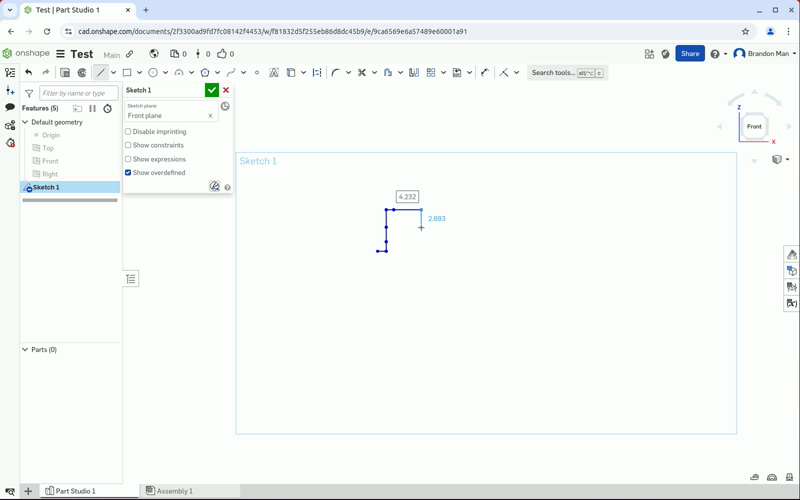
key_up(shift)
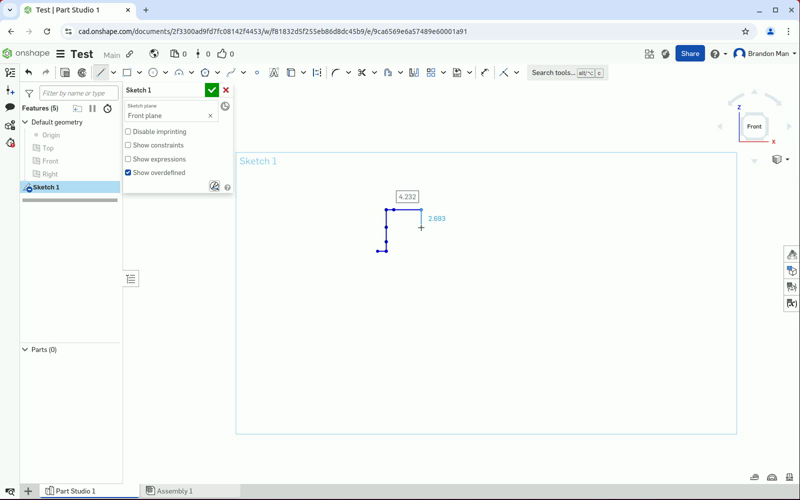
key_down(shift)
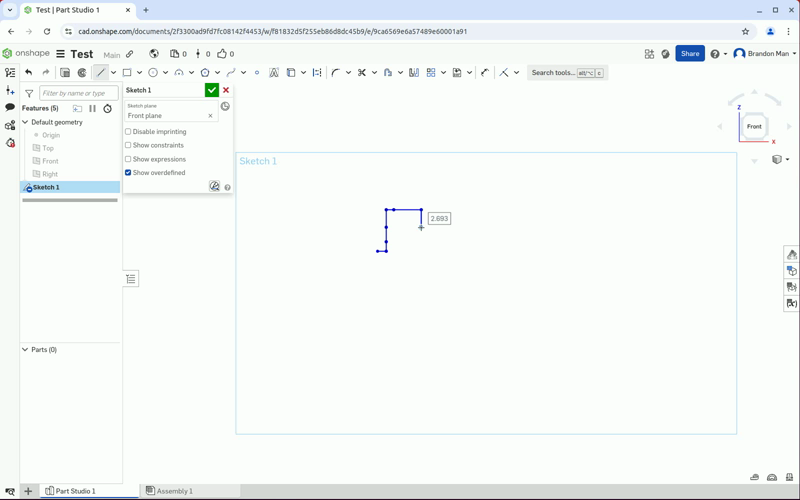
mouse_move(451, 227)
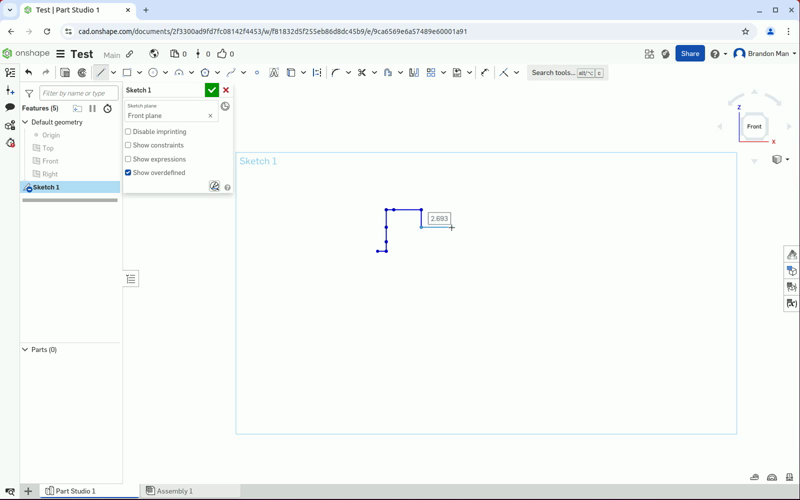
mouse_move(421, 248)
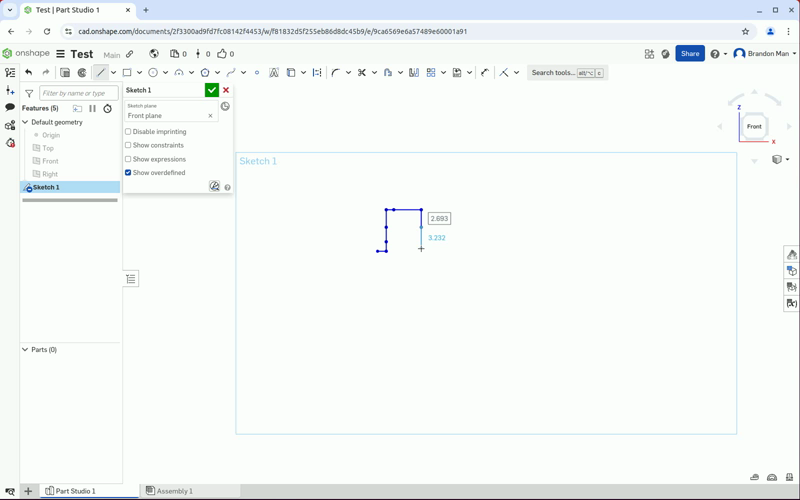
click(421, 248)
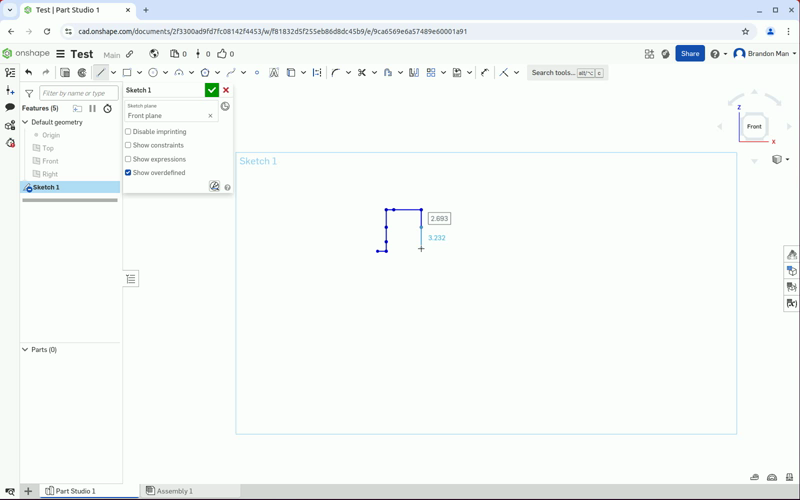
key_up(shift)
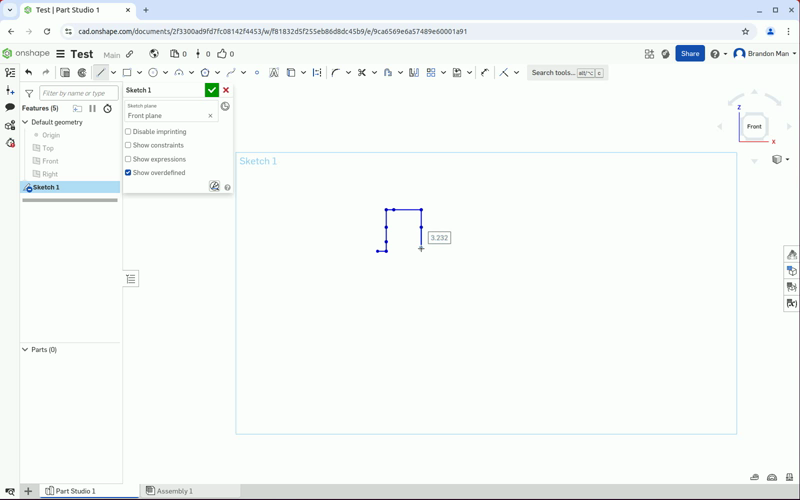
key_down(shift)
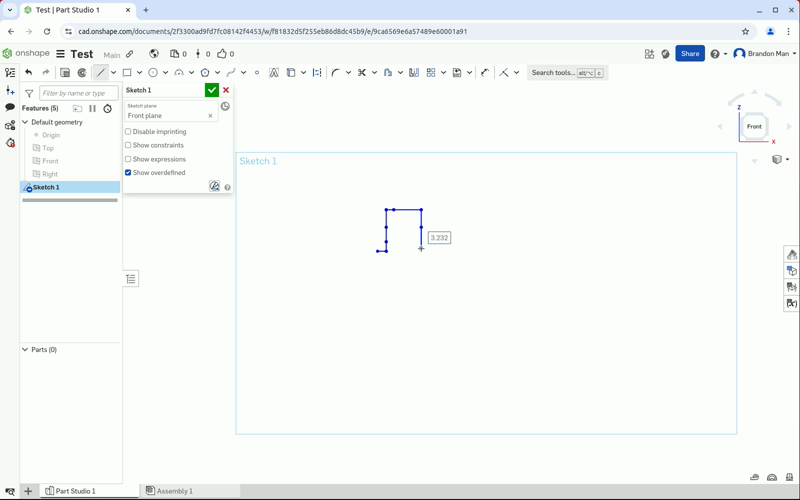
mouse_move(451, 248)
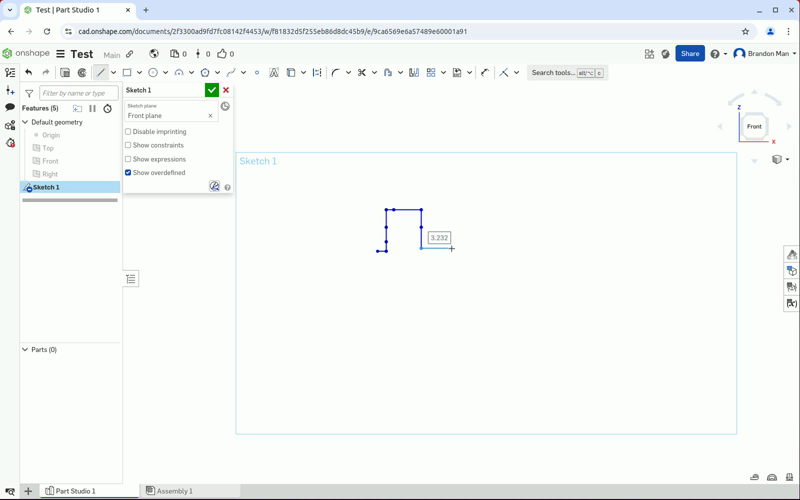
mouse_move(421, 251)
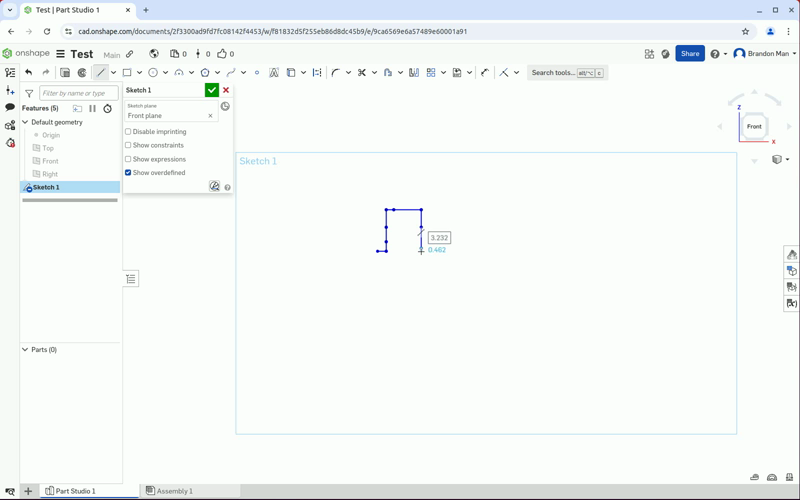
scroll(6)
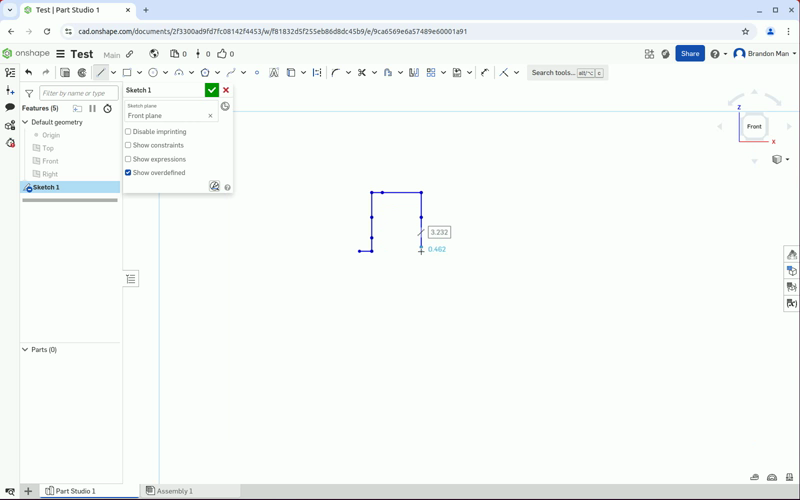
scroll(6)
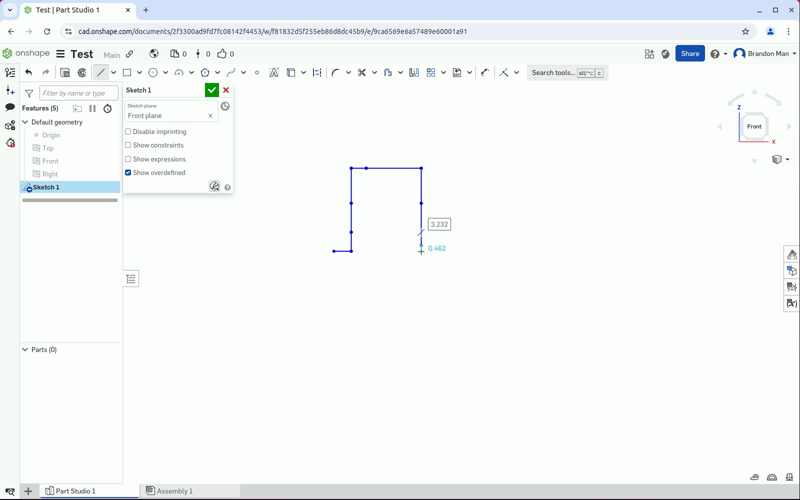
scroll(6)
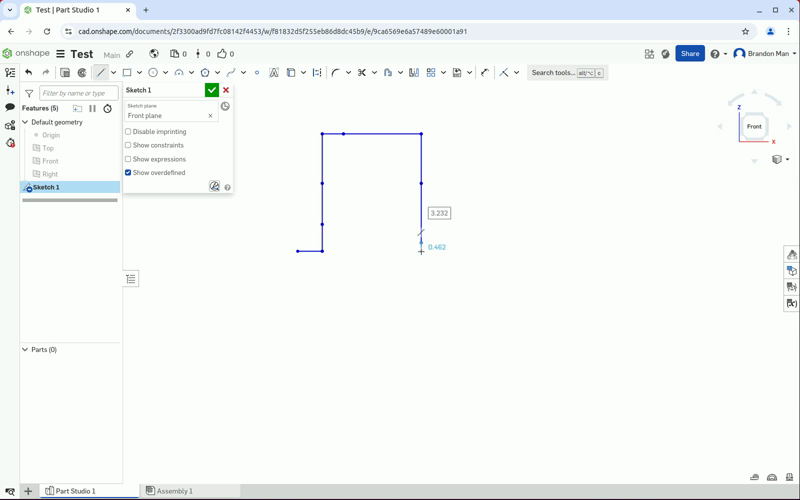
scroll(6)
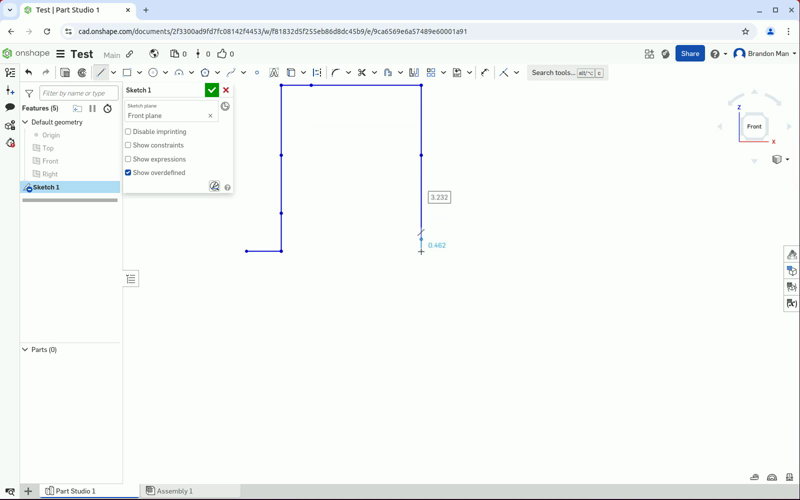
scroll(6)
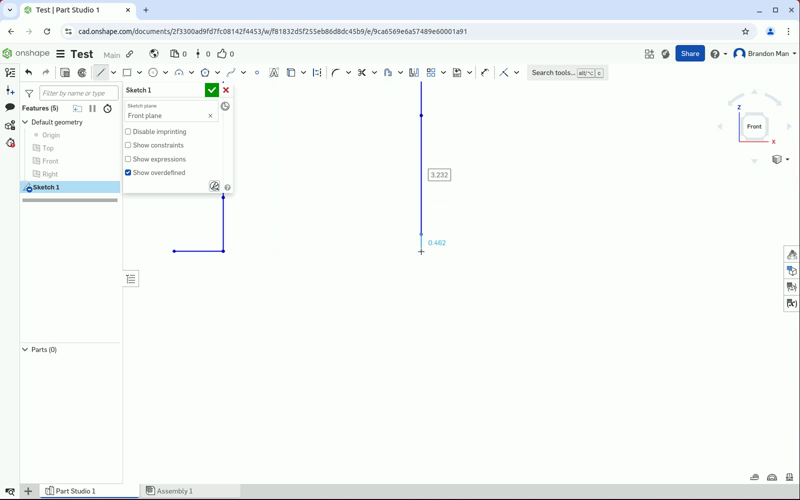
scroll(6)
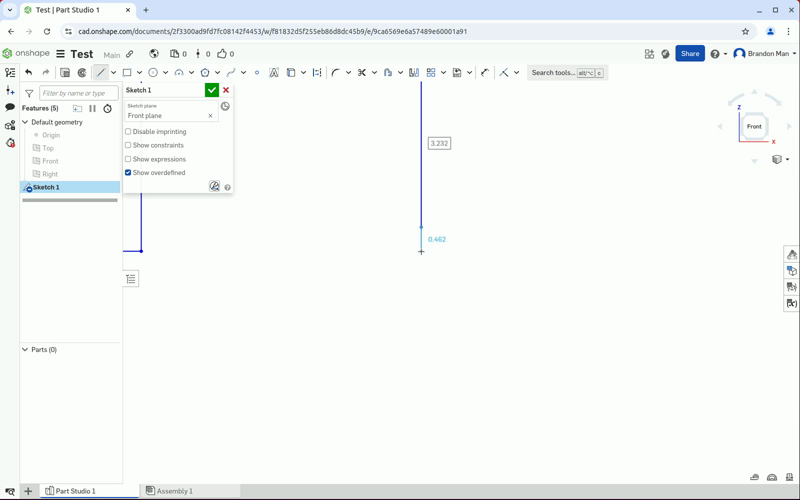
scroll(6)
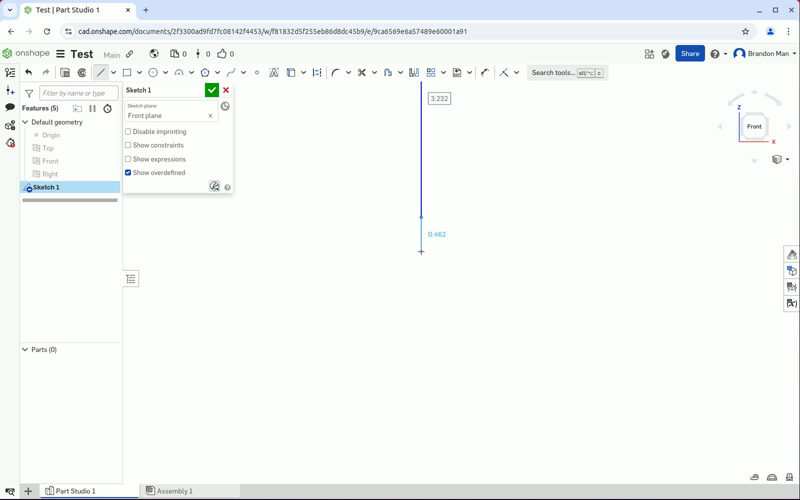
click(421, 251)
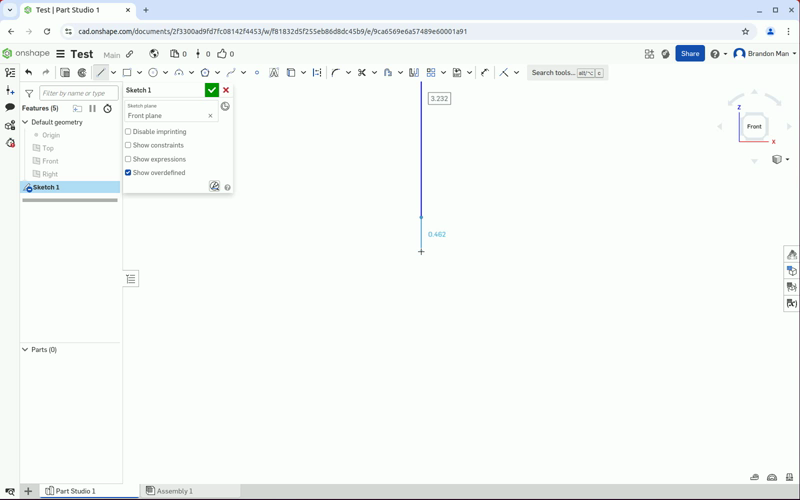
scroll(-6)
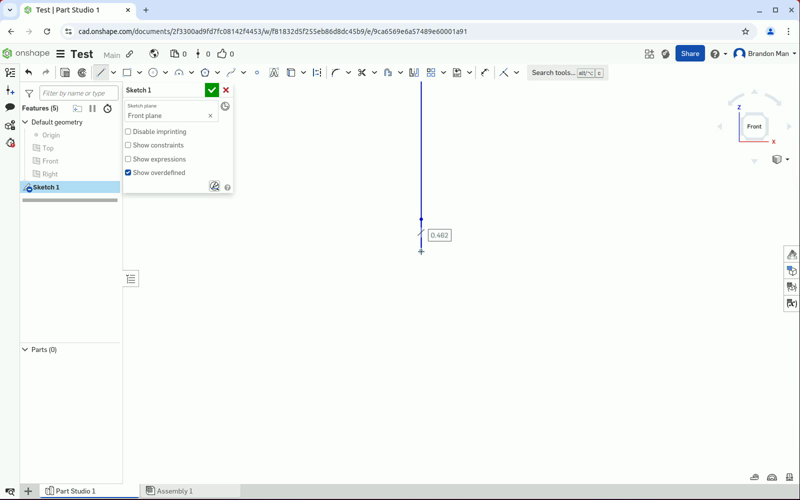
scroll(-6)
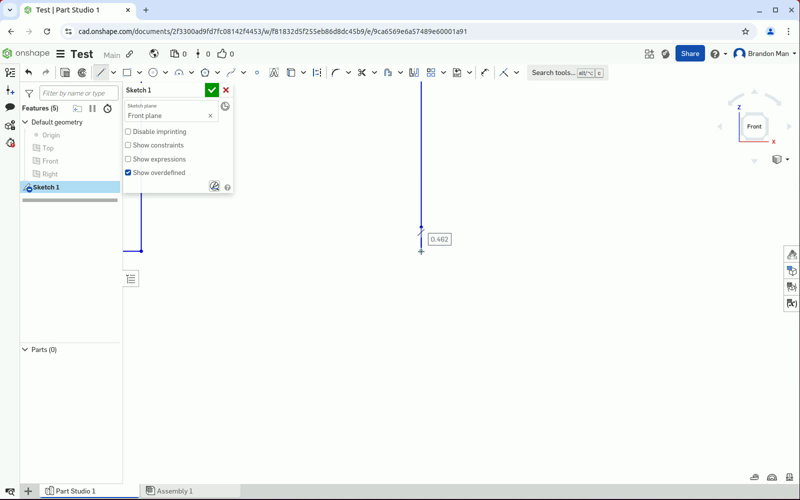
scroll(-6)
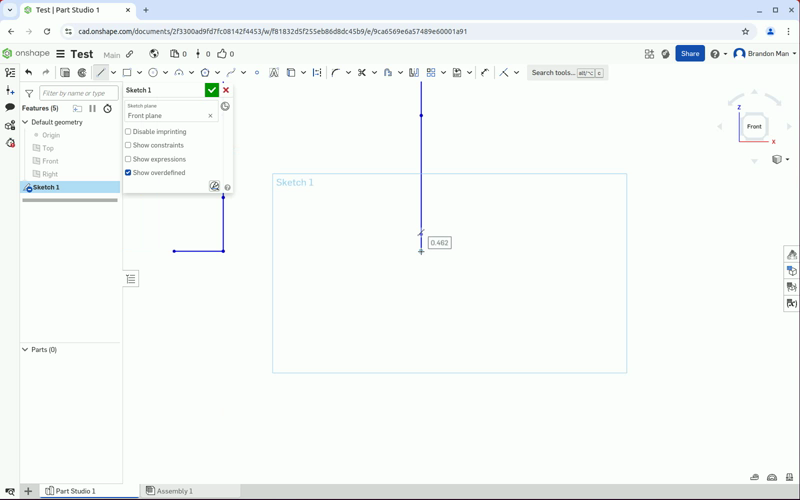
scroll(-6)
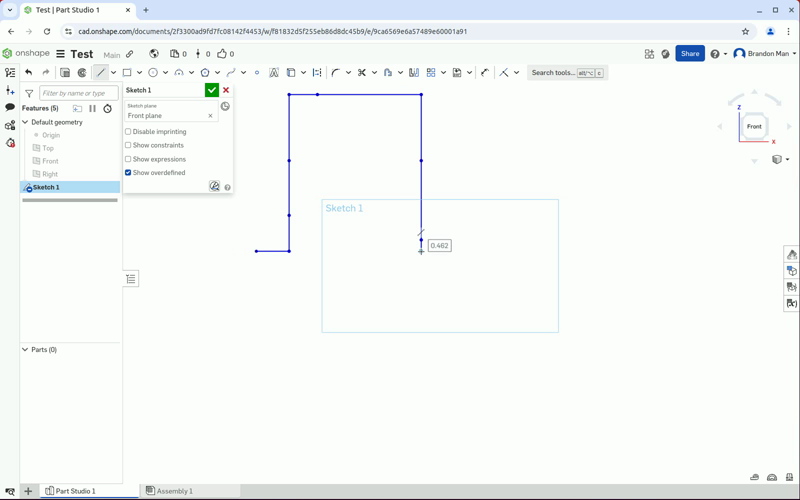
scroll(-6)
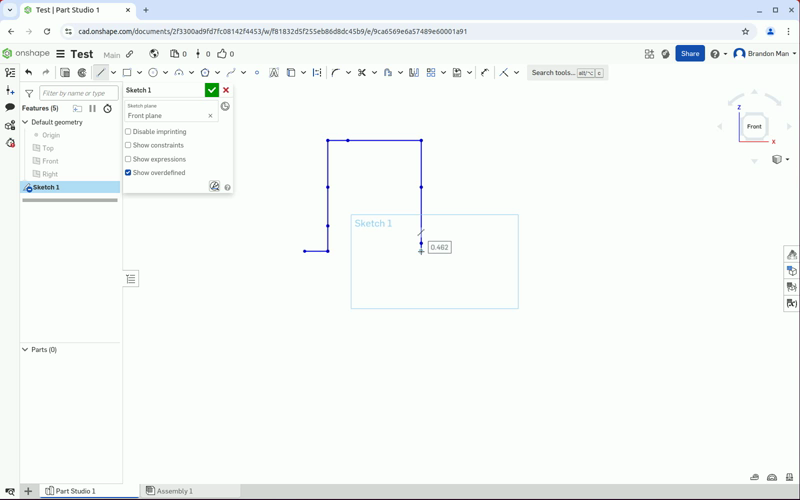
scroll(-6)
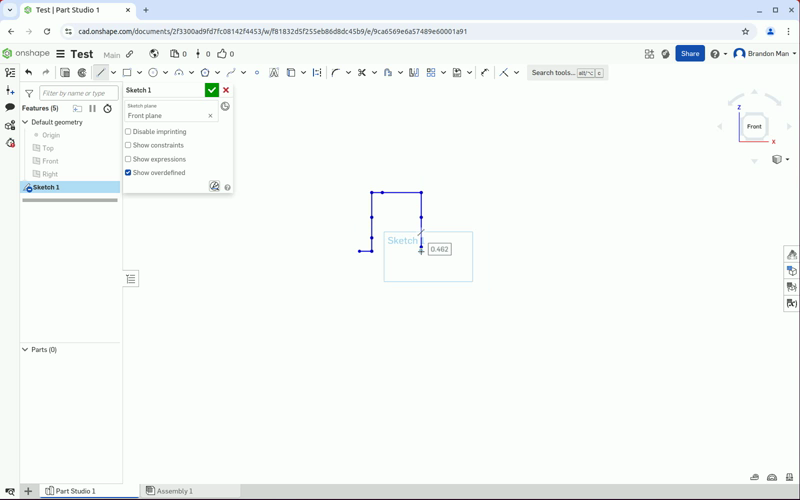
scroll(-6)
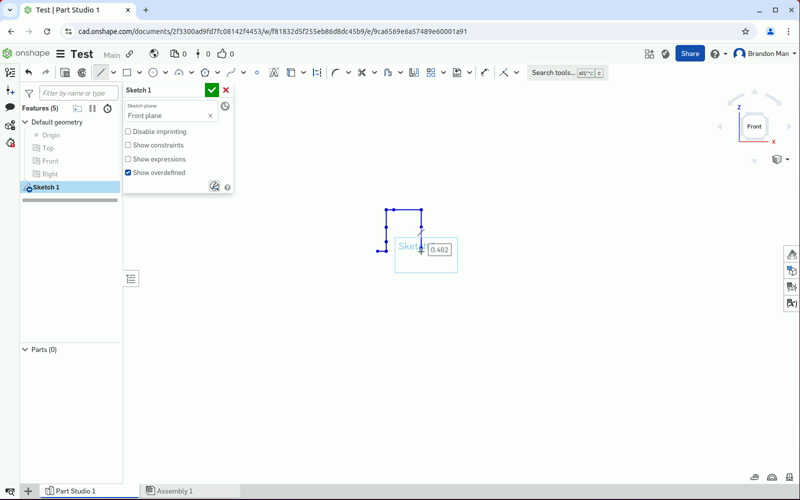
key_up(shift)
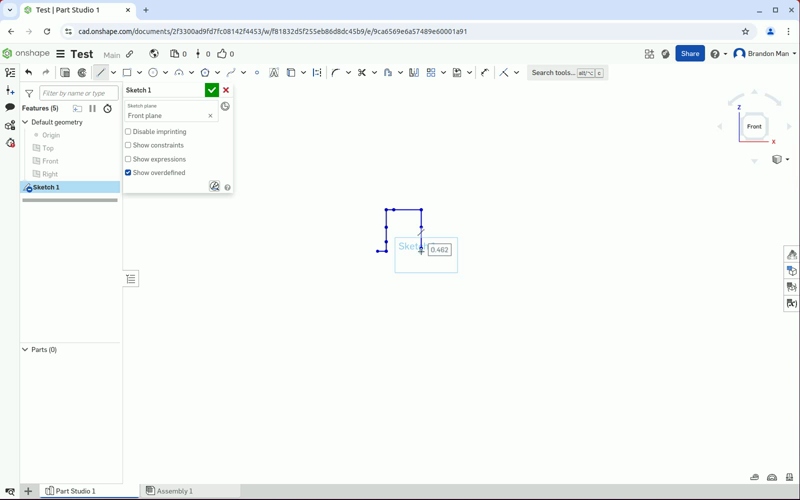
key_down(shift)
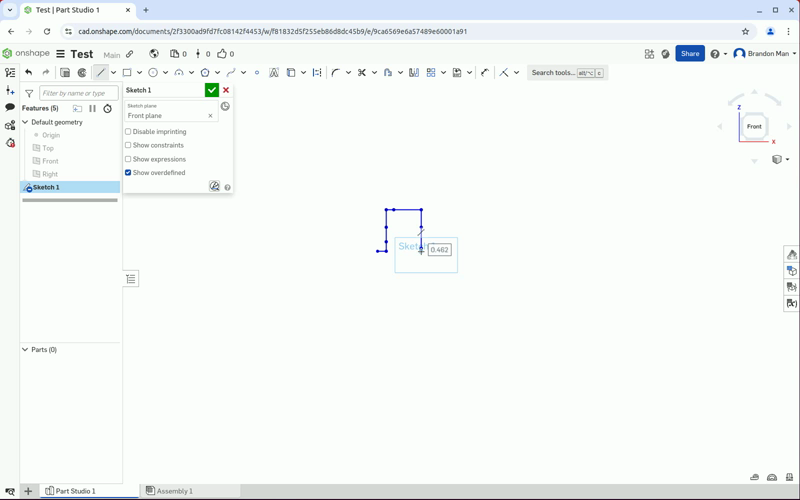
mouse_move(451, 251)
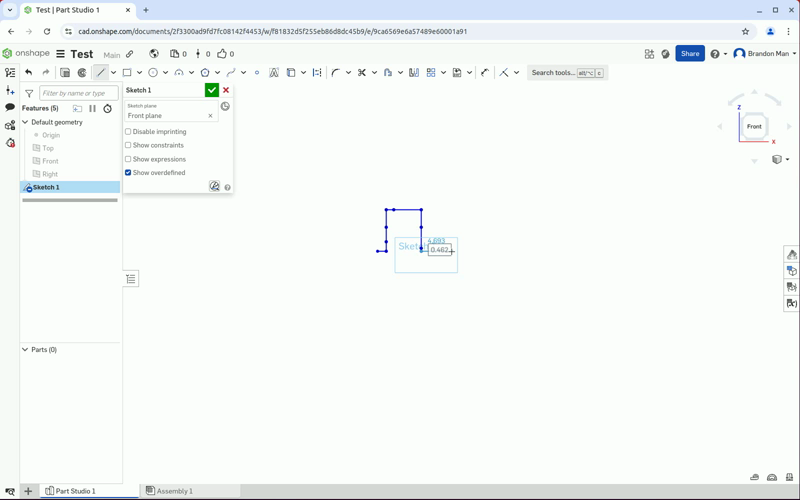
mouse_move(427, 251)
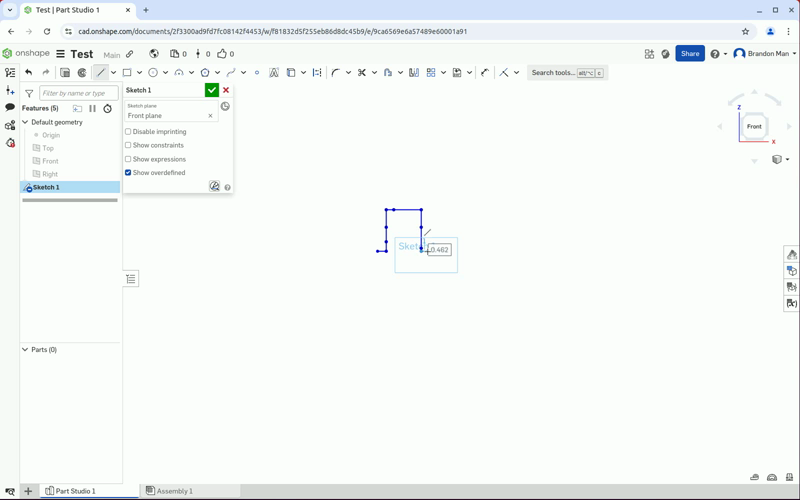
scroll(6)
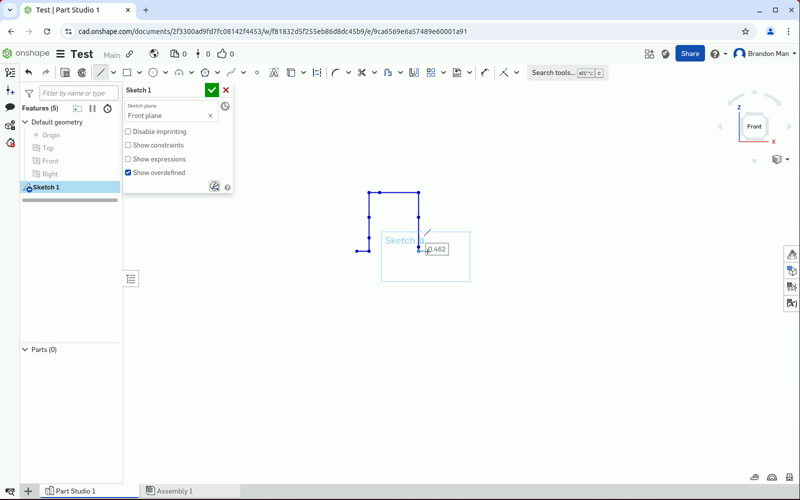
scroll(6)
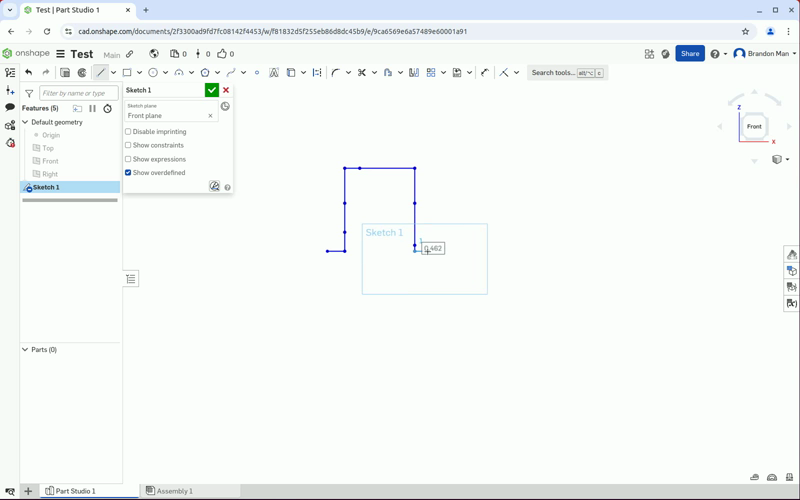
scroll(6)
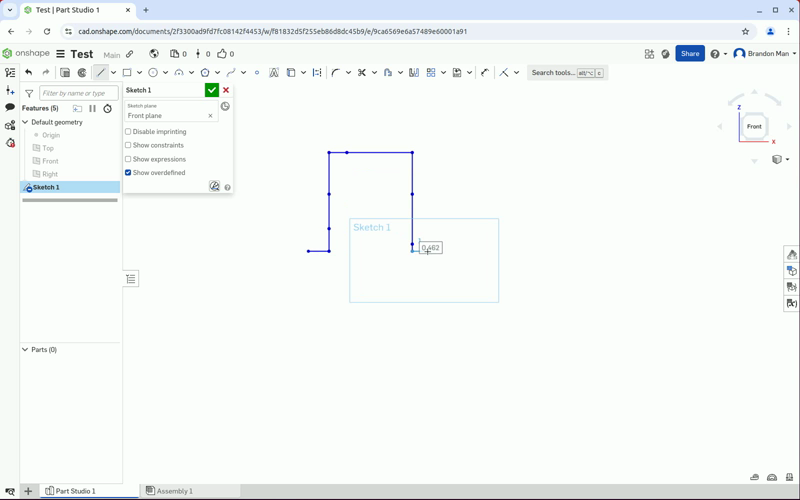
scroll(6)
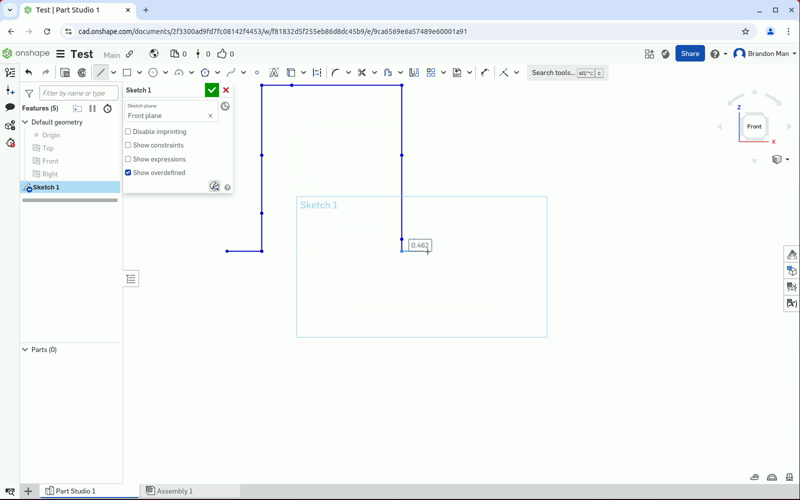
scroll(6)
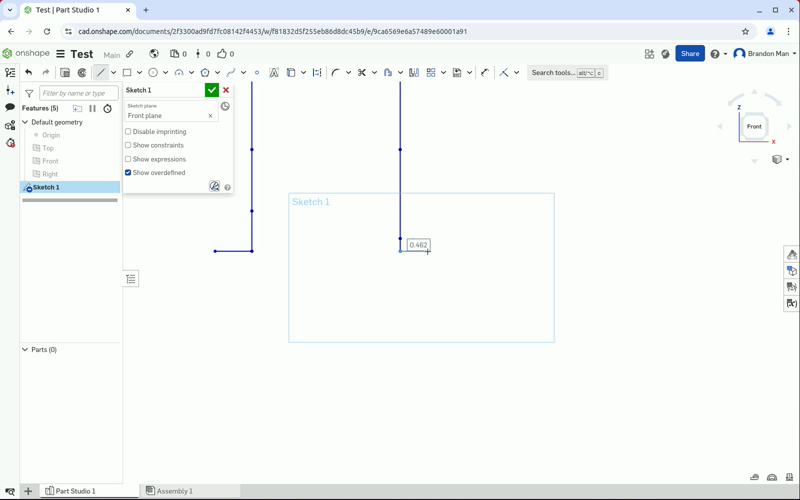
scroll(6)
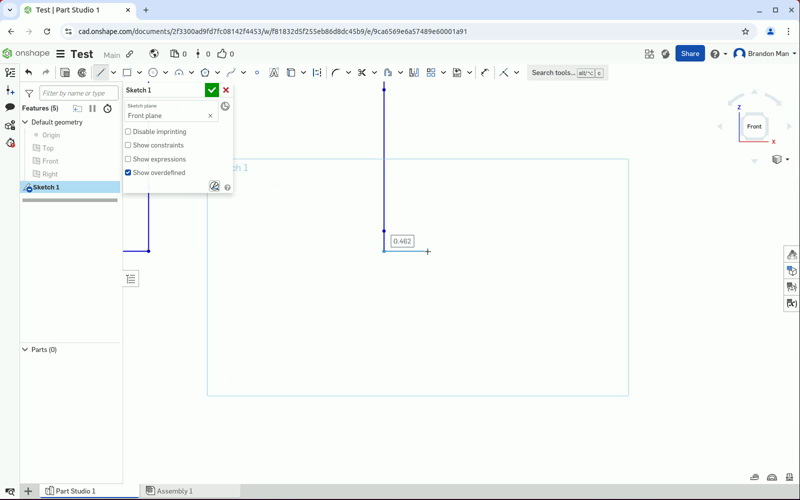
scroll(6)
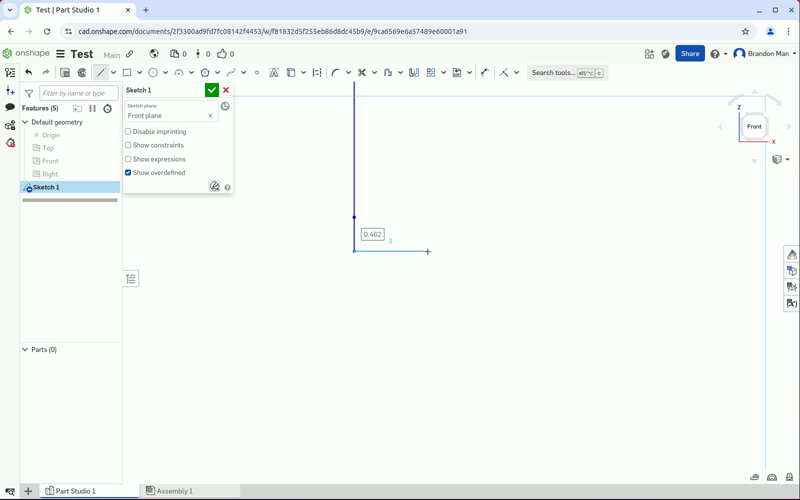
click(427, 251)
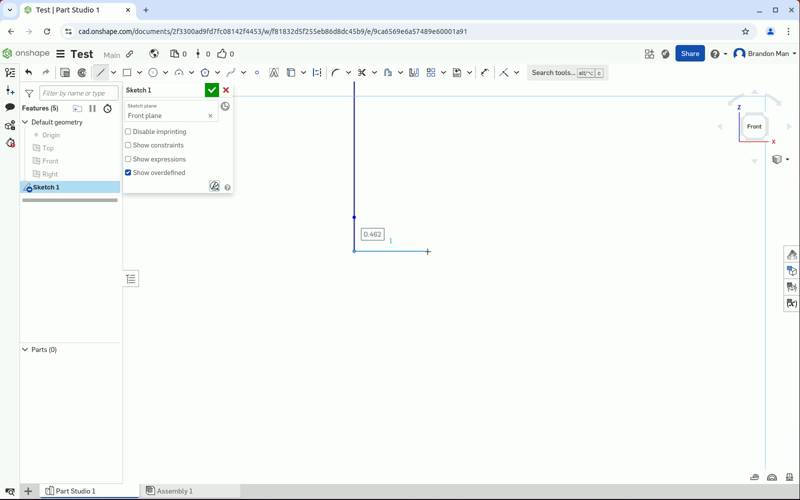
scroll(-6)
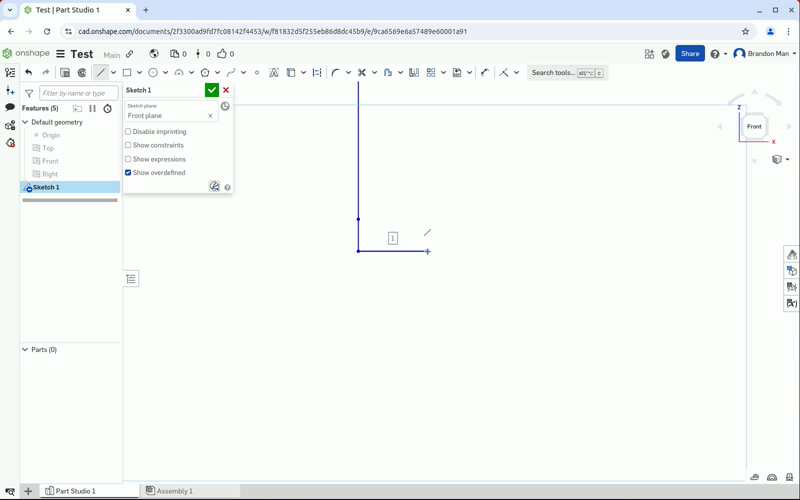
scroll(-6)
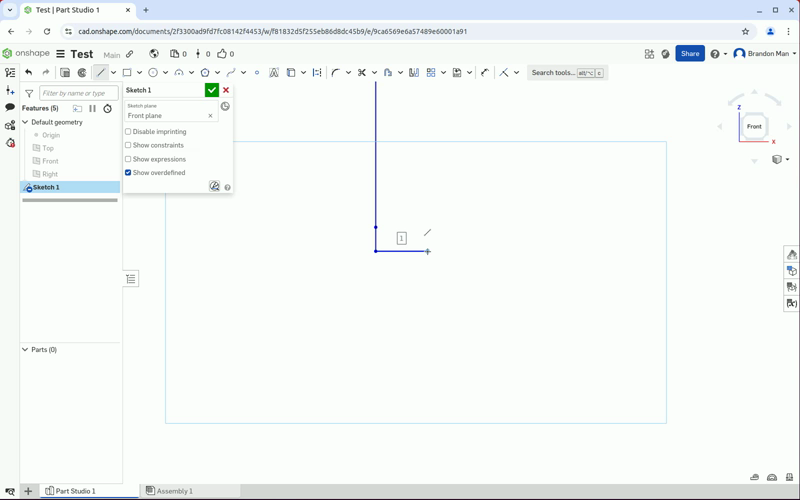
scroll(-6)
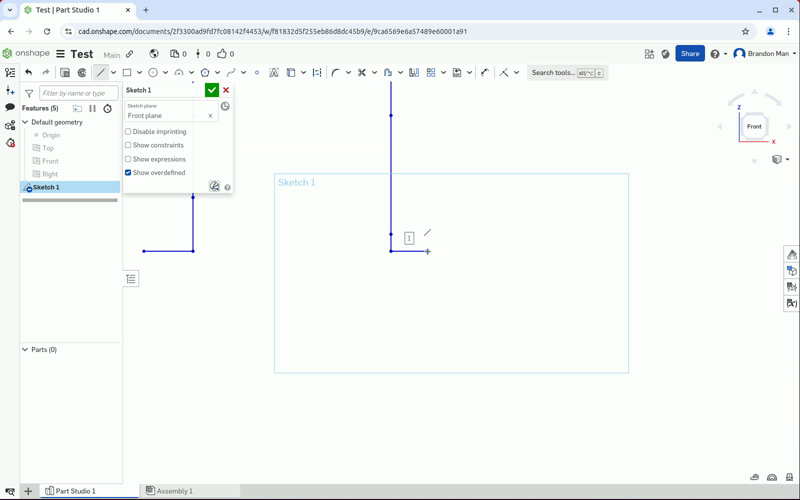
scroll(-6)
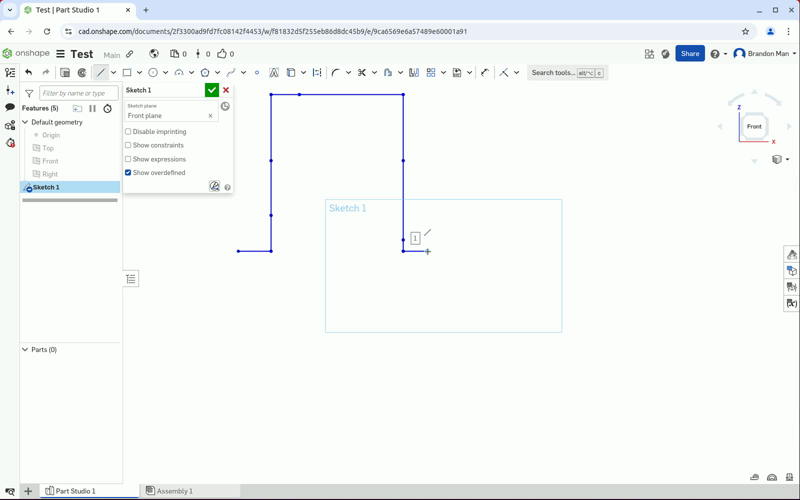
scroll(-6)
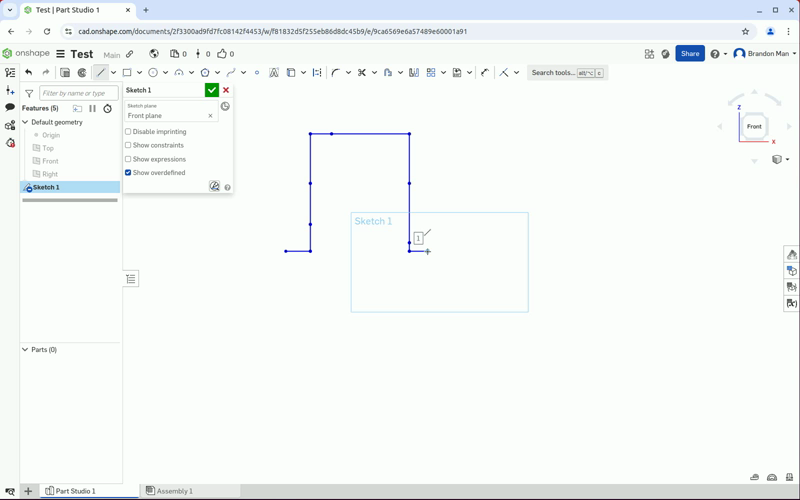
scroll(-6)
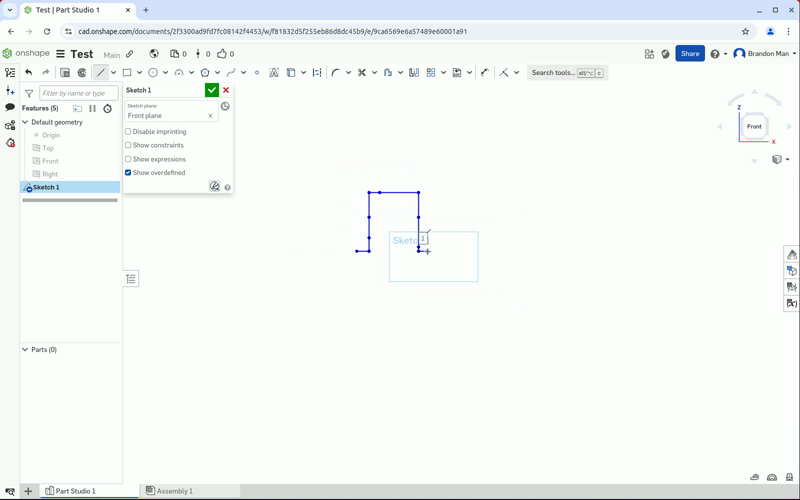
scroll(-6)
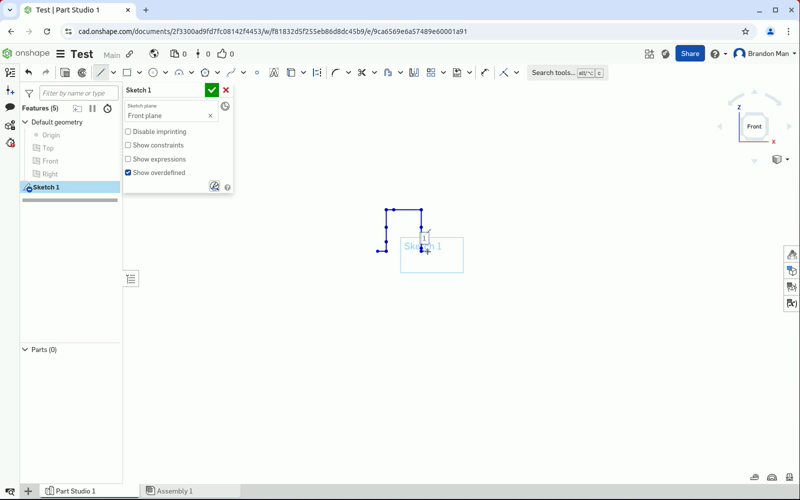
key_up(shift)
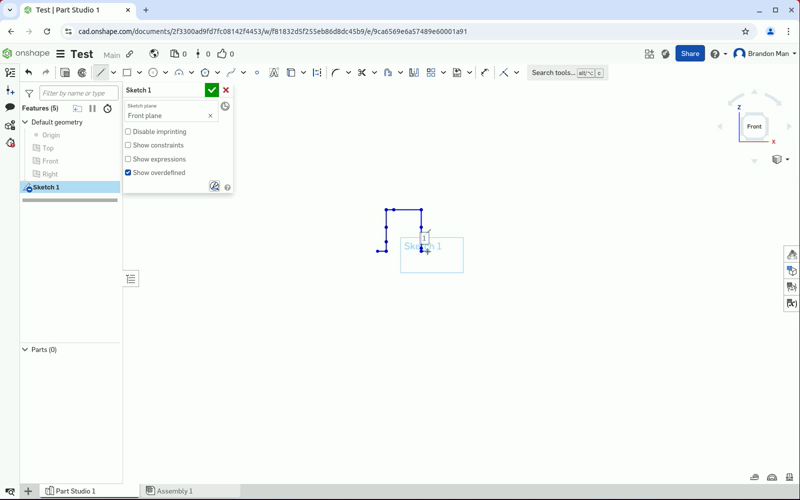
key_down(shift)
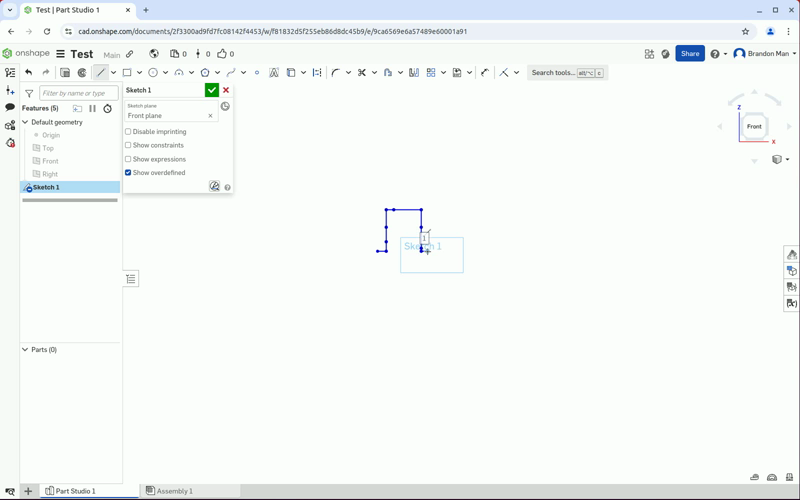
mouse_move(457, 251)
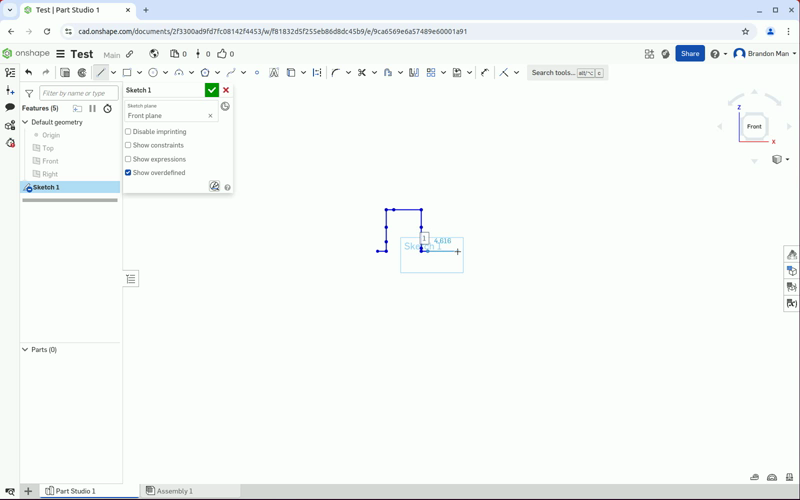
mouse_move(427, 203)
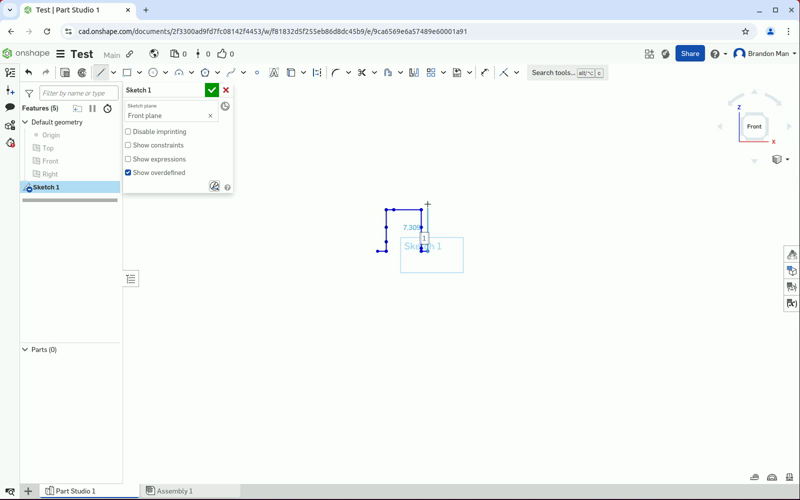
click(427, 203)
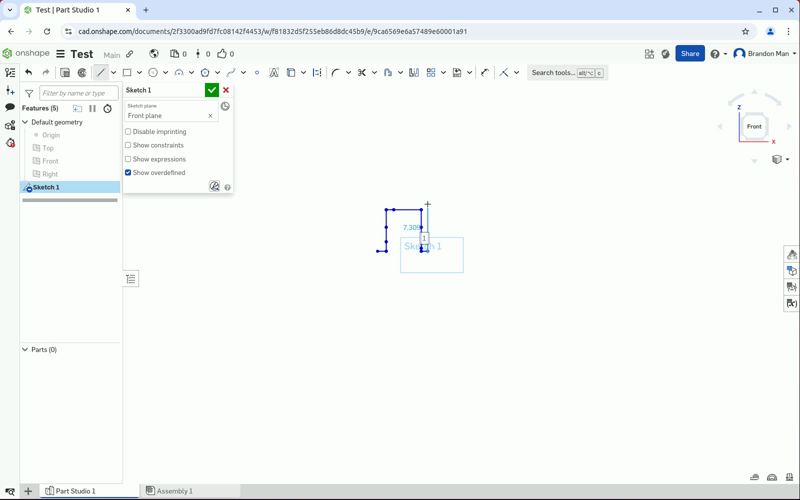
key_up(shift)
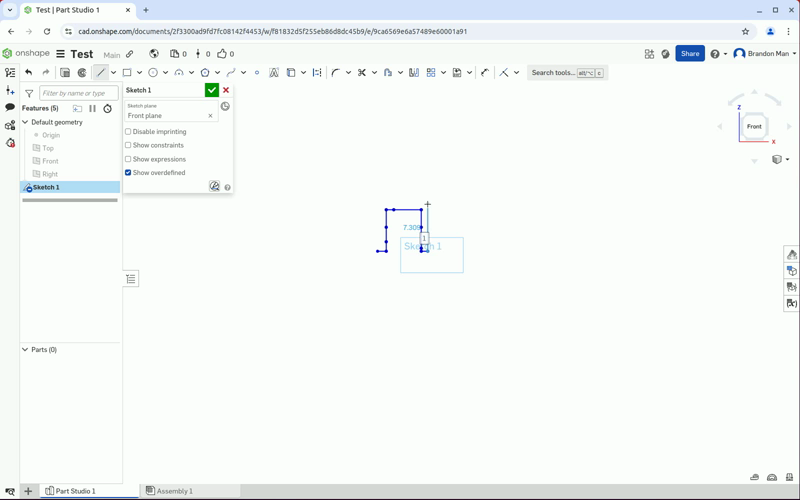
key_down(shift)
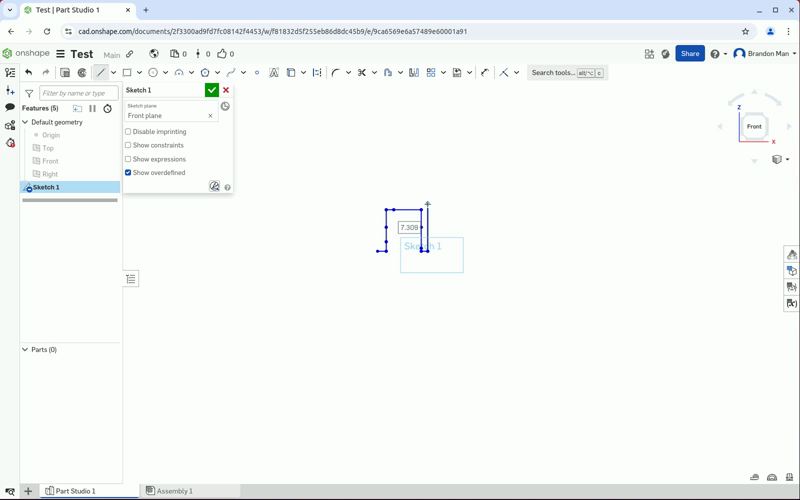
mouse_move(457, 203)
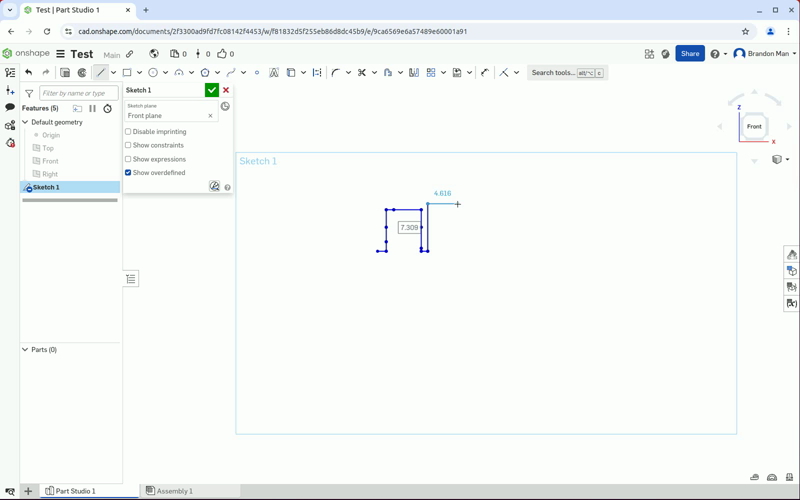
mouse_move(379, 203)
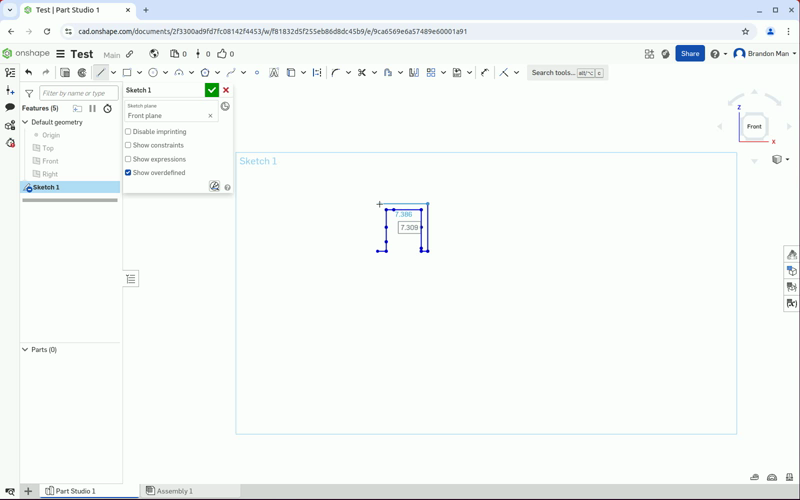
click(379, 203)
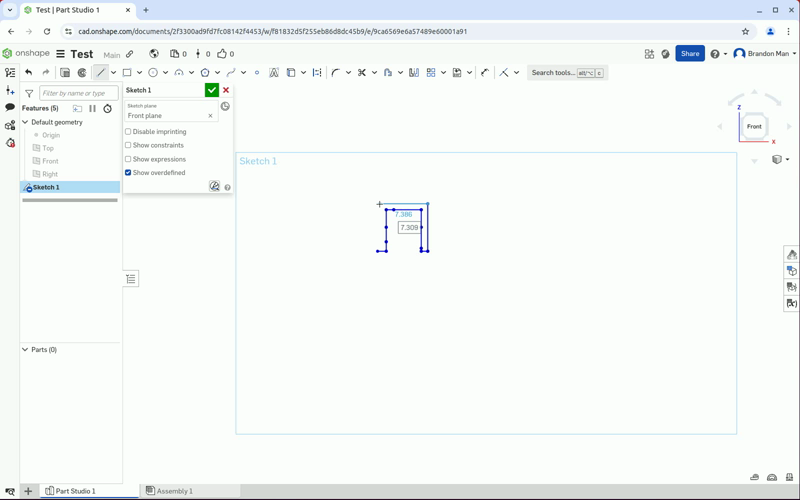
key_up(shift)
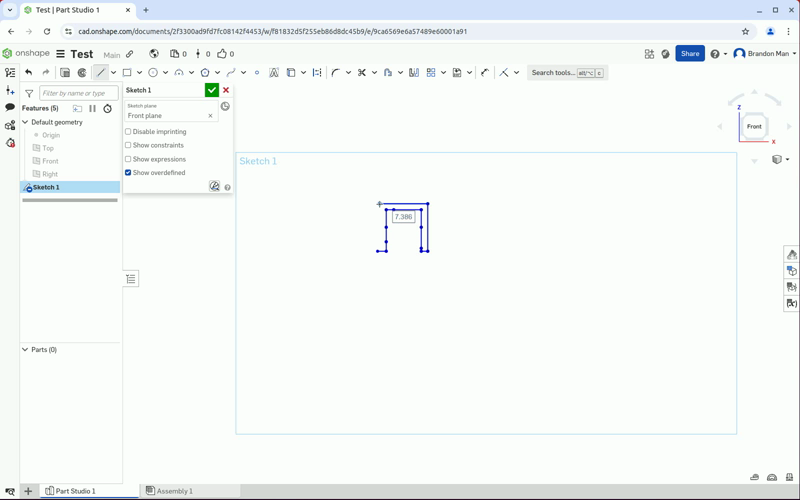
mouse_move(409, 203)
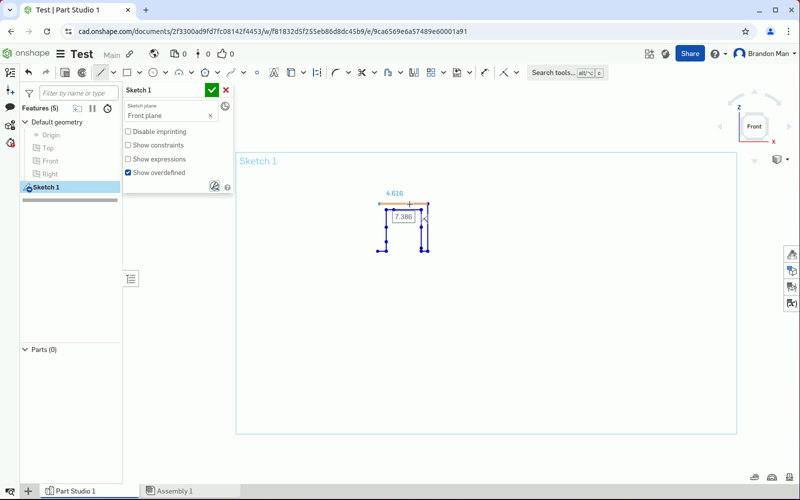
key_down(shift)
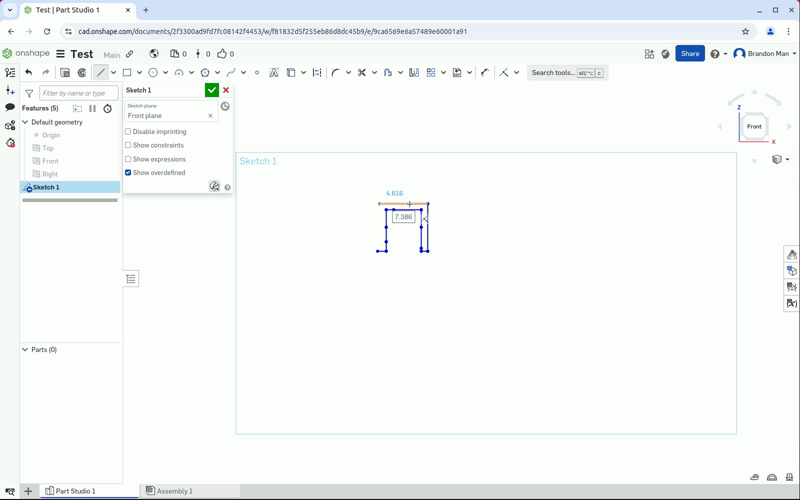
mouse_move(379, 251)
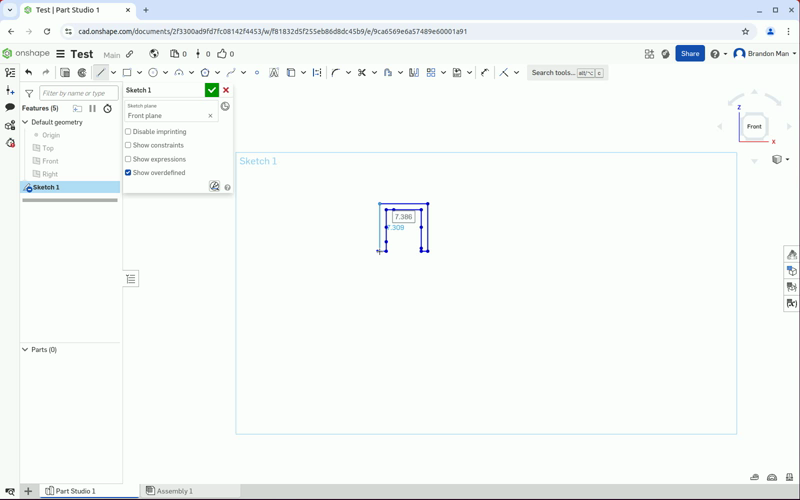
key_up(shift)
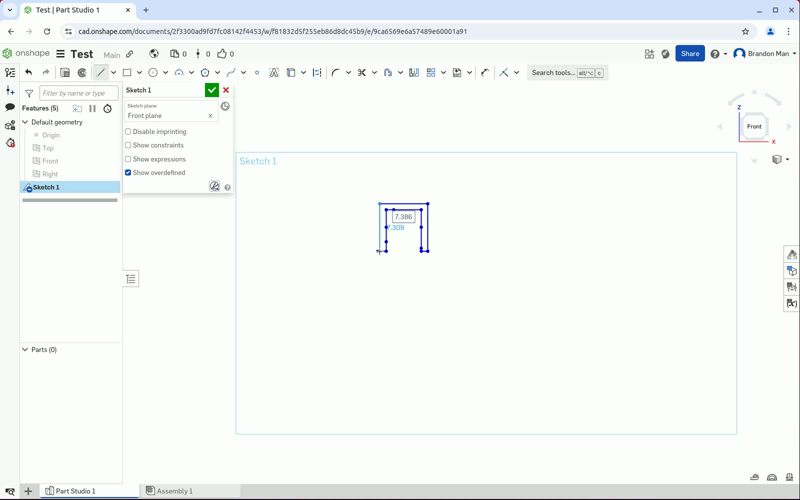
click(379, 251)
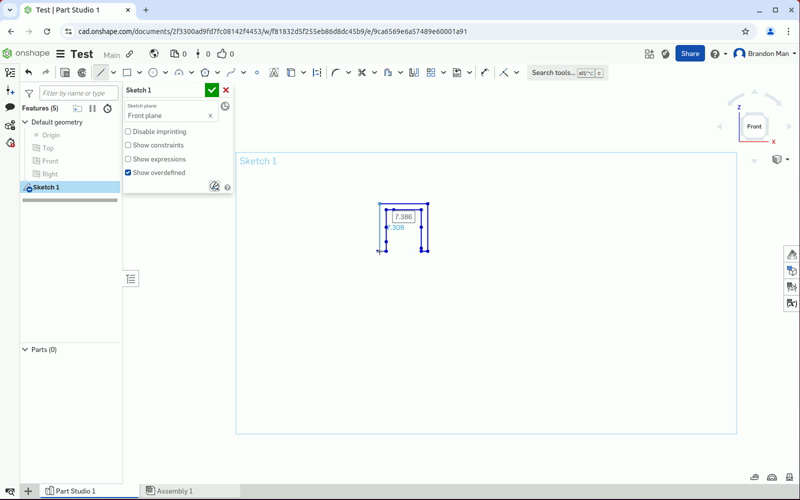
key(esc)
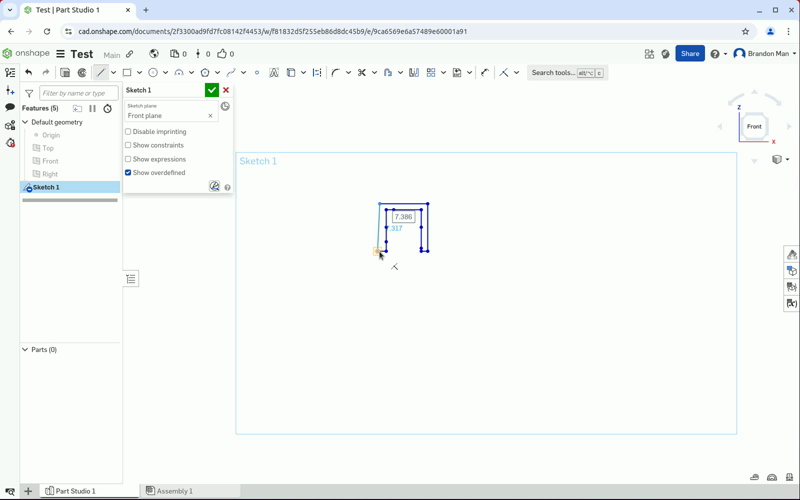
mouse_move(384, 214)
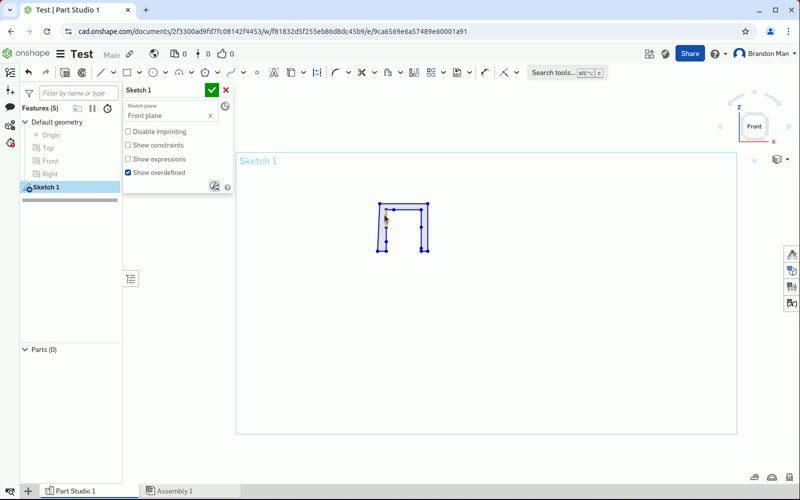
scroll(6)
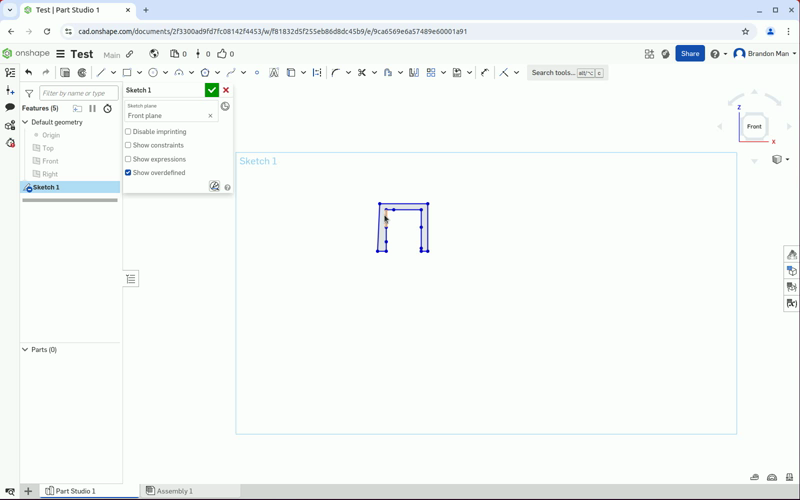
scroll(6)
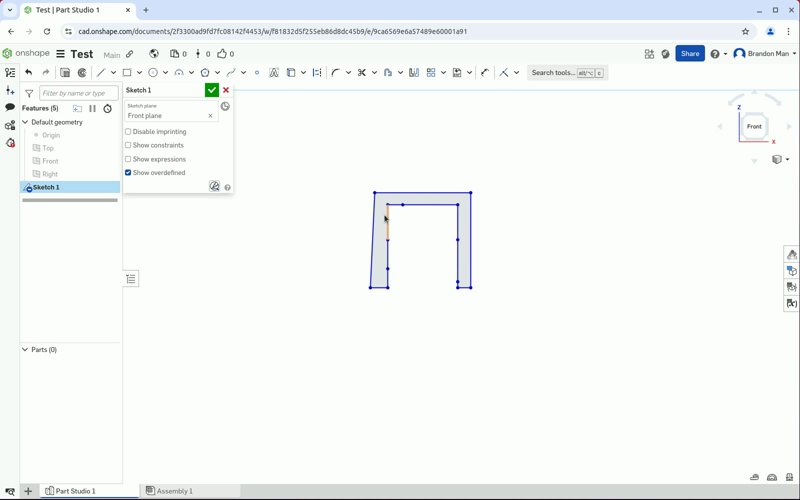
scroll(6)
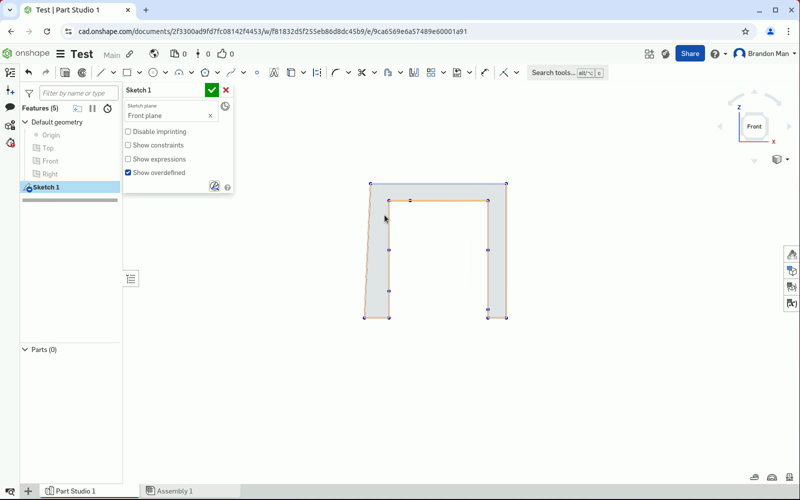
scroll(6)
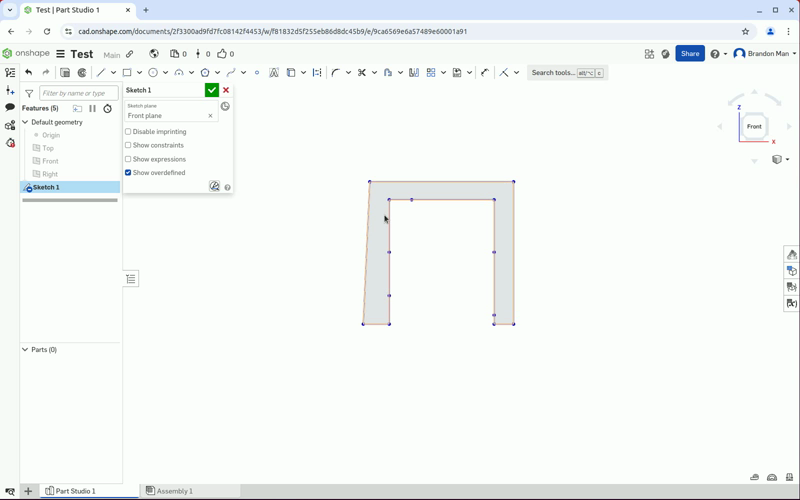
scroll(6)
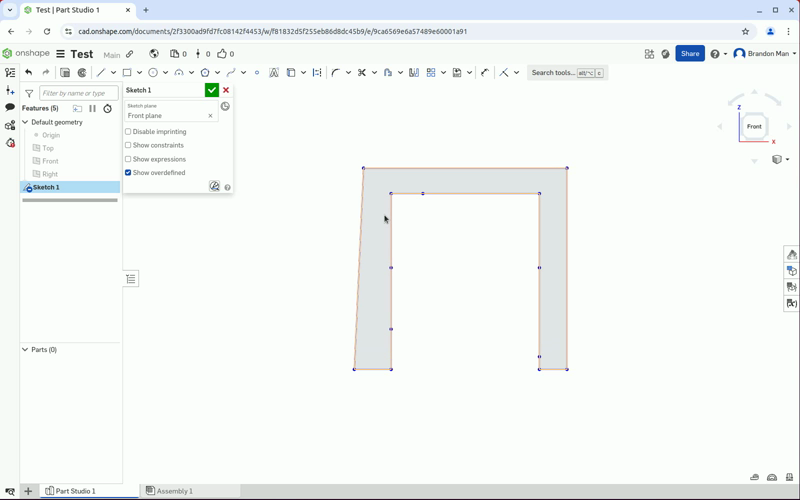
scroll(6)
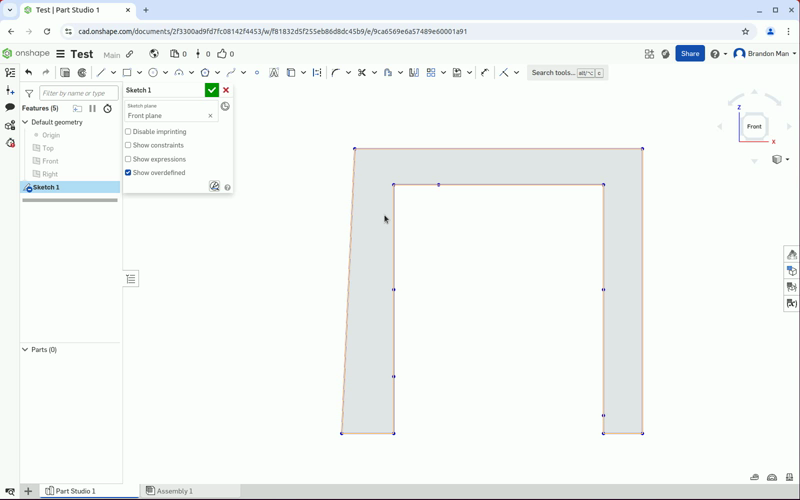
scroll(6)
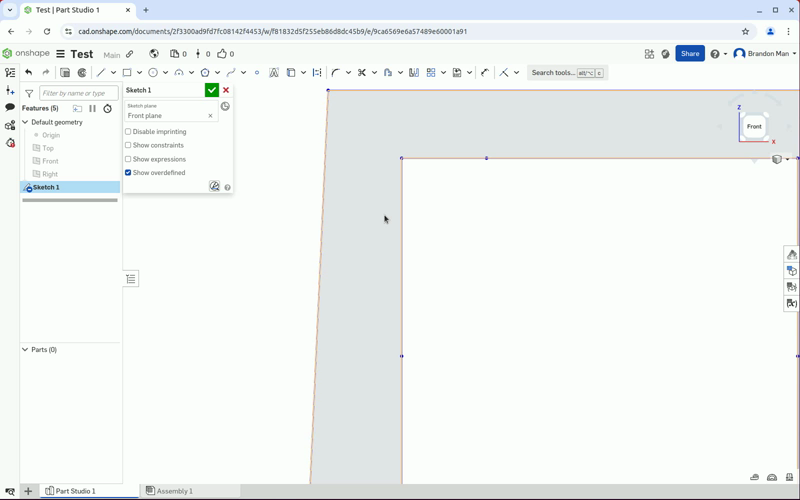
click(384, 214)
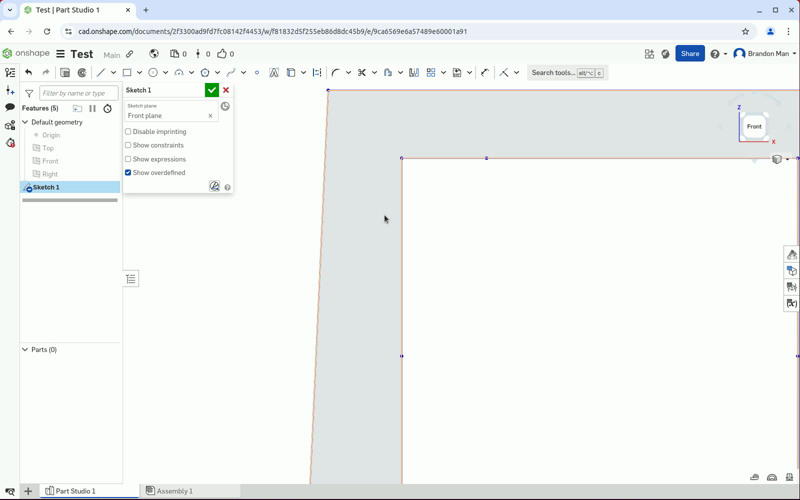
scroll(-6)
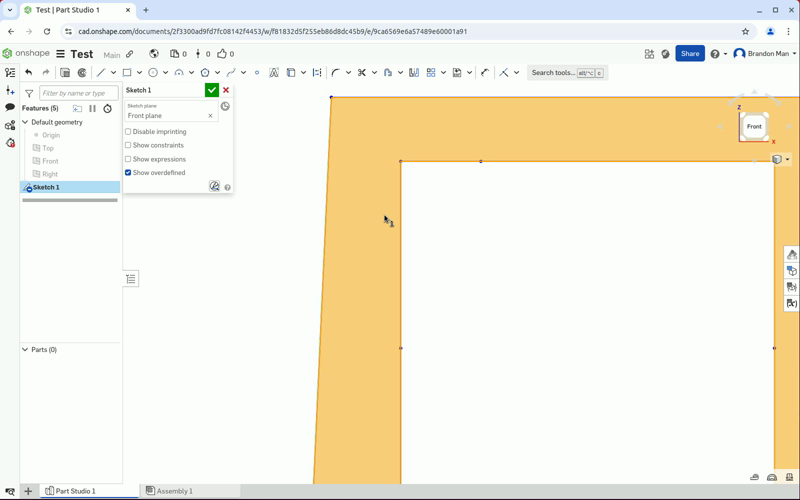
scroll(-6)
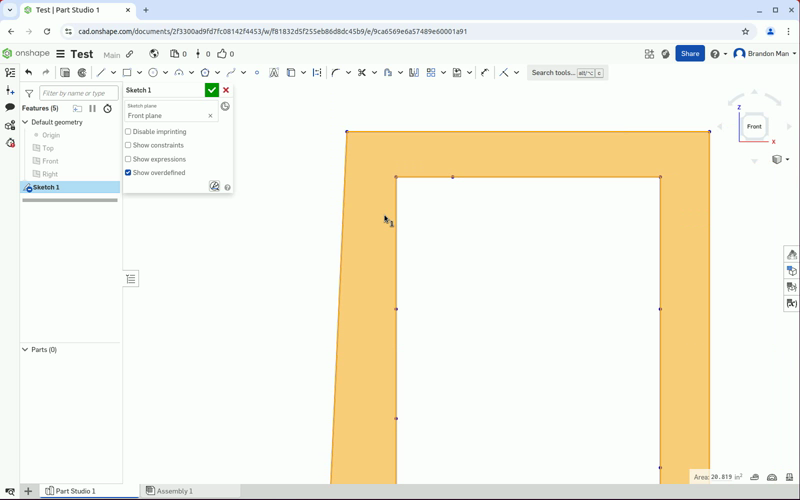
scroll(-6)
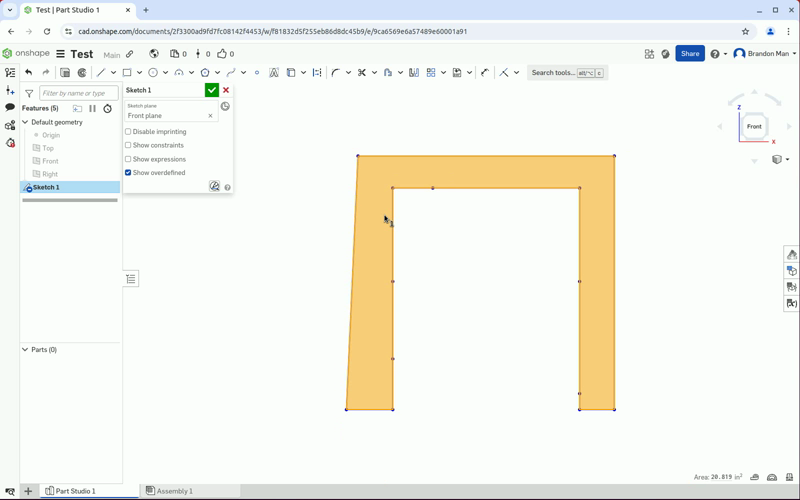
scroll(-6)
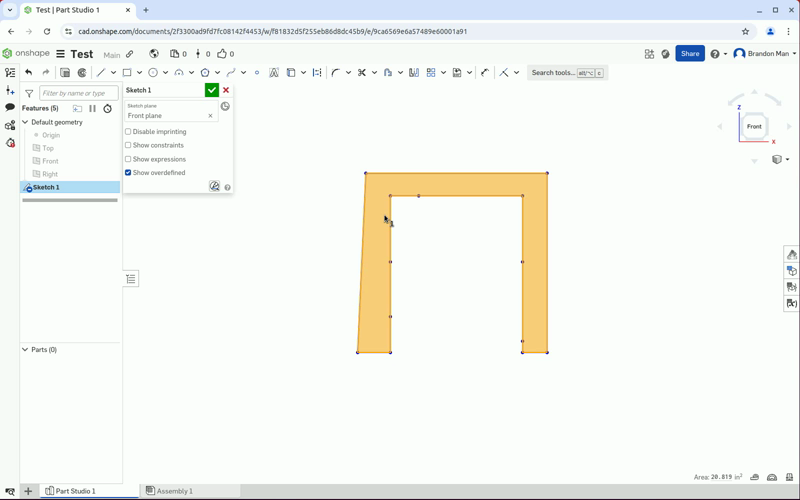
scroll(-6)
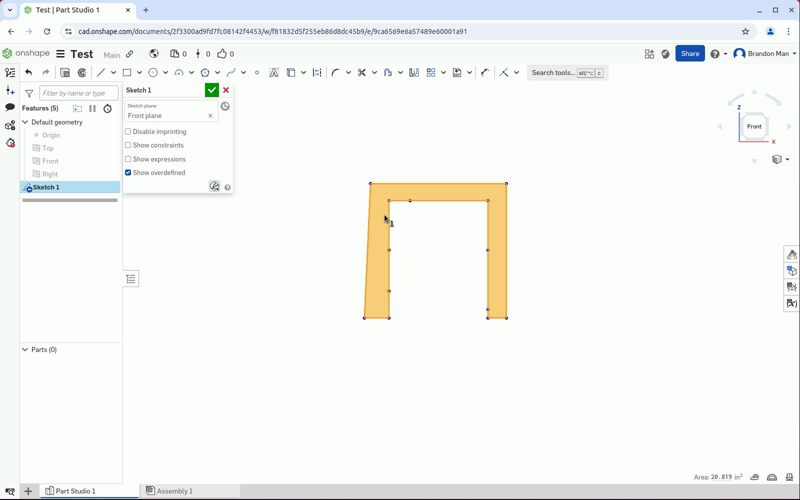
scroll(-6)
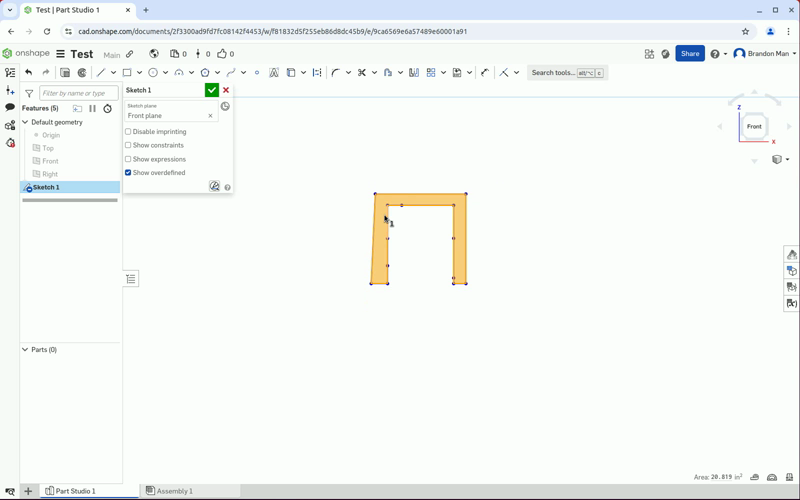
scroll(-6)
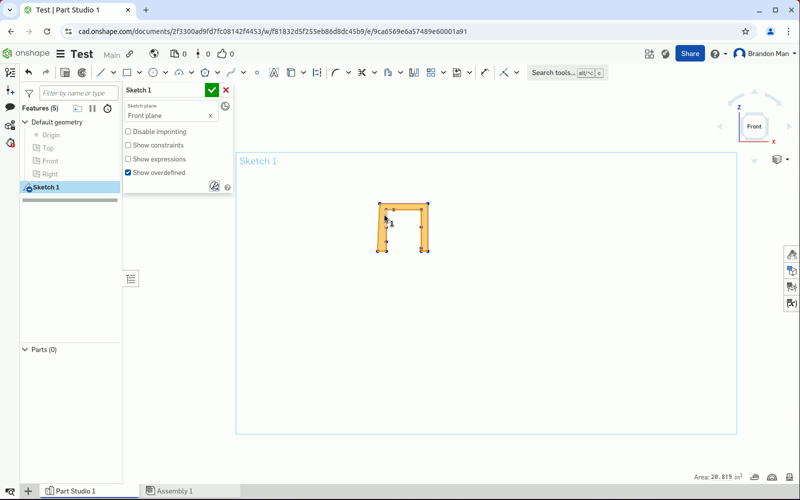
mouse_move(73, 352)
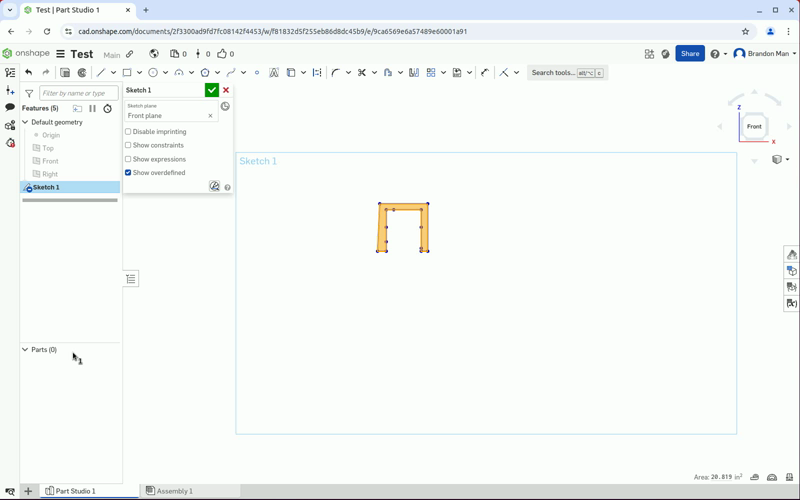
key(shift+y)
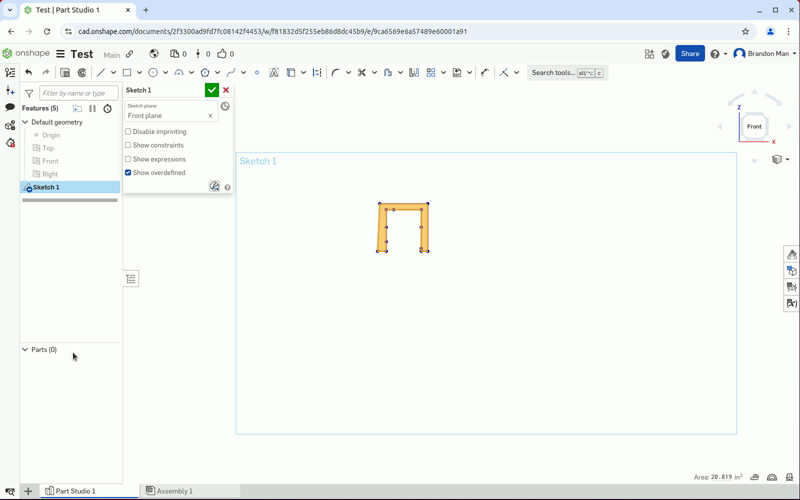
key(shift+e)
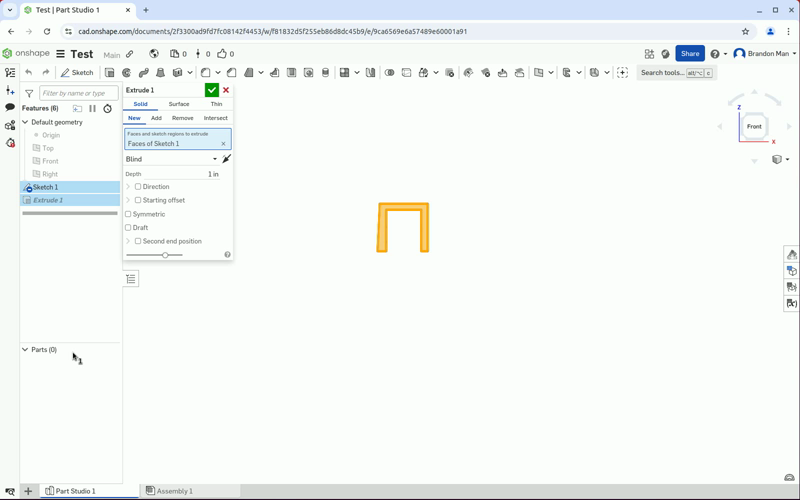
mouse_move(143, 106)
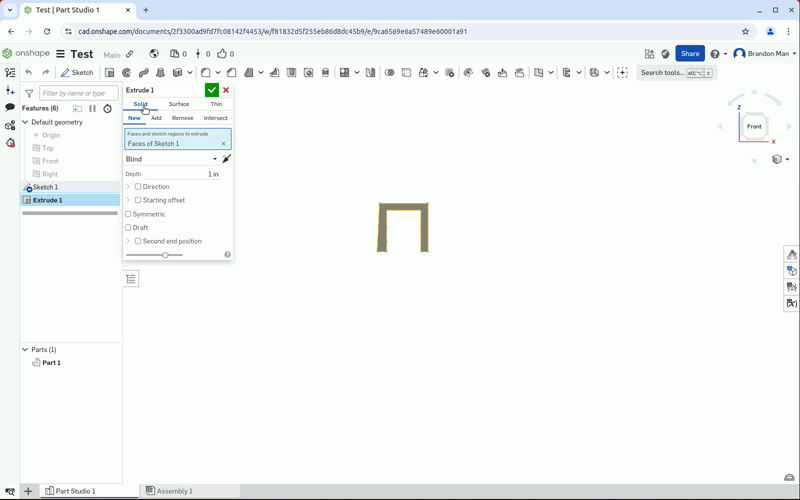
click(143, 106)
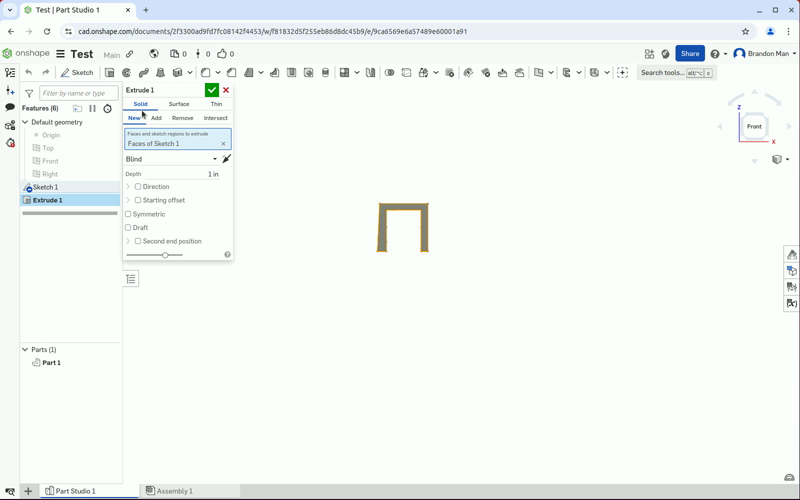
mouse_move(137, 120)
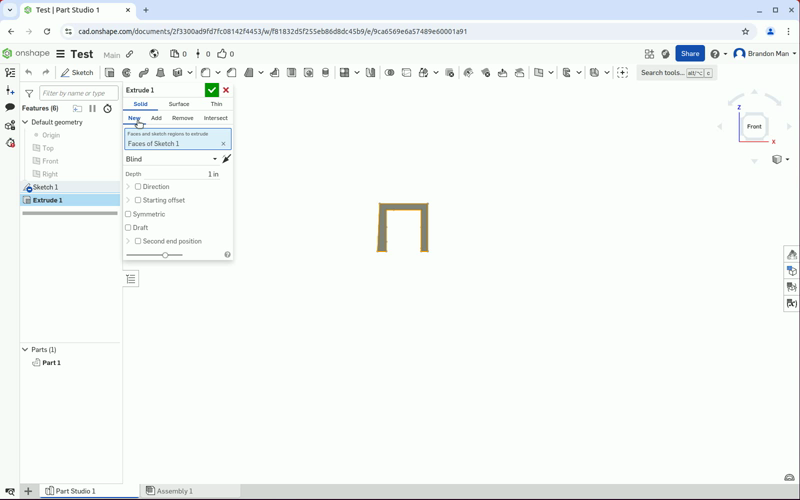
click(137, 120)
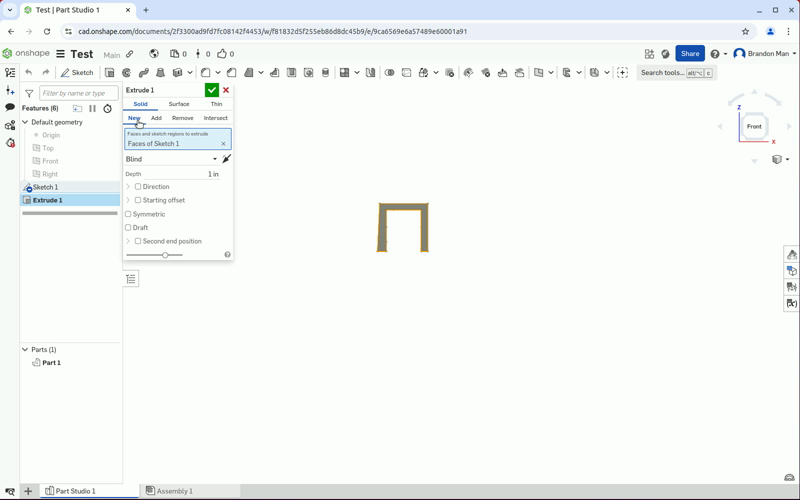
key(tab, 4)
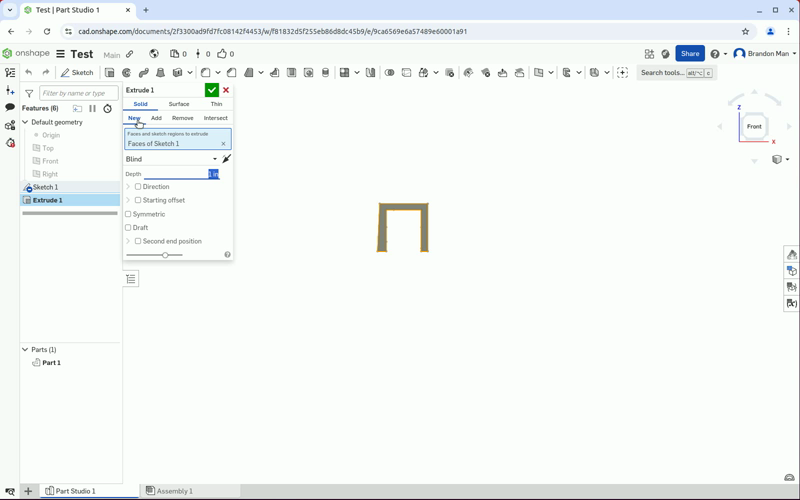
text(17.572)
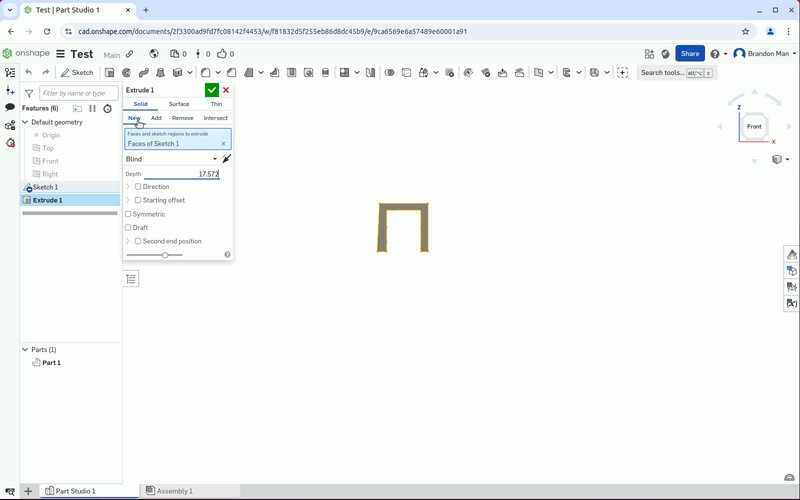
key(enter)
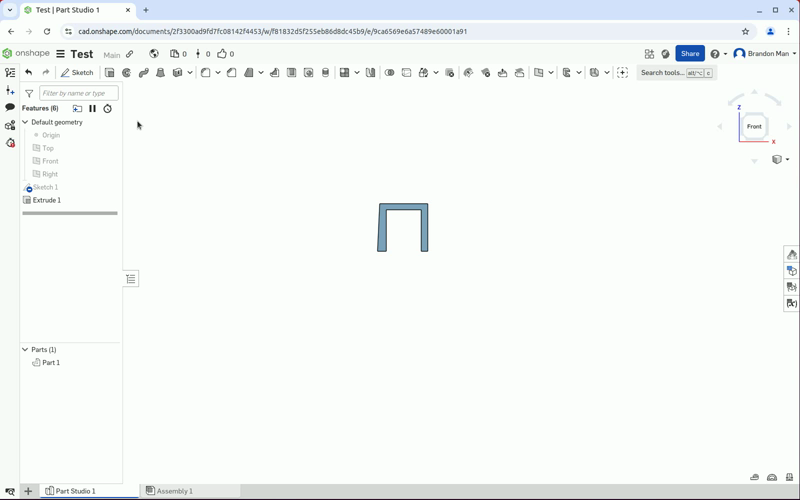
key(shift+h)
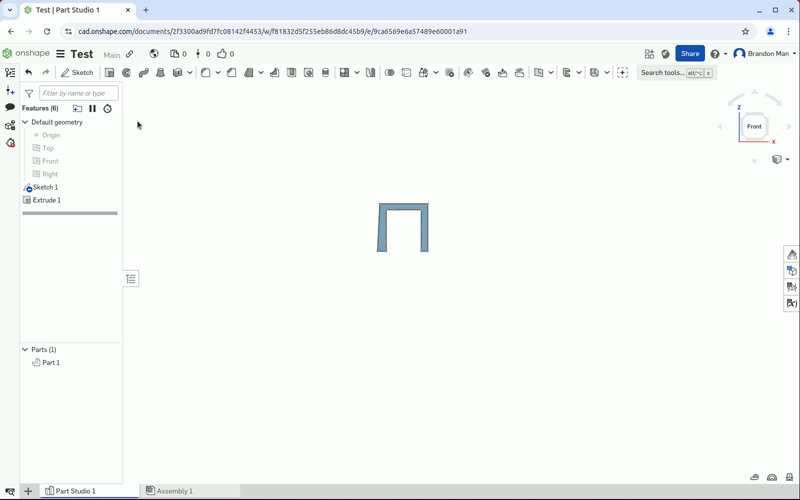
key(shift+h)
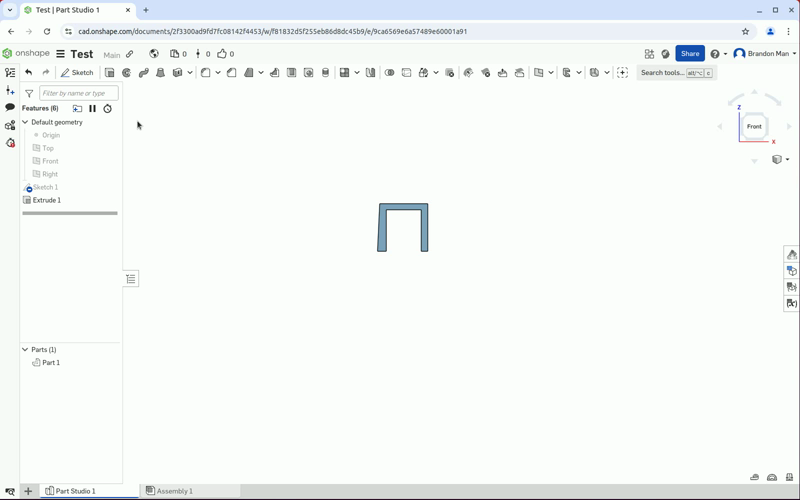
mouse_move(73, 189)
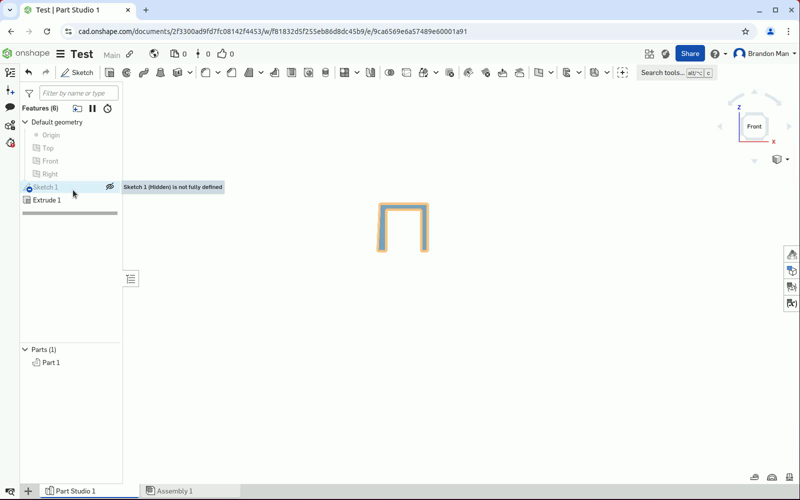
click(73, 189)
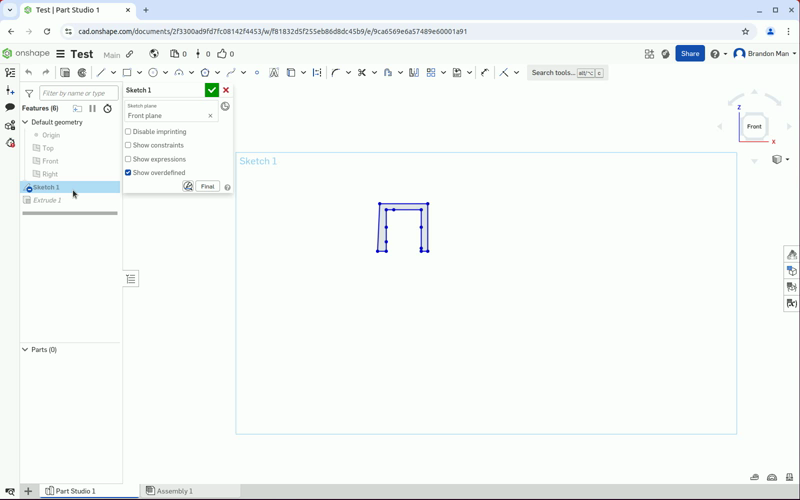
mouse_move(229, 92)
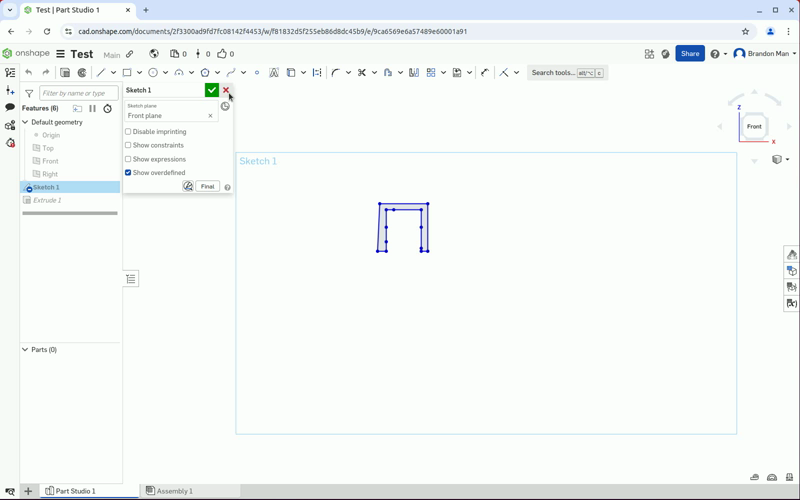
click(229, 92)
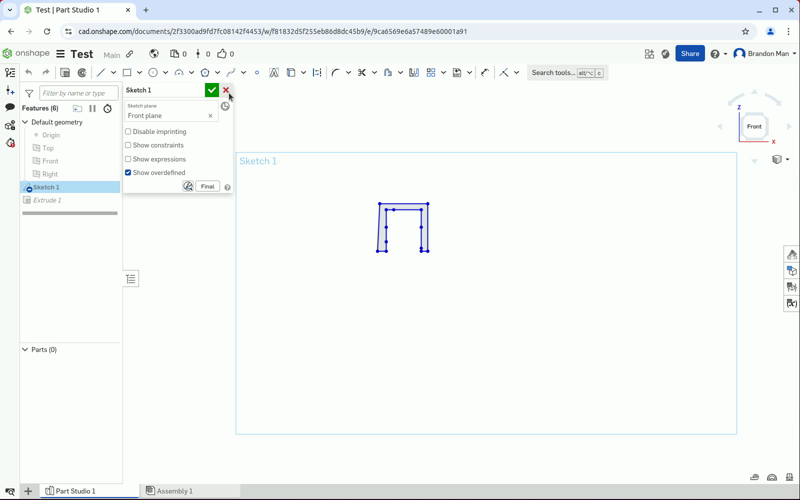
key(shift+s)
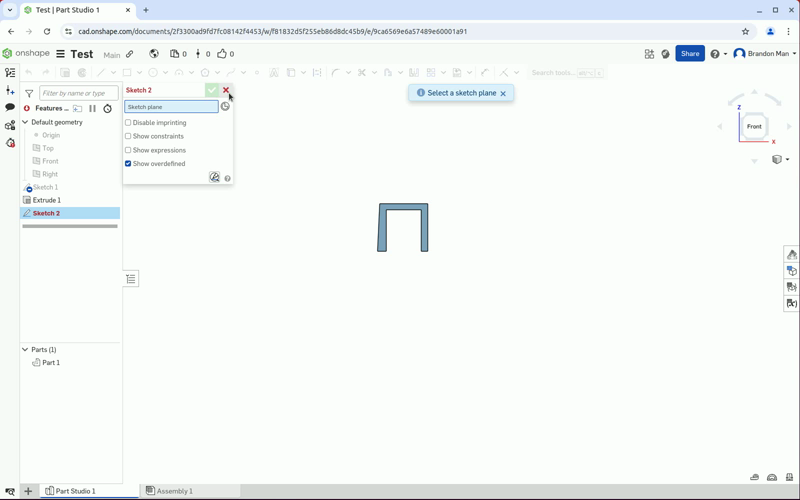
mouse_move(73, 163)
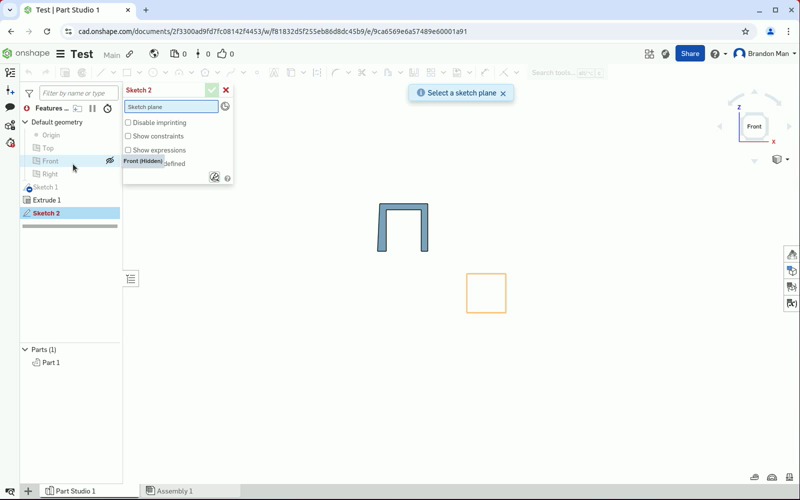
click(73, 163)
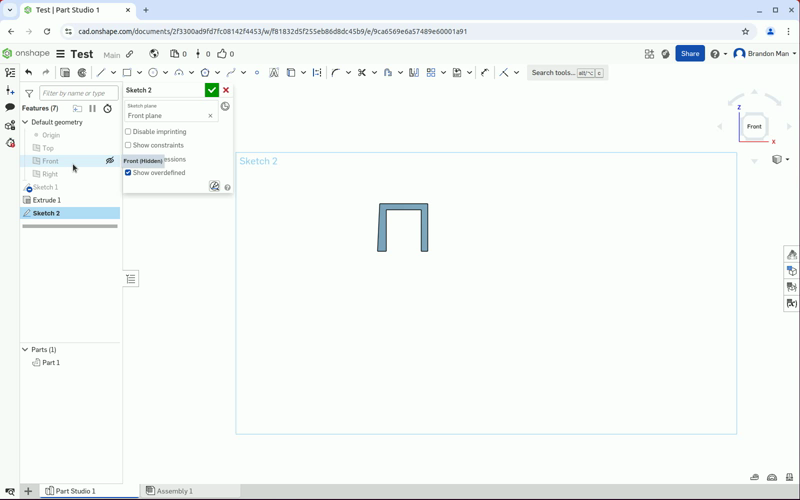
mouse_move(73, 352)
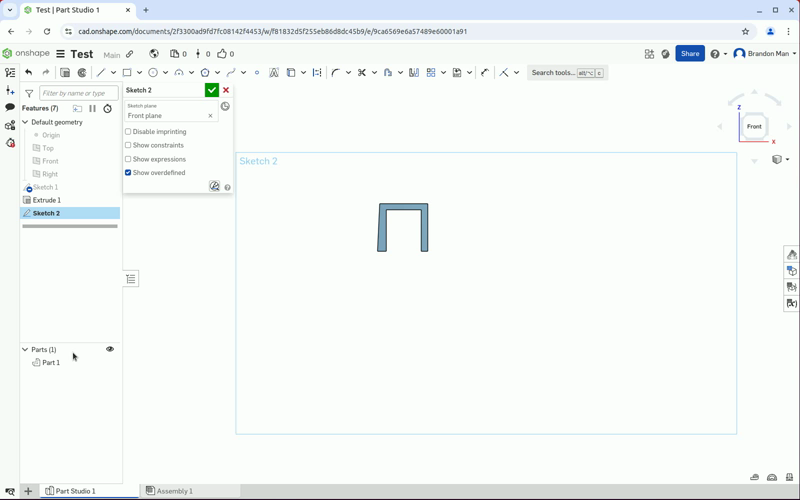
key(y)
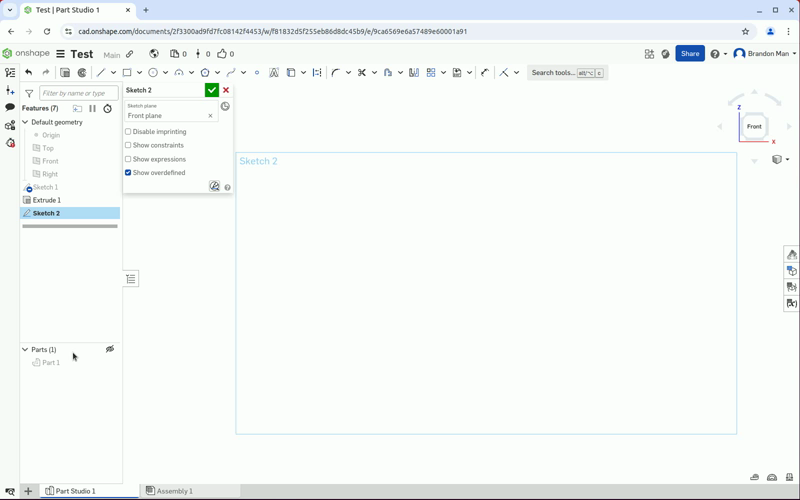
key(l)
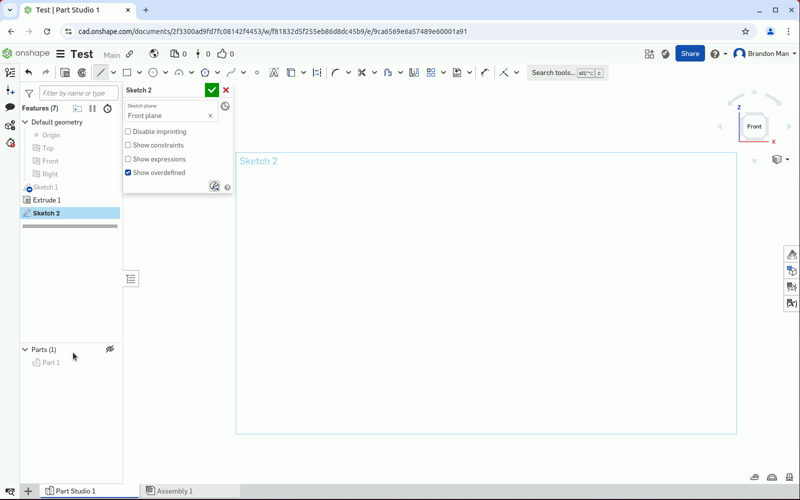
key_down(shift)
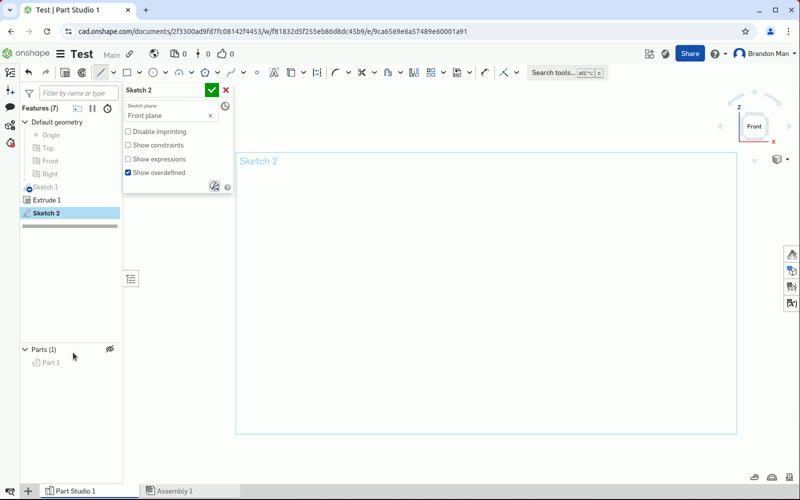
mouse_move(425, 395)
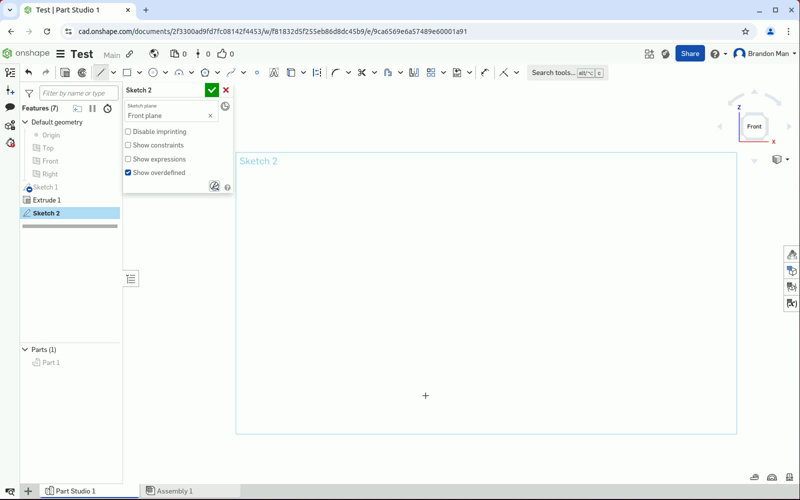
click(425, 395)
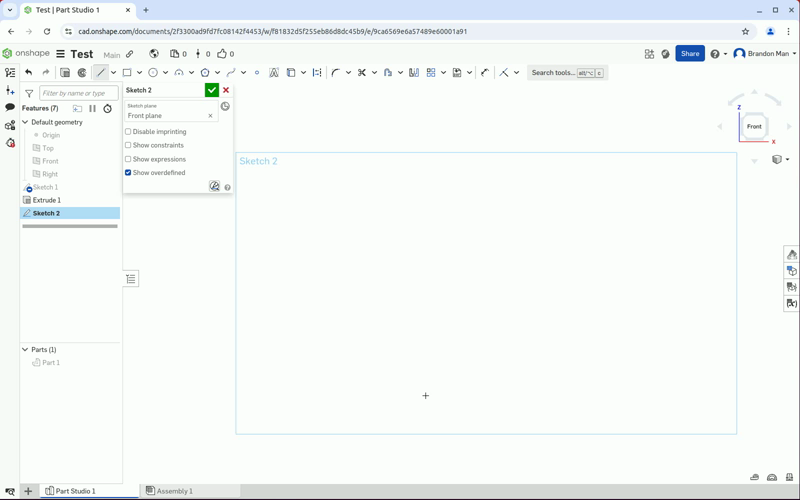
key_up(shift)
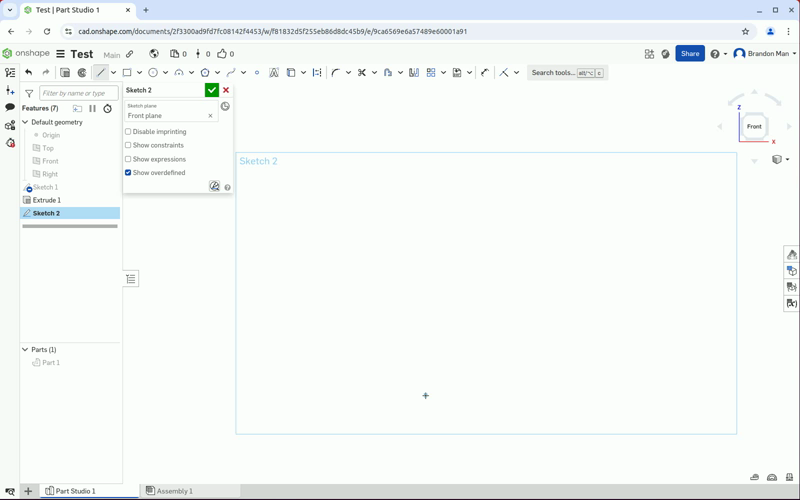
key_down(shift)
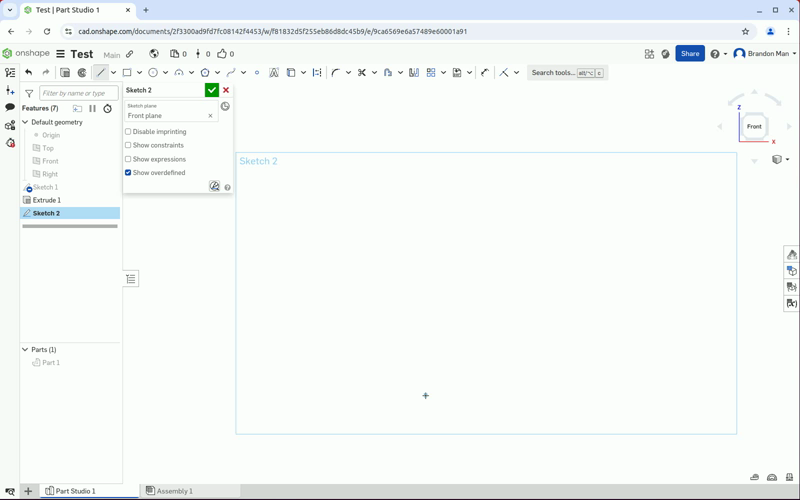
mouse_move(455, 395)
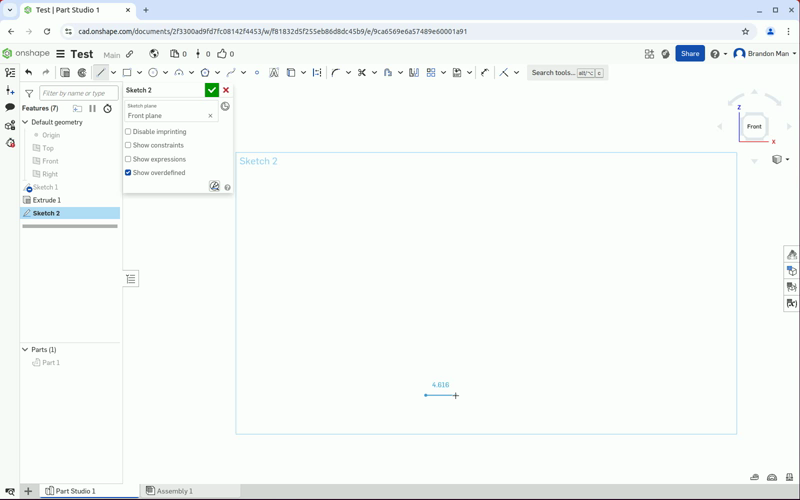
mouse_move(431, 395)
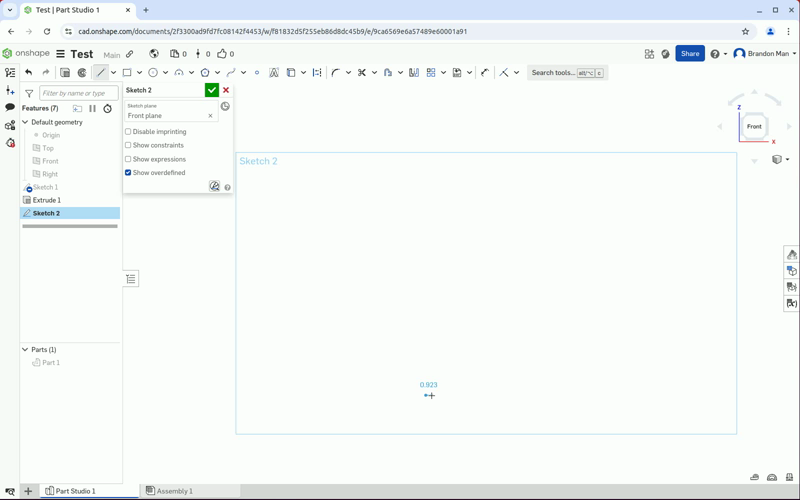
scroll(6)
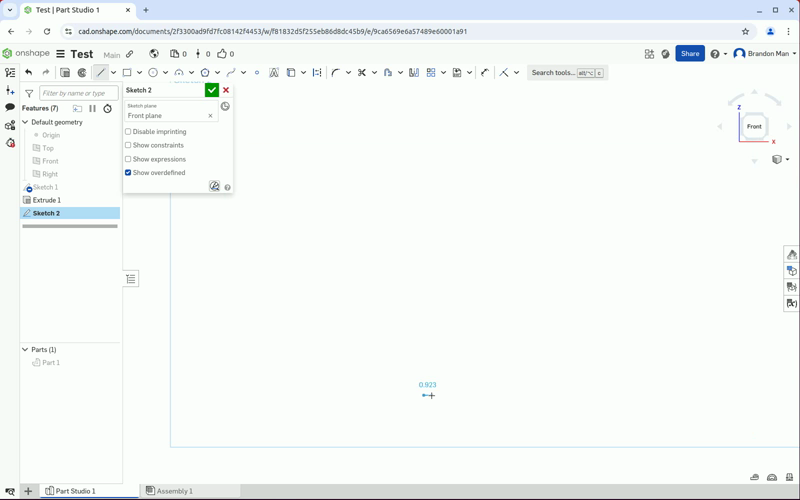
scroll(6)
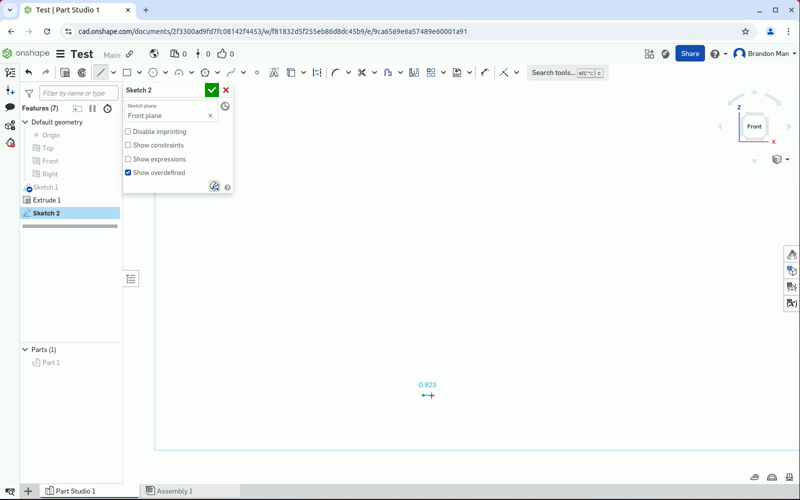
scroll(6)
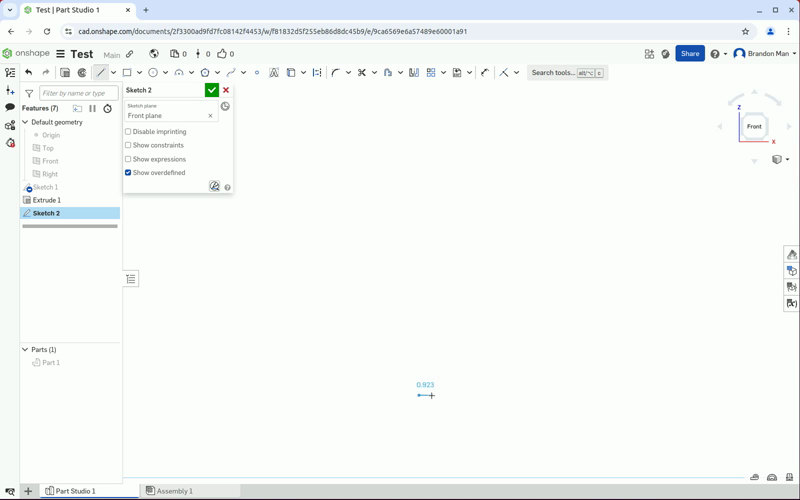
scroll(6)
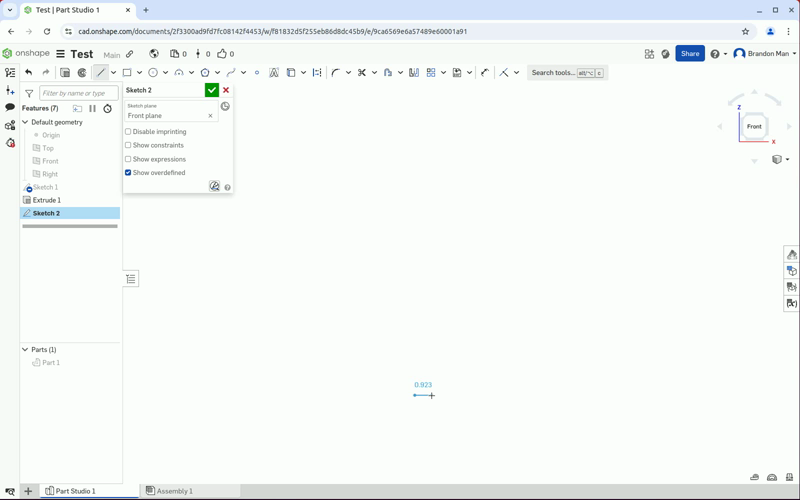
scroll(6)
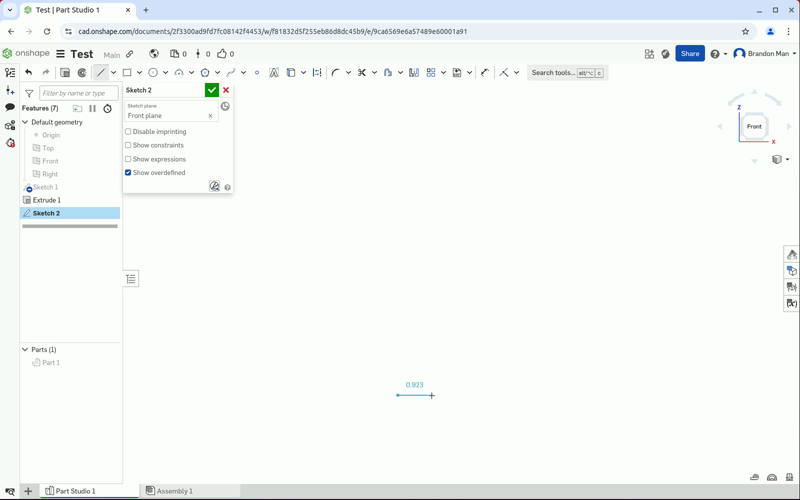
scroll(6)
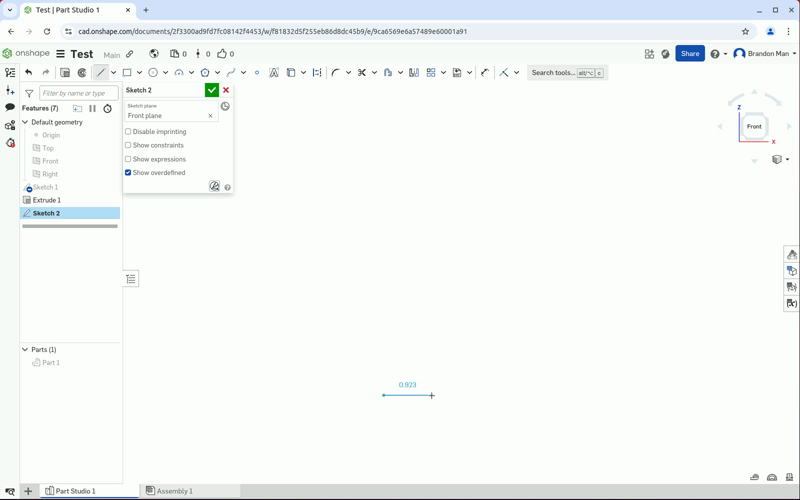
scroll(6)
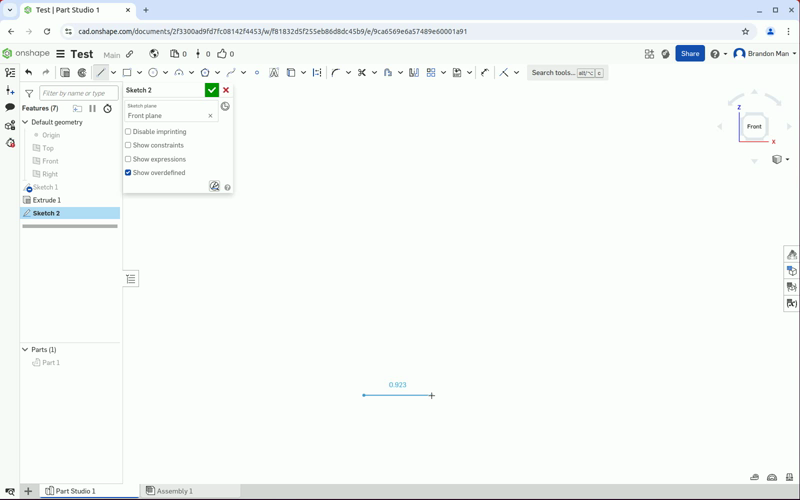
click(431, 395)
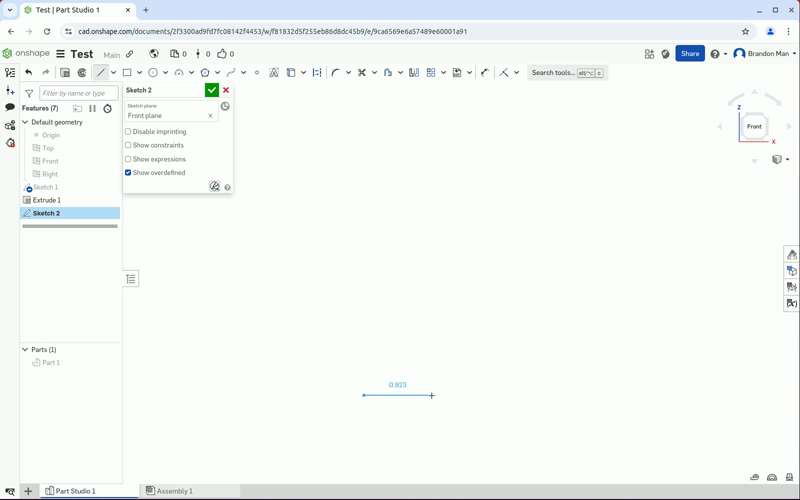
scroll(-6)
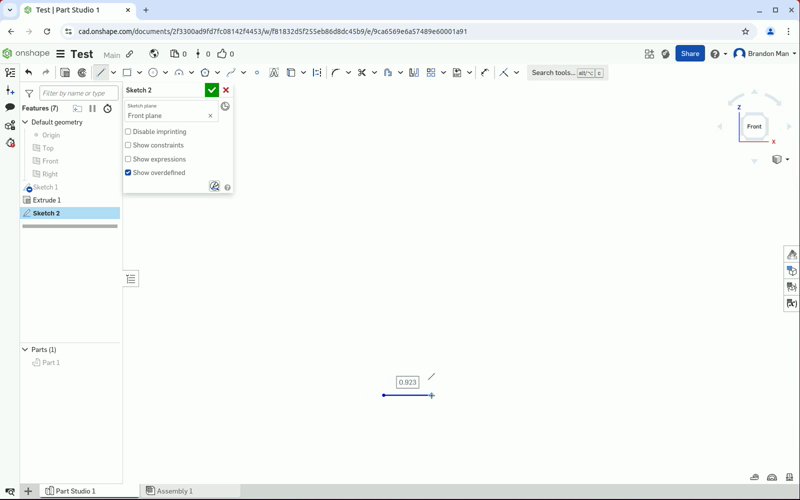
scroll(-6)
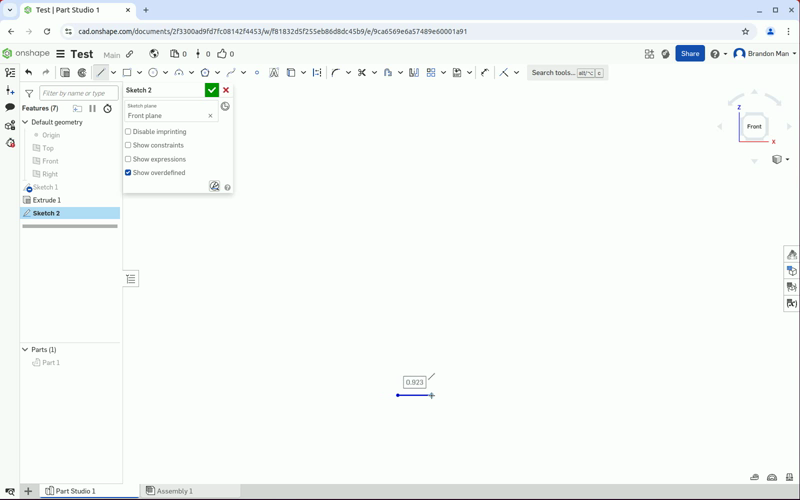
scroll(-6)
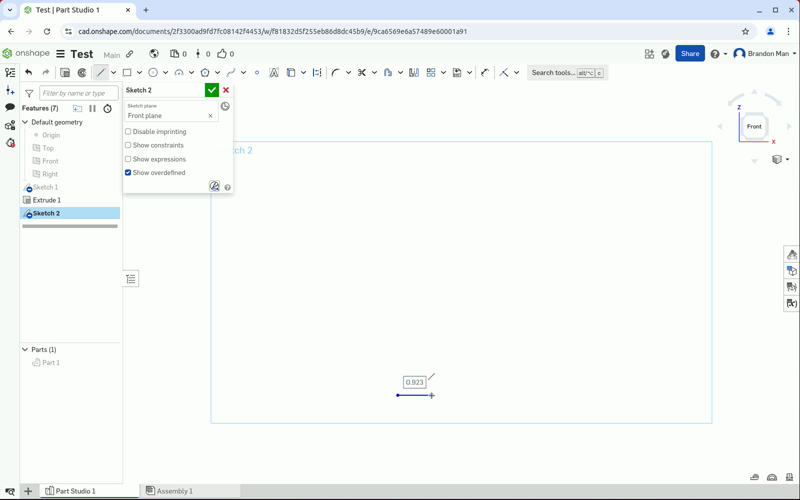
scroll(-6)
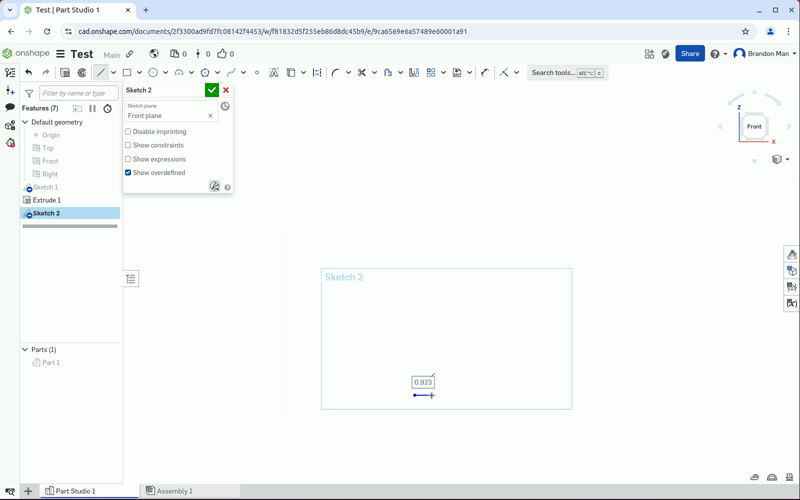
scroll(-6)
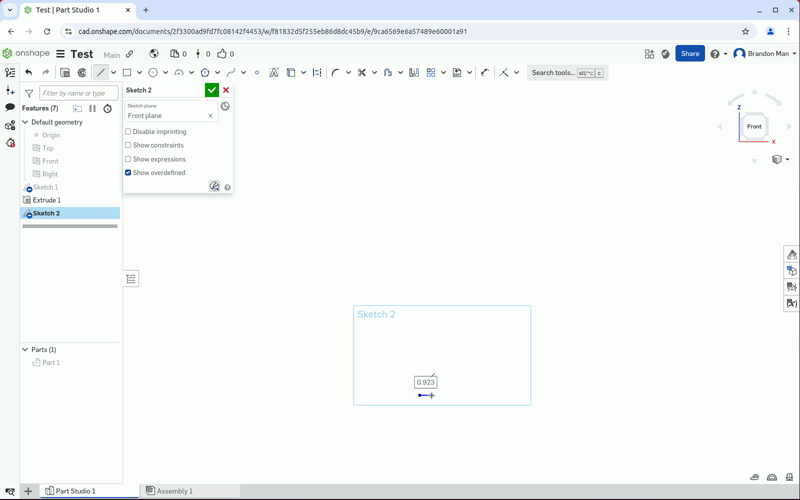
scroll(-6)
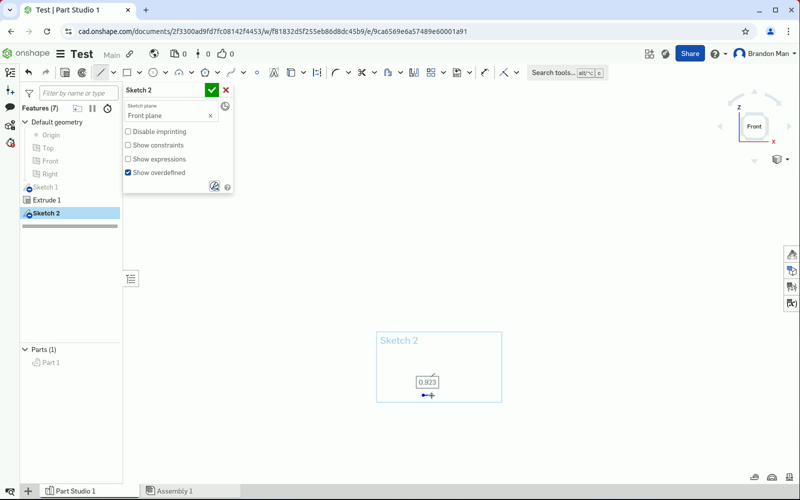
scroll(-6)
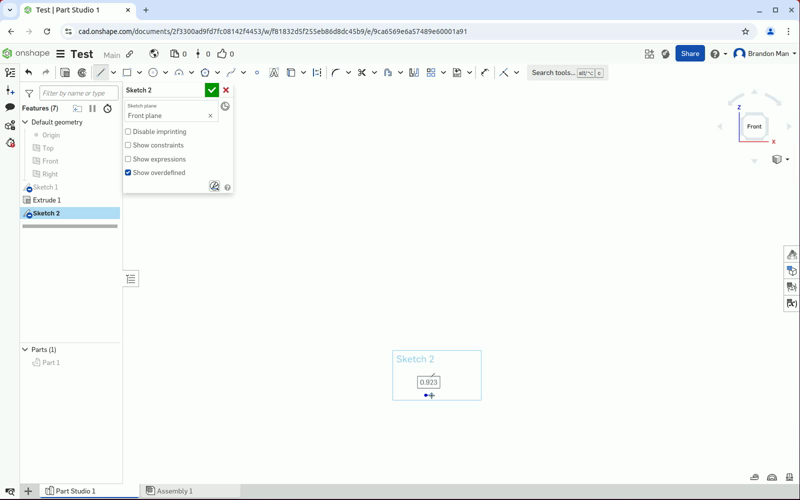
key_up(shift)
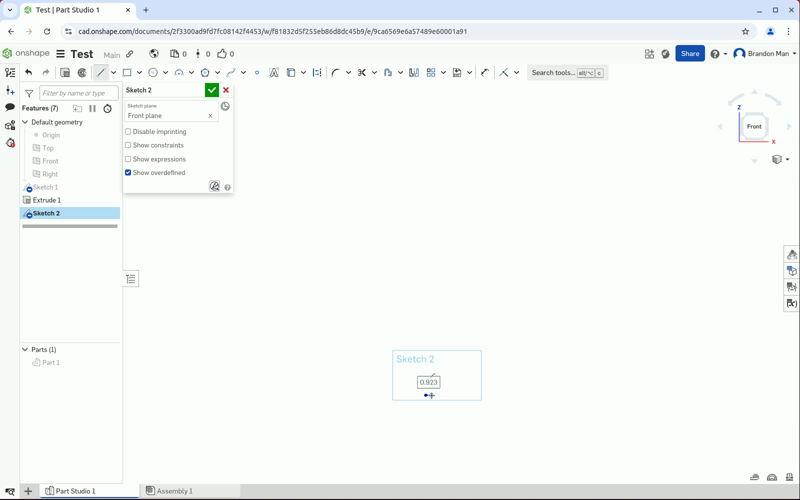
key_down(shift)
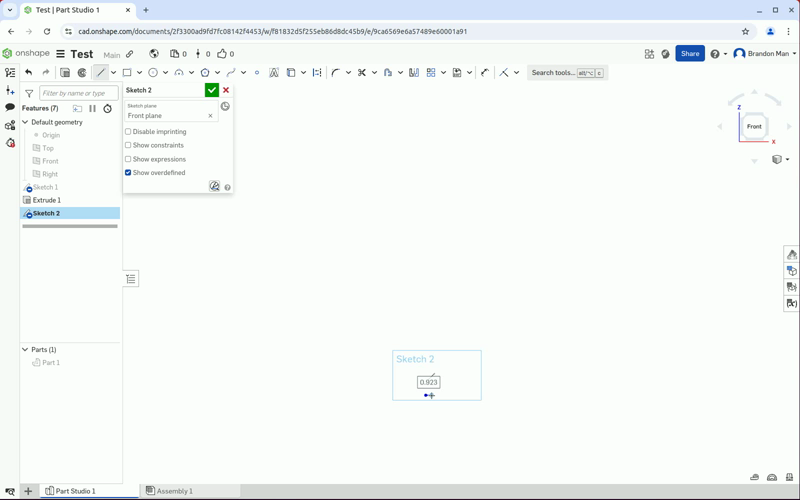
mouse_move(461, 395)
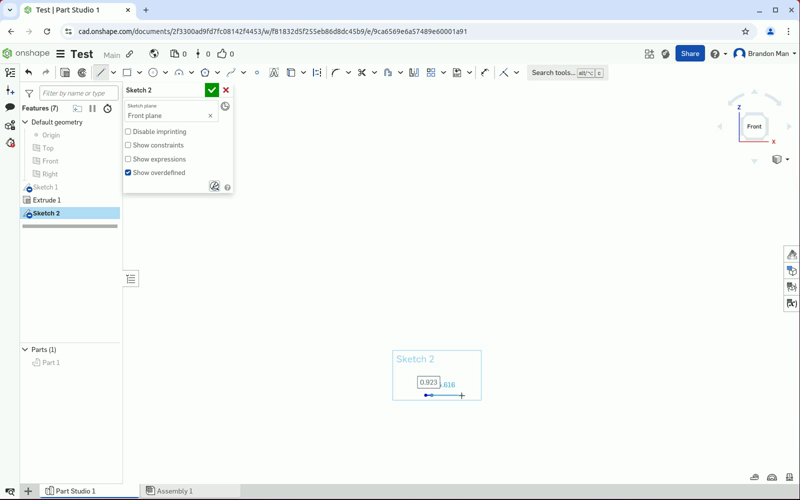
mouse_move(431, 365)
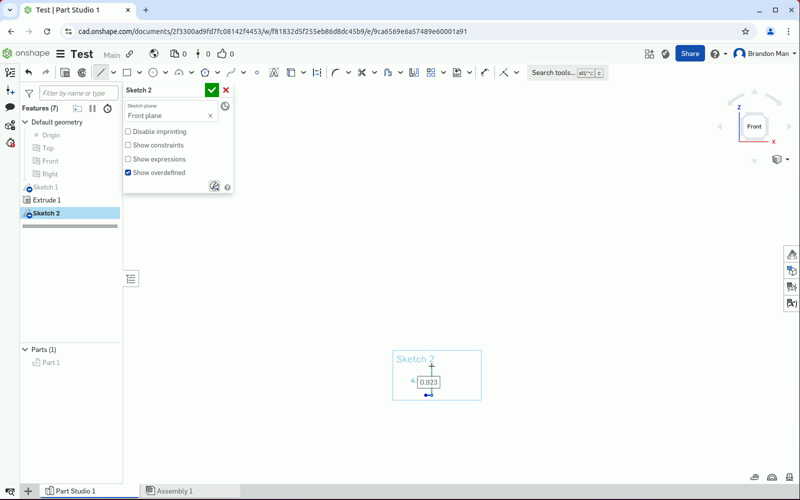
click(431, 365)
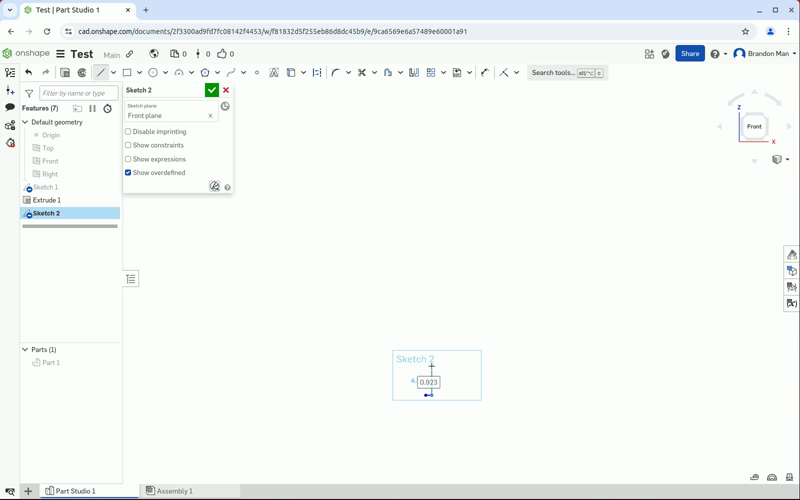
key_up(shift)
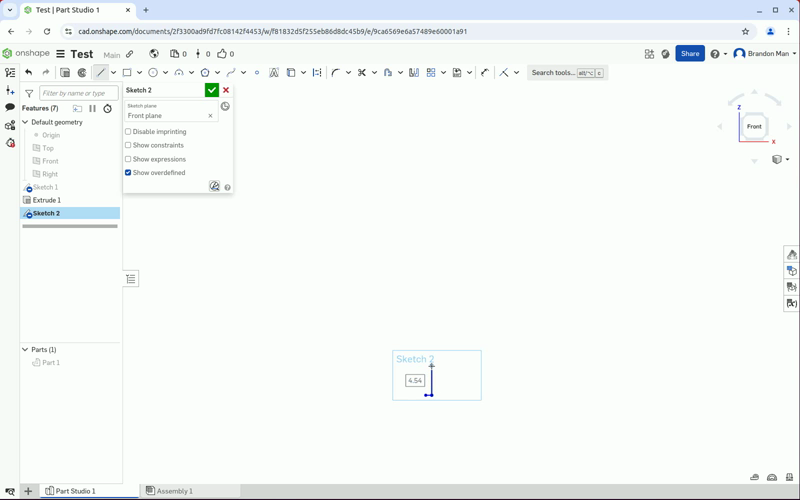
key_down(shift)
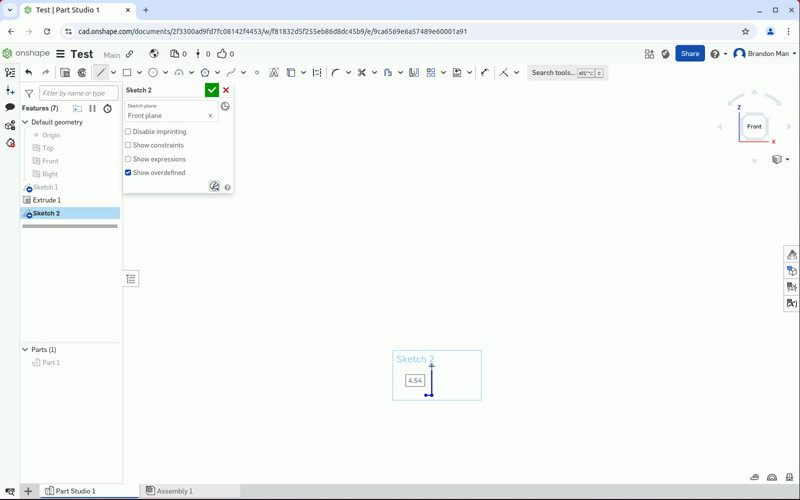
mouse_move(431, 283)
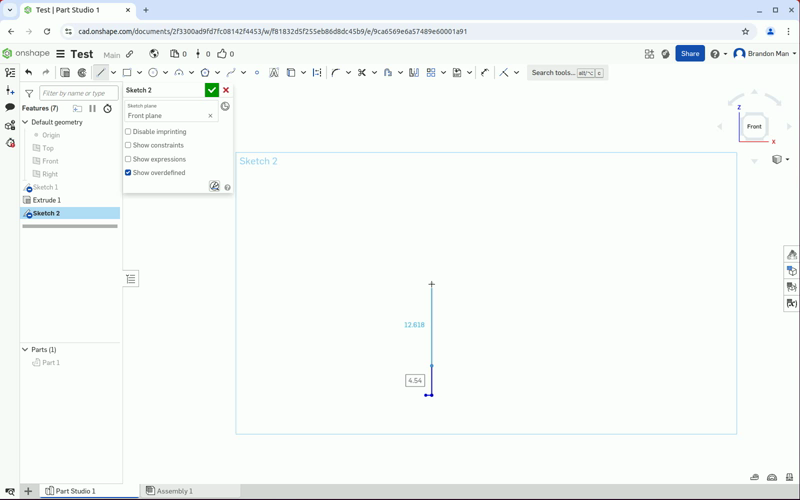
click(431, 283)
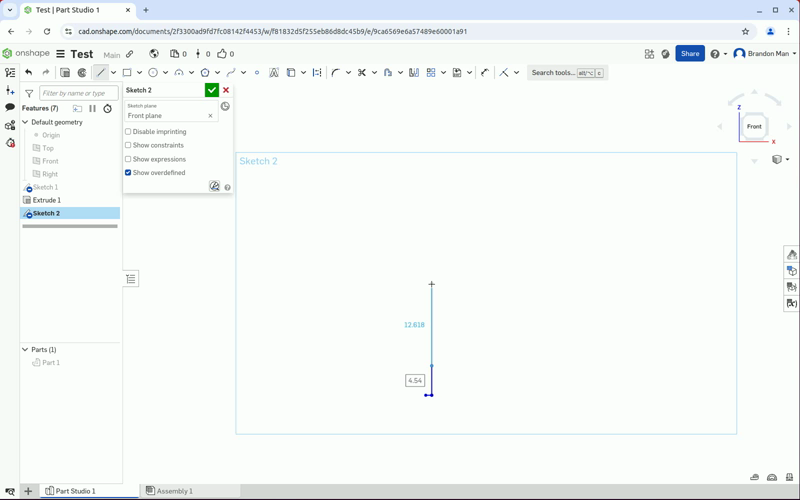
key_up(shift)
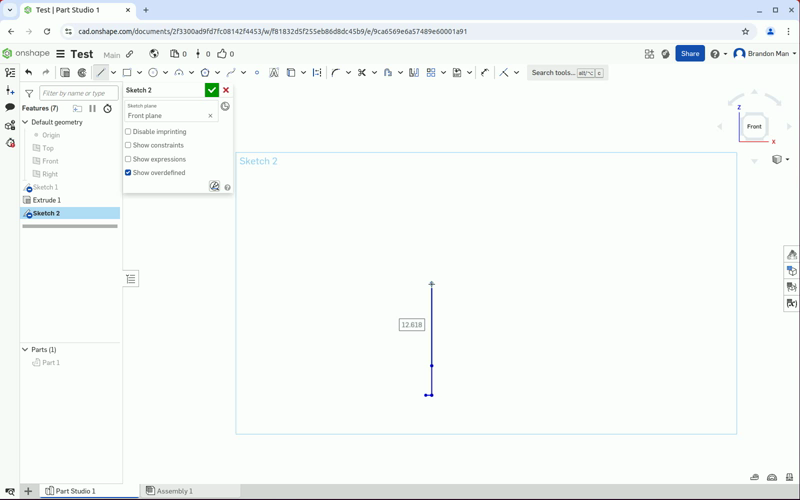
key_down(shift)
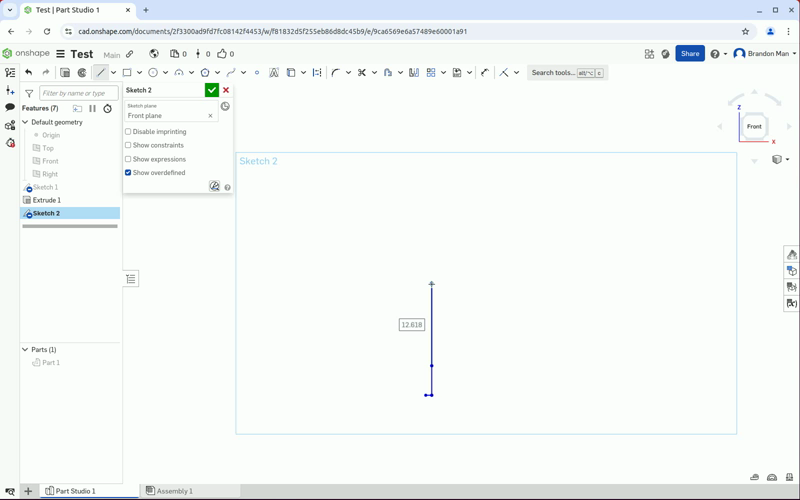
mouse_move(461, 283)
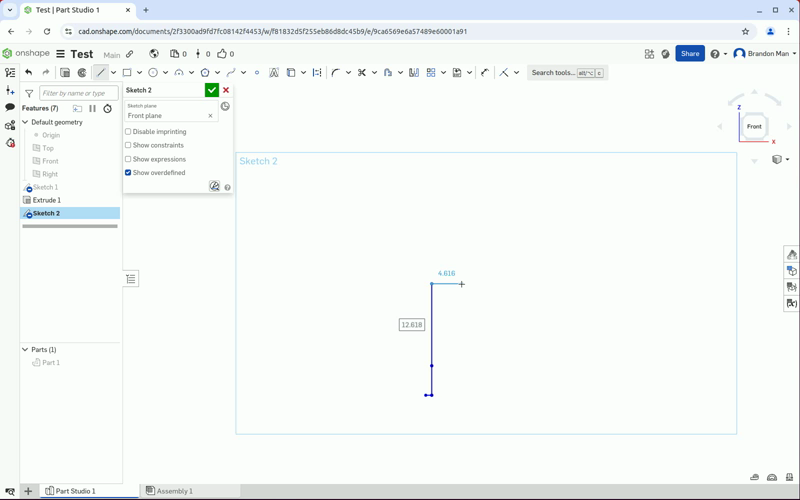
mouse_move(431, 253)
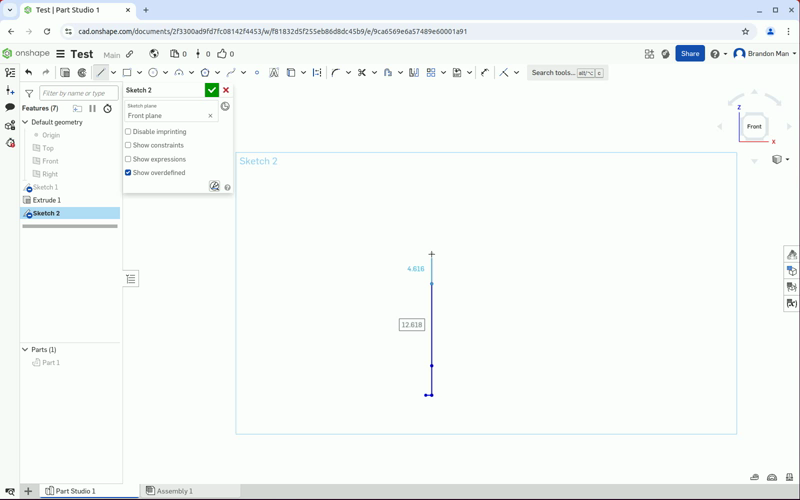
click(431, 253)
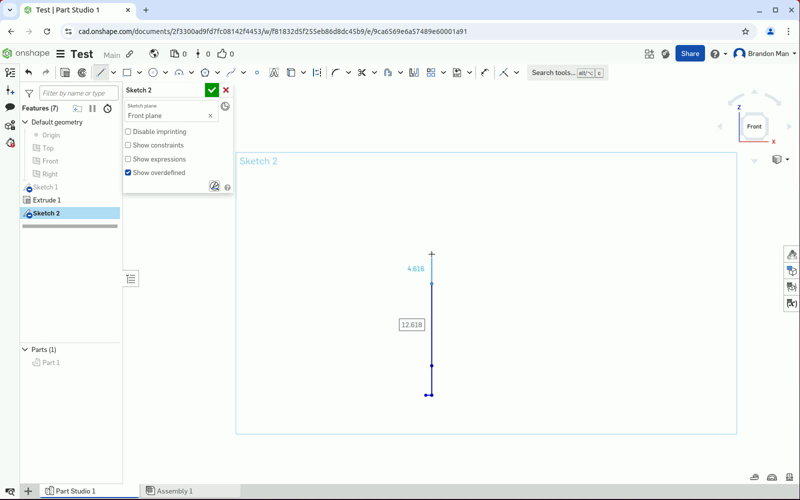
key_up(shift)
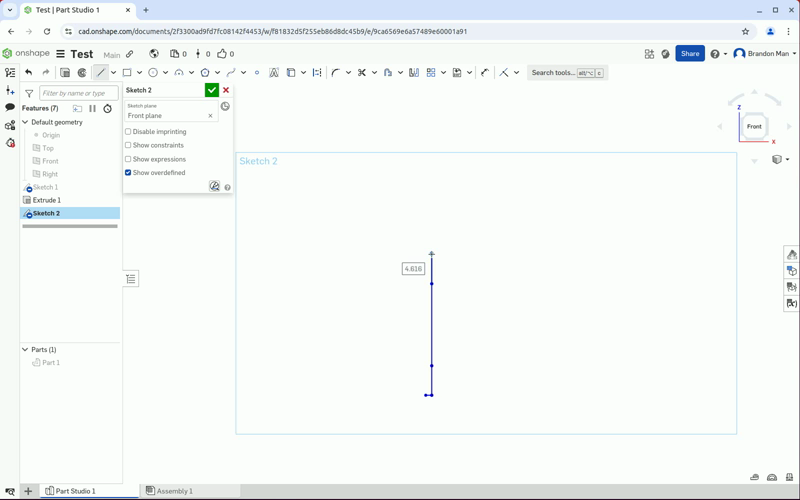
key_down(shift)
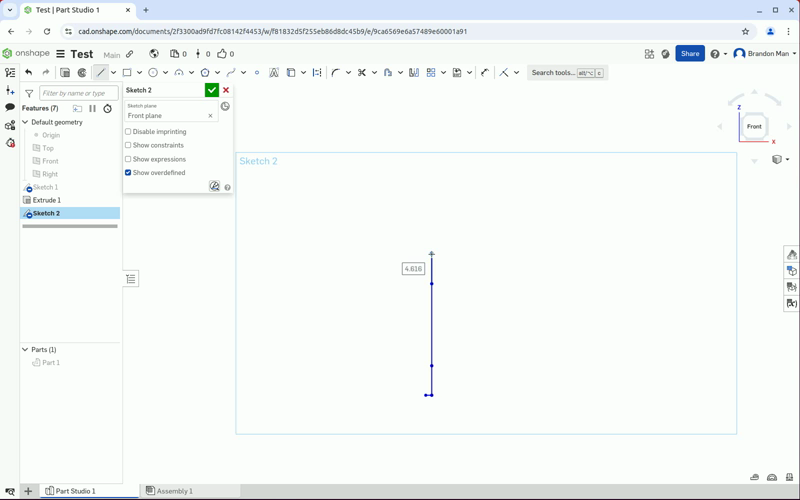
mouse_move(461, 253)
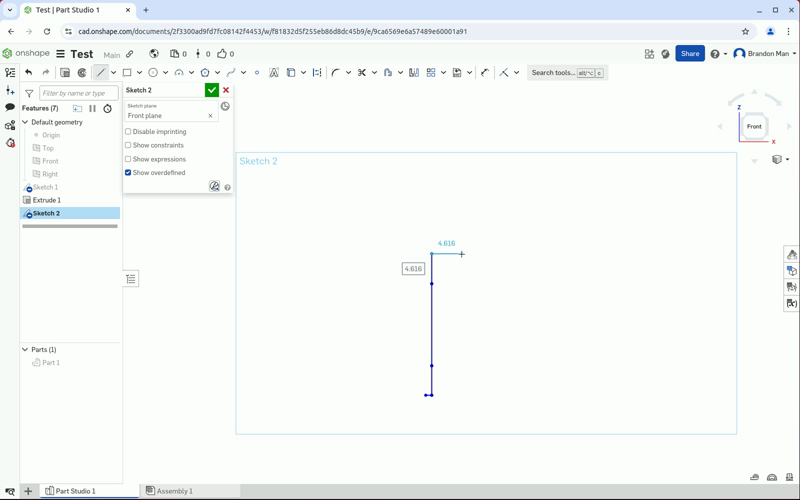
mouse_move(425, 253)
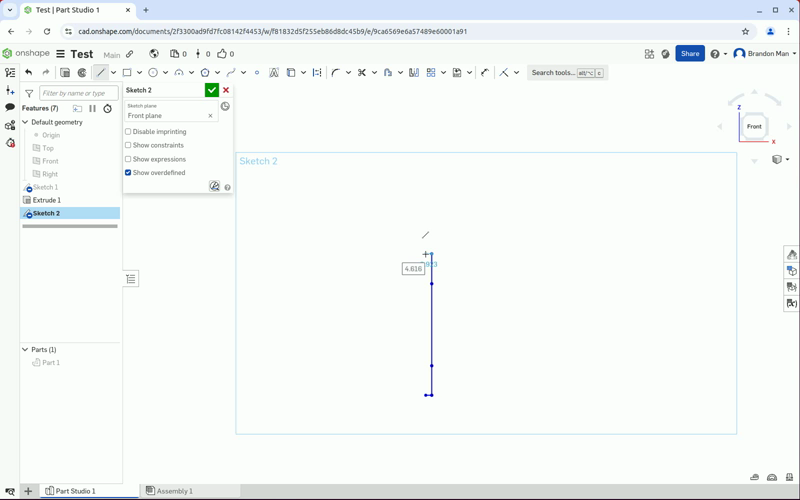
scroll(6)
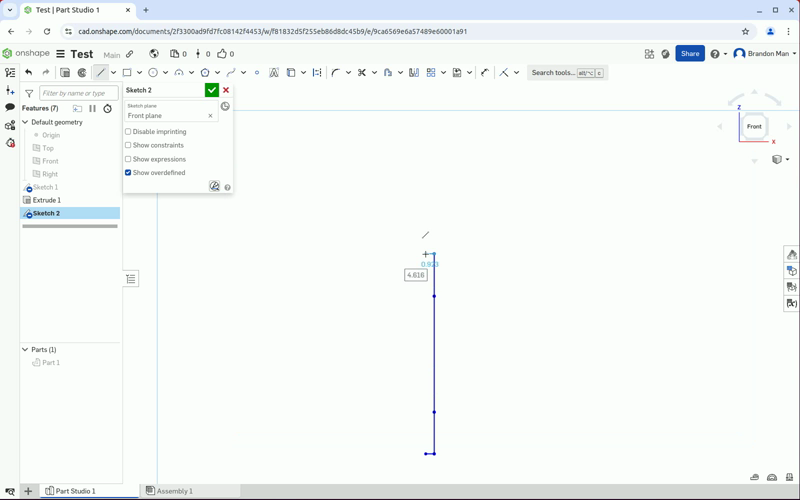
scroll(6)
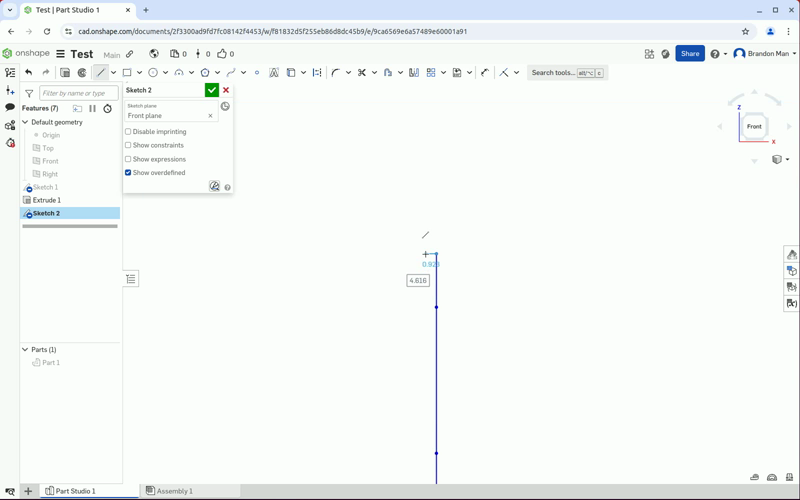
scroll(6)
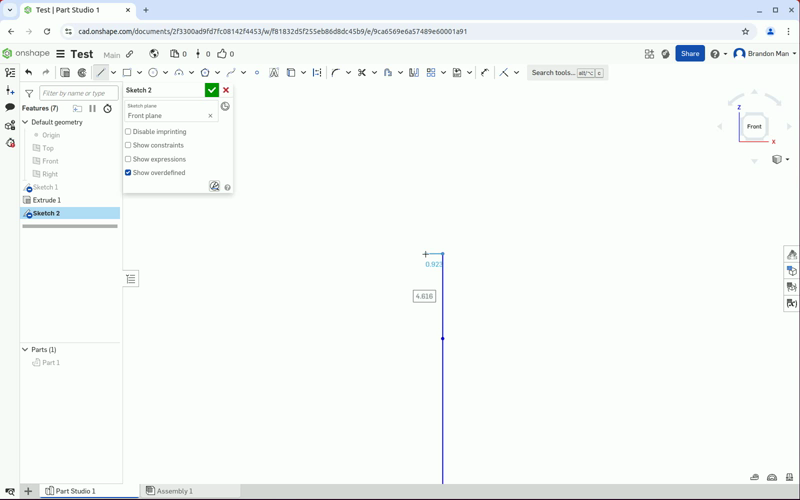
scroll(6)
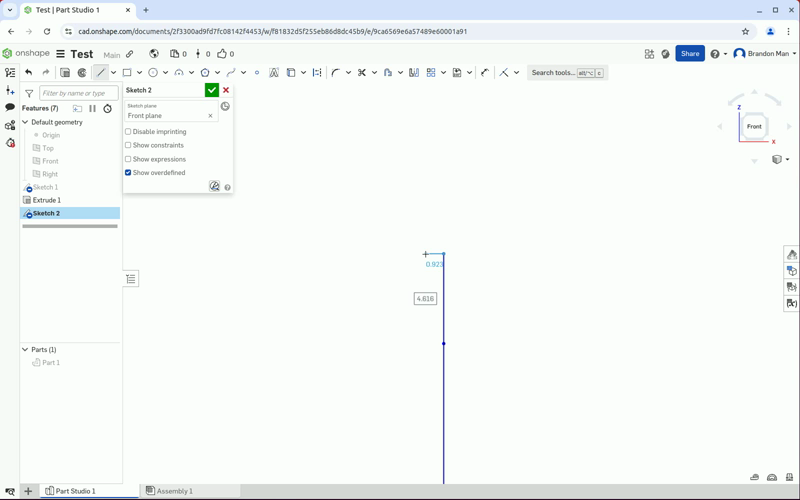
scroll(6)
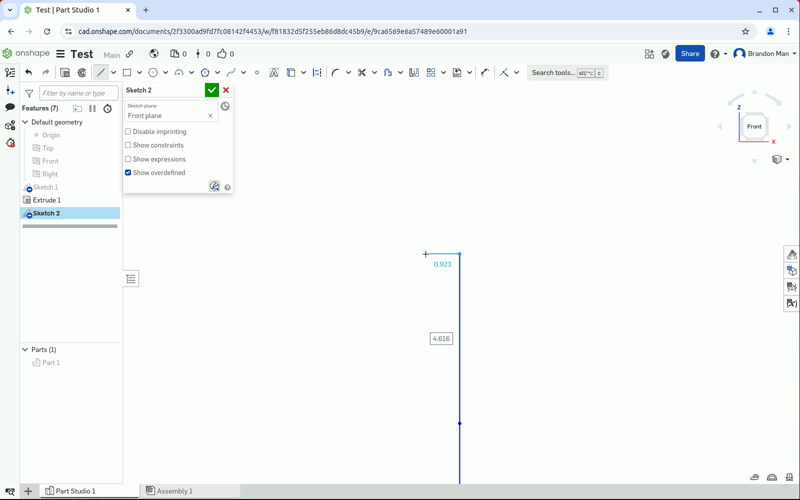
scroll(6)
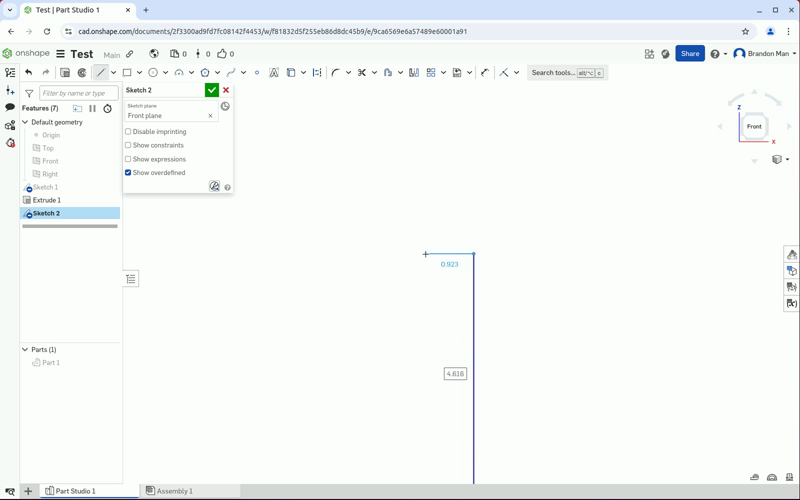
scroll(6)
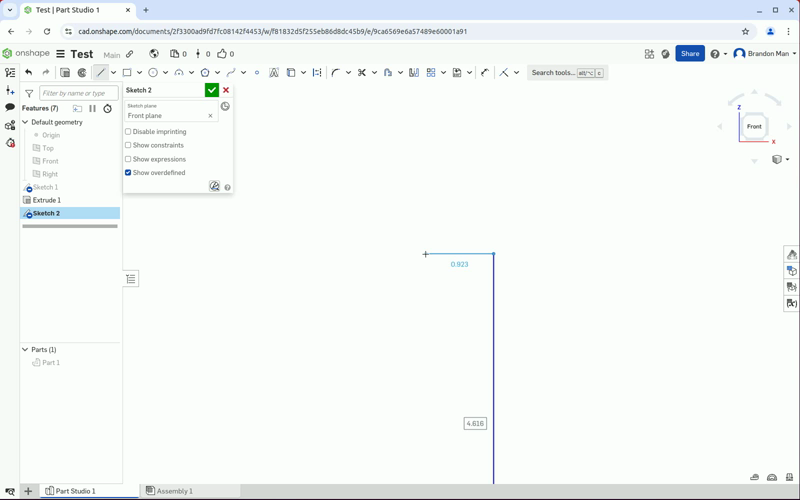
click(425, 253)
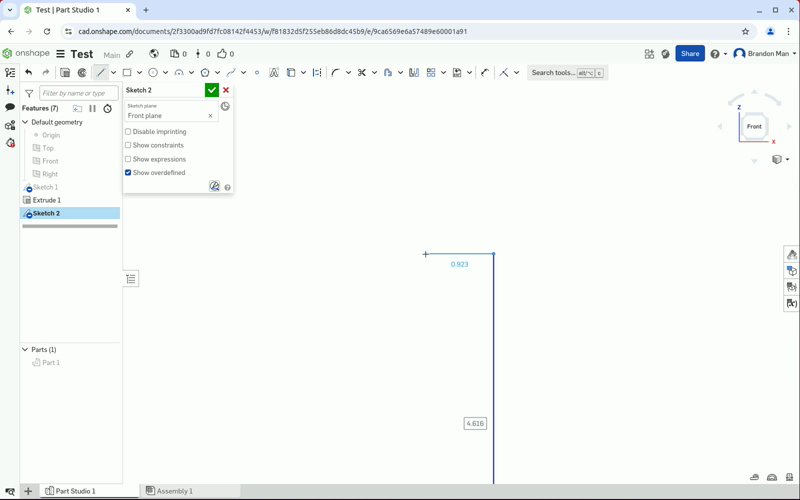
scroll(-6)
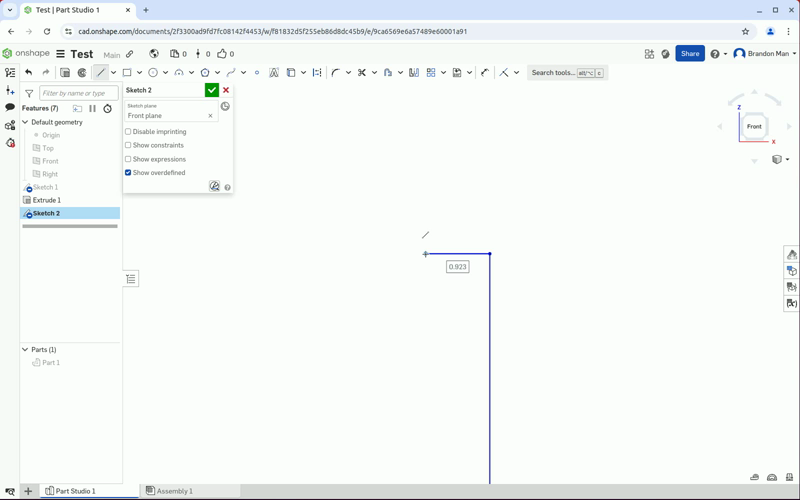
scroll(-6)
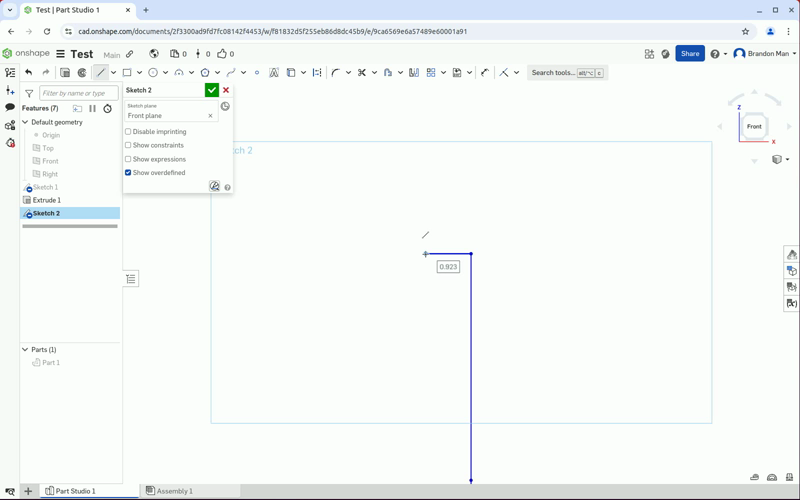
scroll(-6)
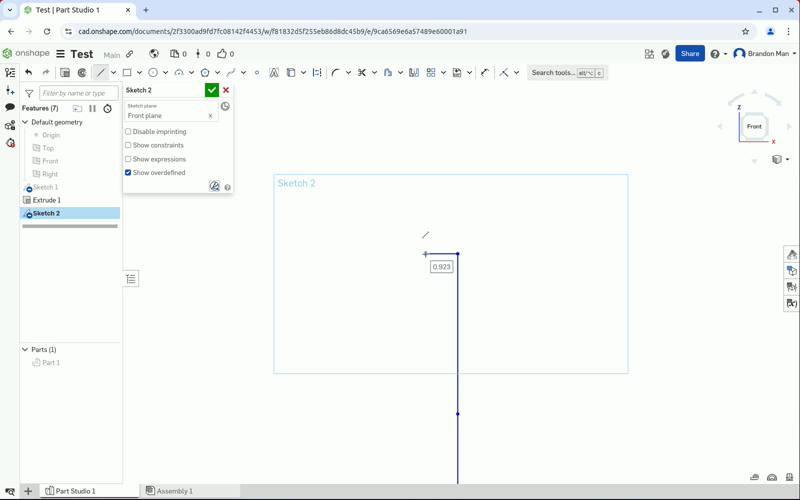
scroll(-6)
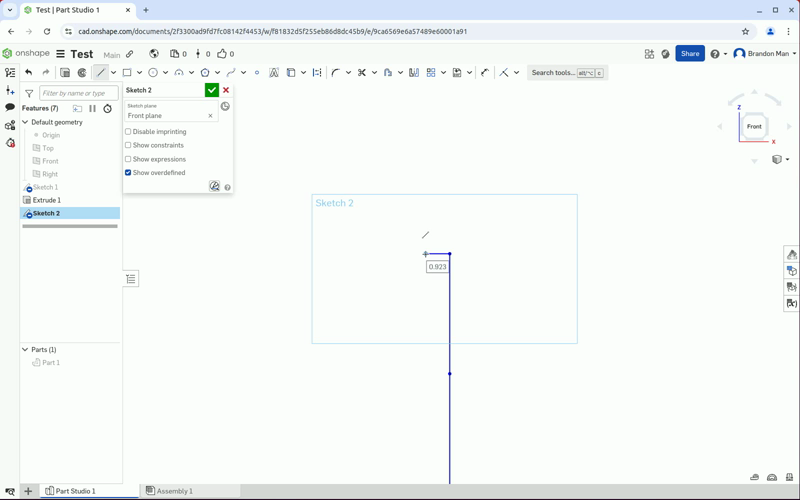
scroll(-6)
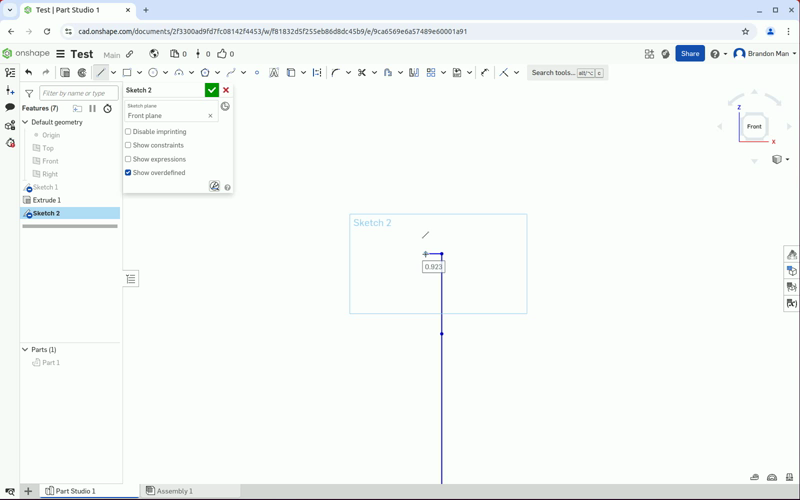
scroll(-6)
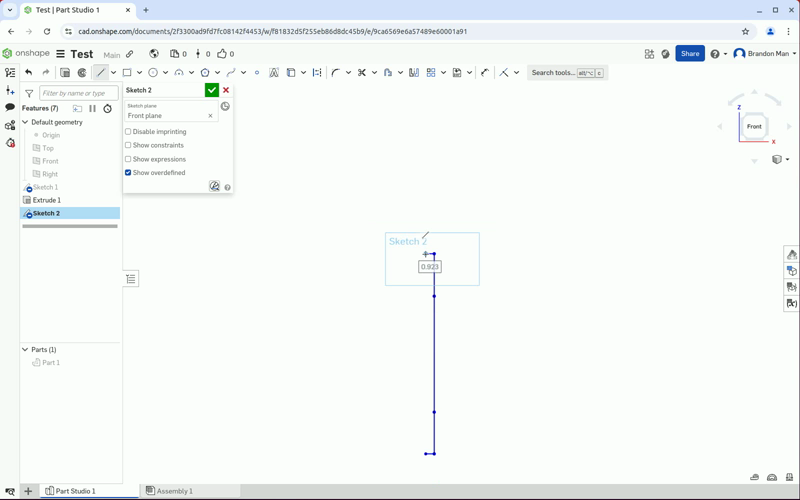
scroll(-6)
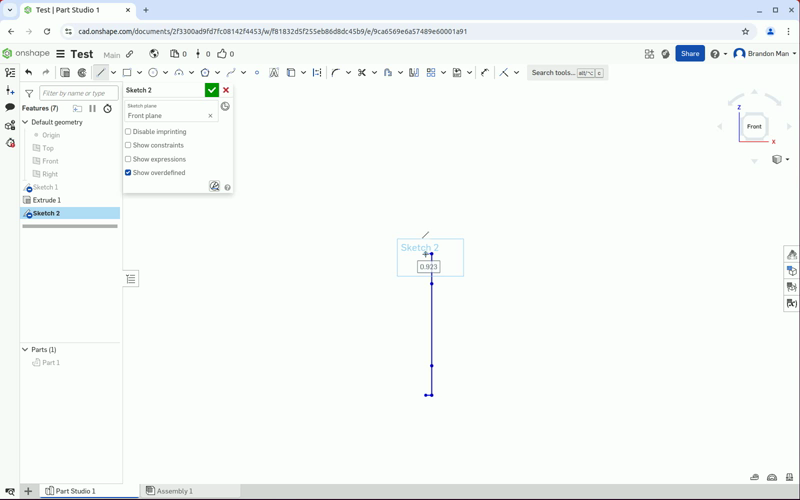
key_up(shift)
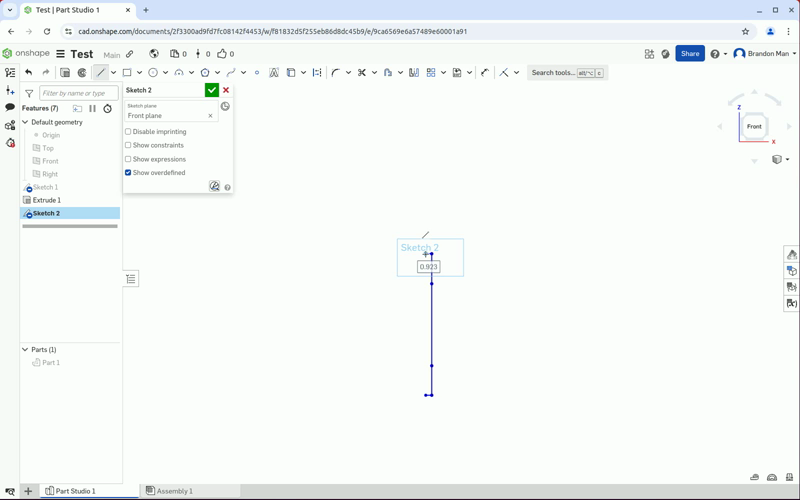
key_down(shift)
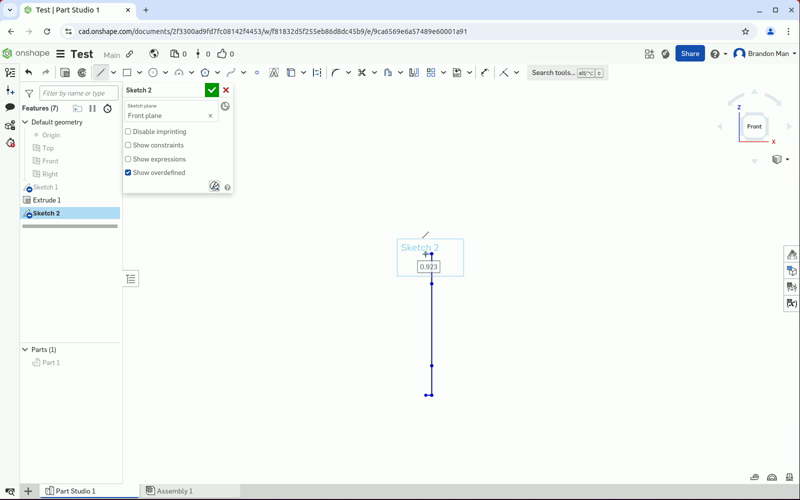
mouse_move(455, 253)
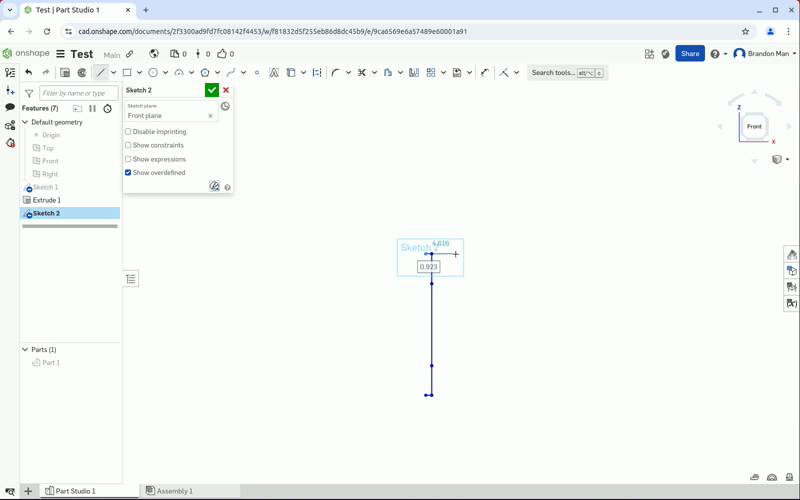
mouse_move(425, 264)
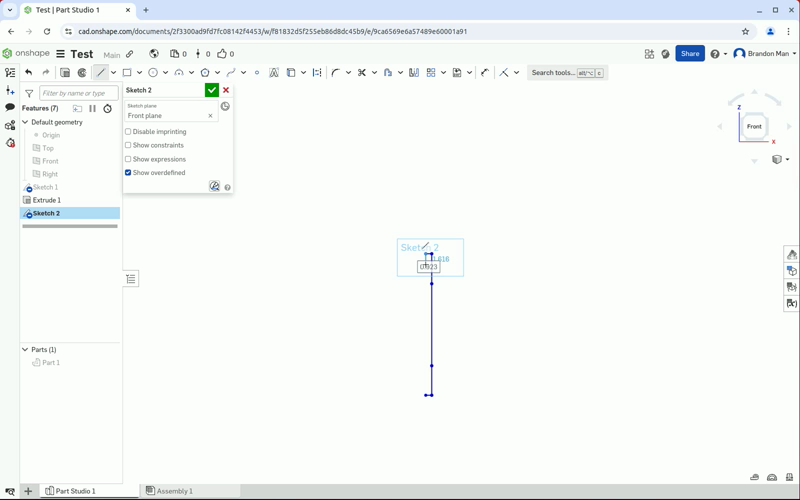
click(425, 264)
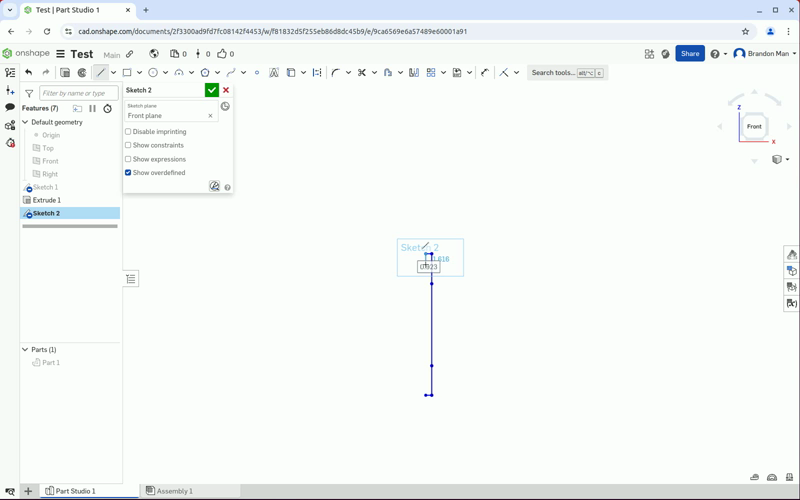
key_up(shift)
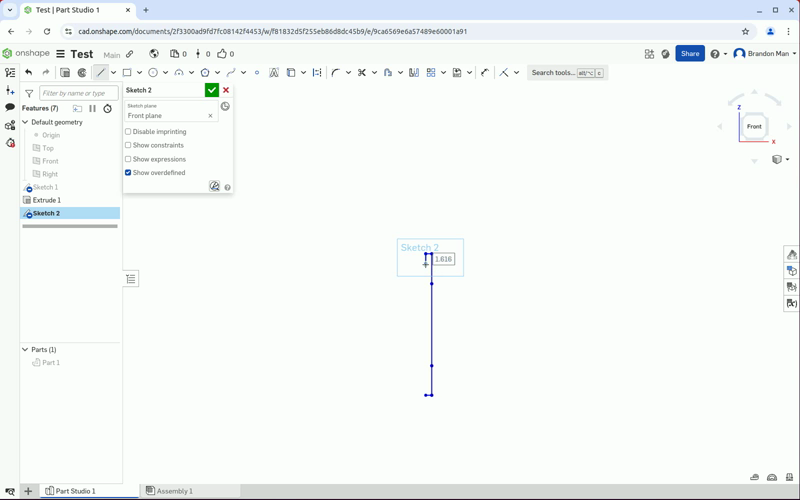
key_down(shift)
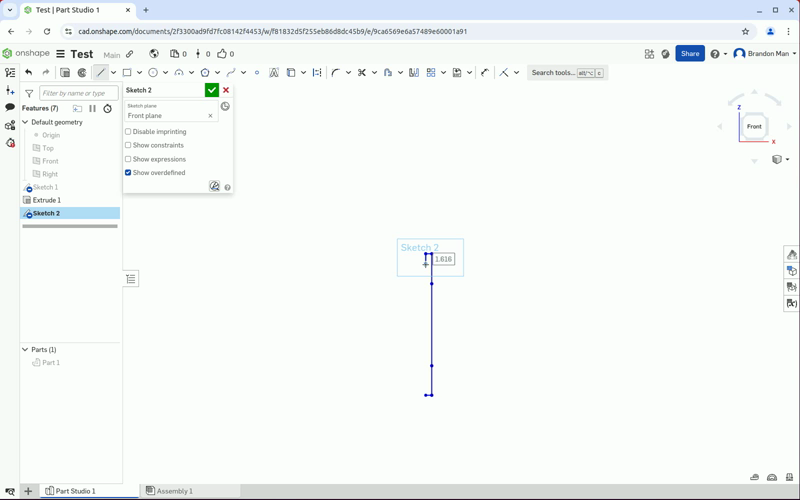
mouse_move(425, 384)
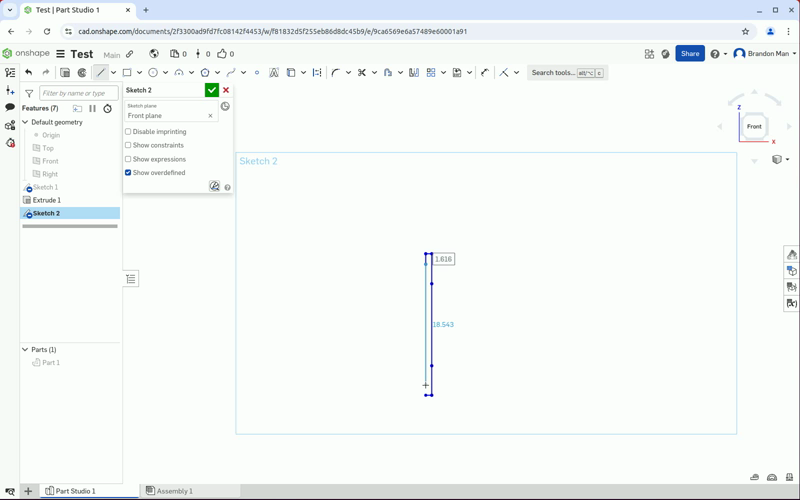
click(425, 384)
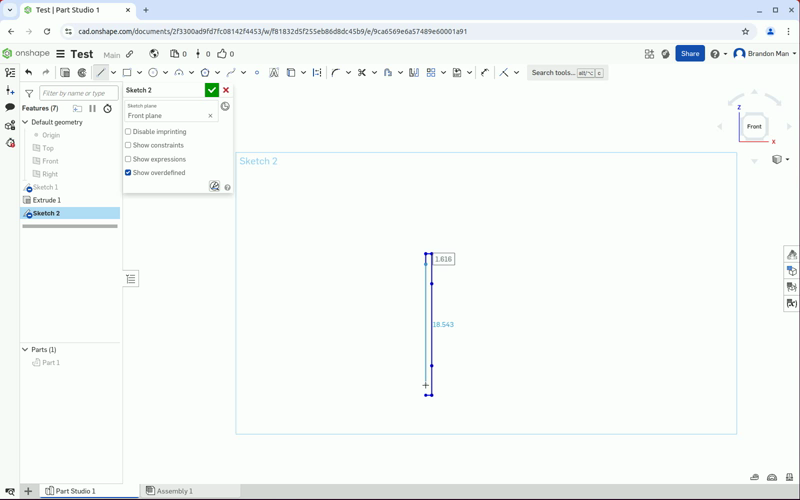
key_up(shift)
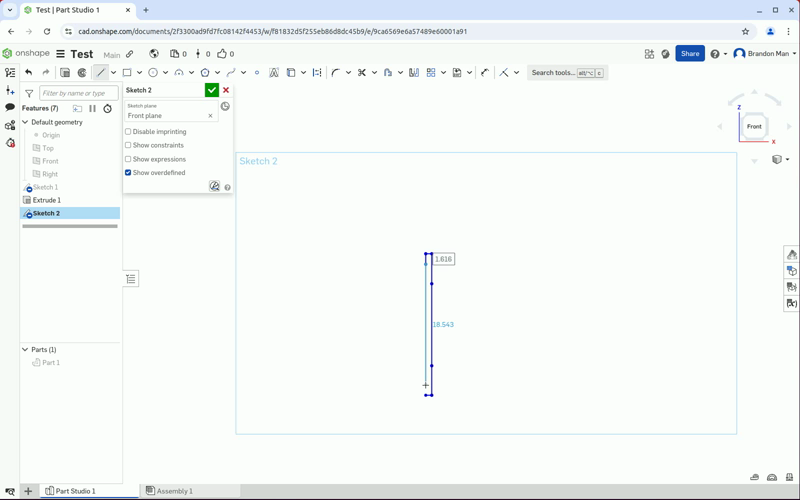
mouse_move(455, 384)
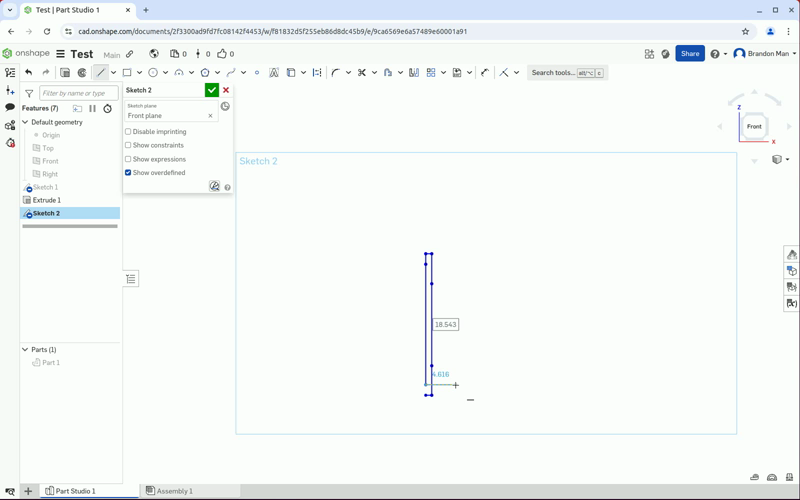
key_down(shift)
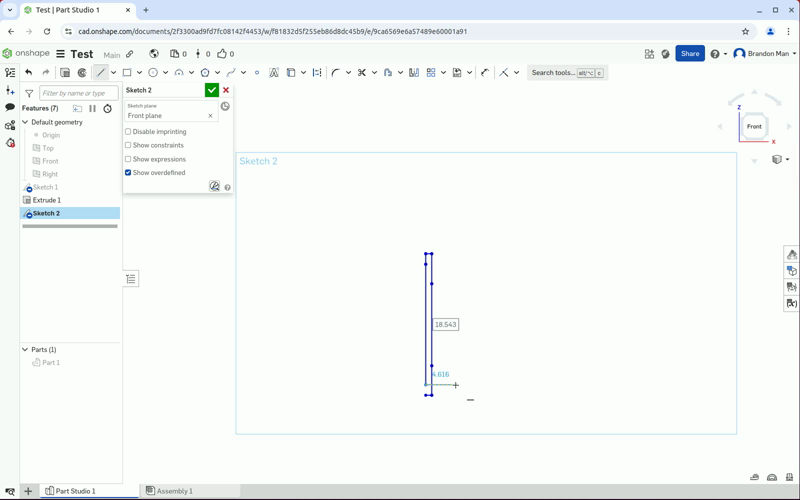
mouse_move(425, 395)
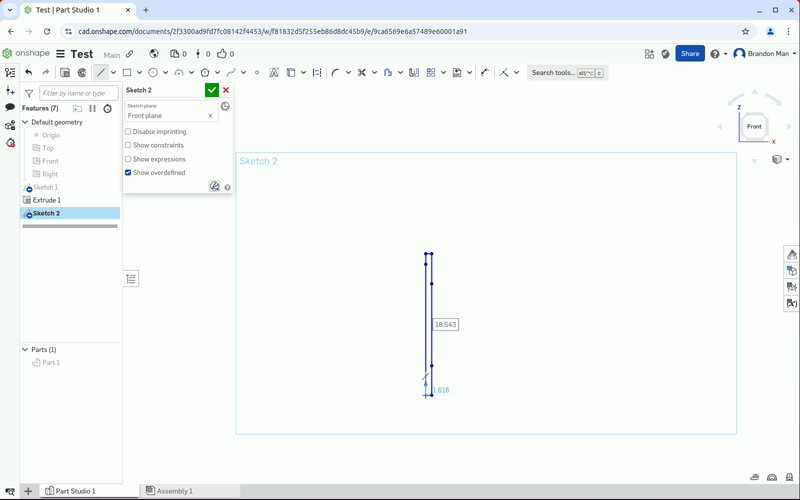
key_up(shift)
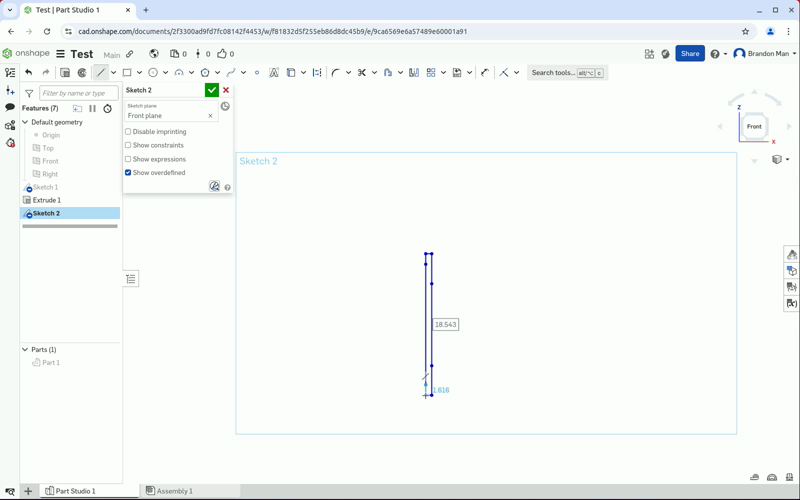
click(425, 395)
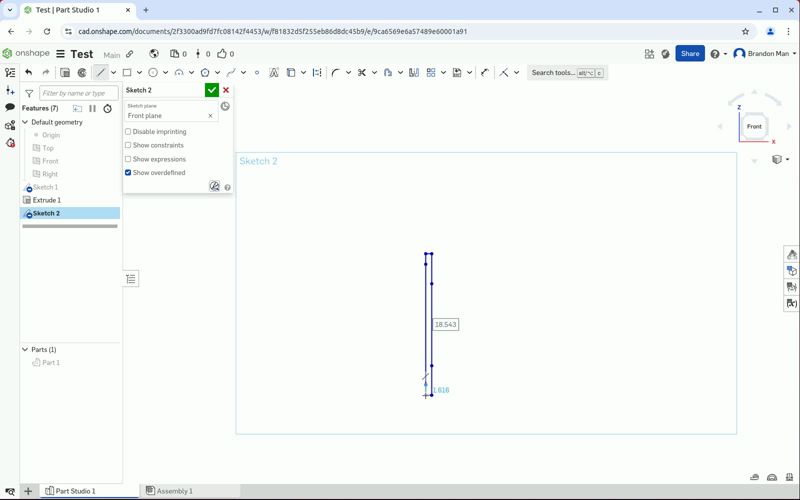
key(esc)
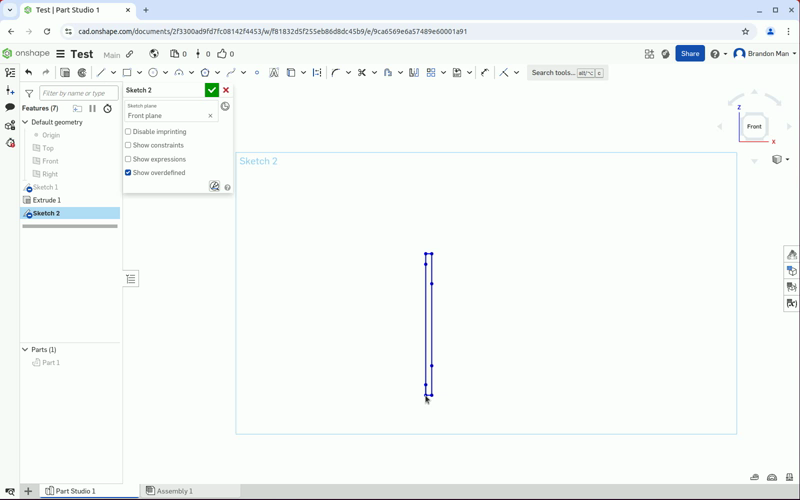
mouse_move(428, 299)
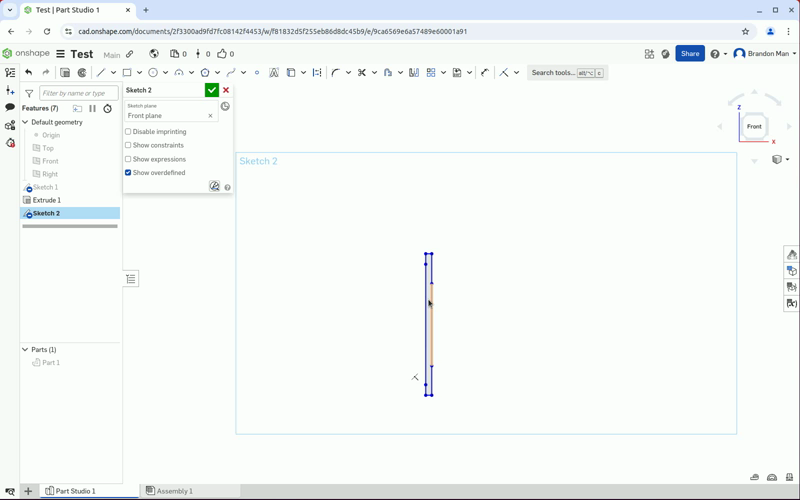
scroll(6)
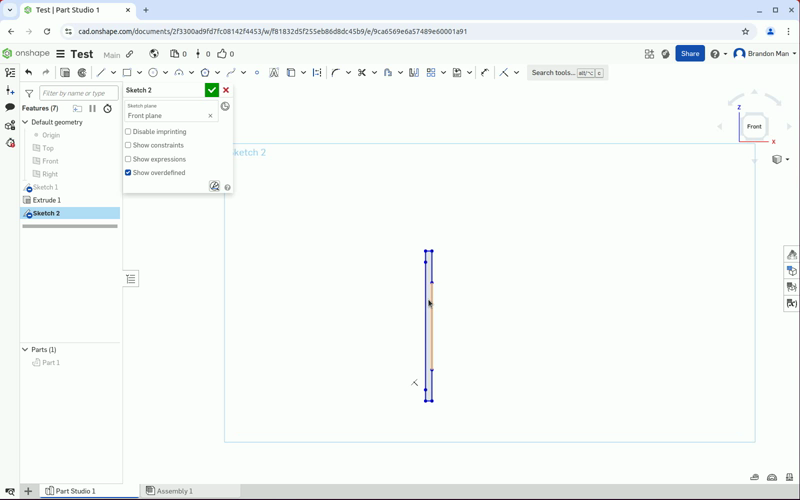
scroll(6)
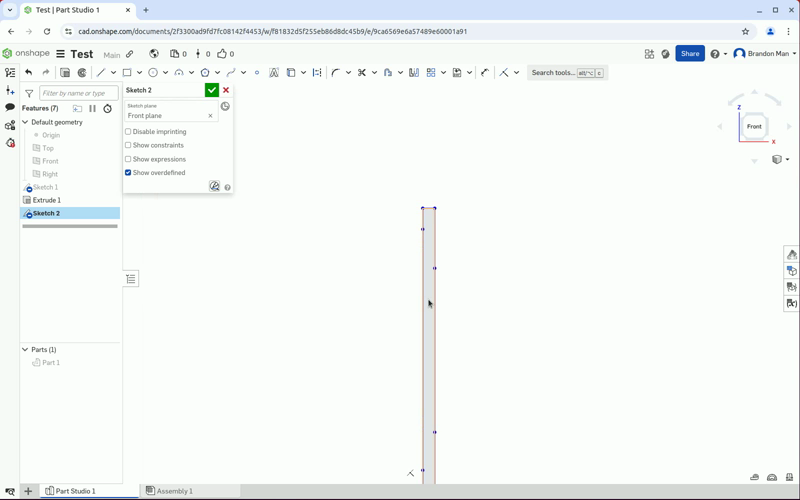
scroll(6)
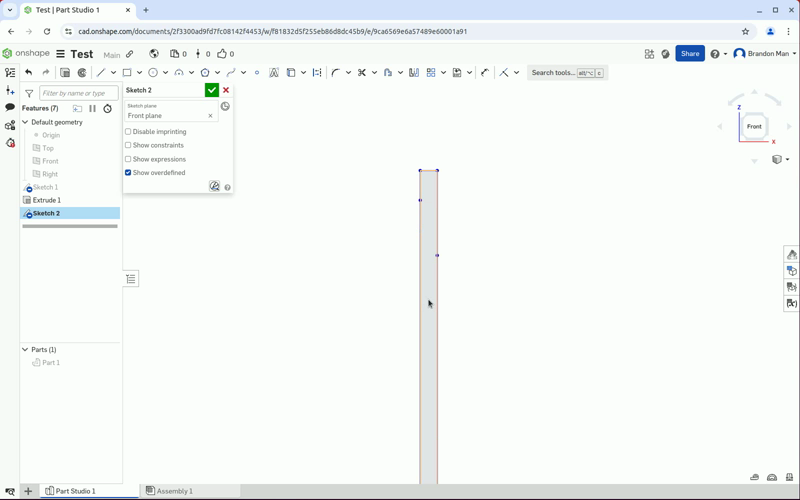
scroll(6)
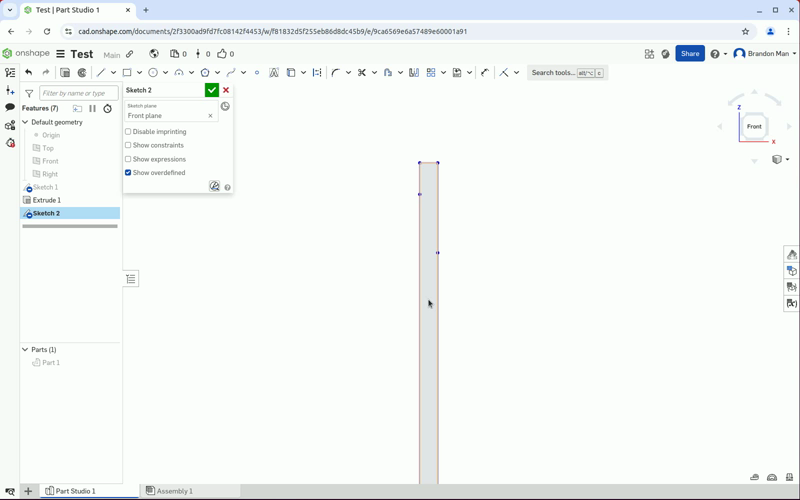
scroll(6)
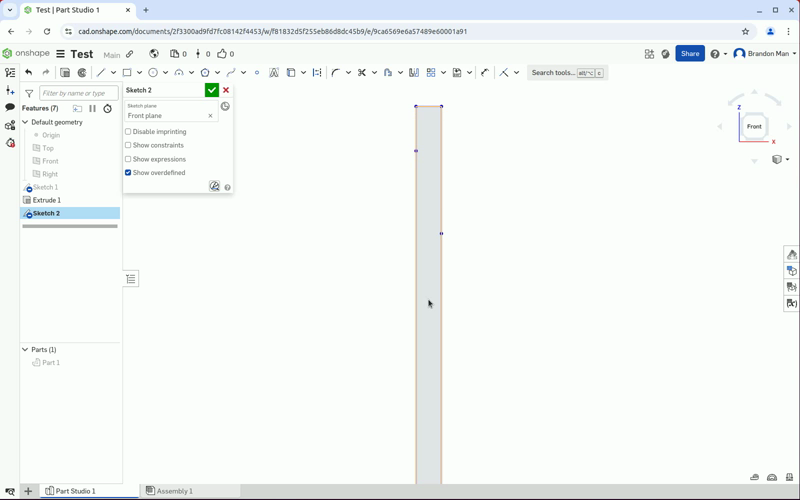
scroll(6)
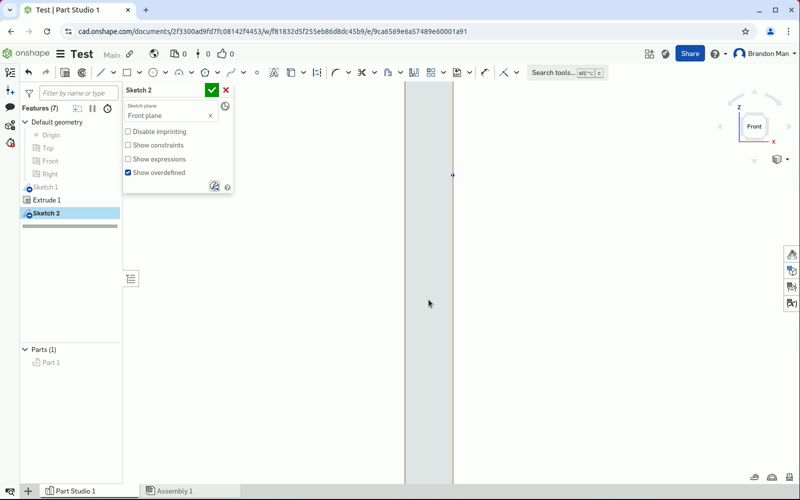
scroll(6)
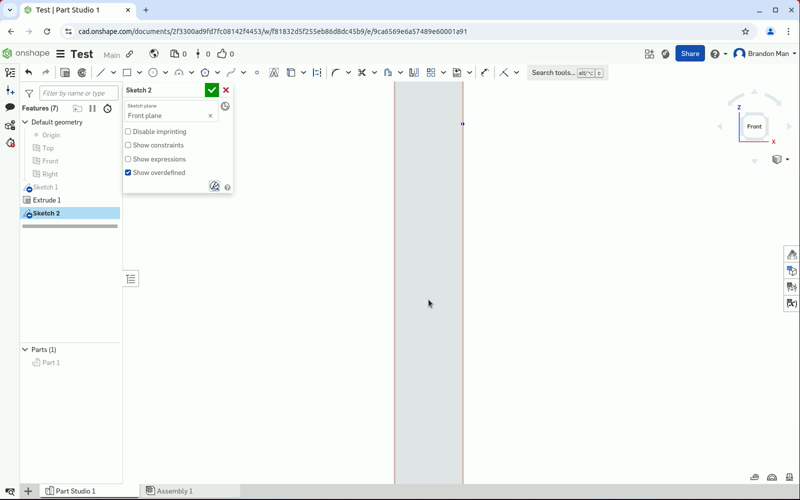
click(428, 299)
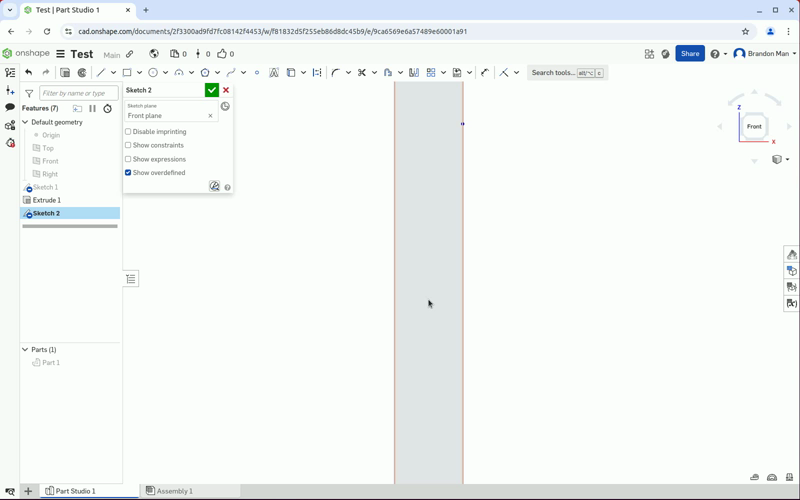
scroll(-6)
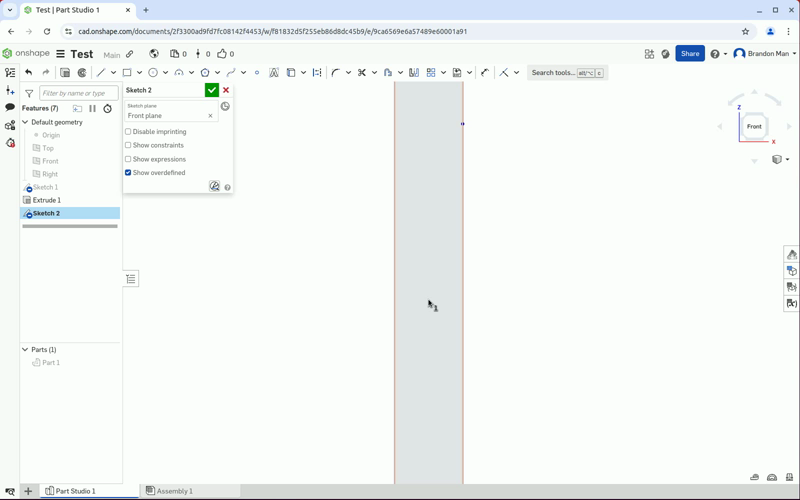
scroll(-6)
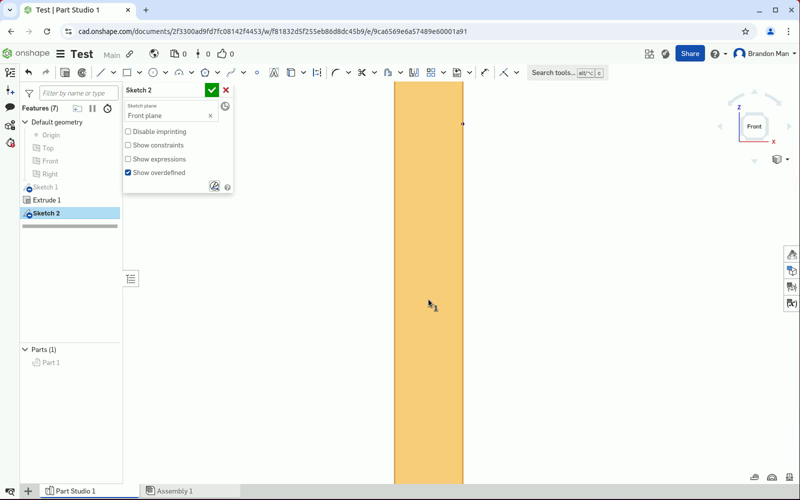
scroll(-6)
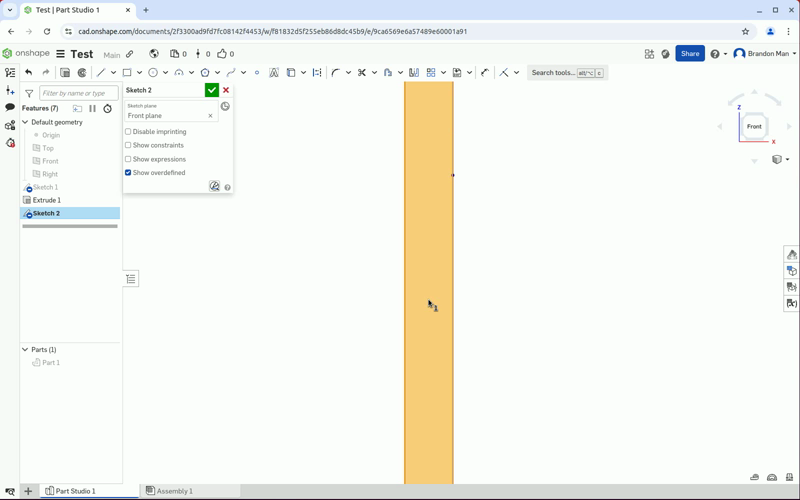
scroll(-6)
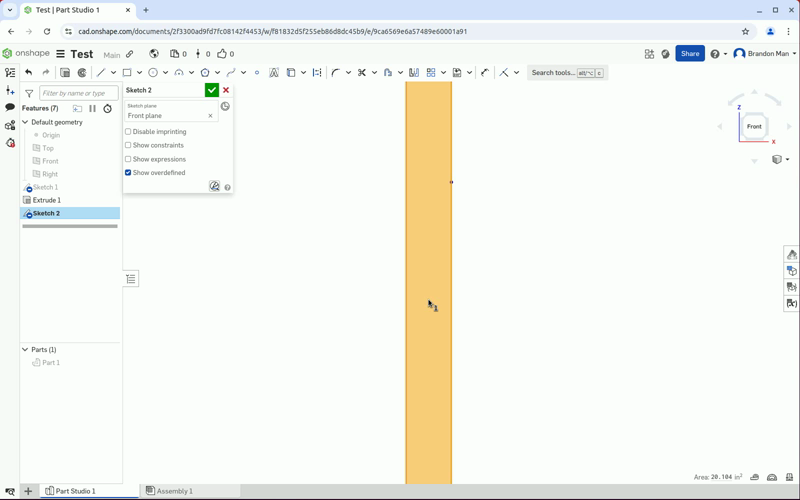
scroll(-6)
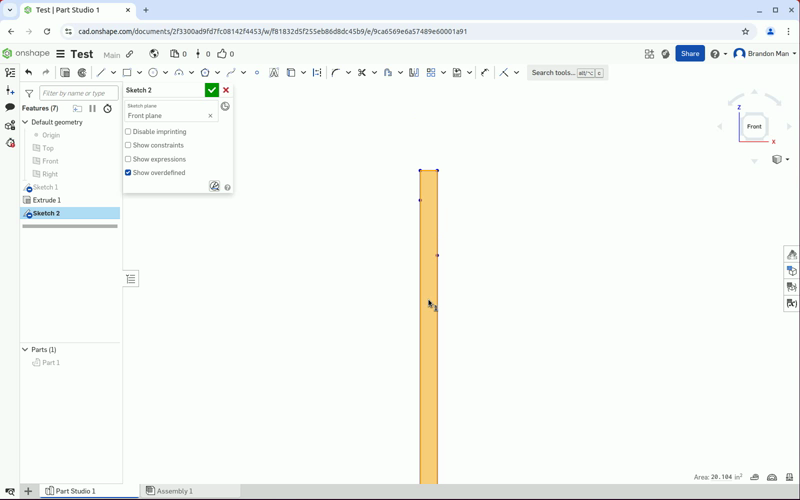
scroll(-6)
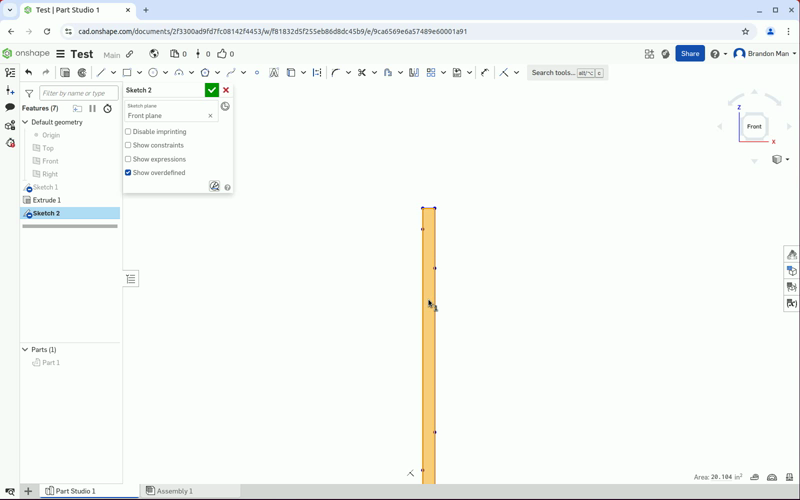
scroll(-6)
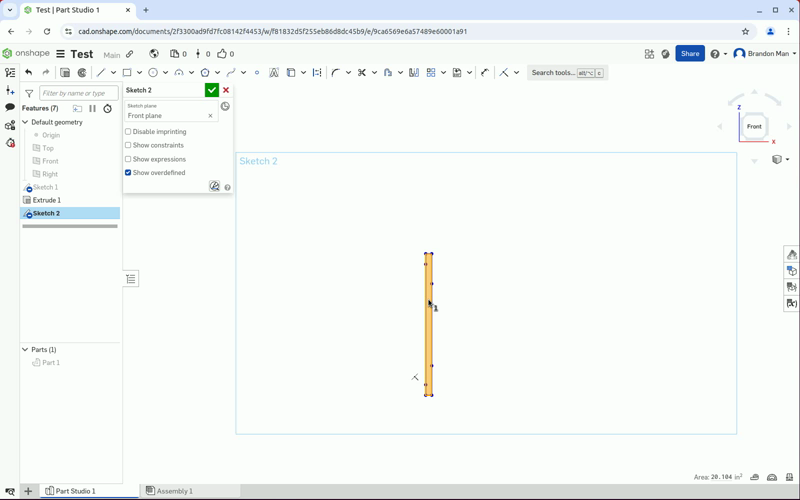
mouse_move(73, 352)
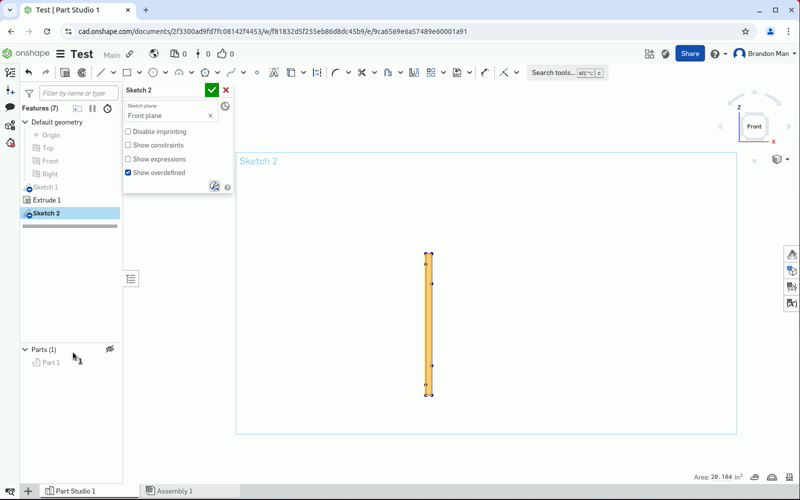
key(shift+y)
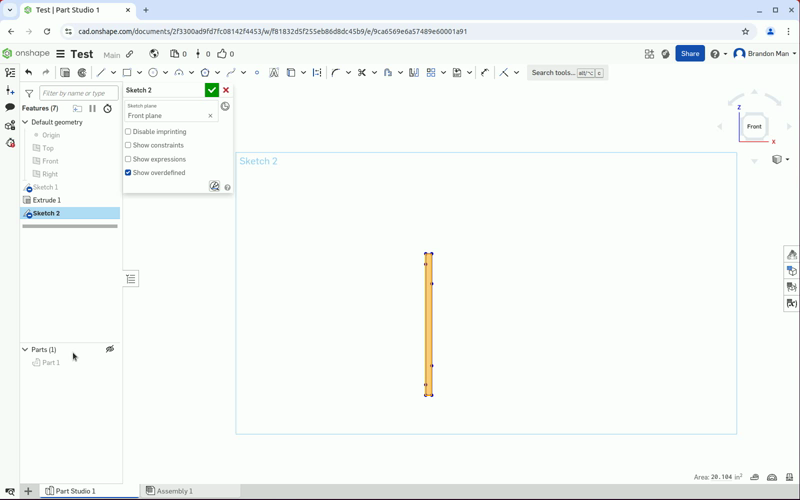
key(shift+e)
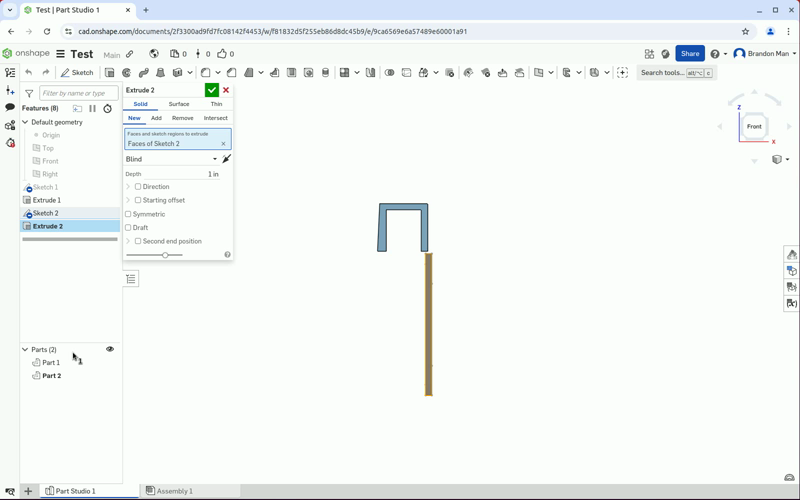
mouse_move(143, 106)
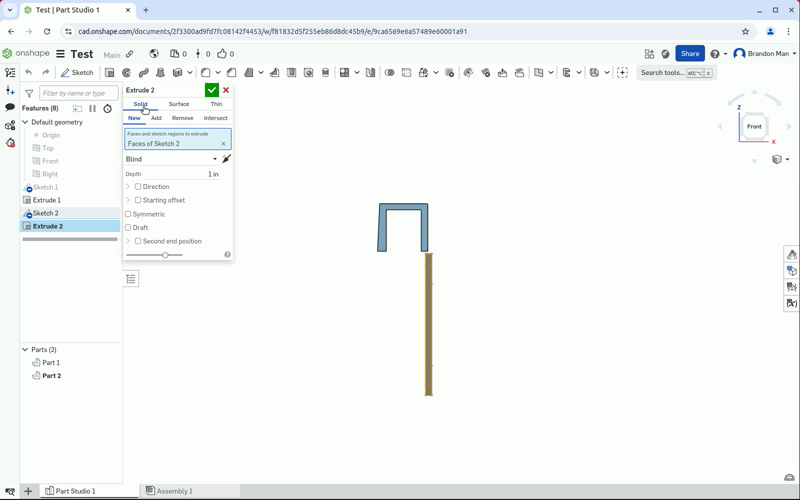
click(143, 106)
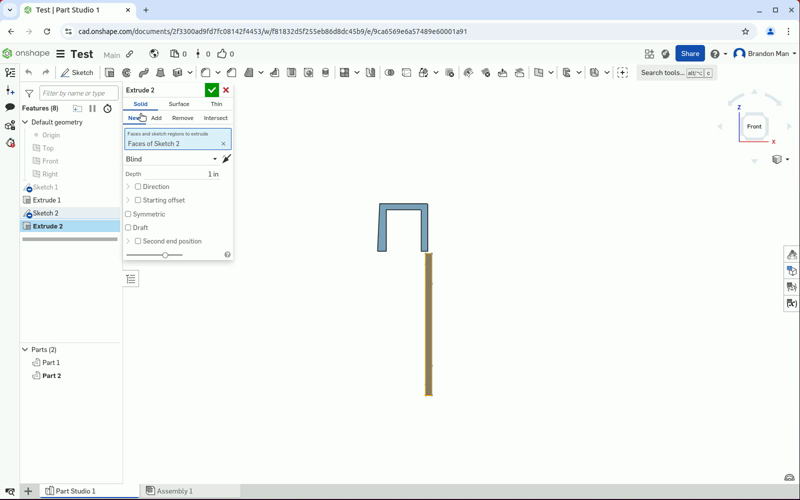
mouse_move(137, 120)
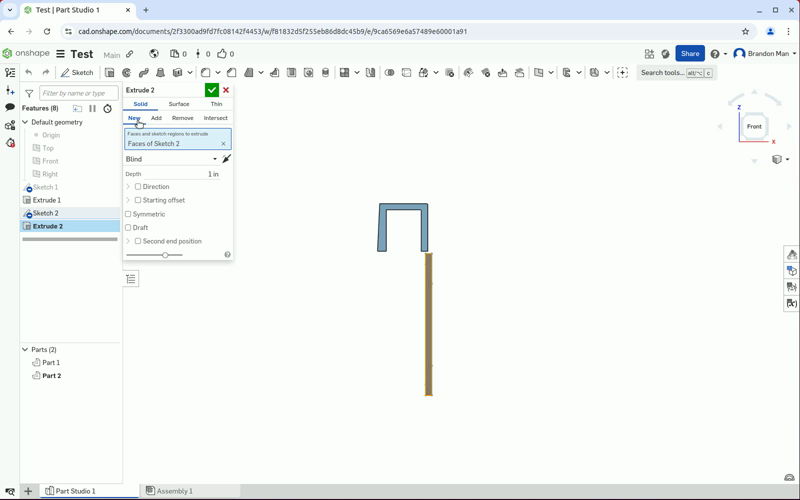
click(137, 120)
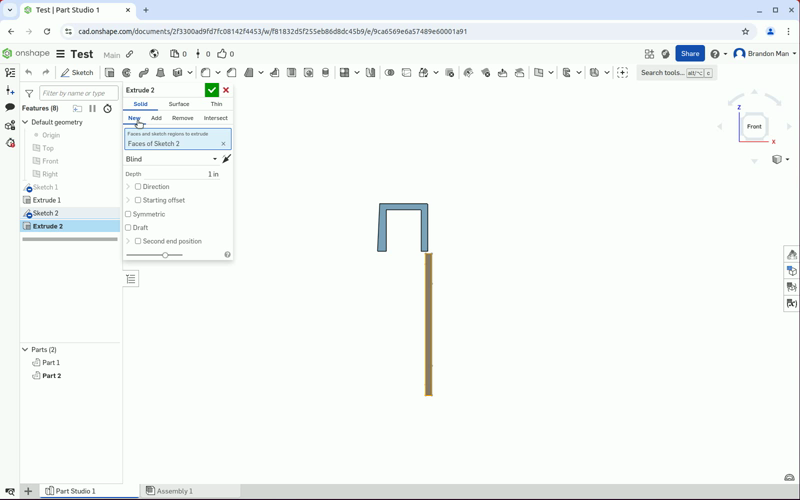
key(tab, 4)
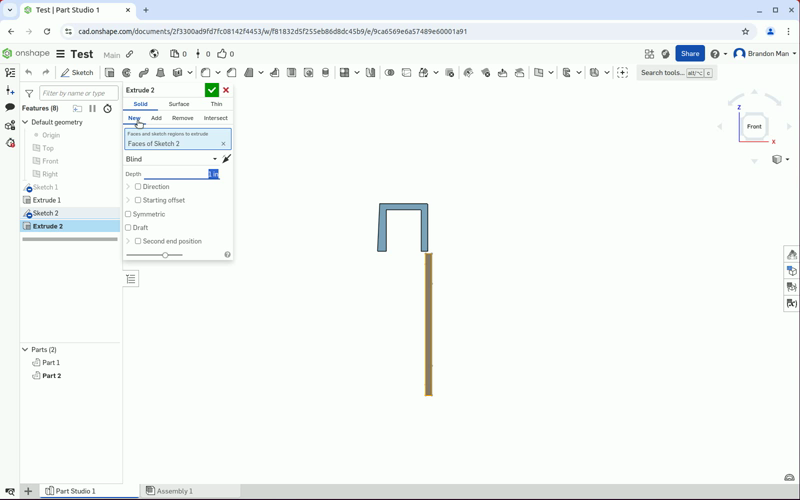
text(-18.294)
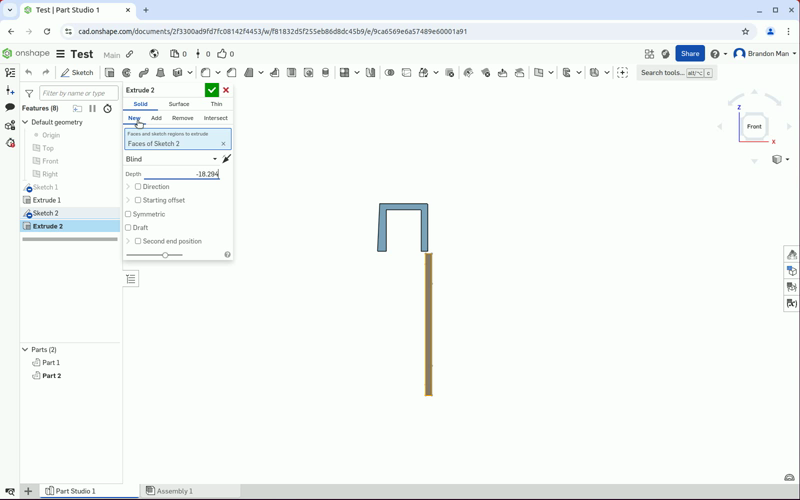
key(enter)
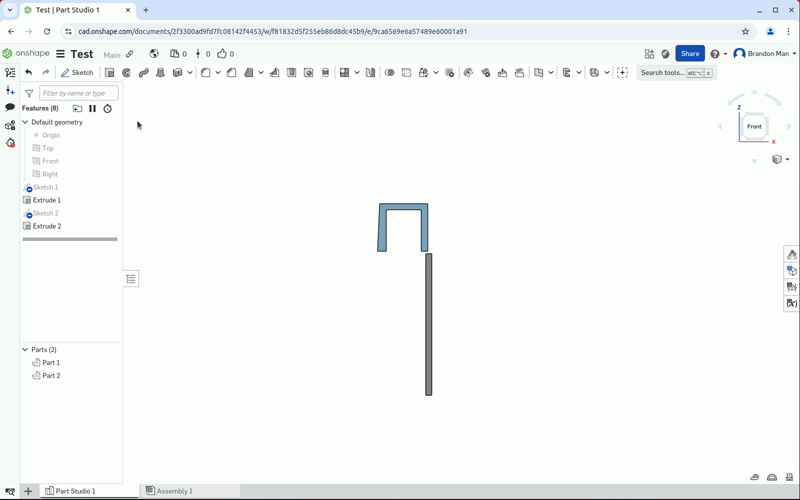
key(shift+h)
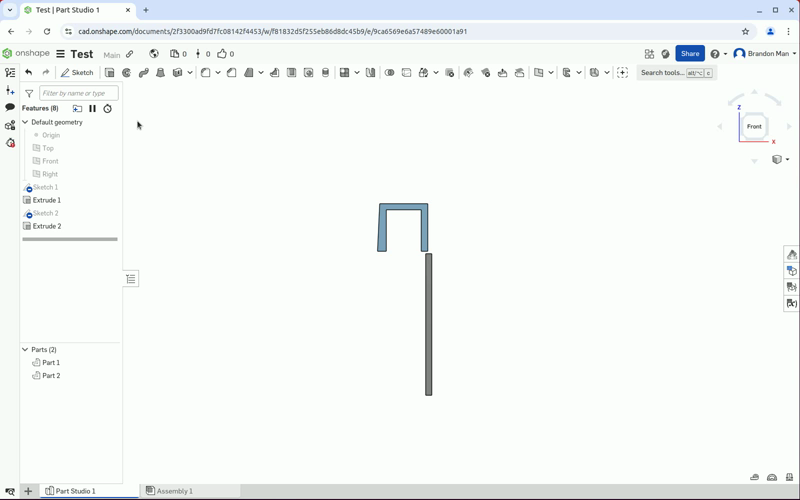
key(shift+h)
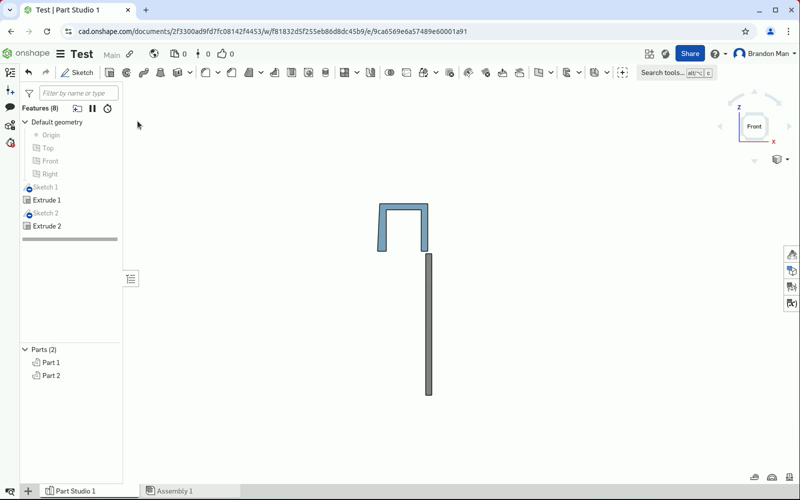
mouse_move(73, 189)
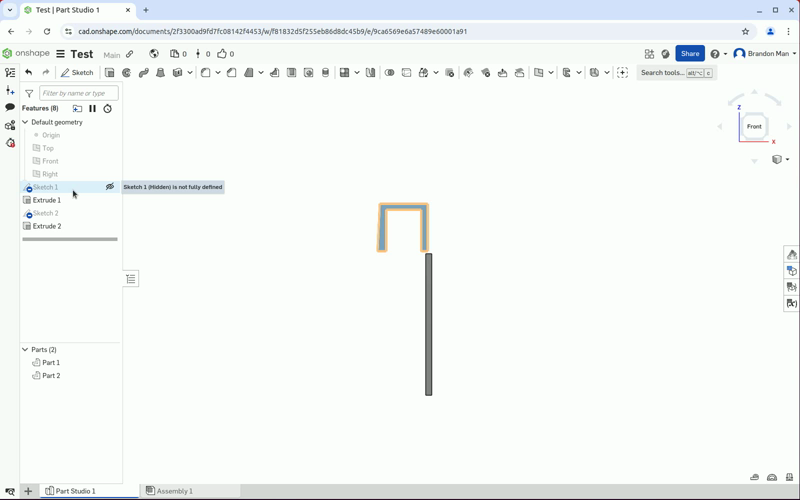
click(73, 189)
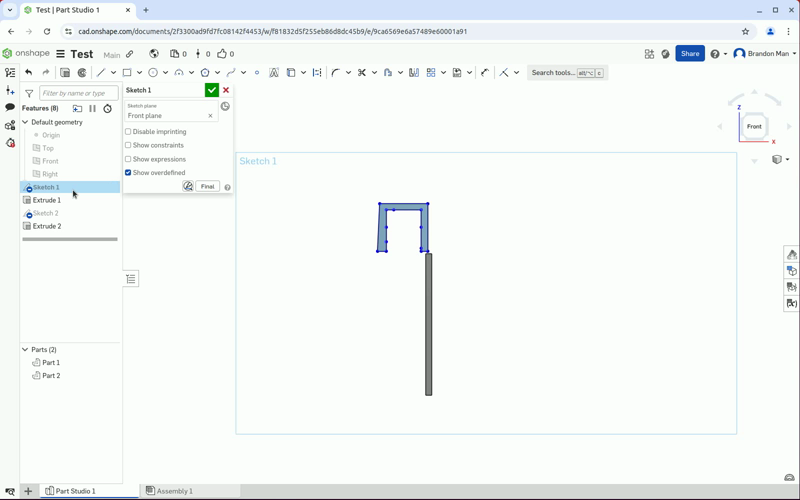
mouse_move(229, 92)
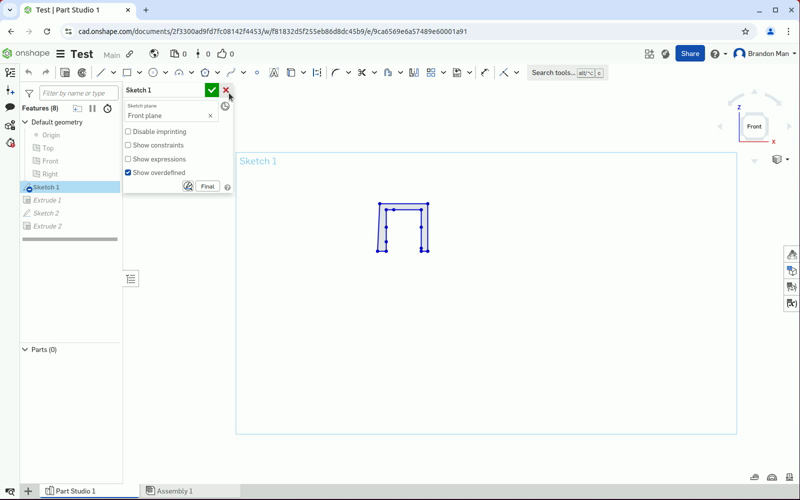
click(229, 92)
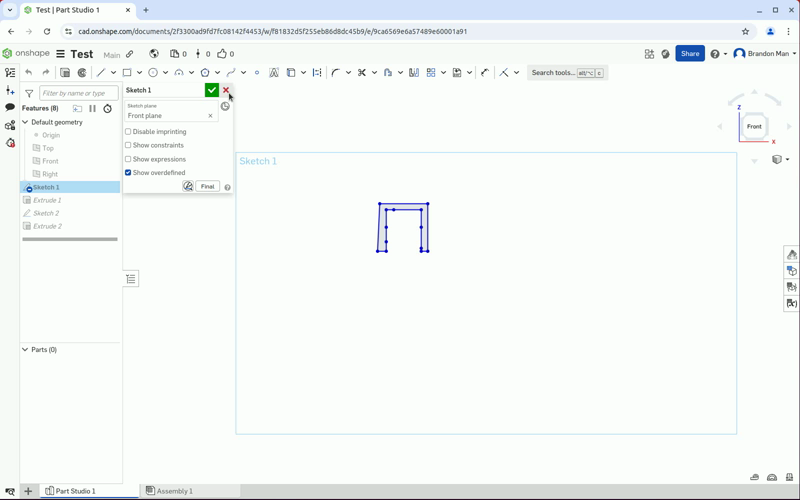
key(shift+s)
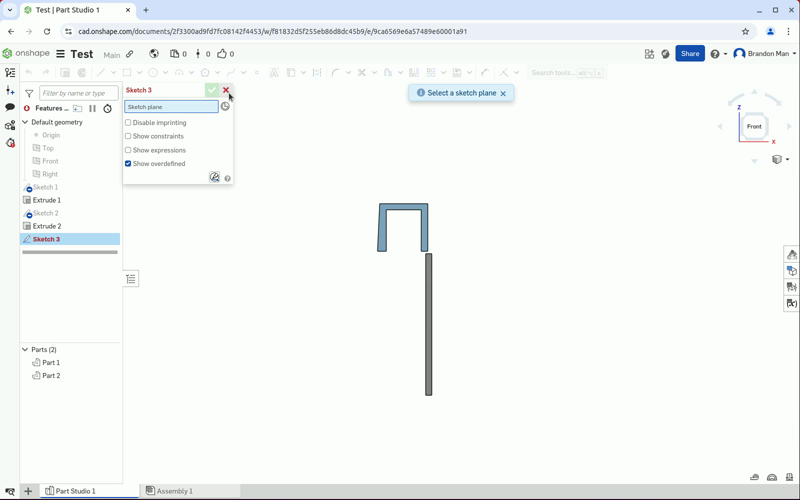
mouse_move(73, 163)
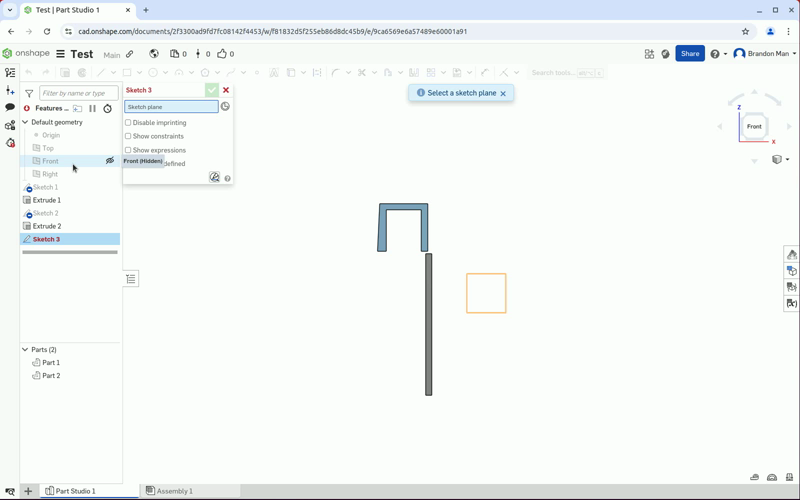
click(73, 163)
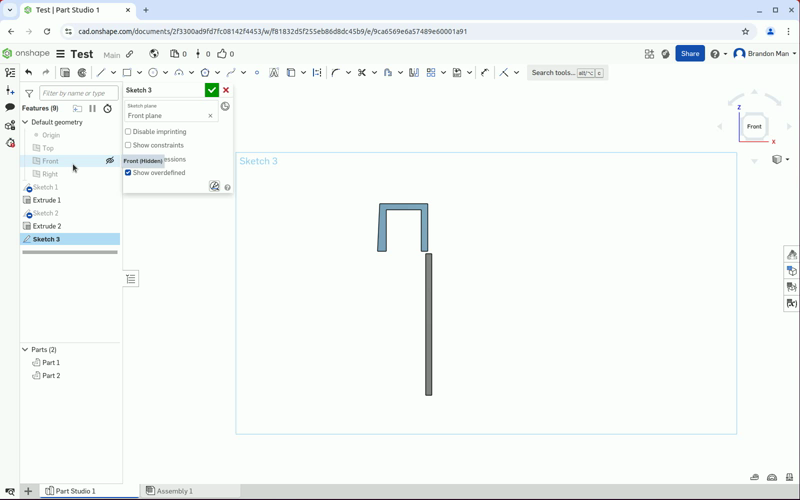
mouse_move(73, 352)
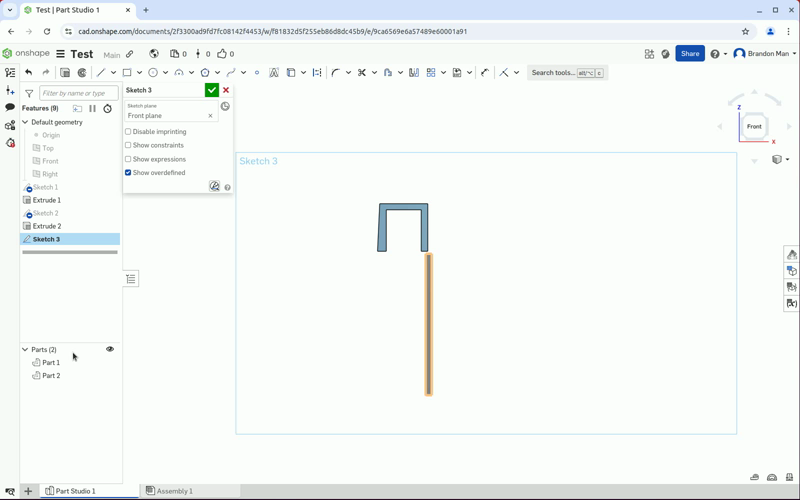
key(y)
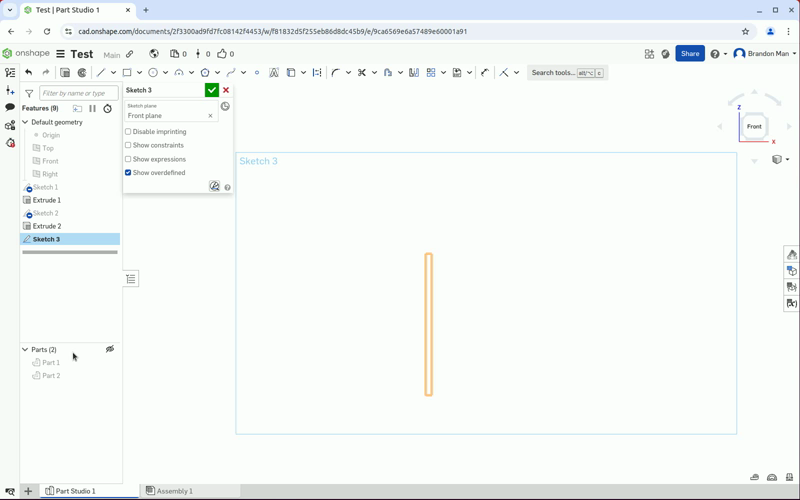
key(l)
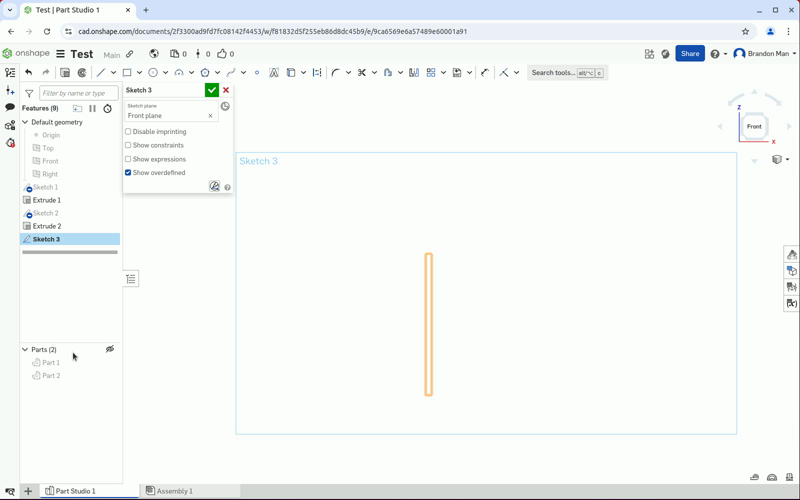
key_down(shift)
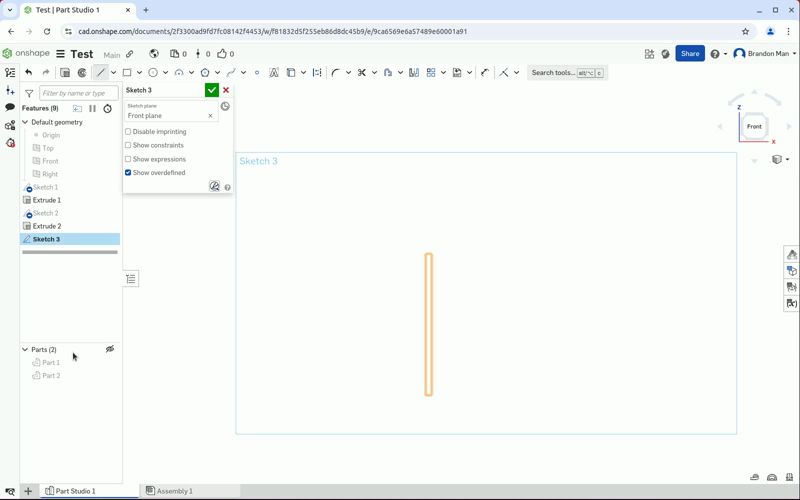
mouse_move(431, 366)
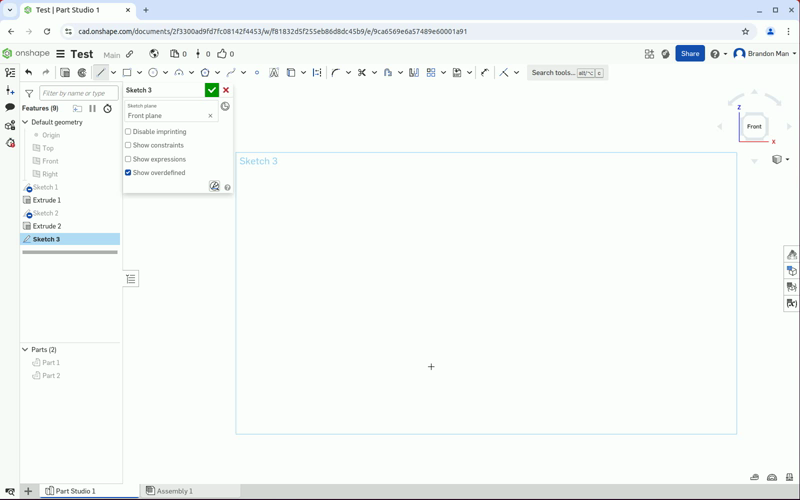
click(431, 366)
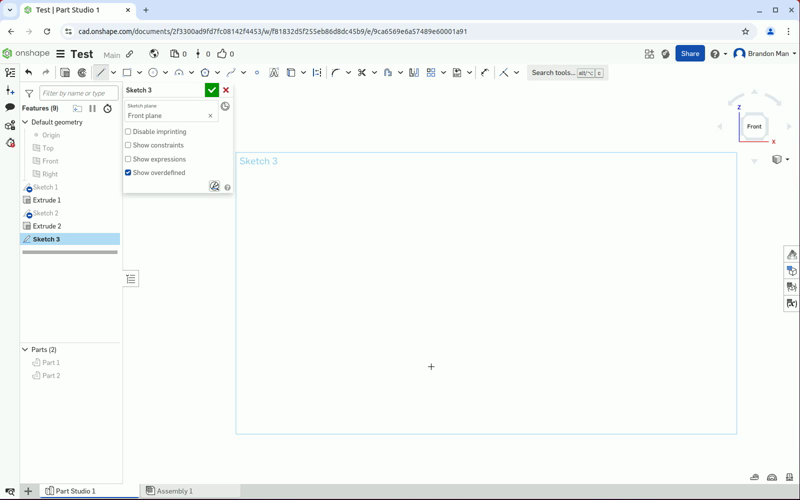
key_up(shift)
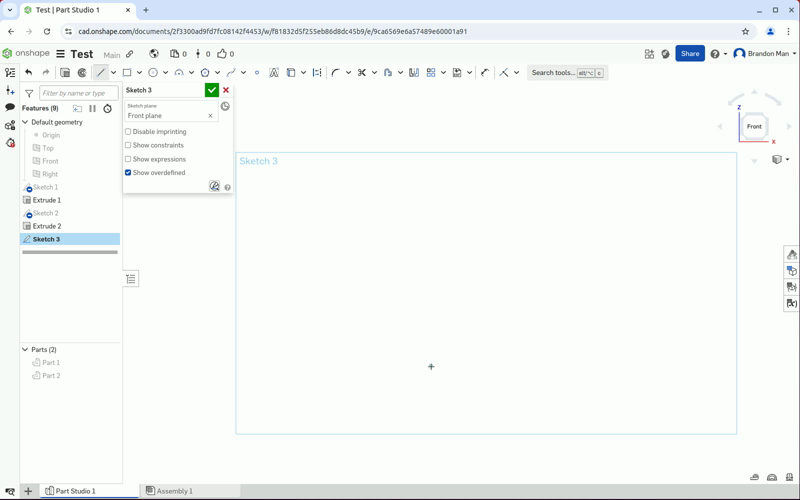
key_down(shift)
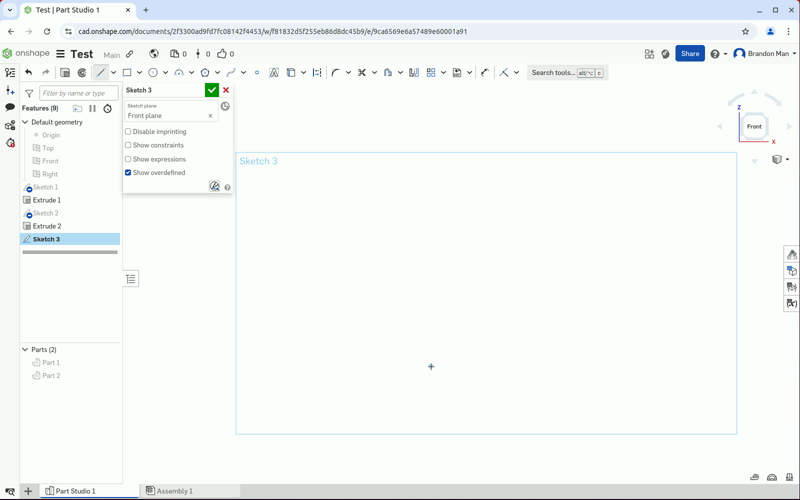
mouse_move(461, 366)
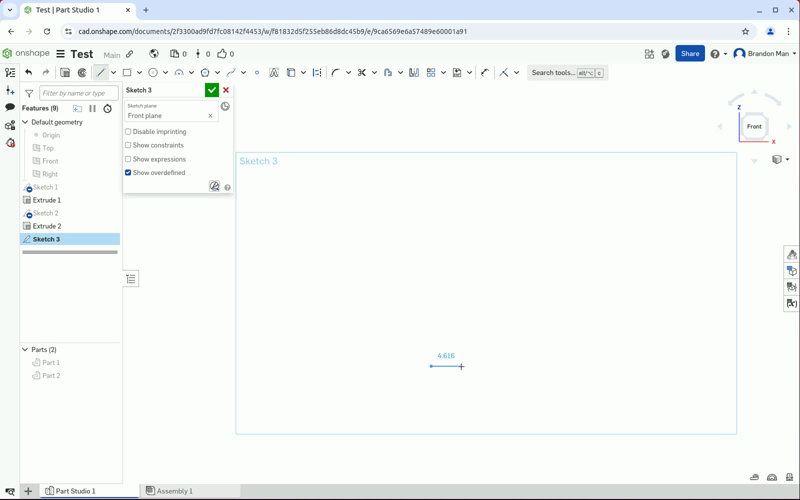
mouse_move(461, 366)
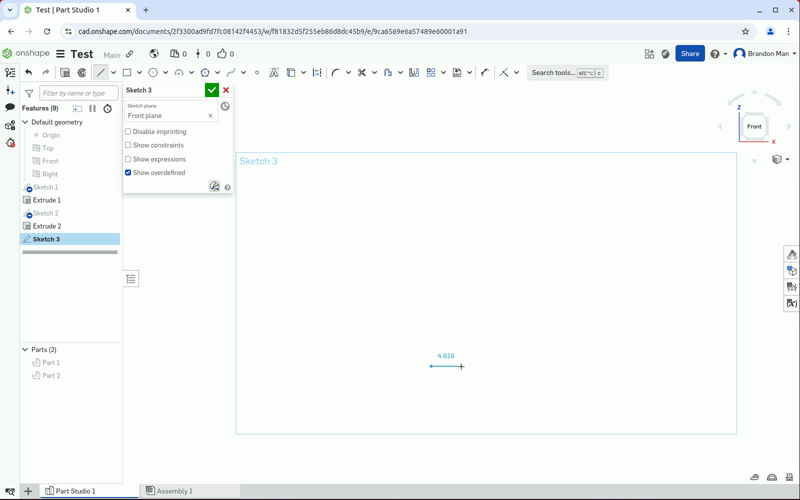
click(461, 366)
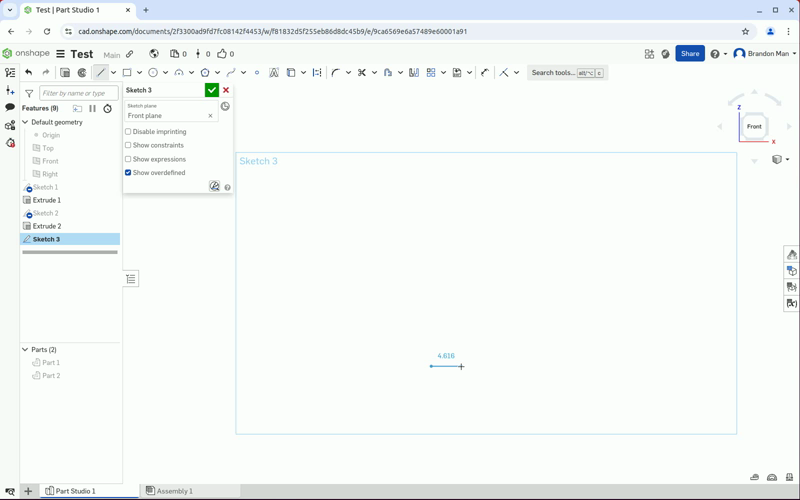
key_up(shift)
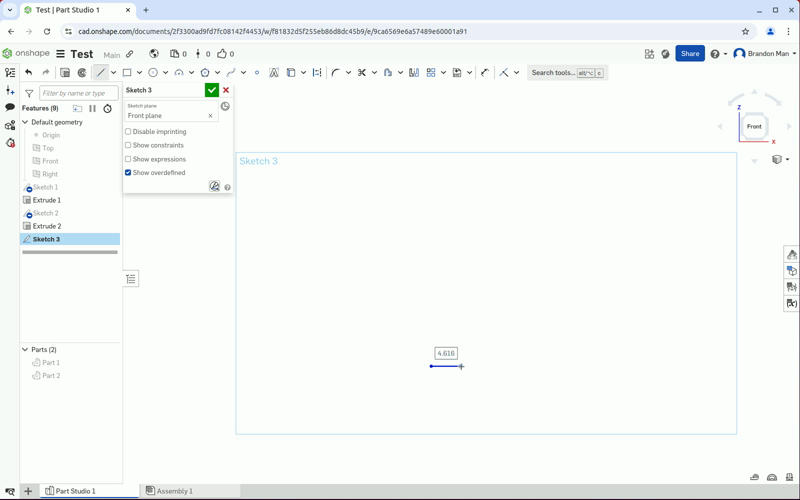
key_down(shift)
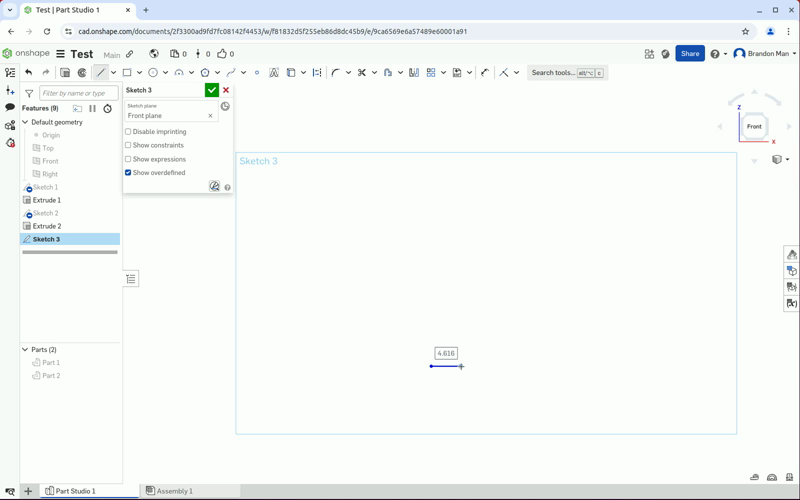
mouse_move(461, 282)
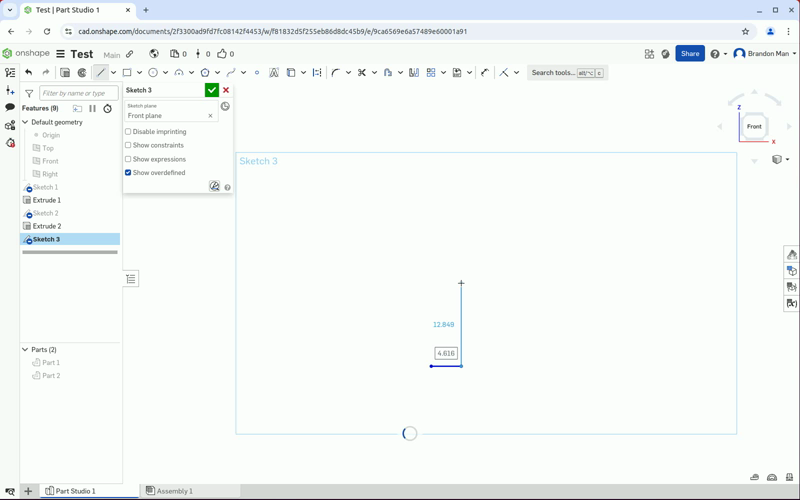
click(461, 282)
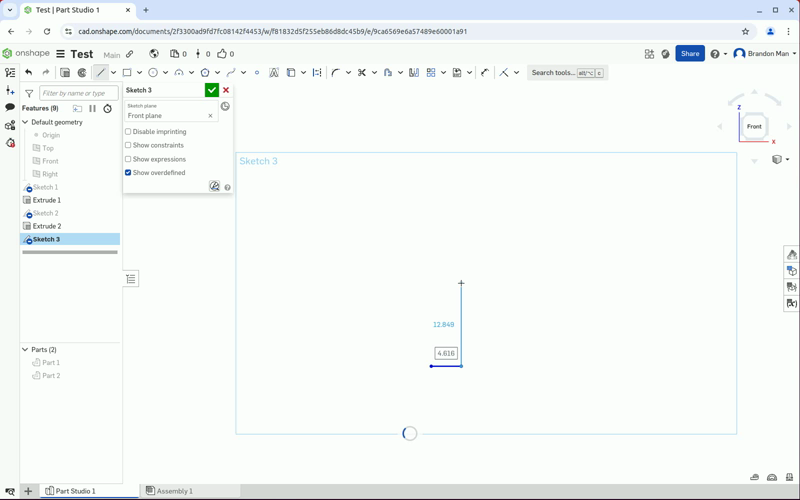
key_up(shift)
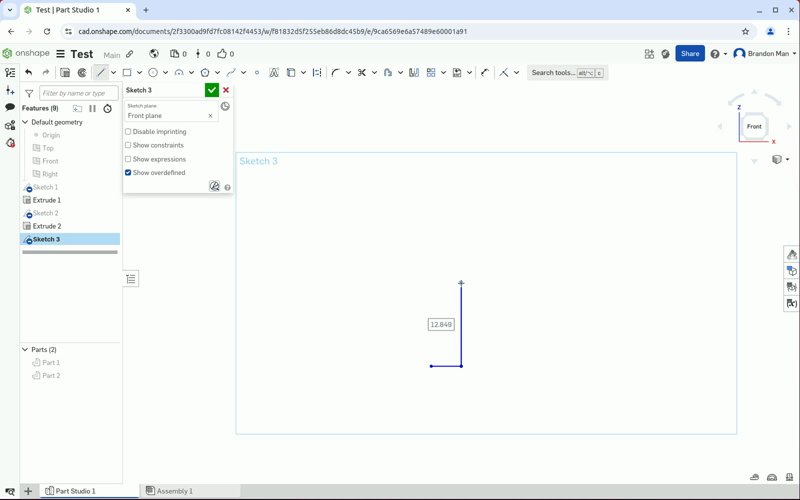
key_down(shift)
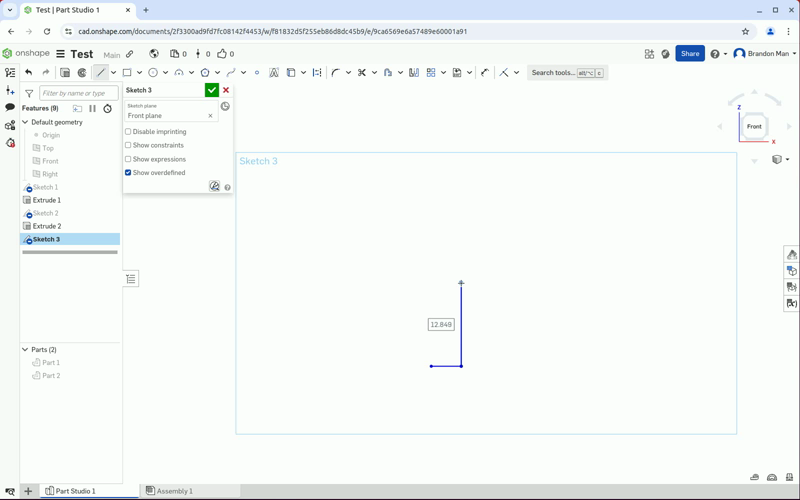
mouse_move(491, 282)
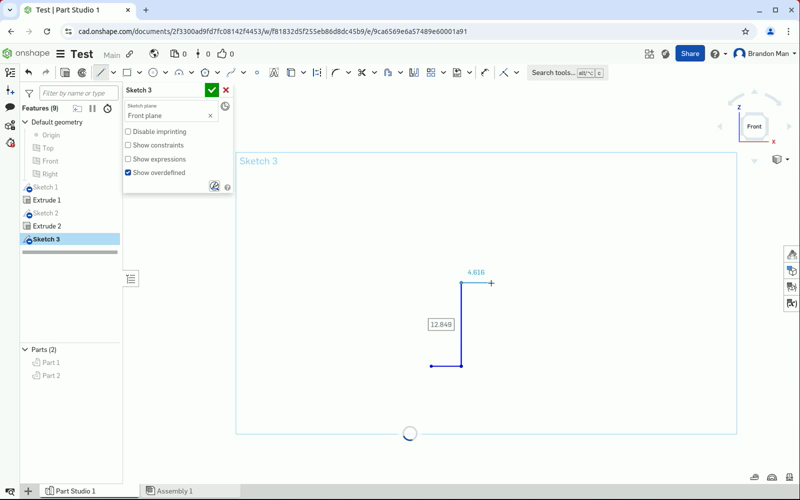
mouse_move(431, 282)
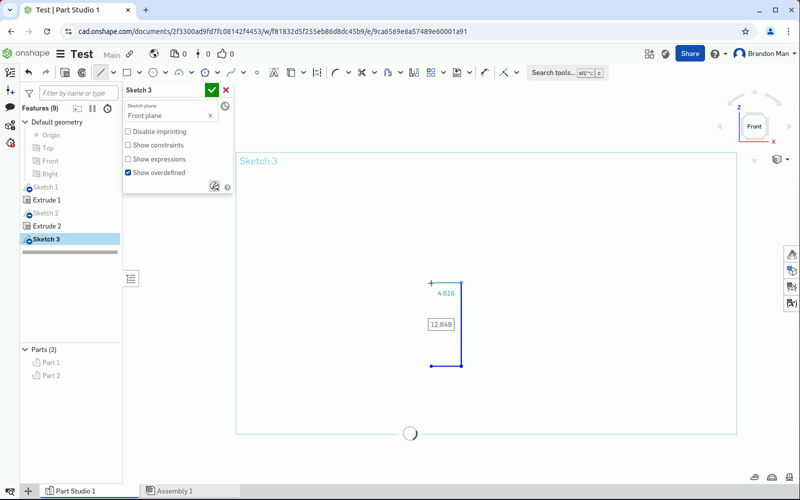
click(431, 282)
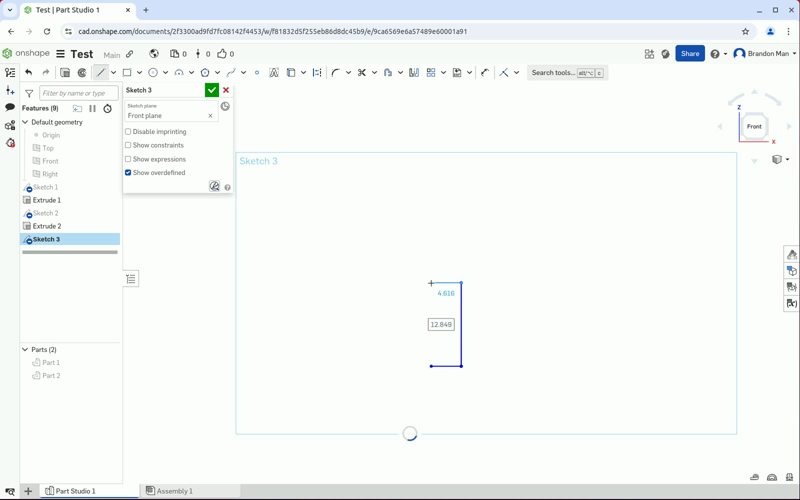
key_up(shift)
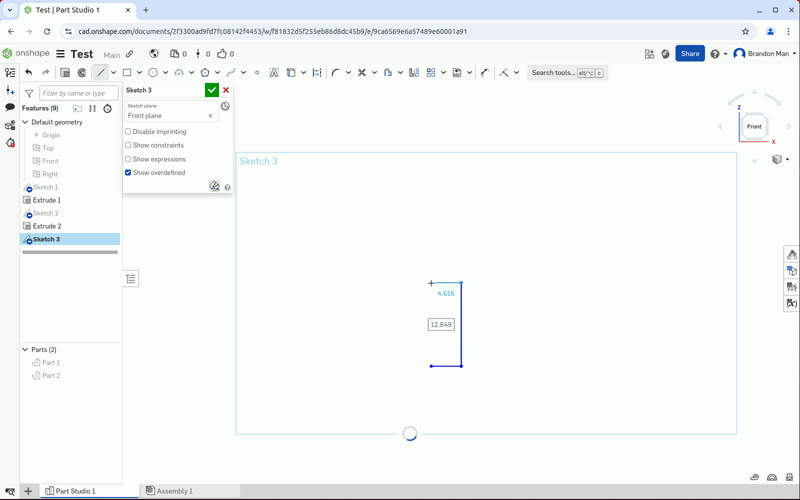
key_down(shift)
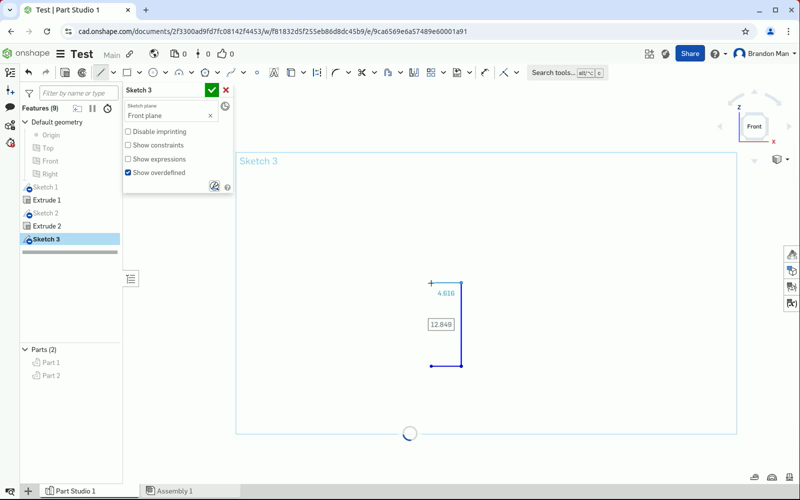
mouse_move(431, 366)
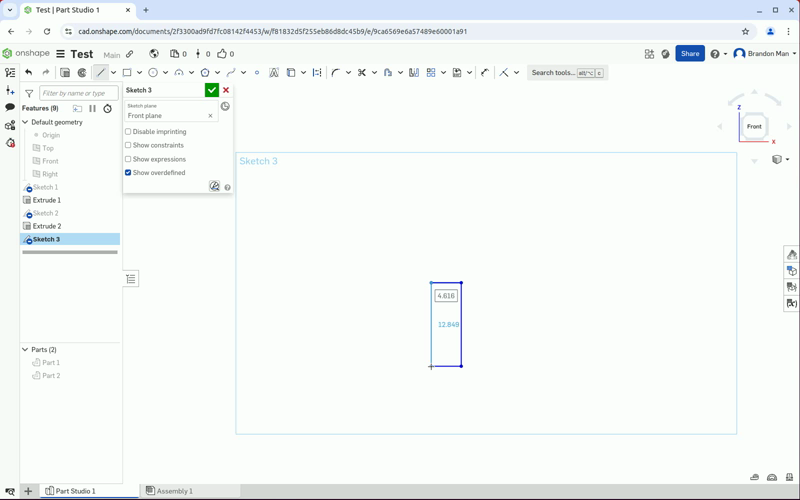
key_up(shift)
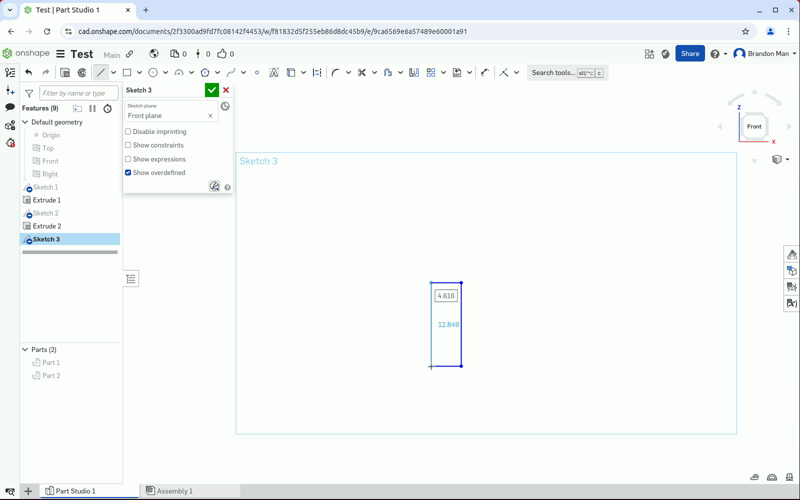
click(431, 366)
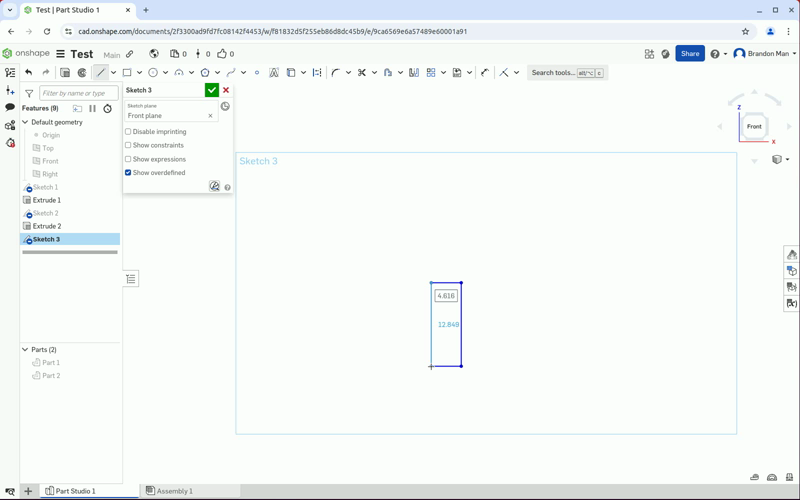
key(esc)
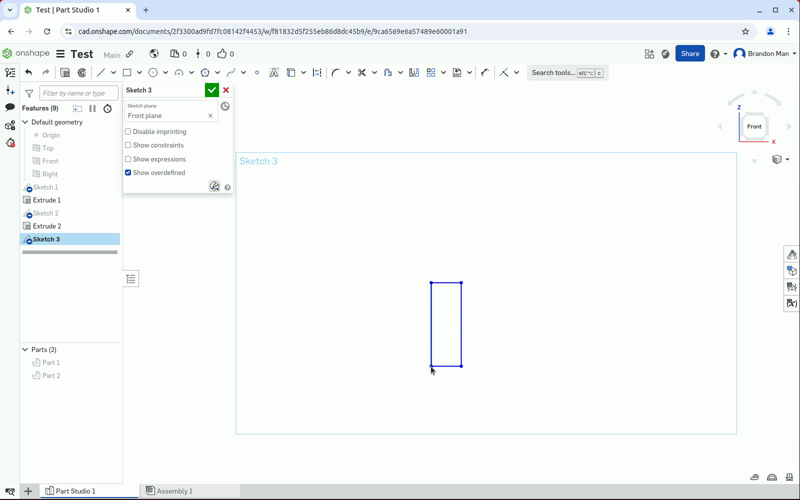
mouse_move(454, 302)
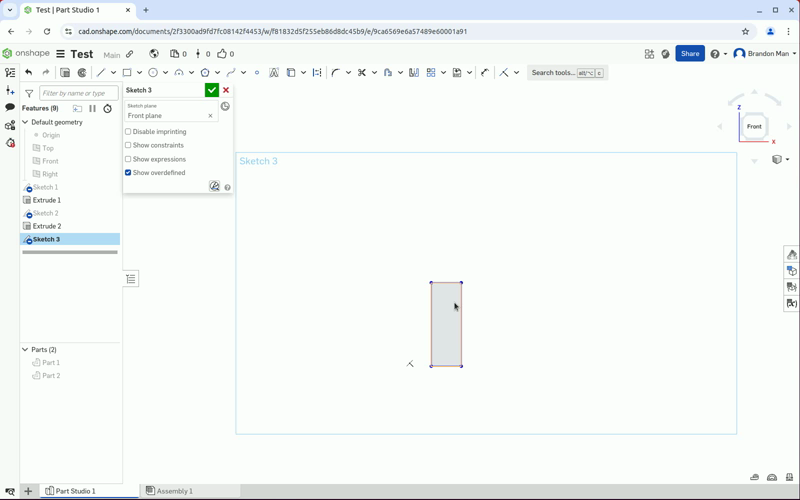
click(454, 302)
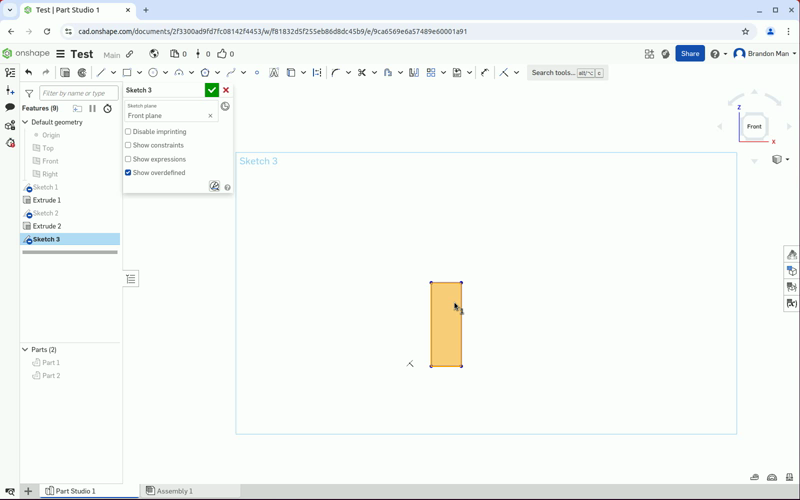
mouse_move(73, 352)
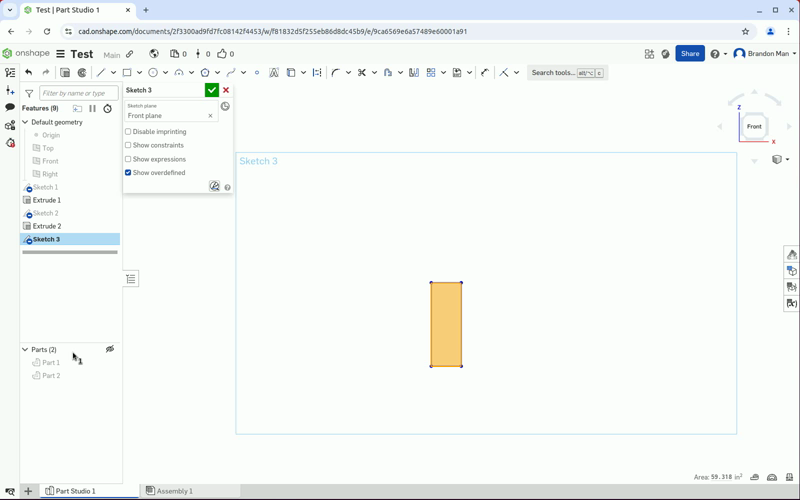
key(shift+y)
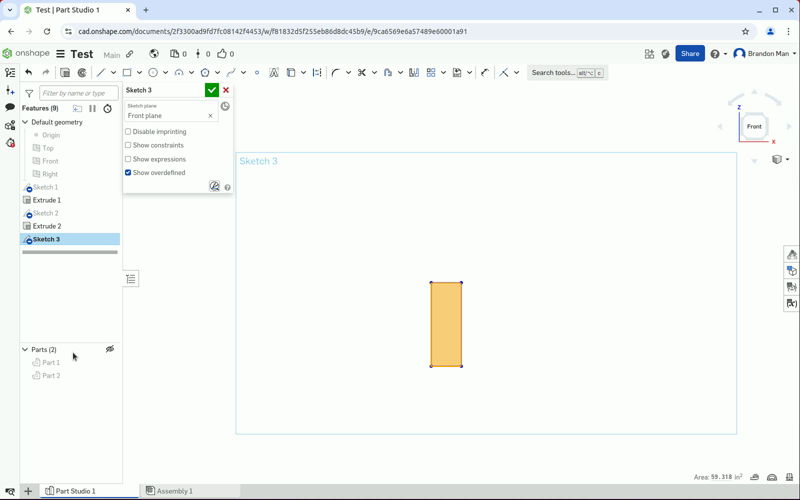
key(shift+e)
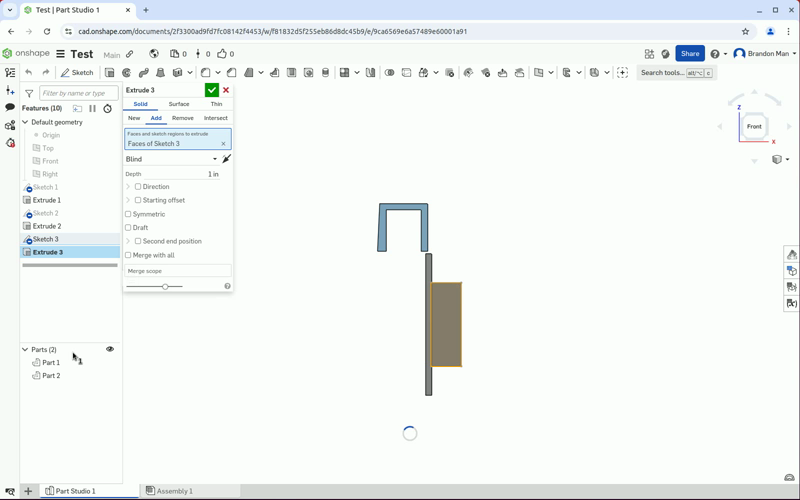
mouse_move(143, 106)
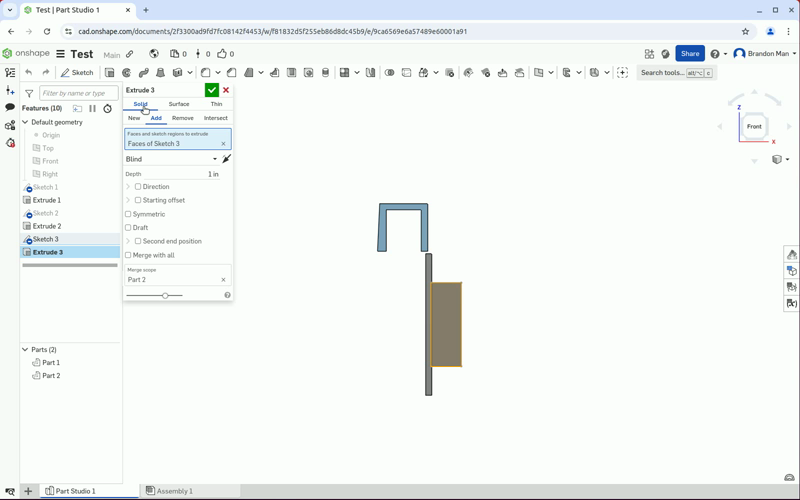
click(143, 106)
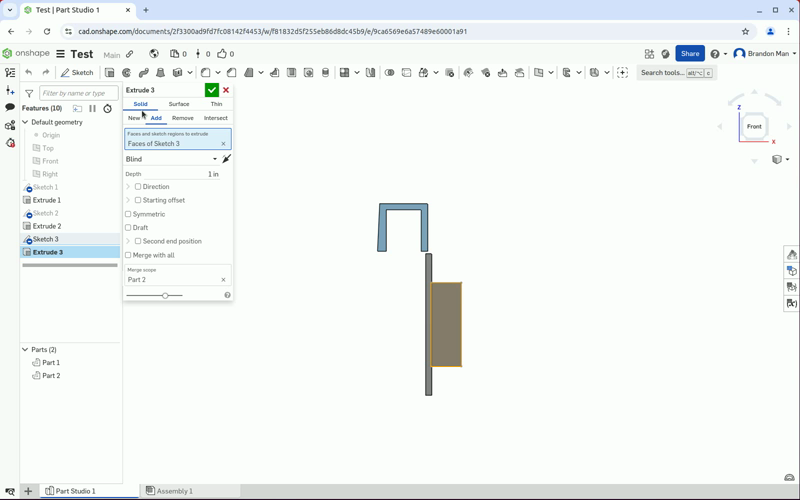
mouse_move(137, 120)
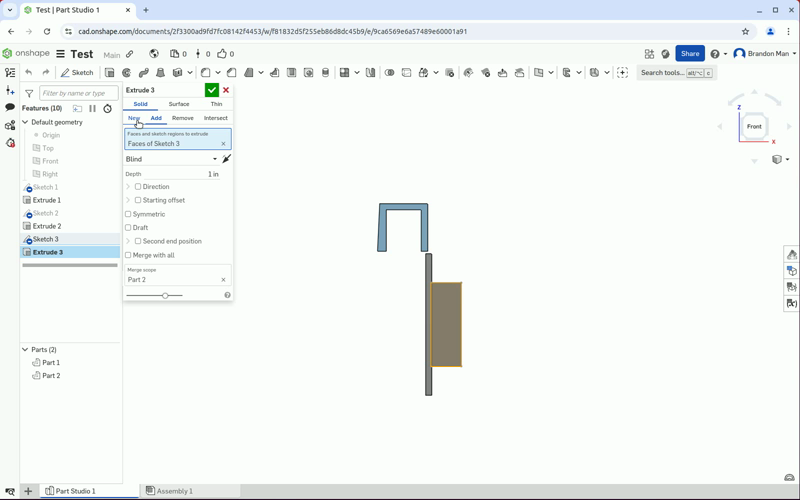
click(137, 120)
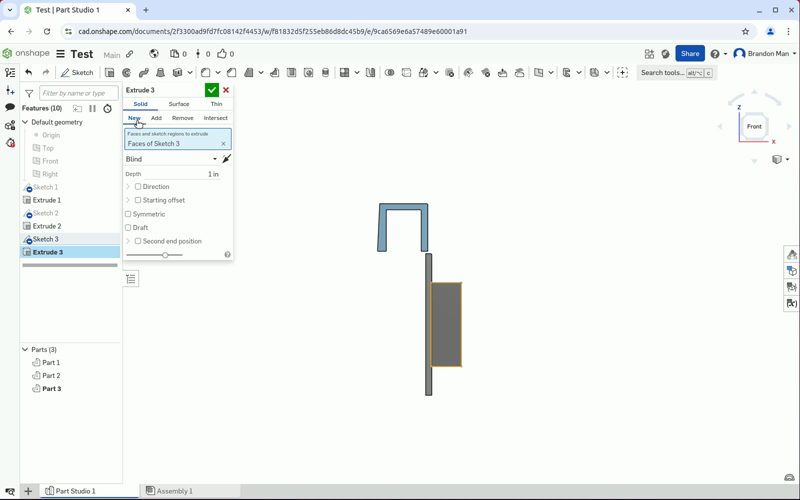
key(tab, 4)
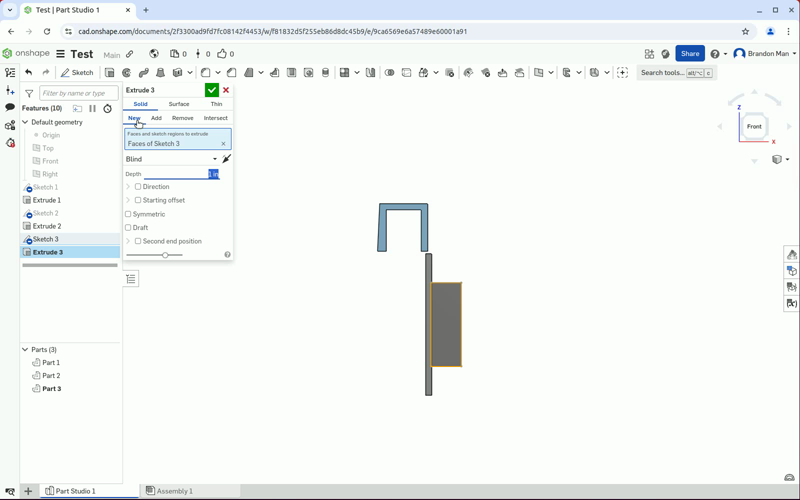
text(-18.294)
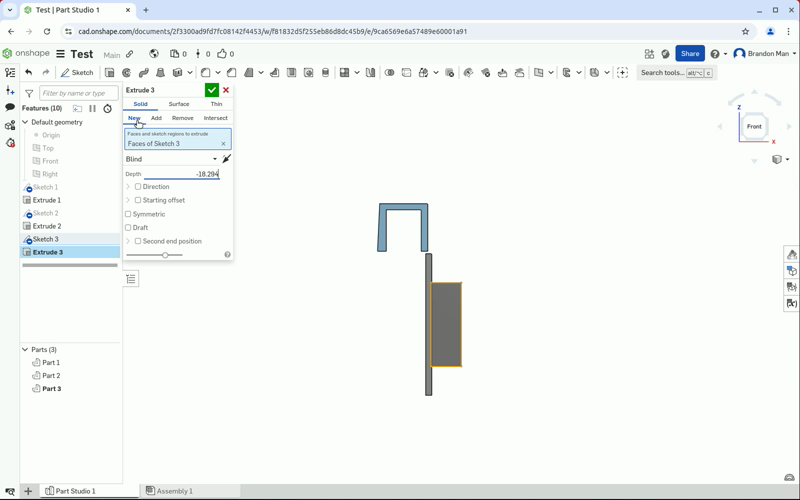
key(enter)
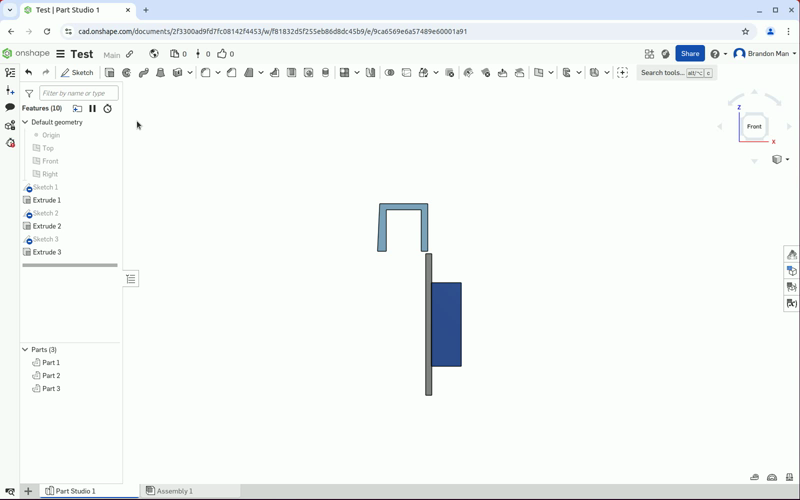
key(shift+h)
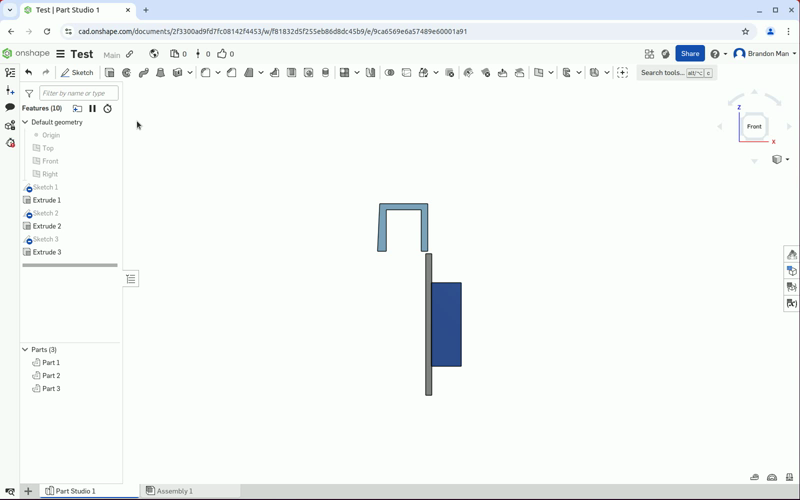
key(shift+h)
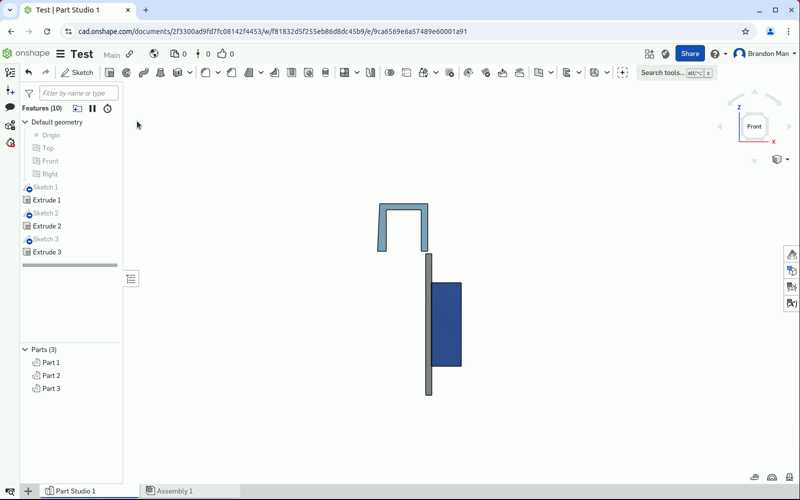
mouse_move(73, 189)
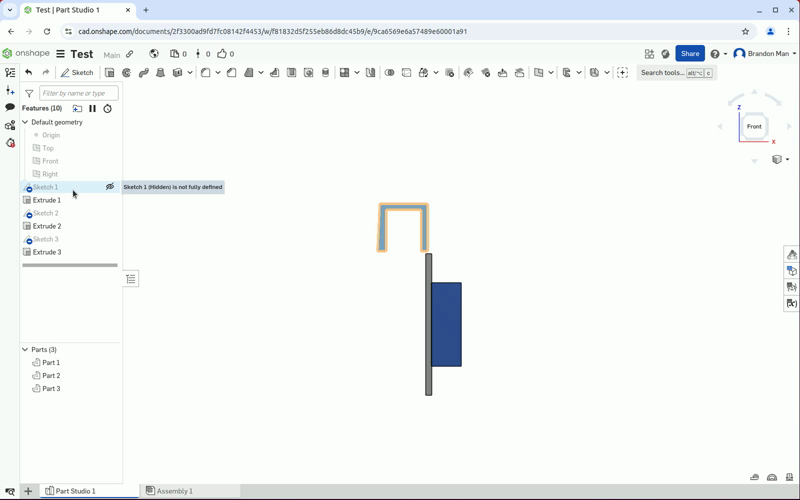
click(73, 189)
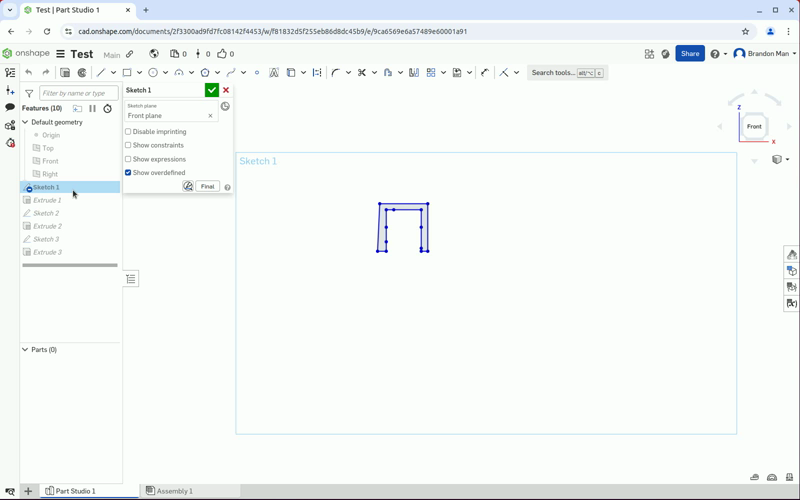
mouse_move(229, 92)
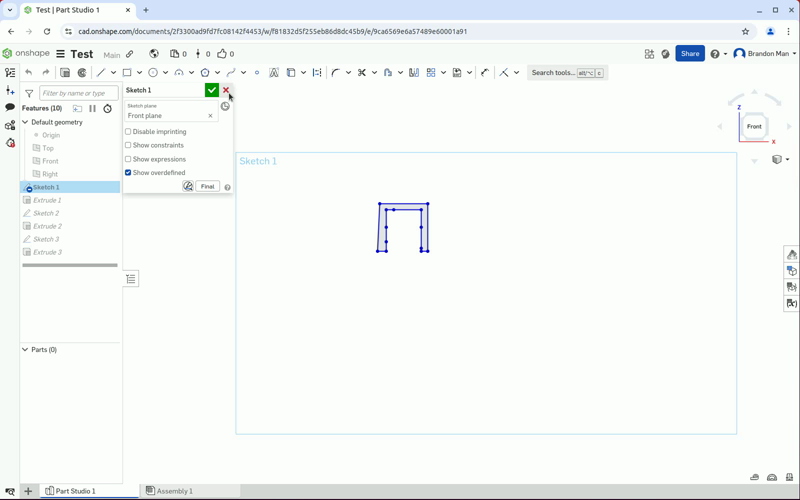
click(229, 92)
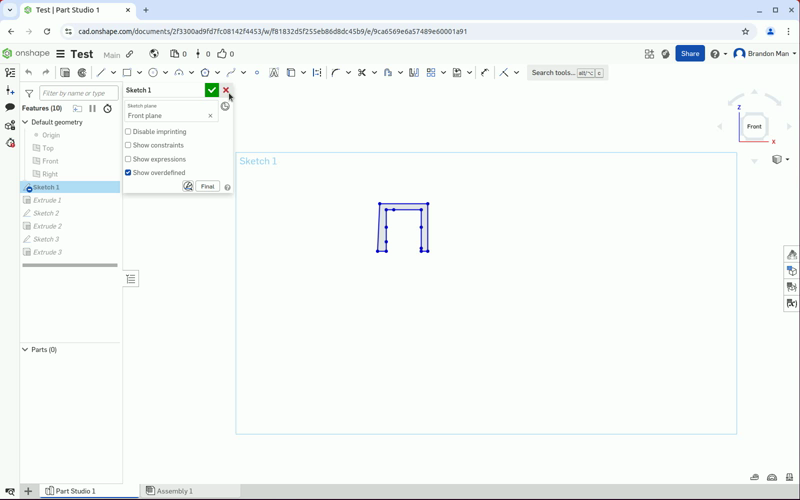
key(shift+s)
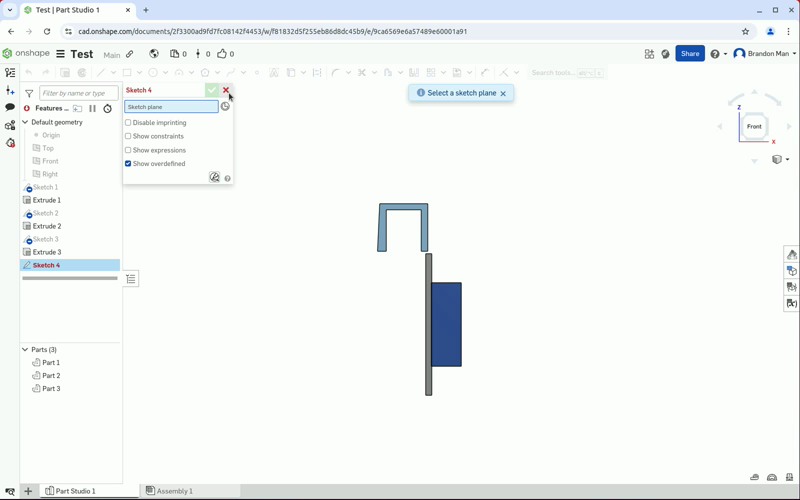
mouse_move(73, 163)
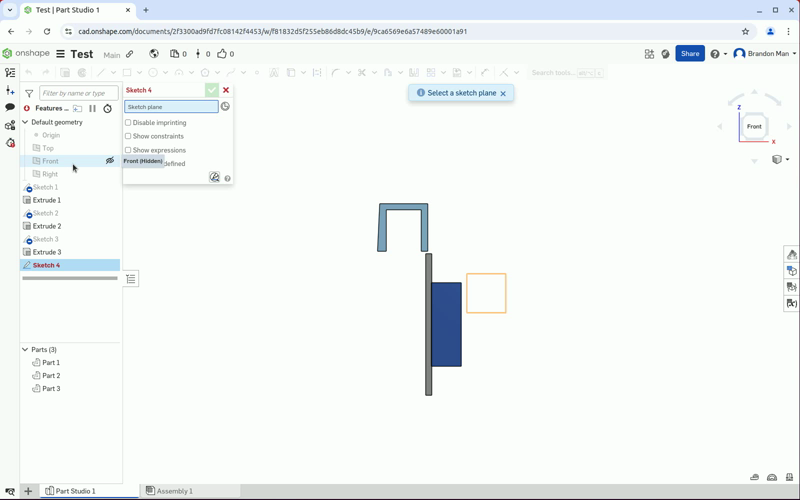
click(73, 163)
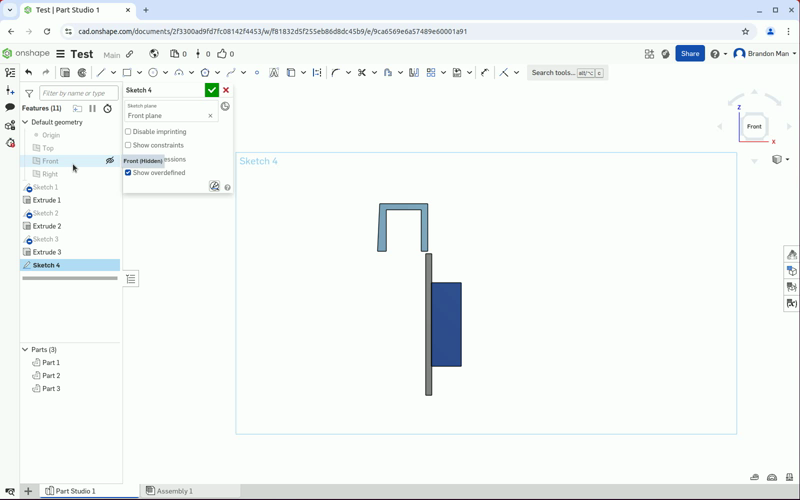
mouse_move(73, 352)
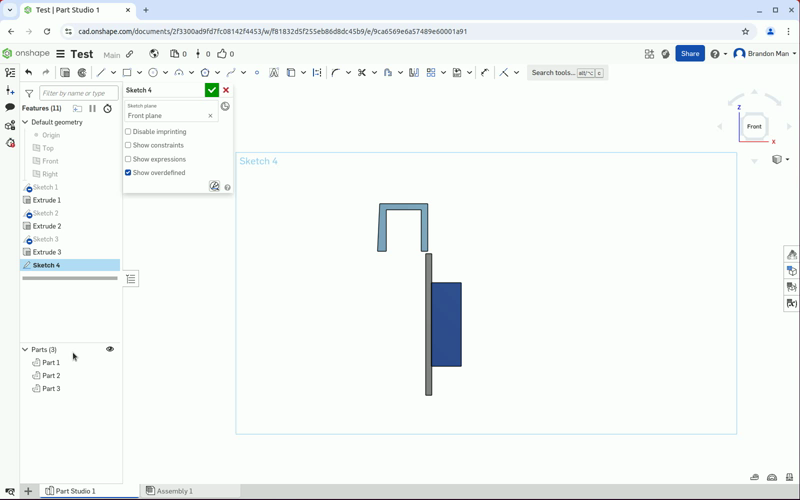
key(y)
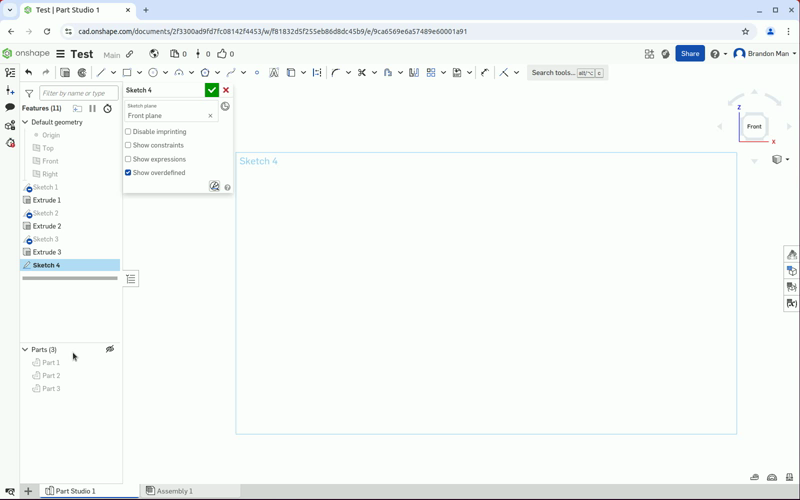
key(l)
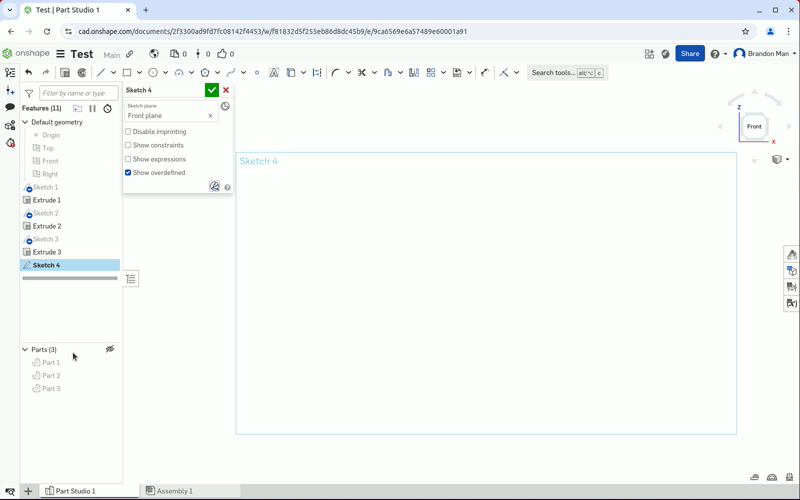
key_down(shift)
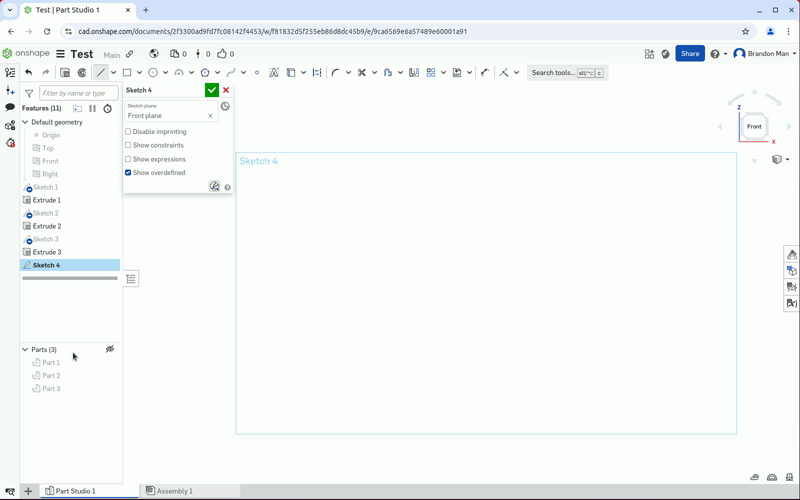
mouse_move(383, 384)
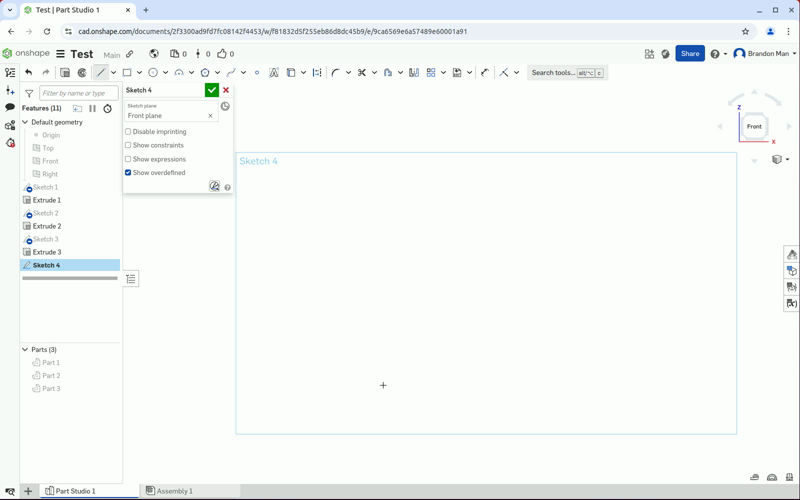
click(383, 384)
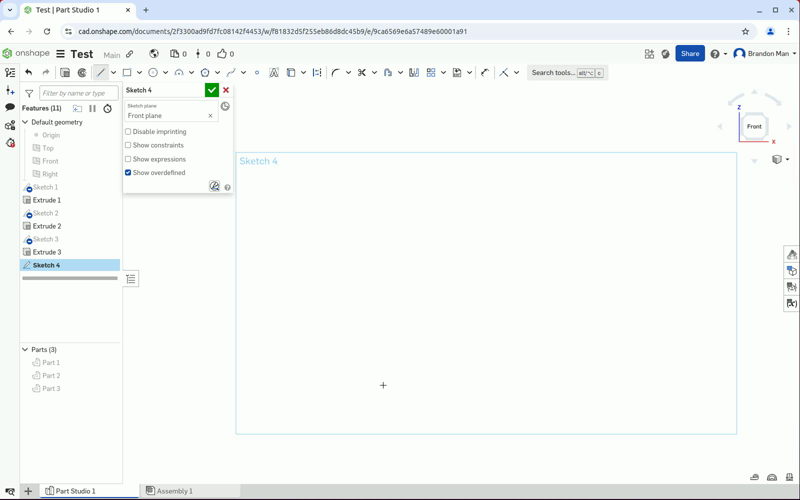
key_up(shift)
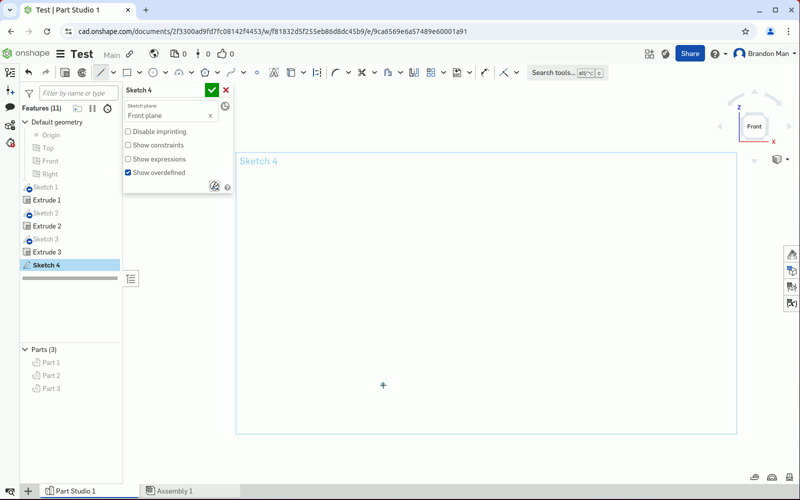
key_down(shift)
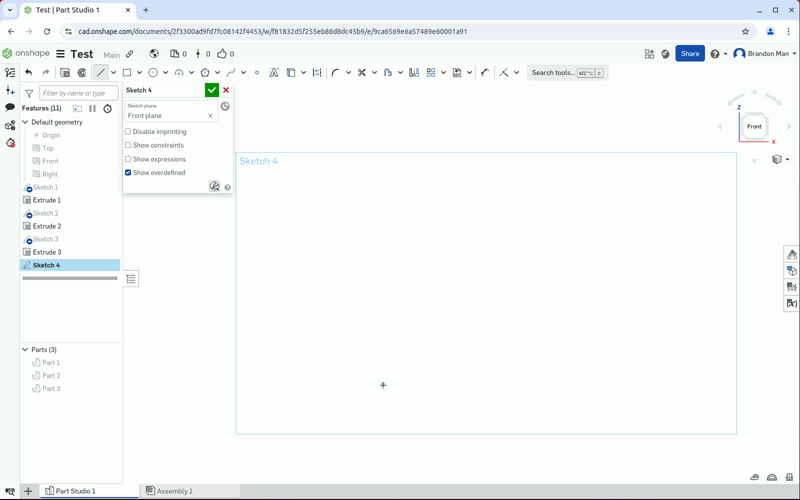
mouse_move(413, 384)
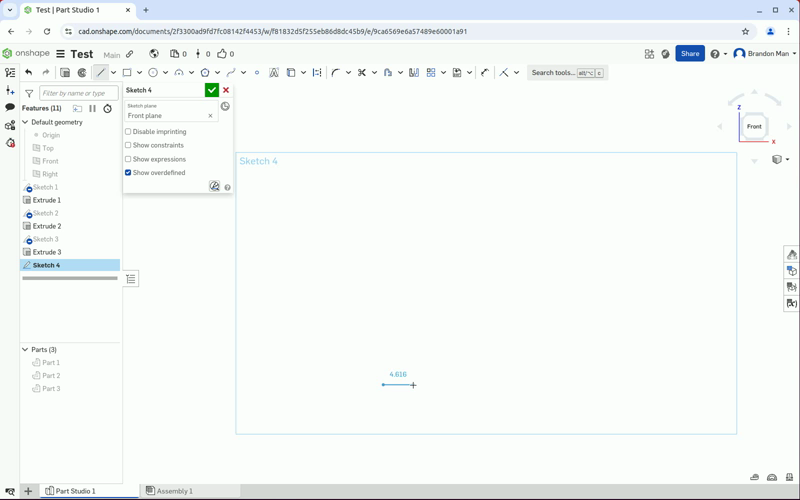
mouse_move(425, 384)
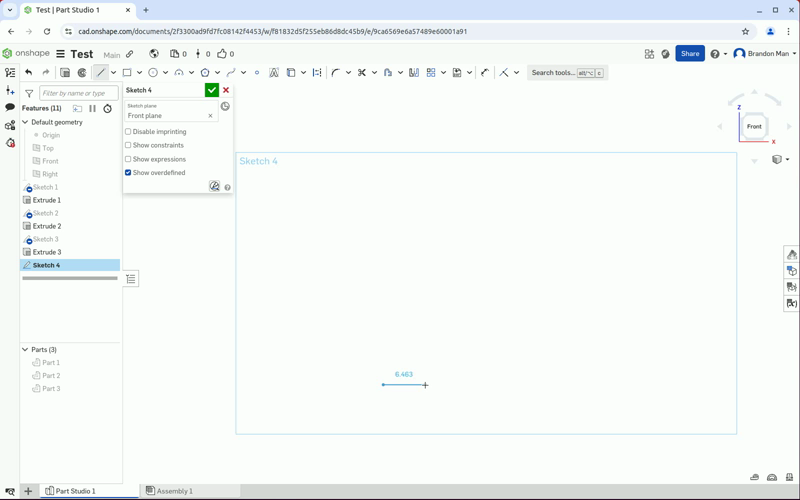
click(425, 384)
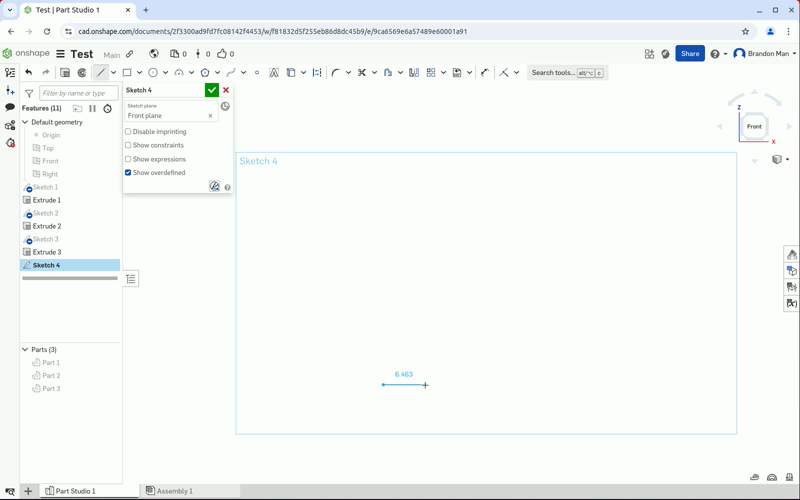
key_up(shift)
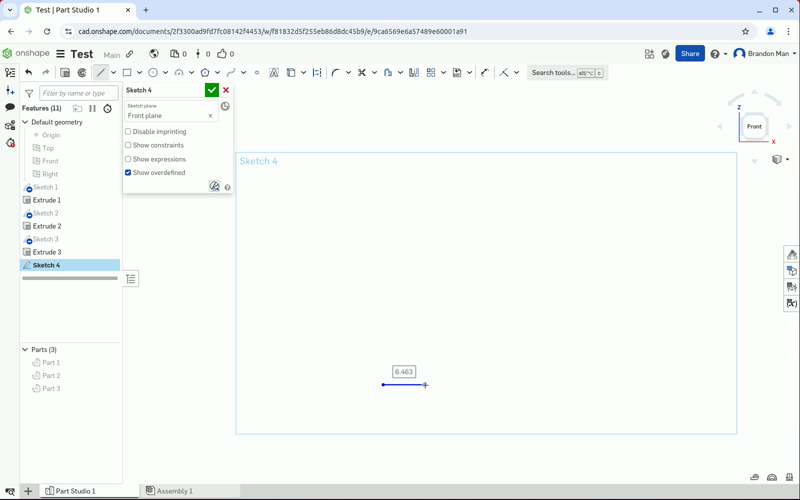
key_down(shift)
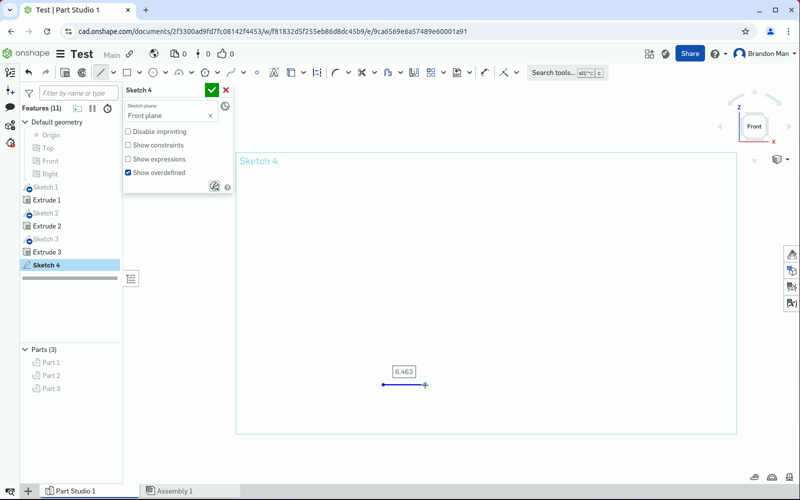
mouse_move(425, 264)
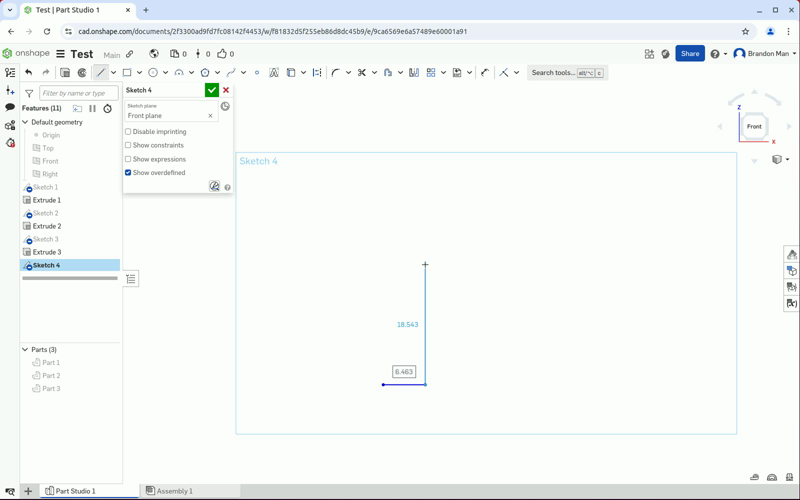
click(425, 264)
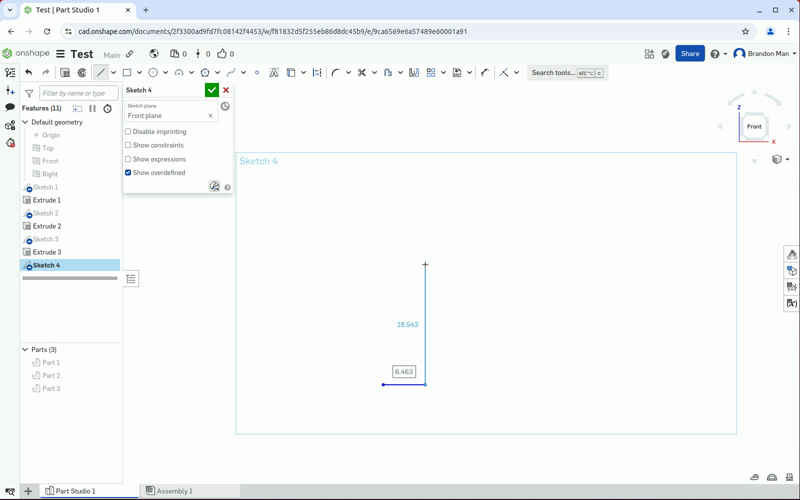
key_up(shift)
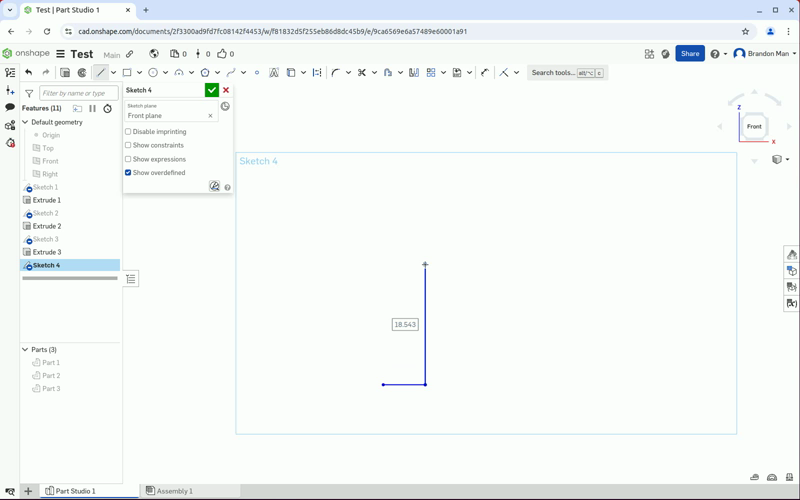
key_down(shift)
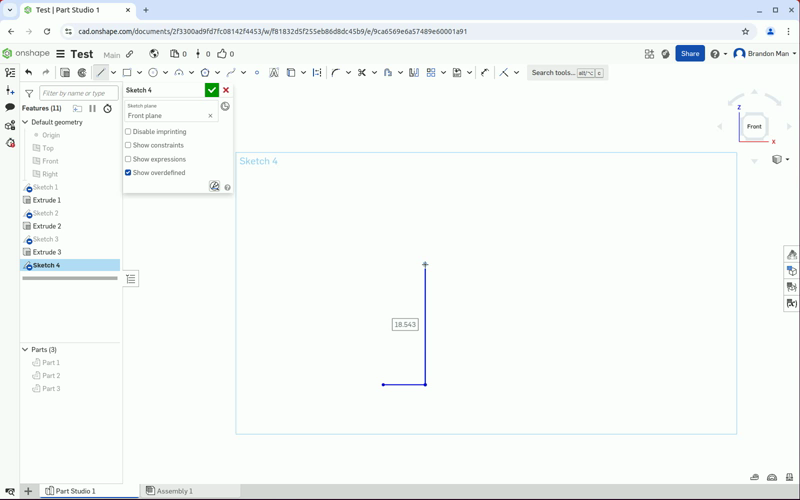
mouse_move(455, 264)
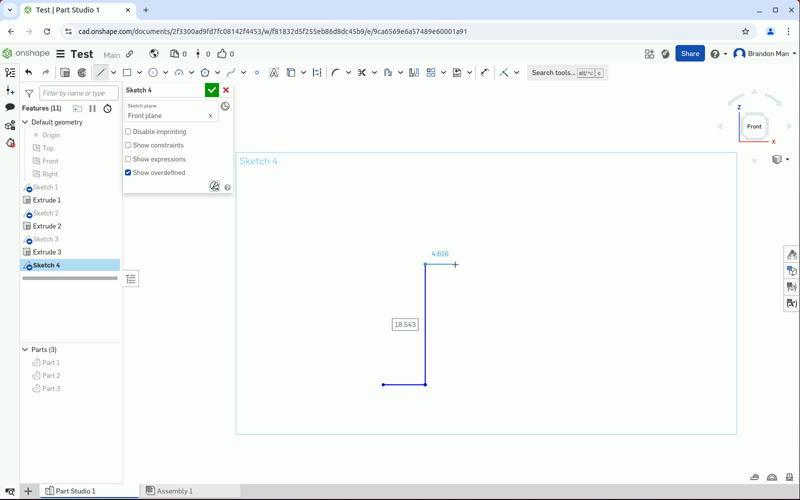
mouse_move(383, 264)
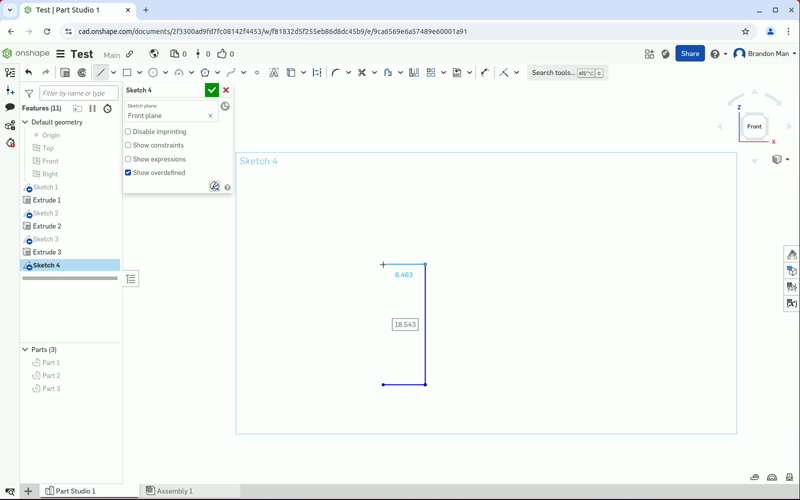
click(383, 264)
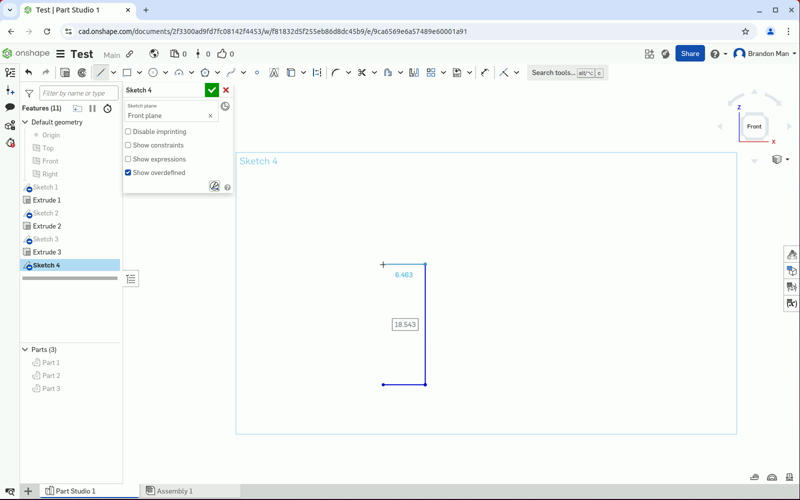
key_up(shift)
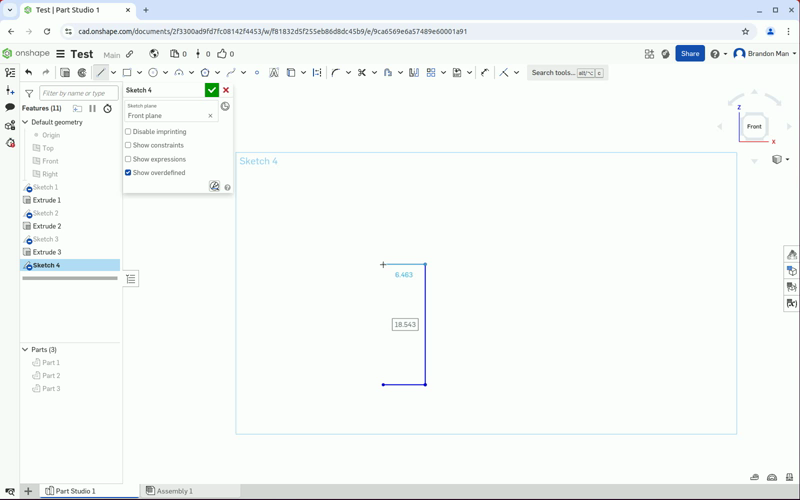
key_down(shift)
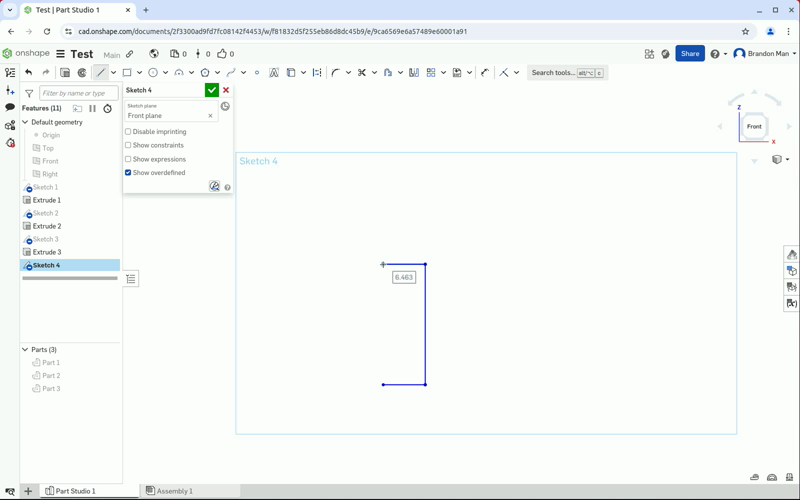
mouse_move(413, 264)
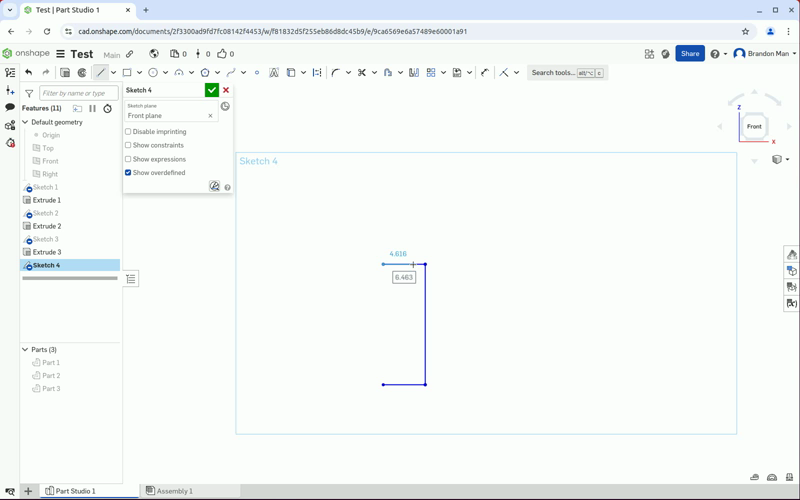
mouse_move(383, 271)
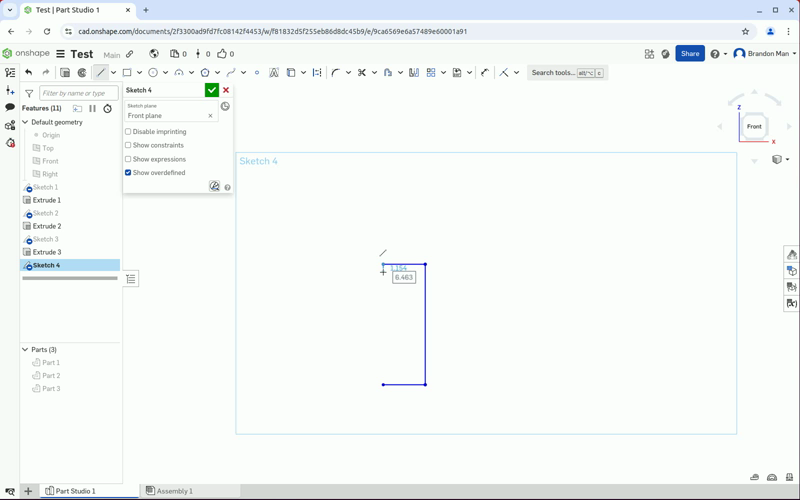
click(383, 271)
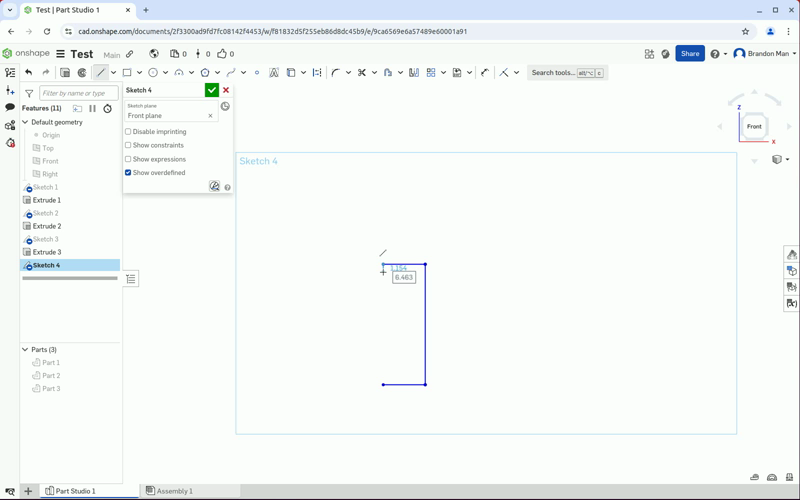
key_up(shift)
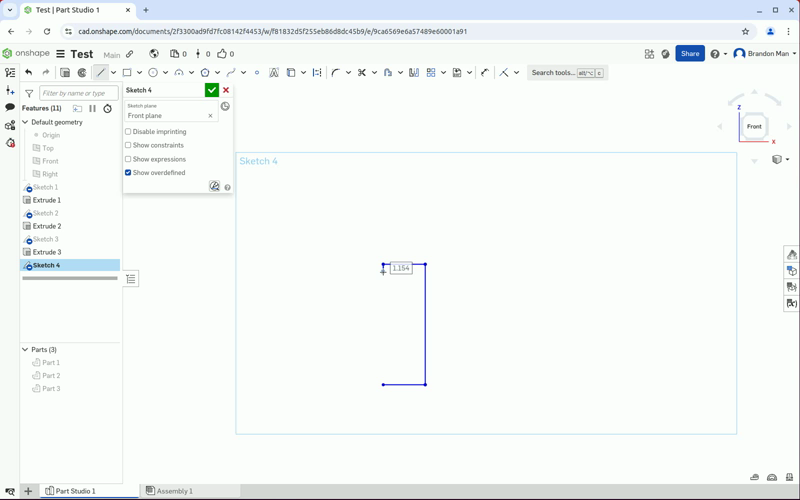
key_down(shift)
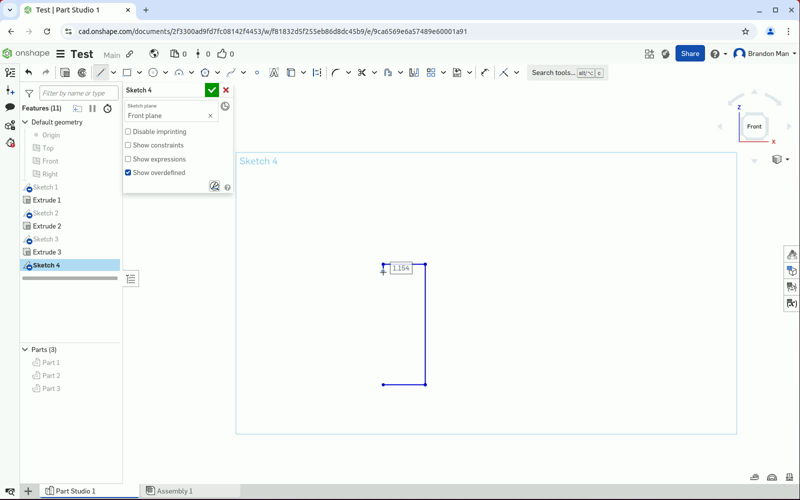
mouse_move(413, 271)
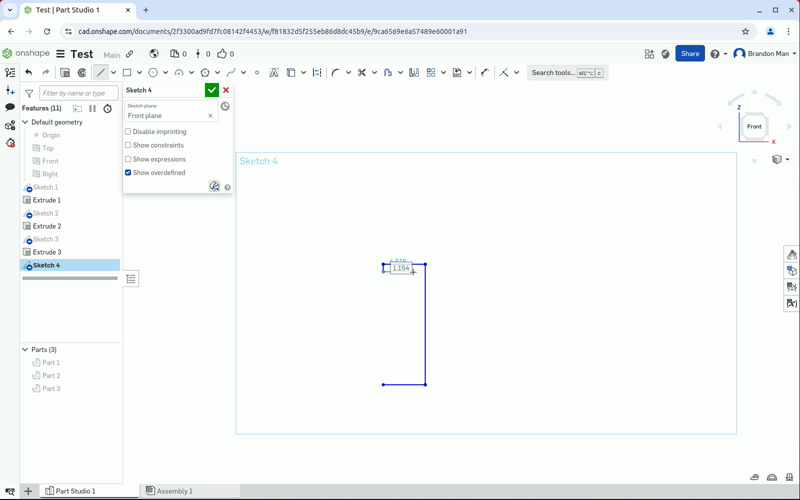
mouse_move(383, 316)
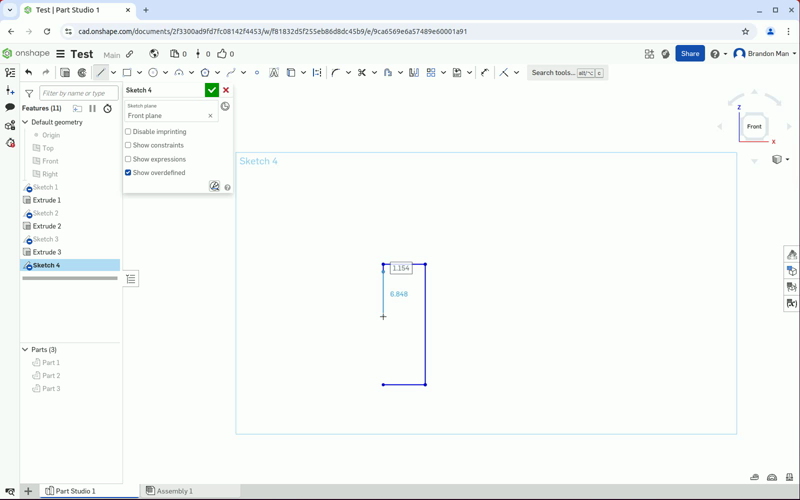
click(383, 316)
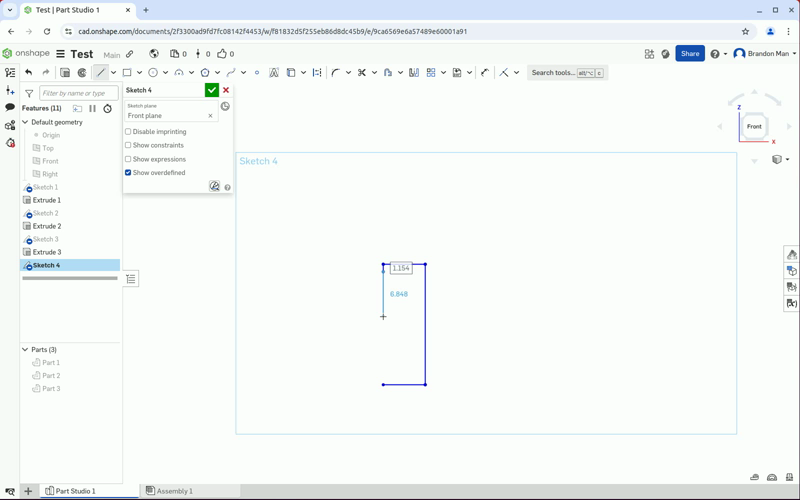
key_up(shift)
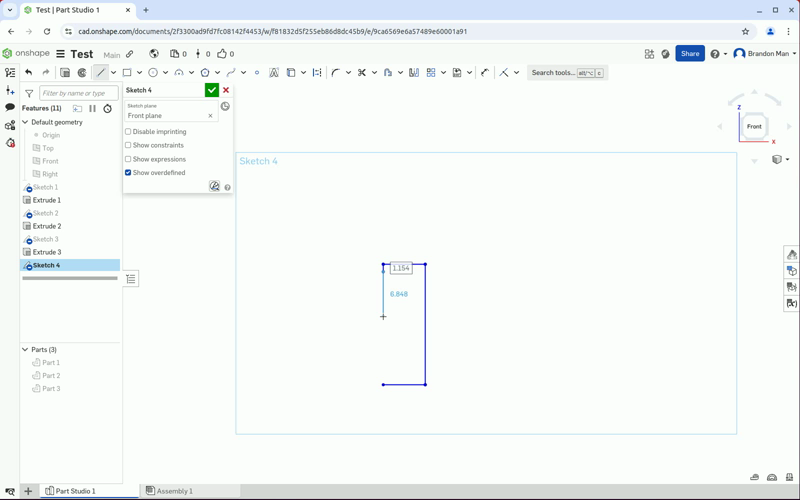
key_down(shift)
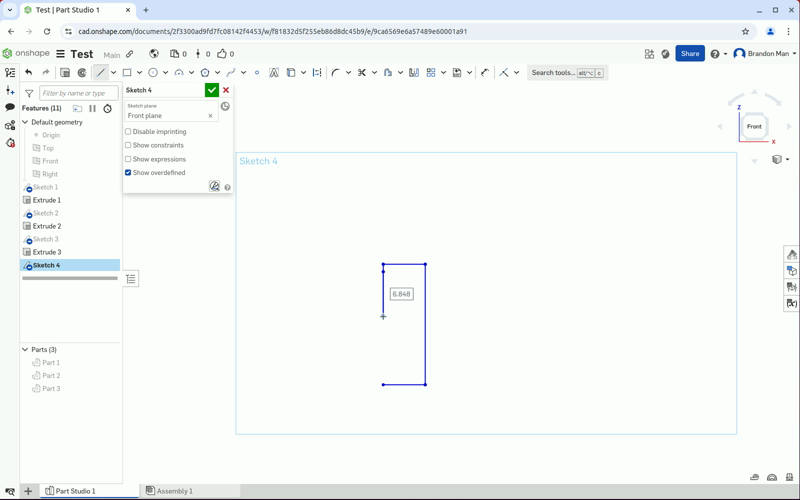
mouse_move(383, 384)
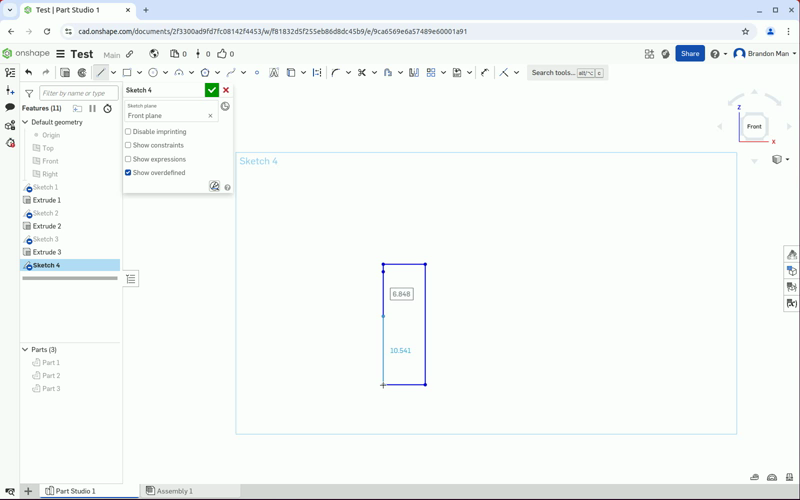
key_up(shift)
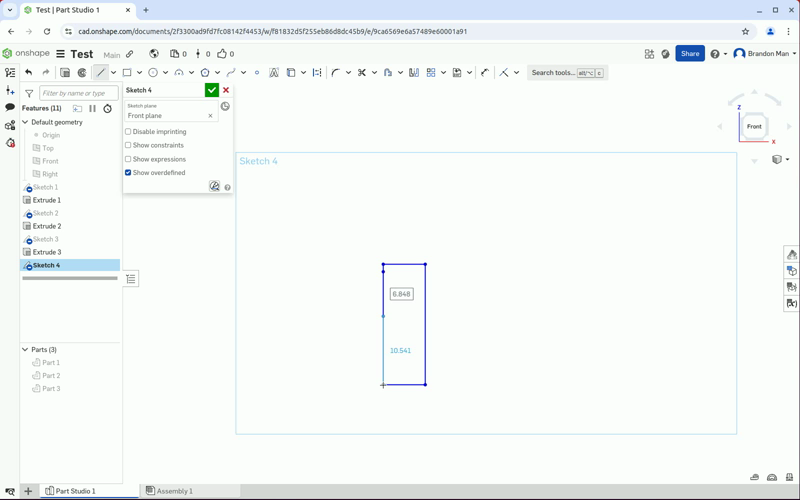
click(383, 384)
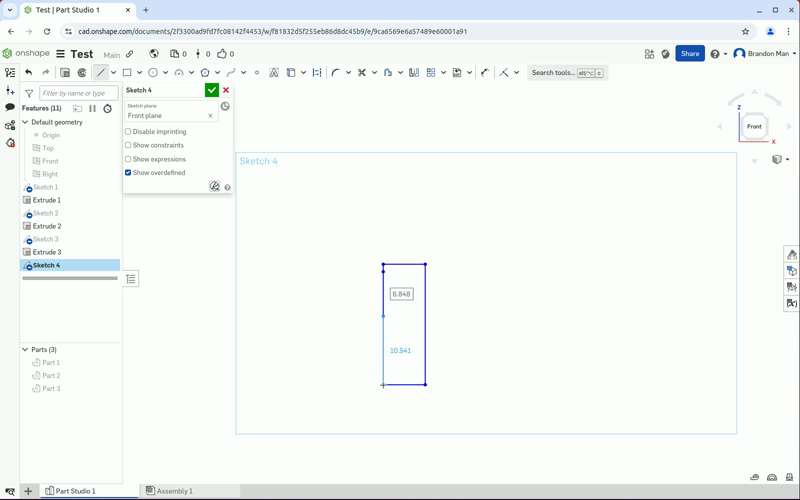
key(esc)
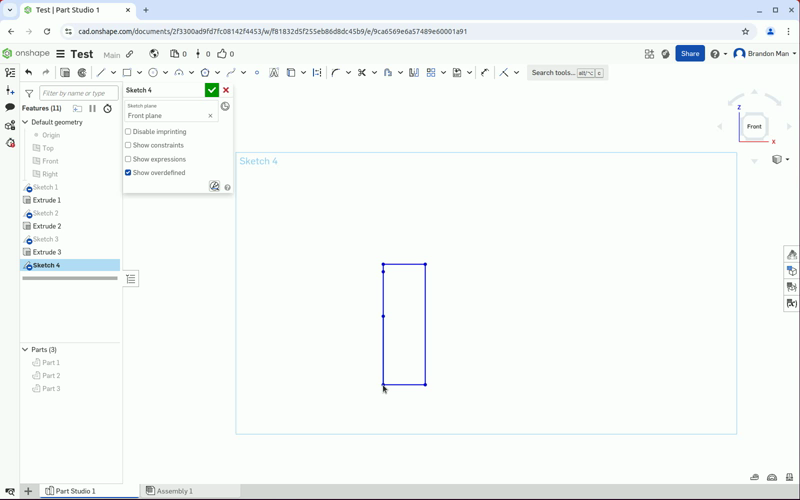
mouse_move(395, 319)
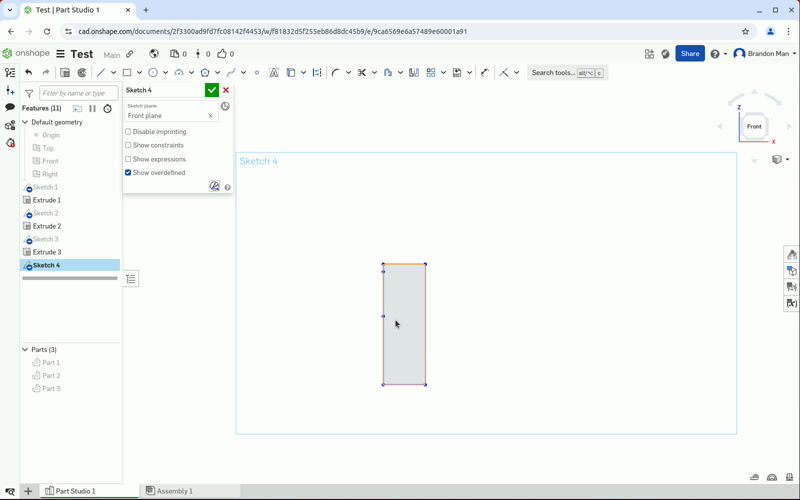
click(395, 319)
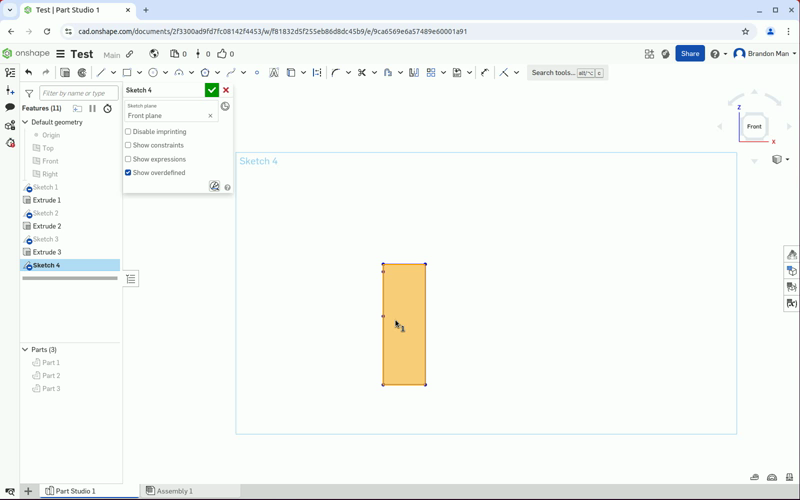
mouse_move(73, 352)
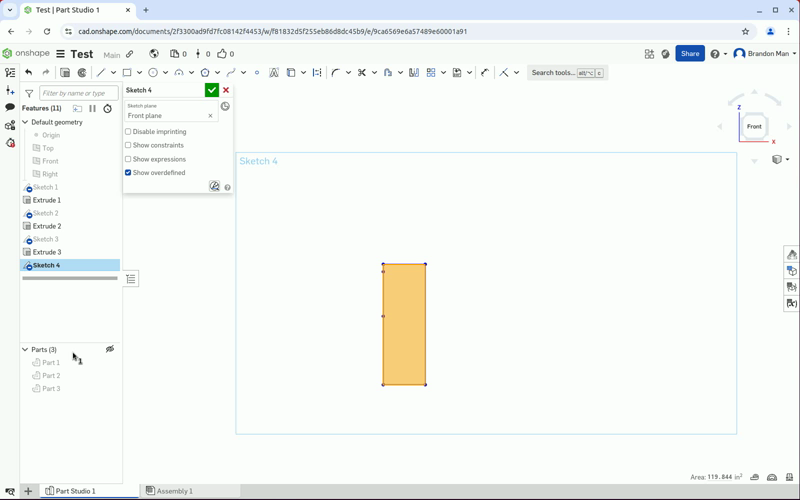
key(shift+y)
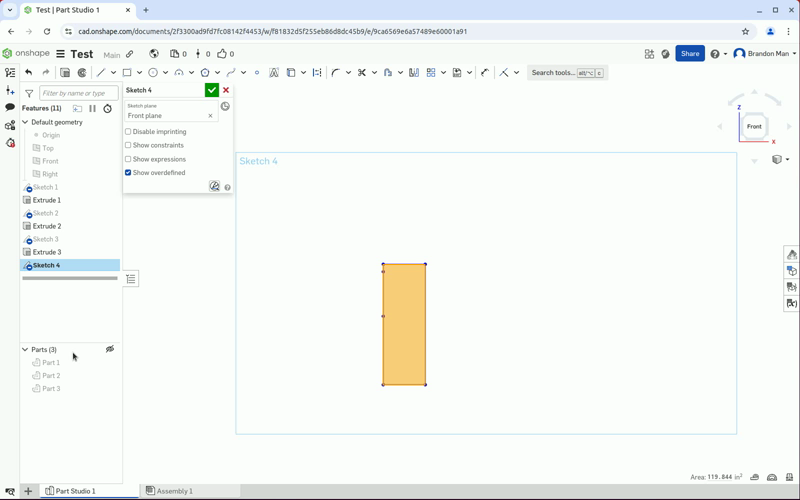
key(shift+e)
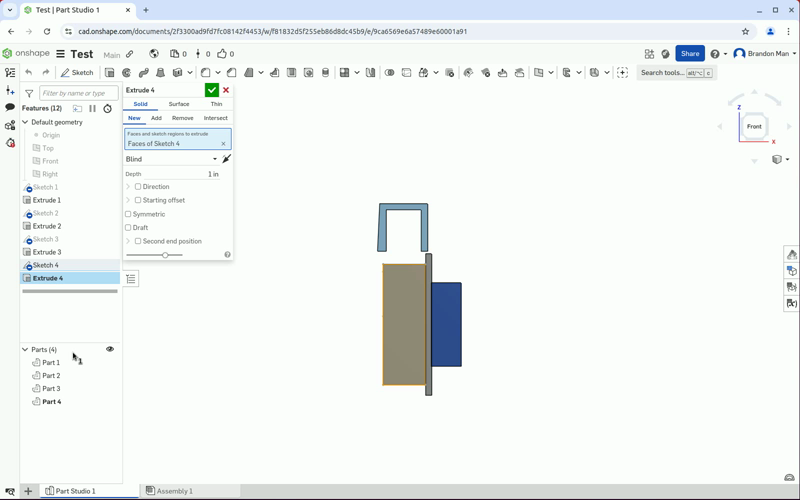
mouse_move(143, 106)
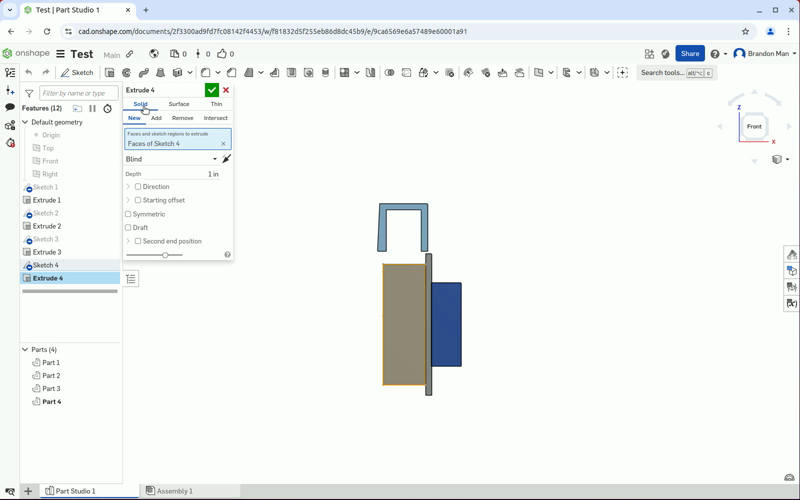
click(143, 106)
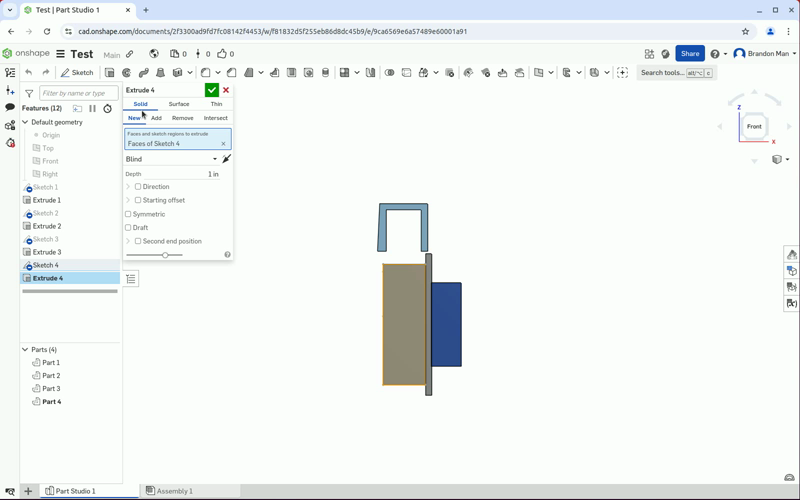
mouse_move(137, 120)
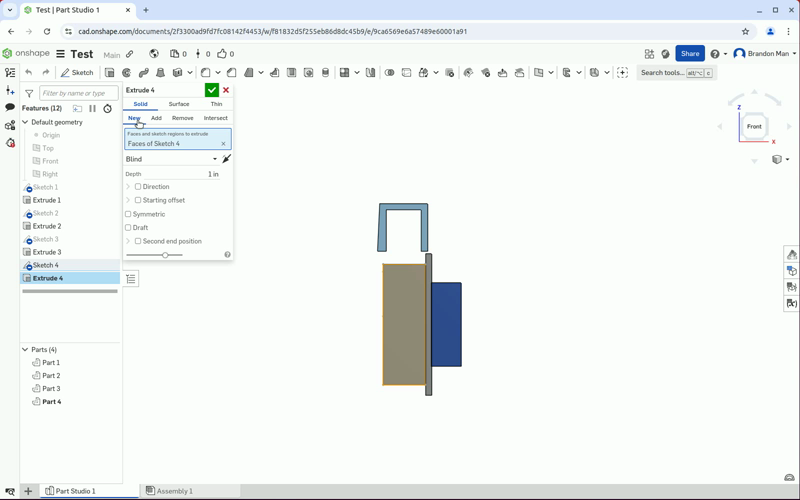
click(137, 120)
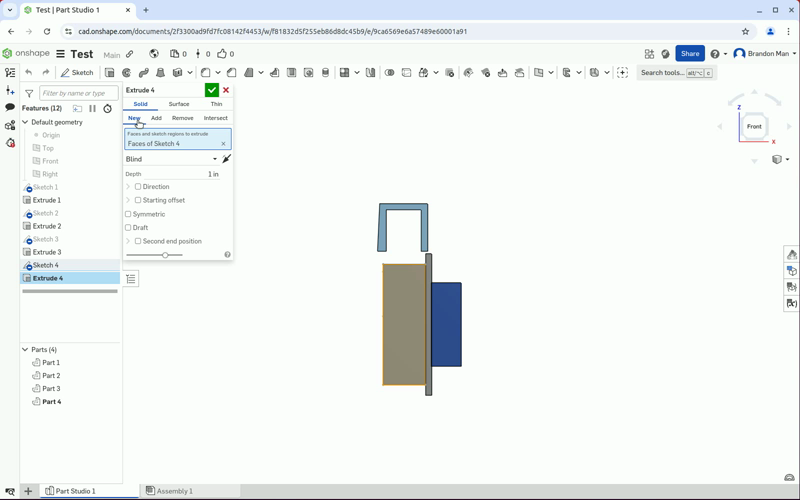
key(tab, 4)
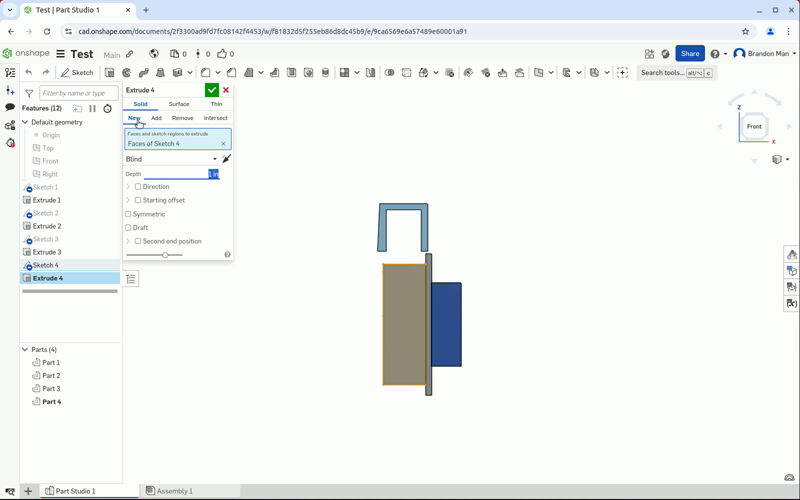
text(-18.294)
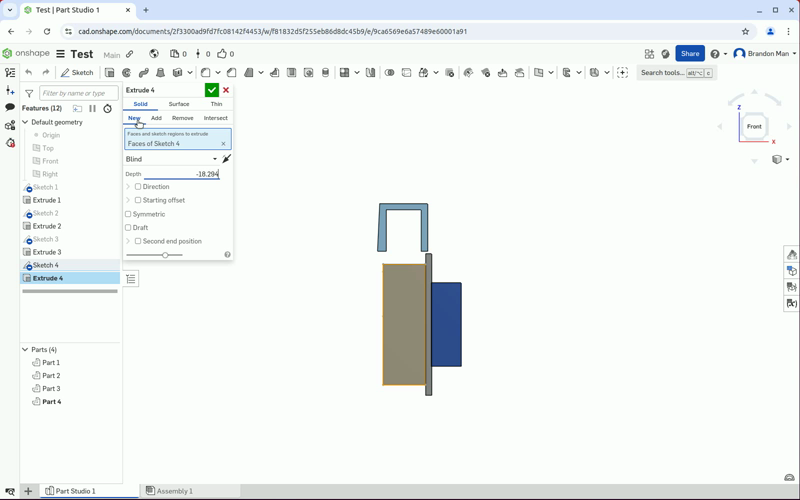
key(enter)
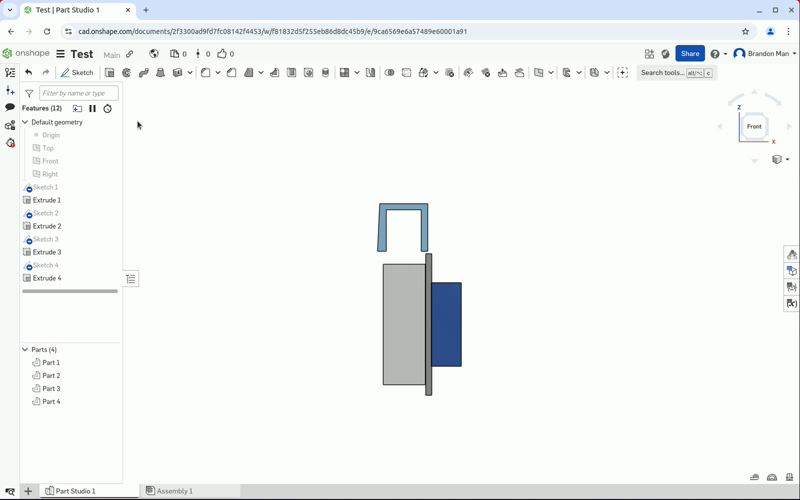
key(shift+h)
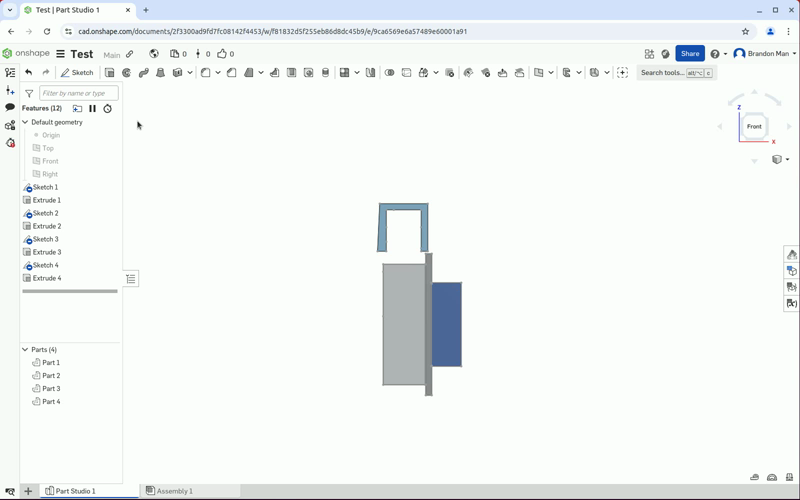
key(shift+h)
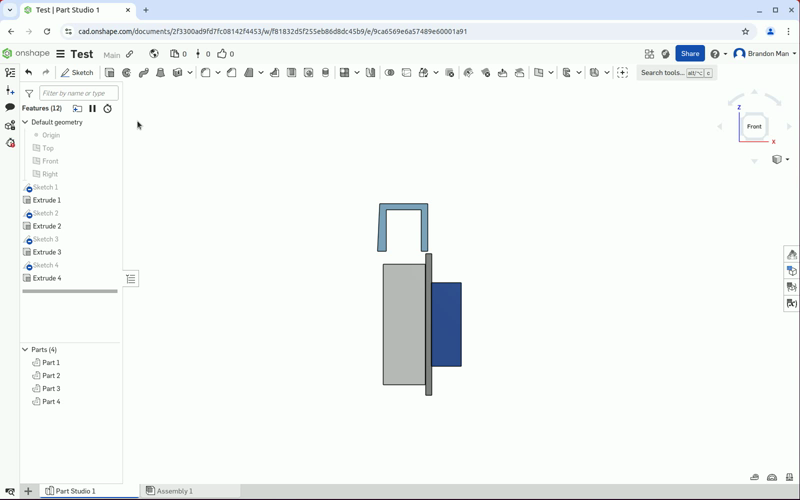
mouse_move(73, 189)
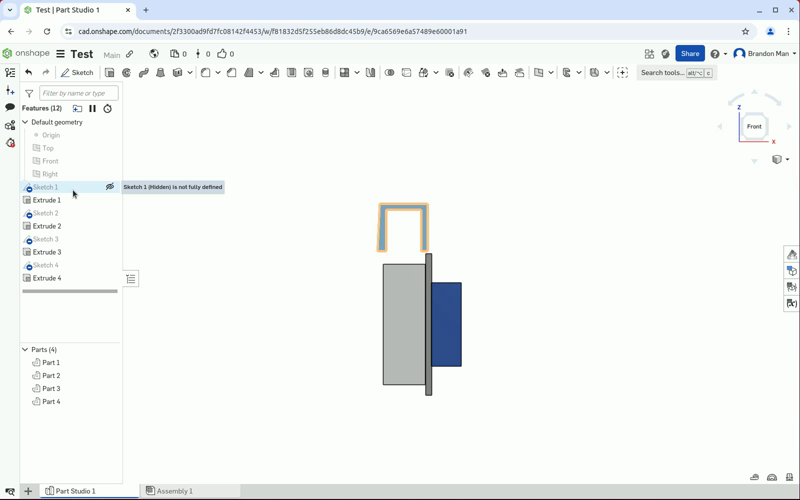
click(73, 189)
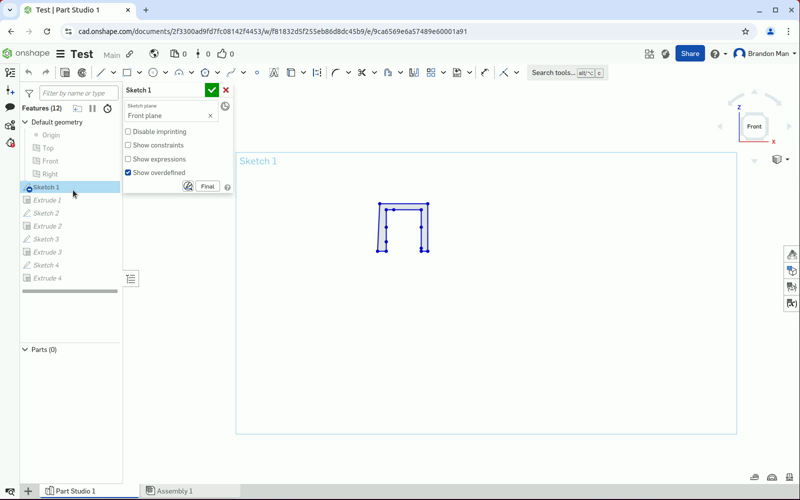
mouse_move(229, 92)
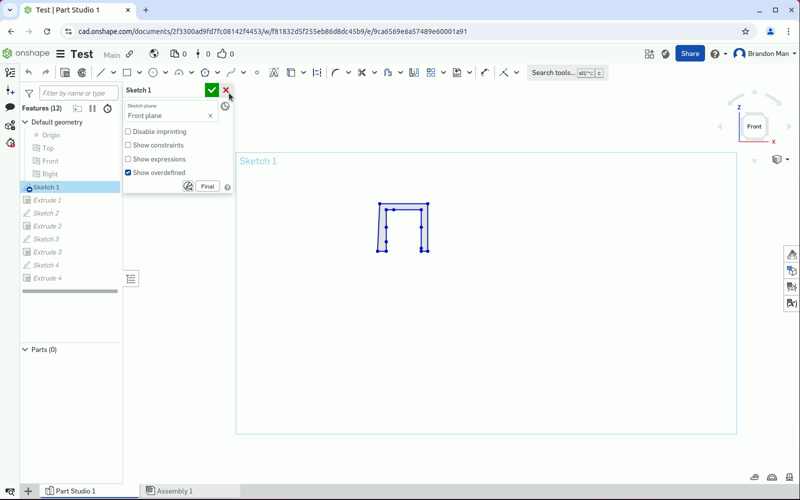
click(229, 92)
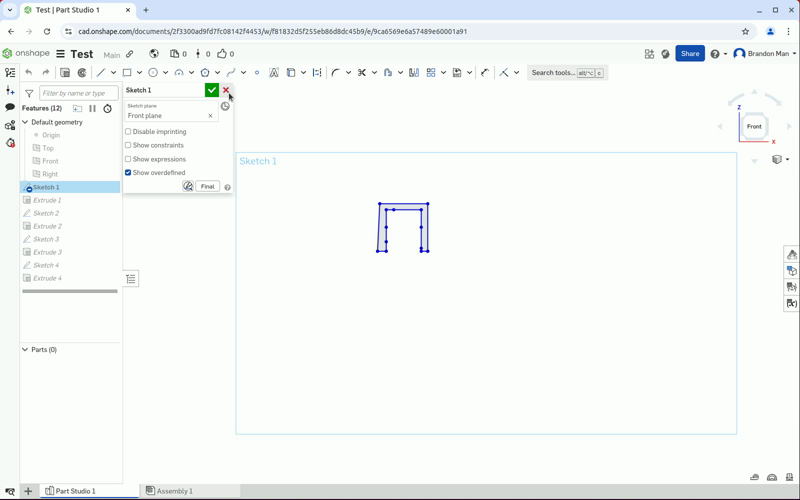
key(shift+s)
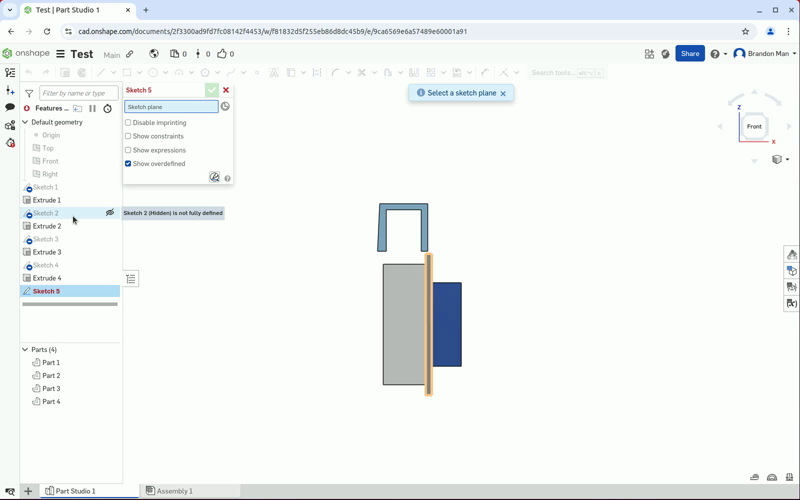
scroll(3)
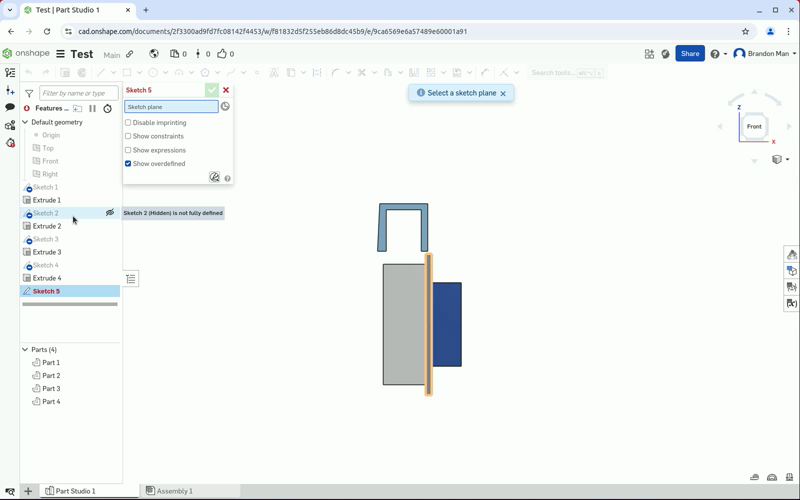
mouse_move(73, 163)
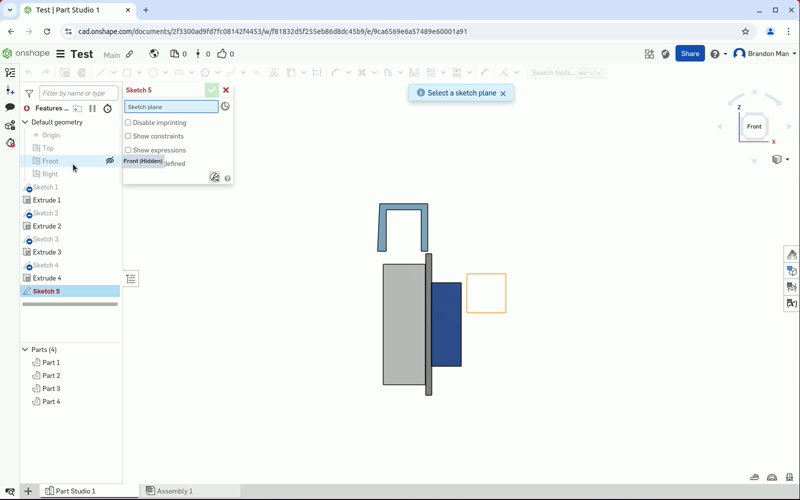
click(73, 163)
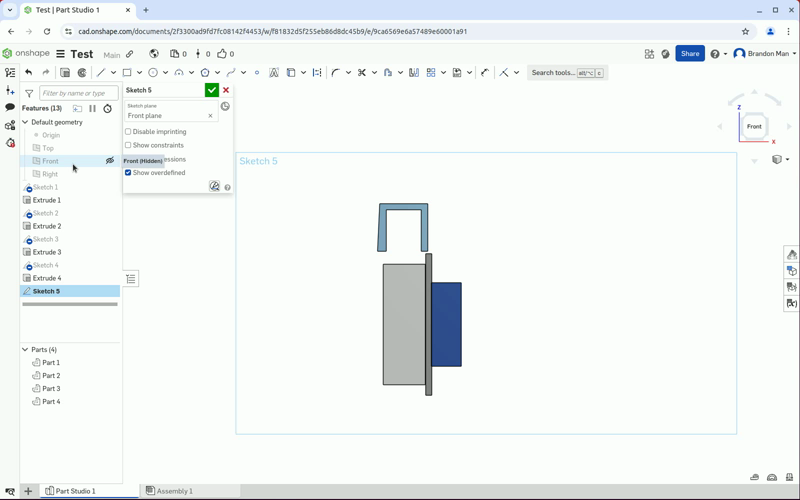
mouse_move(73, 352)
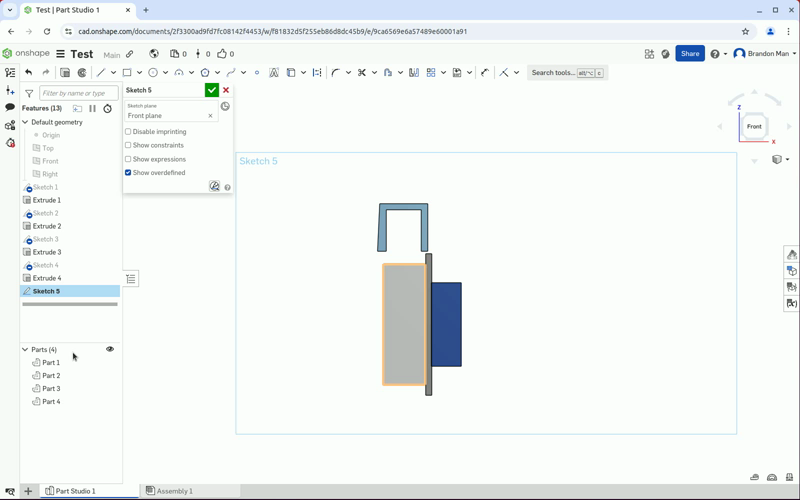
key(y)
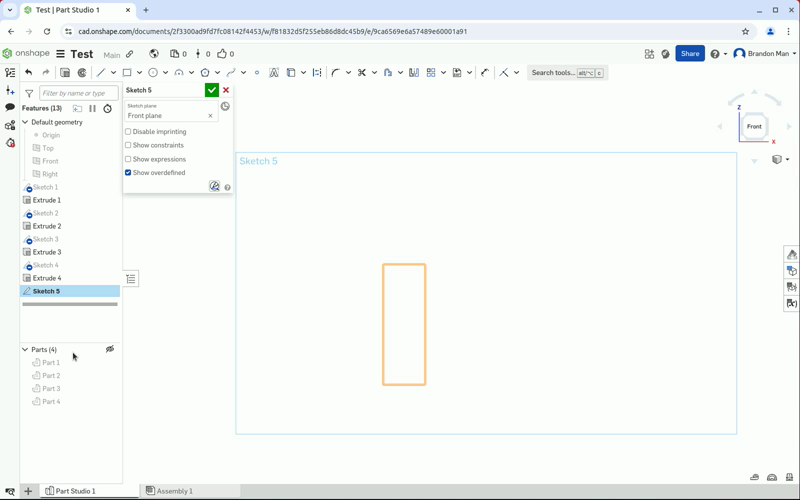
key(l)
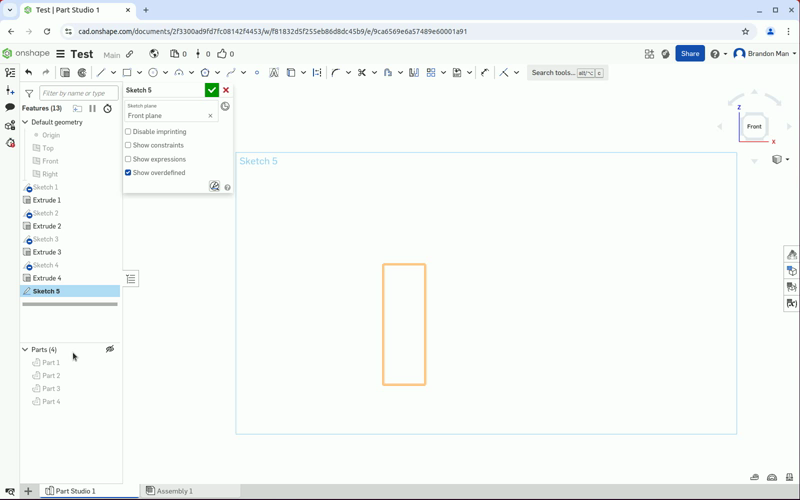
key_down(shift)
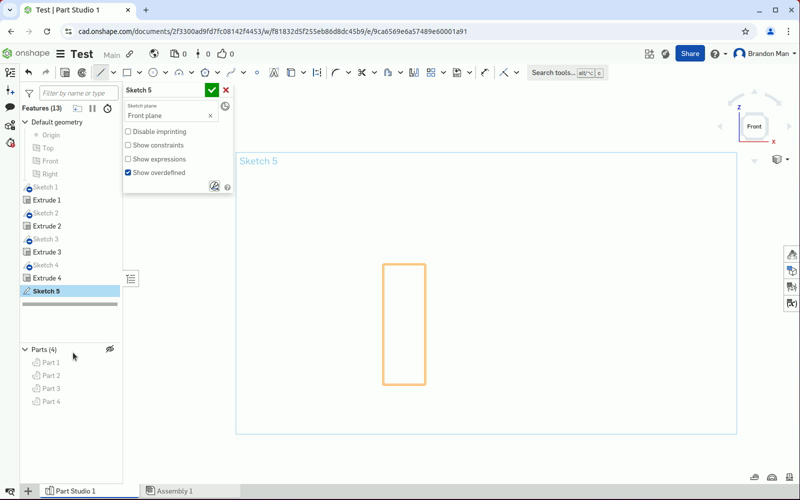
mouse_move(377, 384)
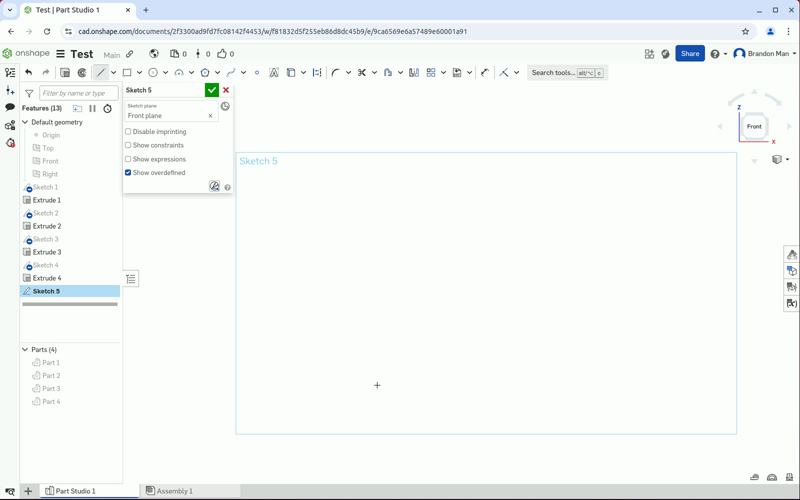
click(377, 384)
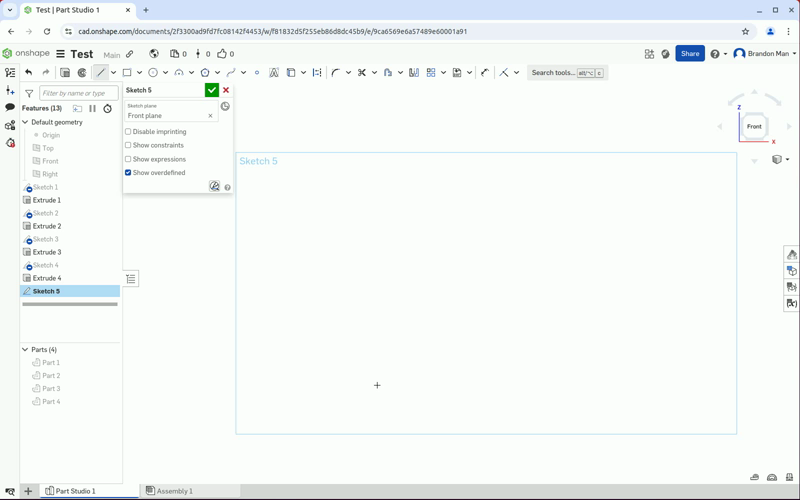
key_up(shift)
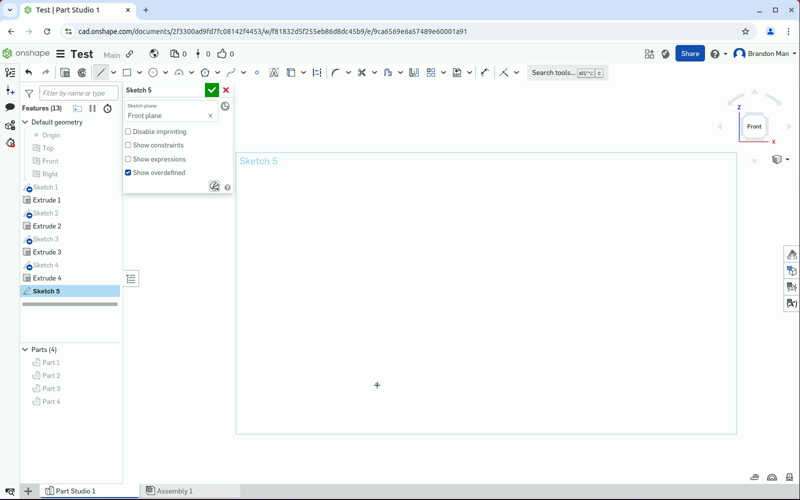
key_down(shift)
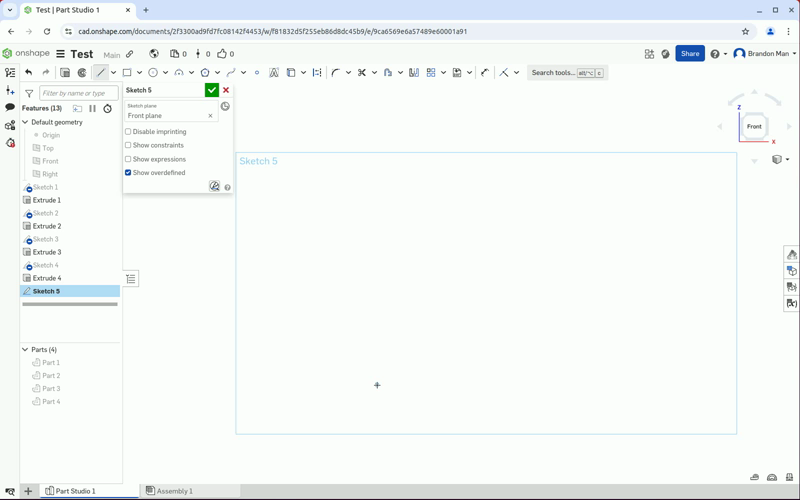
mouse_move(407, 384)
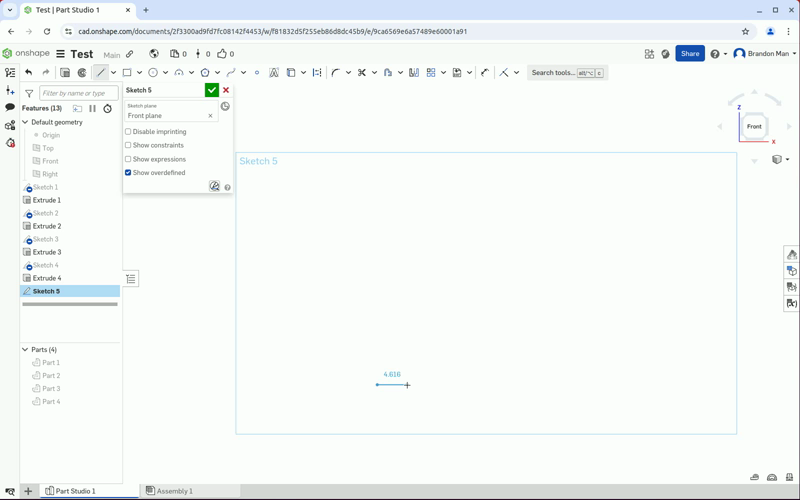
mouse_move(383, 384)
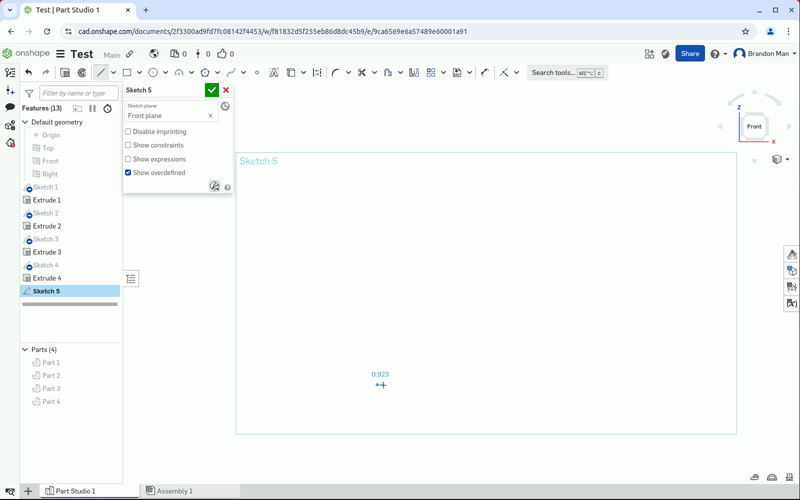
scroll(6)
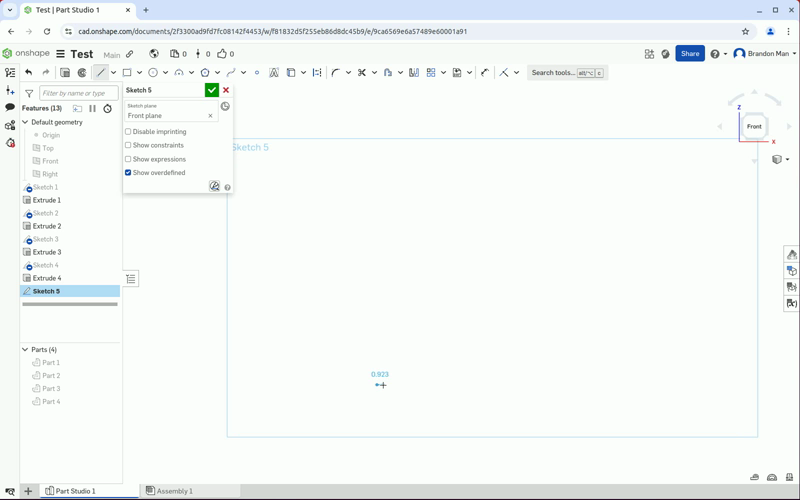
scroll(6)
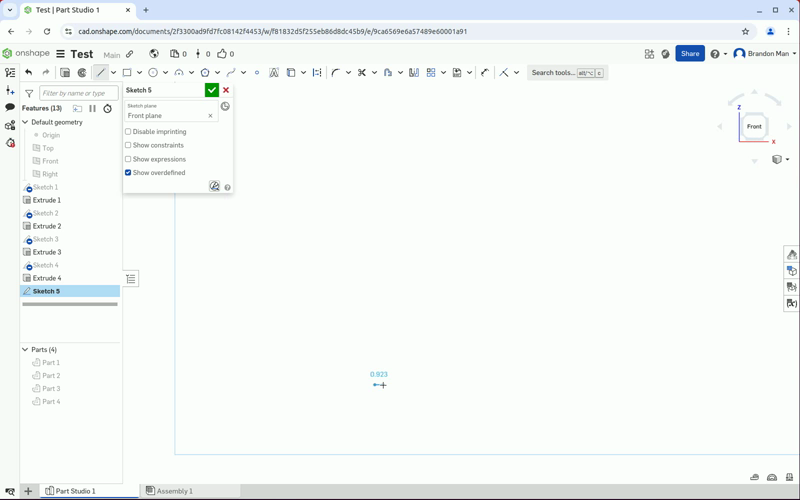
scroll(6)
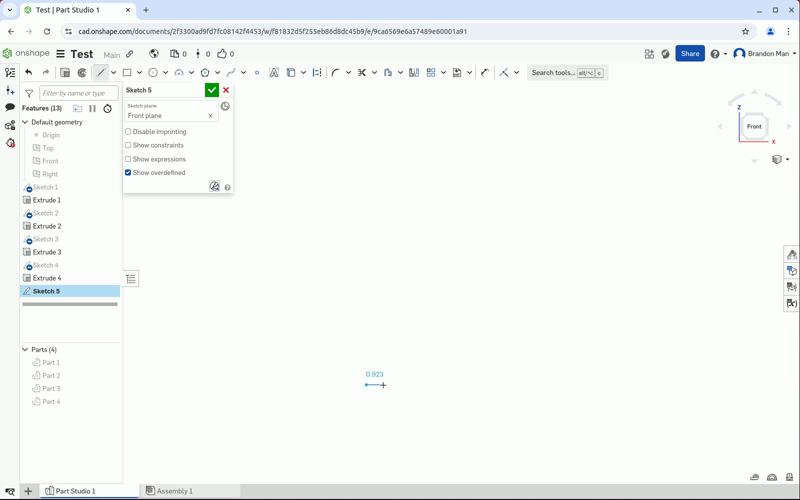
scroll(6)
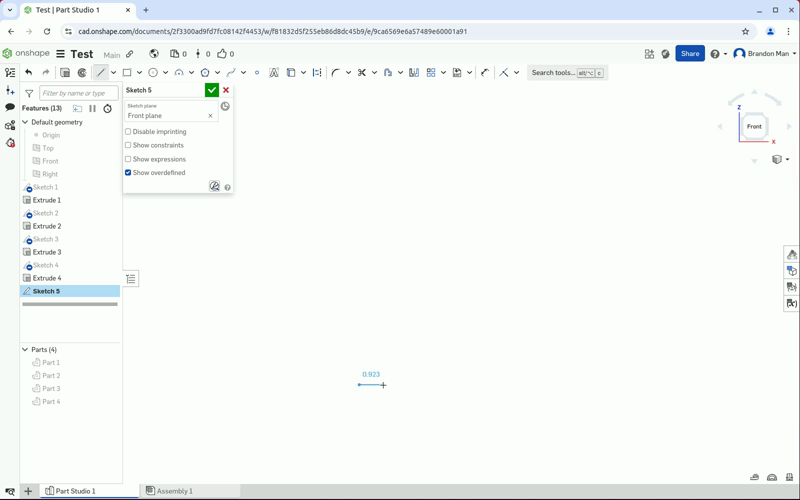
scroll(6)
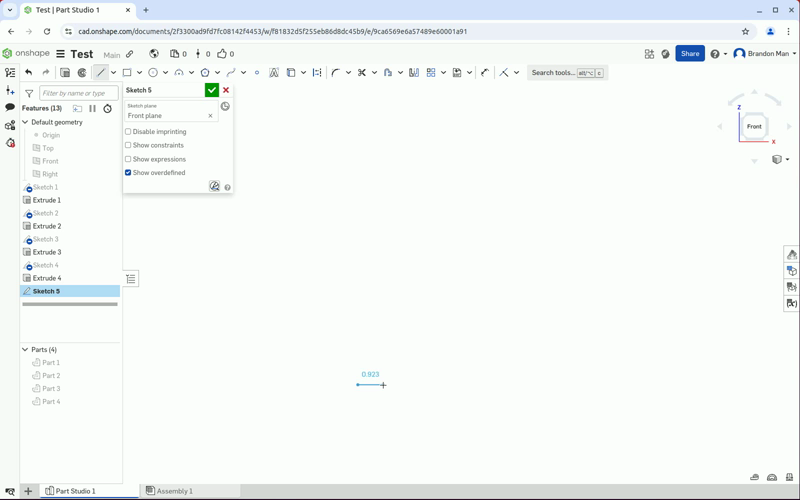
scroll(6)
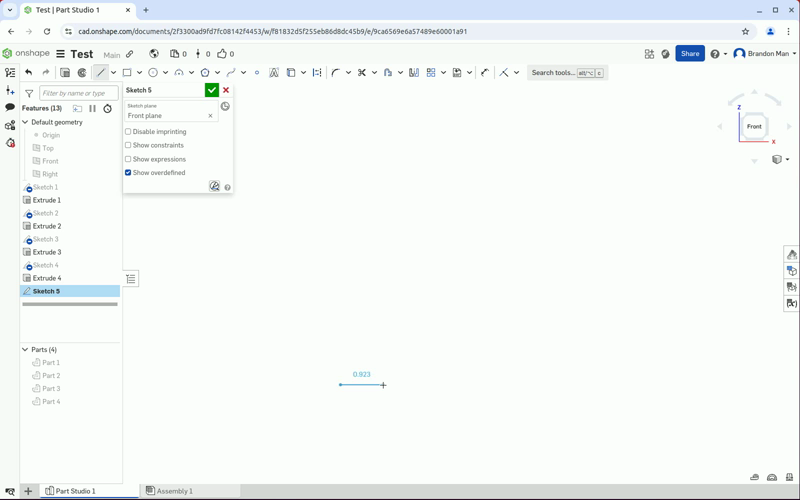
scroll(6)
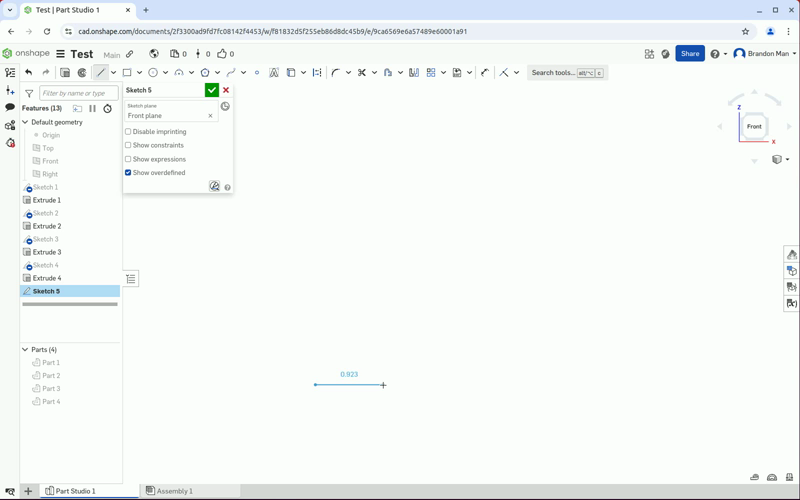
click(383, 384)
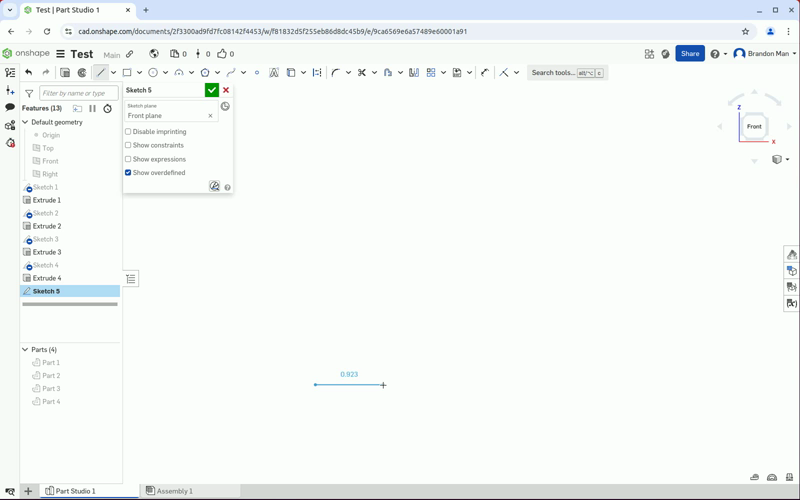
scroll(-6)
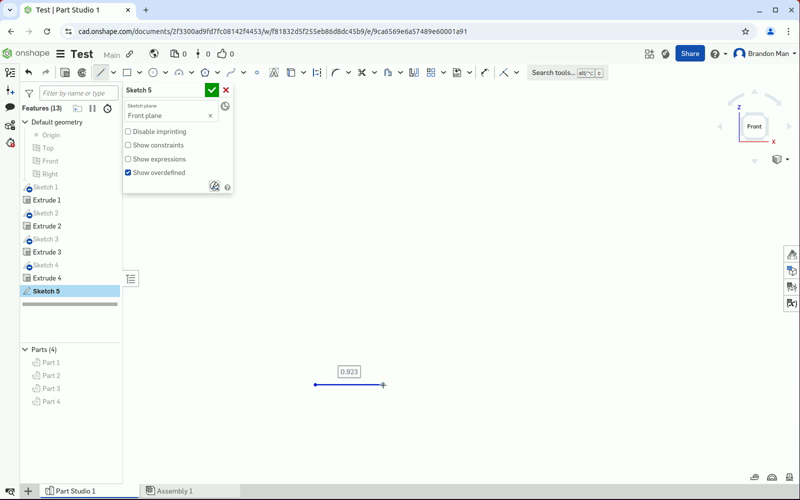
scroll(-6)
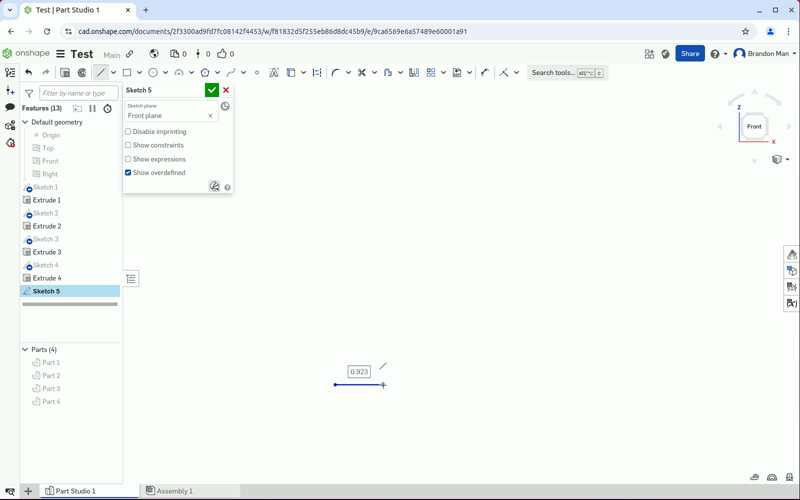
scroll(-6)
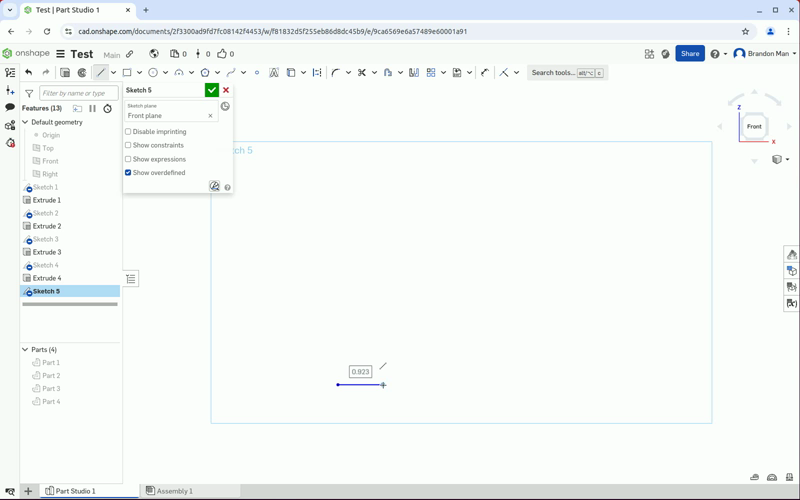
scroll(-6)
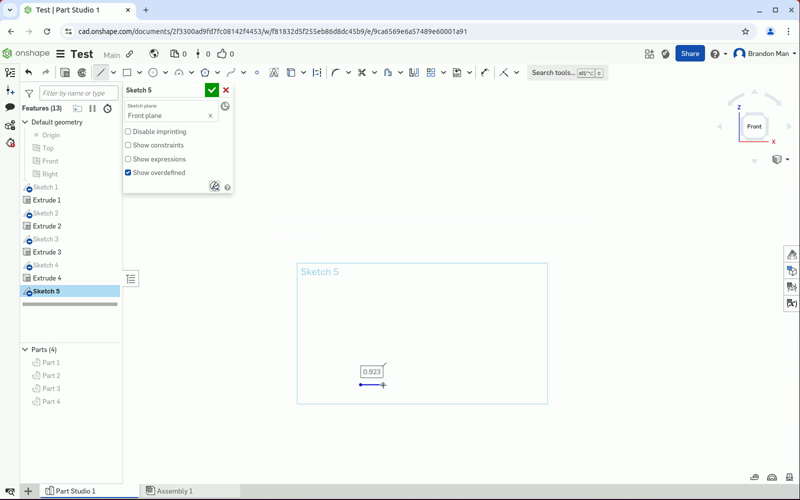
scroll(-6)
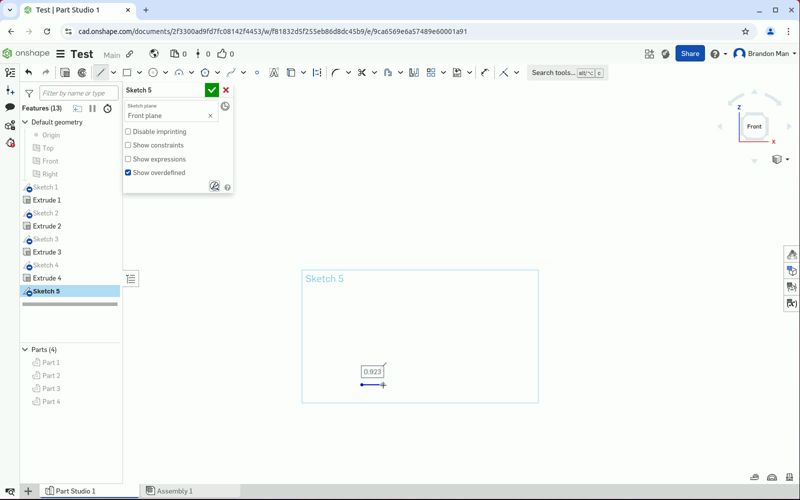
scroll(-6)
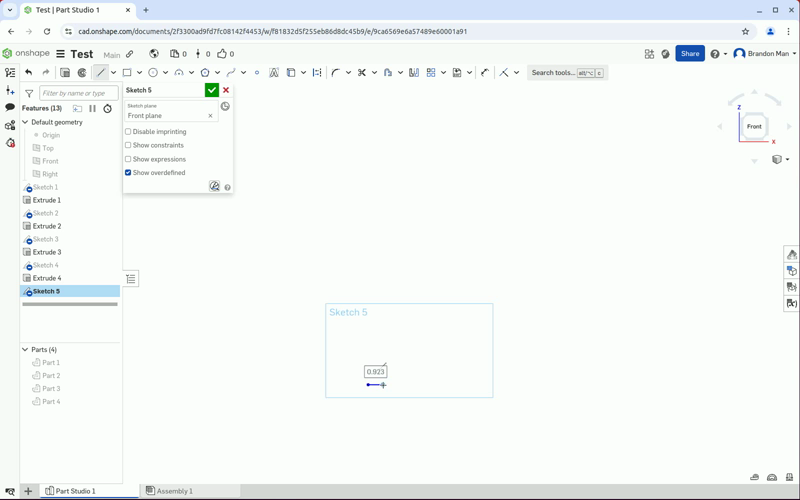
scroll(-6)
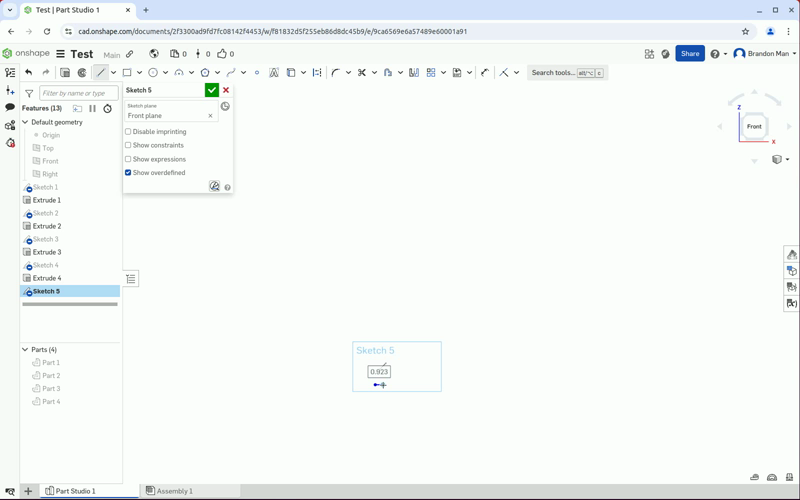
key_up(shift)
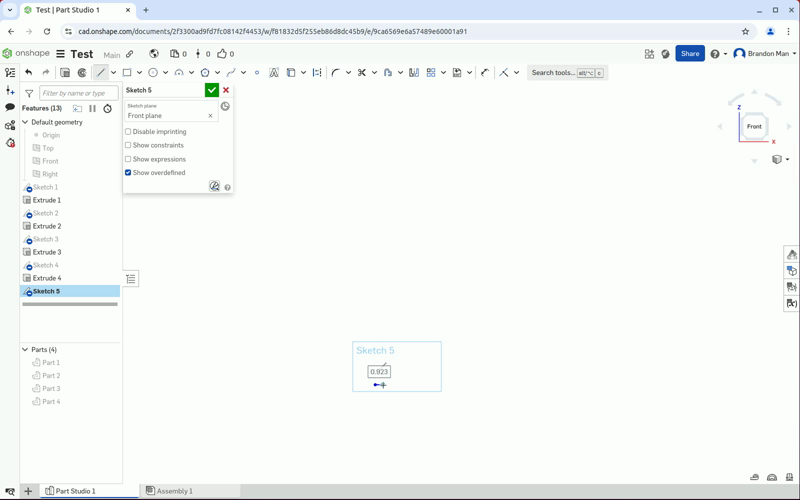
key_down(shift)
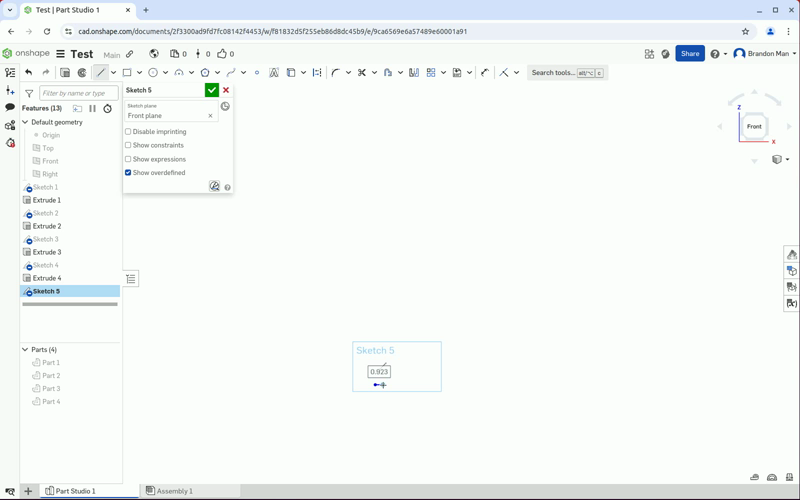
mouse_move(383, 315)
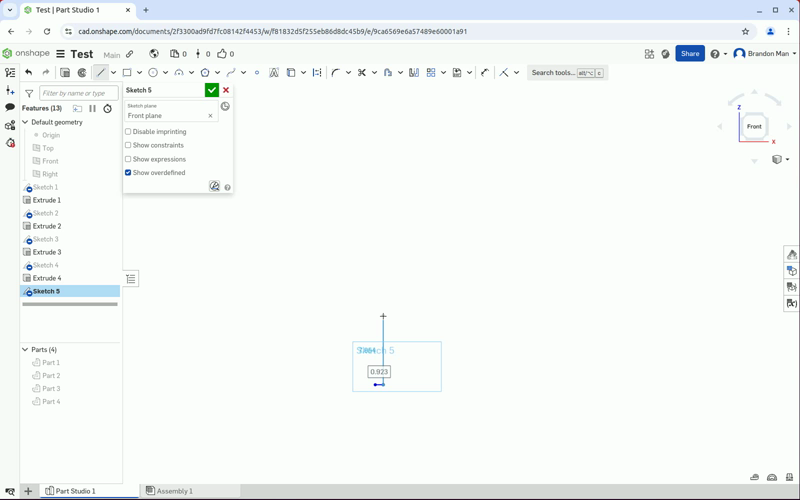
click(383, 315)
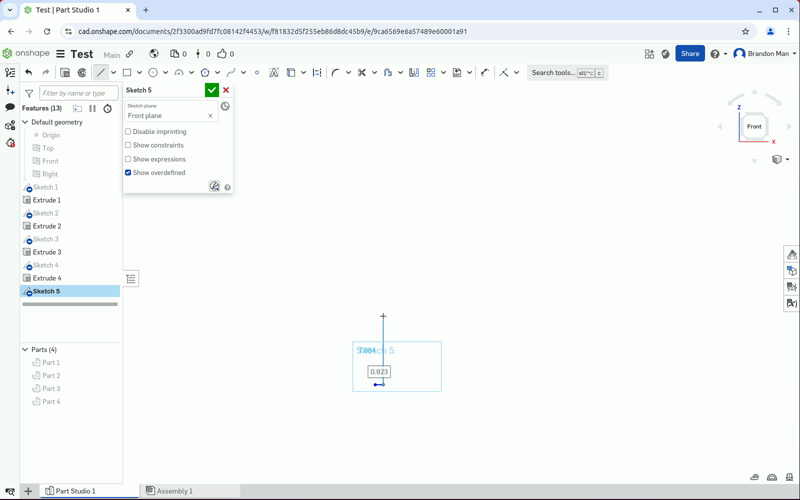
key_up(shift)
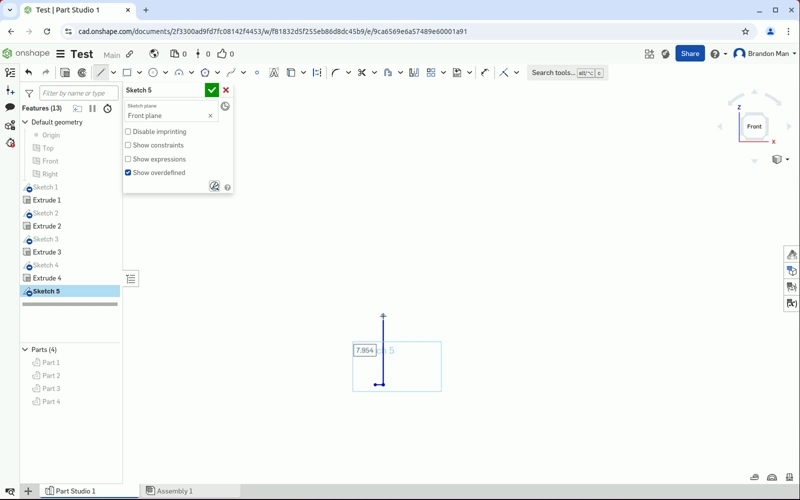
key_down(shift)
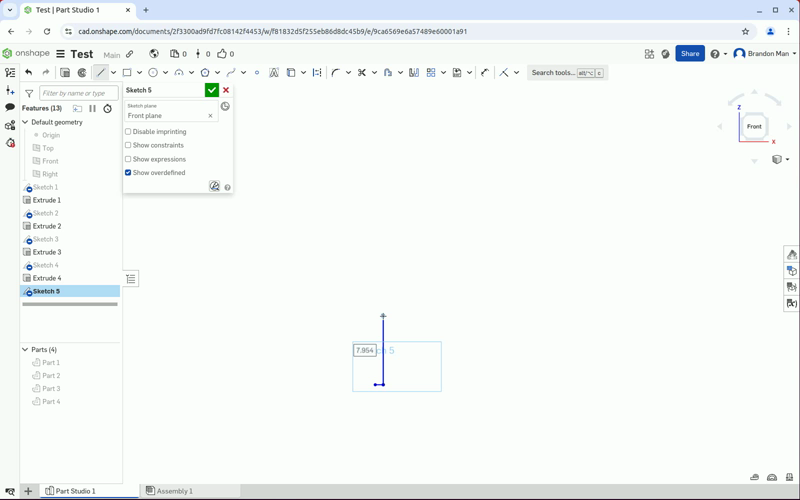
mouse_move(413, 315)
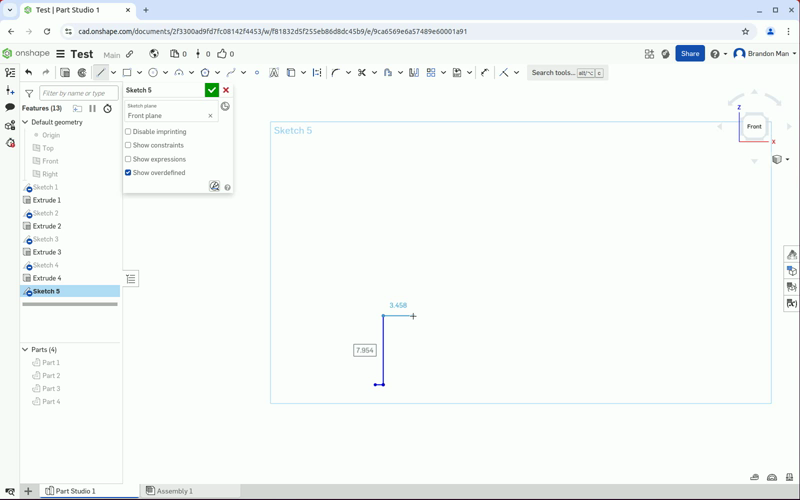
mouse_move(383, 273)
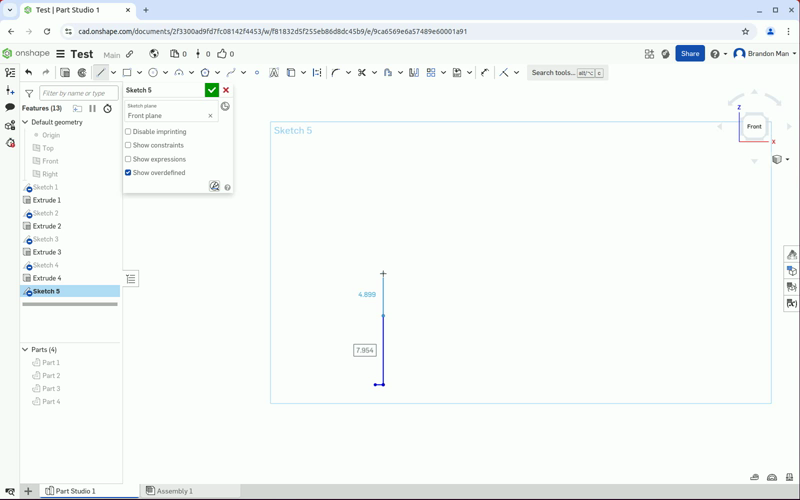
click(383, 273)
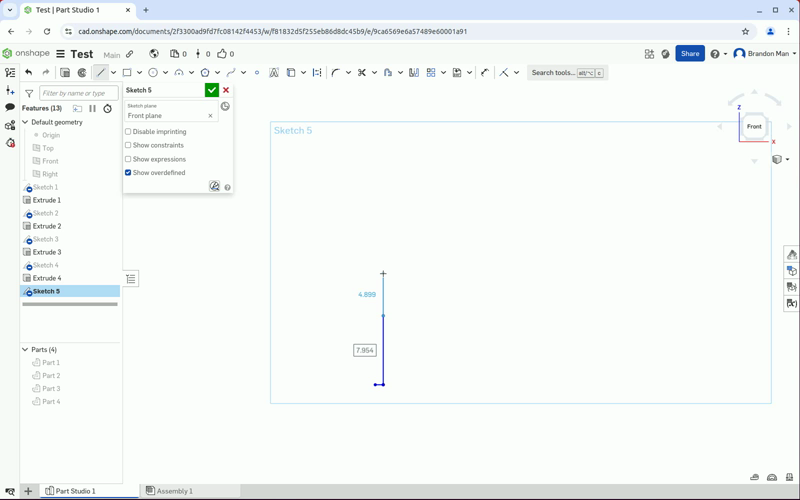
key_up(shift)
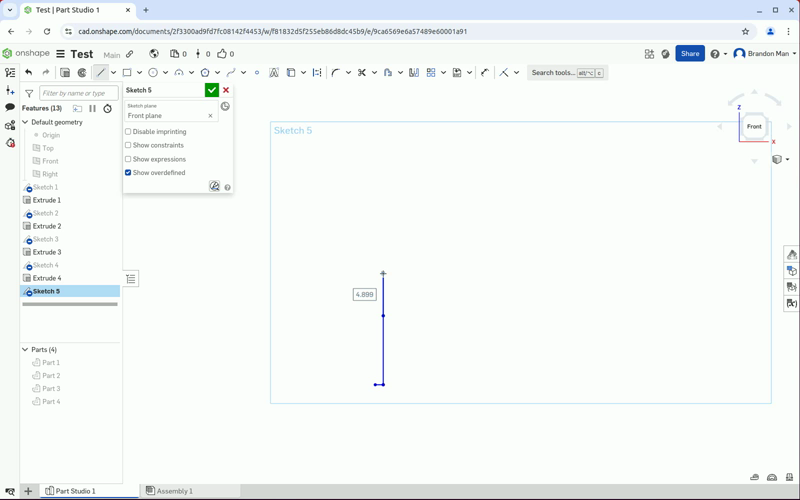
key_down(shift)
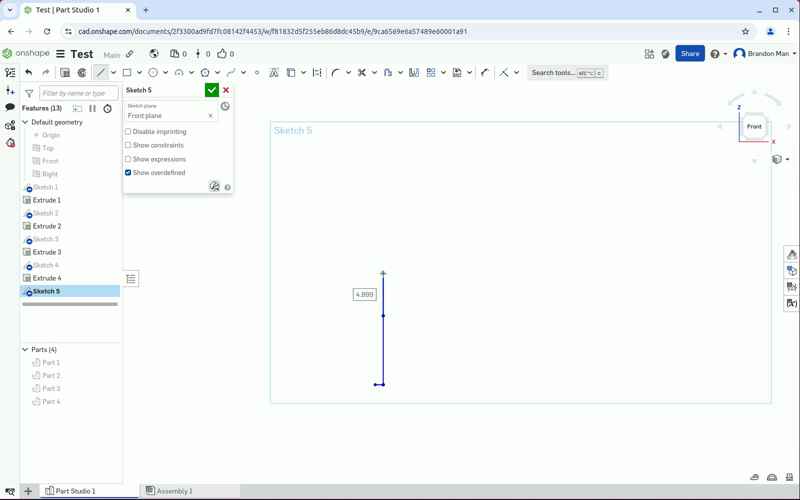
mouse_move(413, 273)
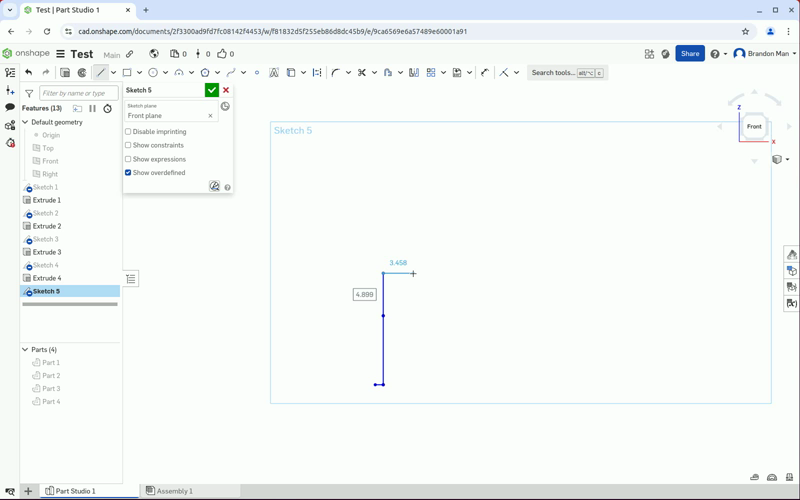
mouse_move(383, 264)
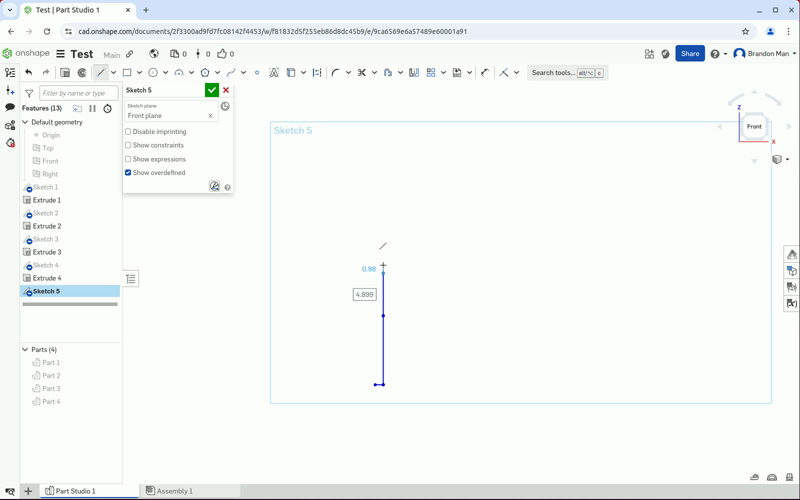
click(383, 264)
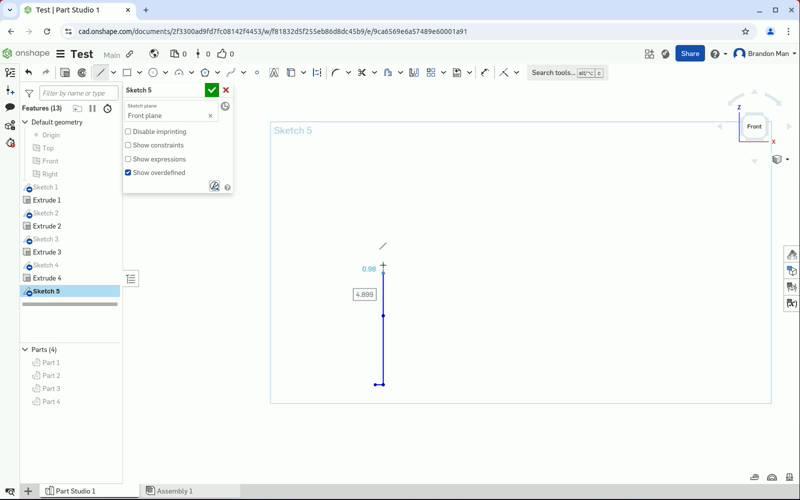
key_up(shift)
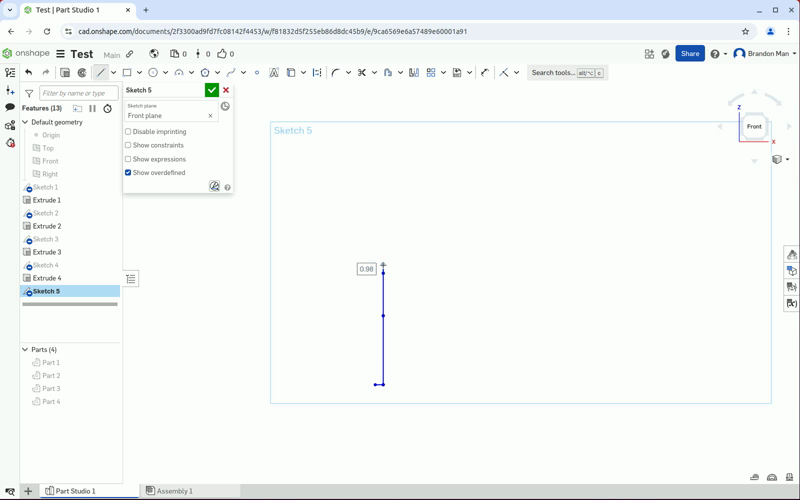
key_down(shift)
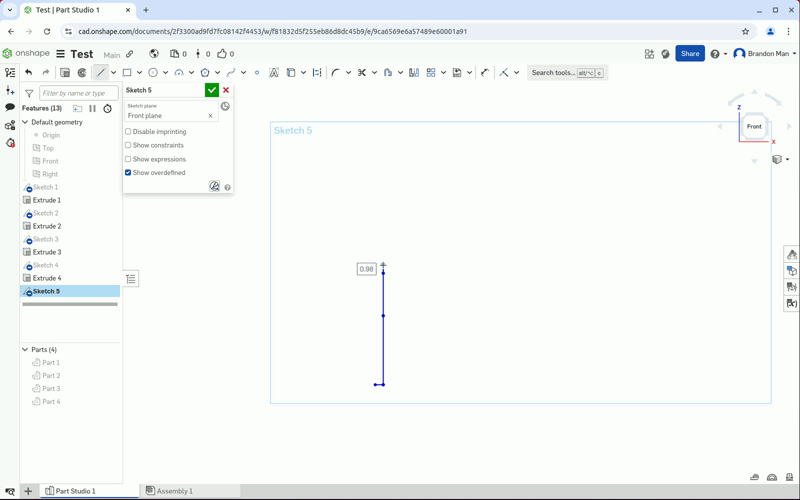
mouse_move(413, 264)
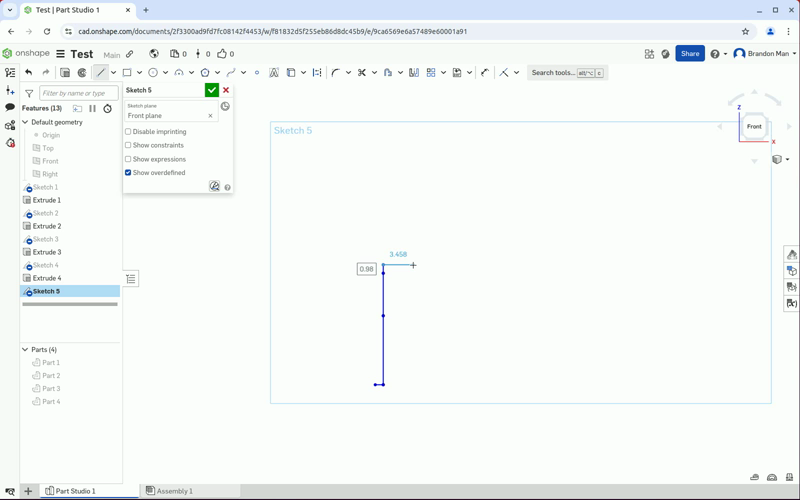
mouse_move(383, 253)
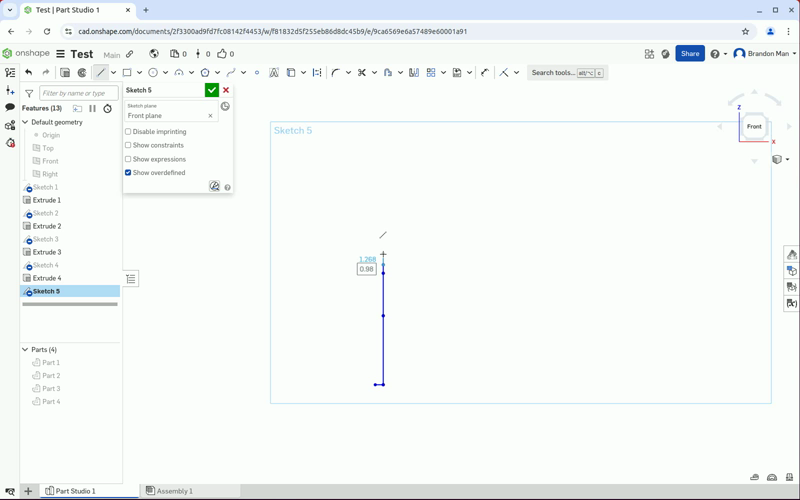
click(383, 253)
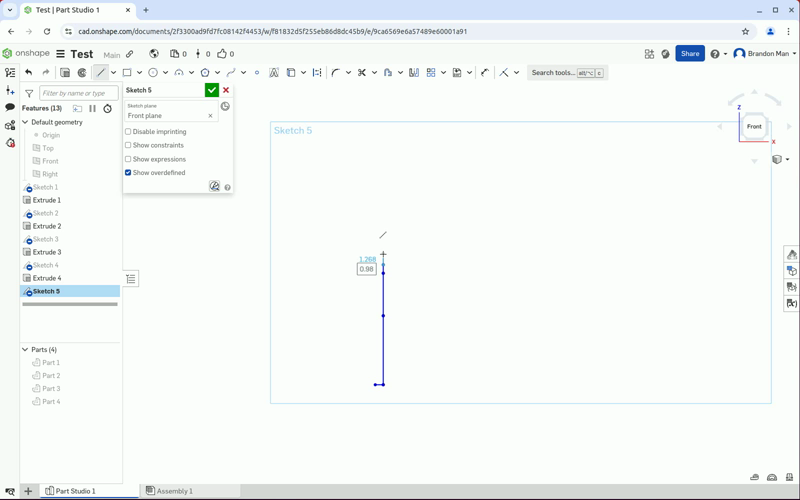
key_up(shift)
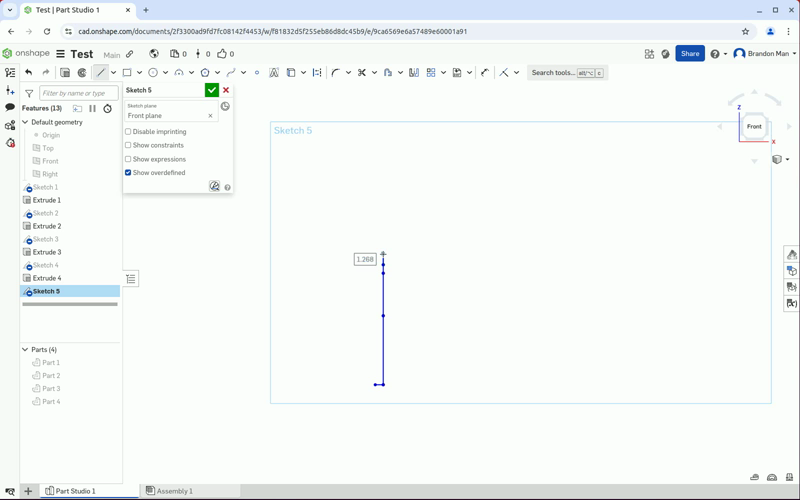
key_down(shift)
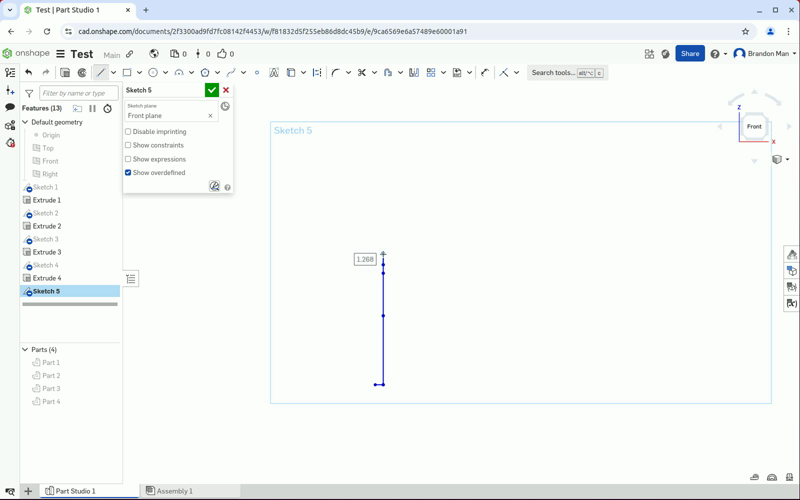
mouse_move(413, 253)
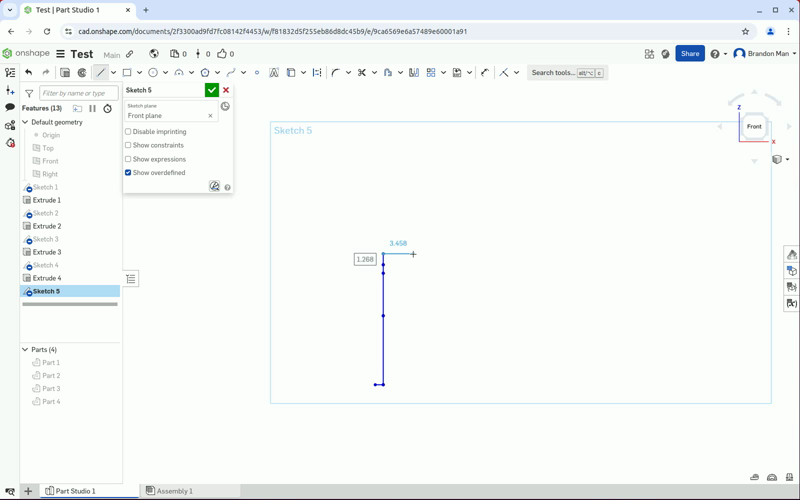
mouse_move(377, 253)
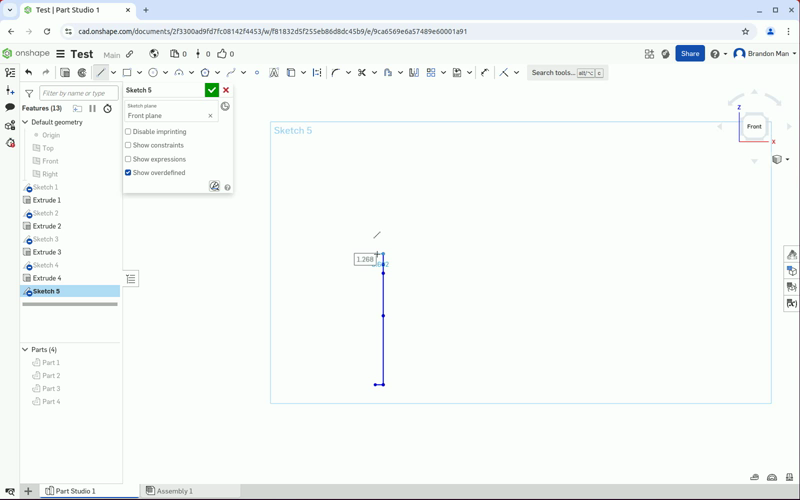
scroll(6)
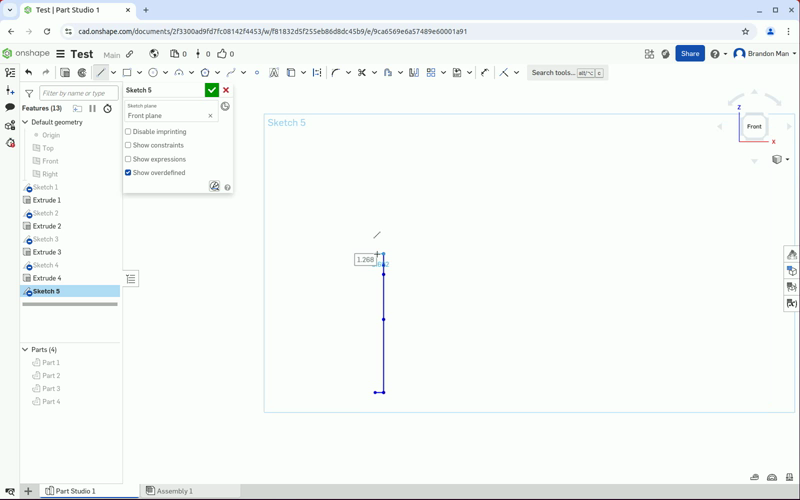
scroll(6)
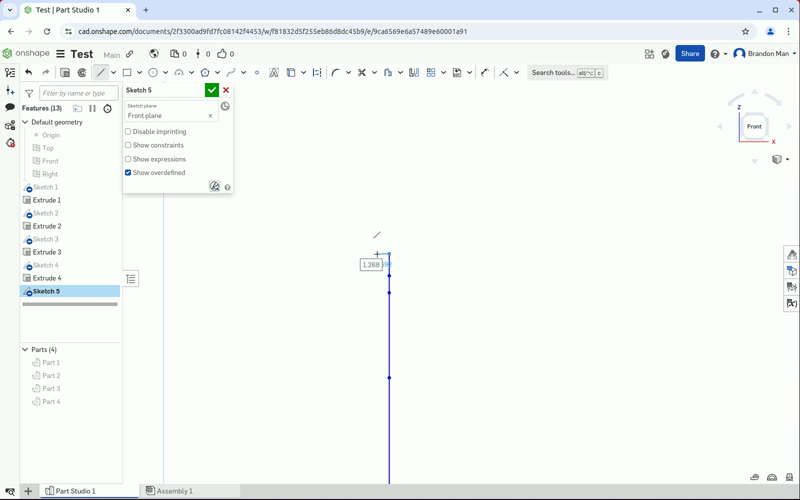
scroll(6)
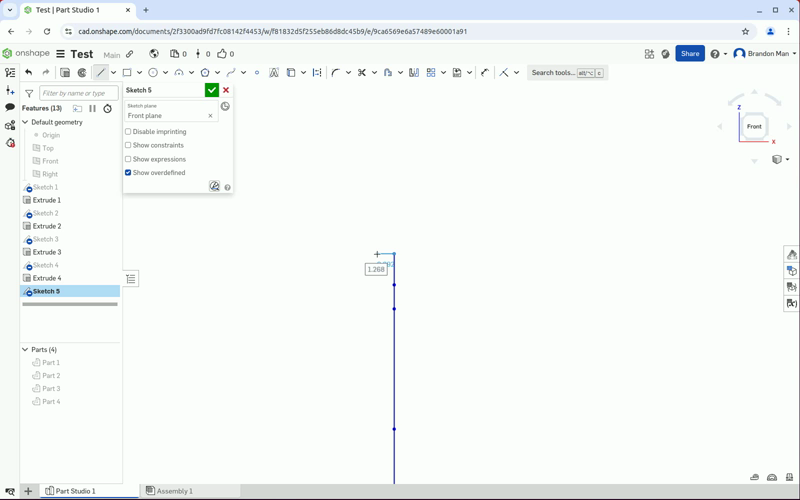
scroll(6)
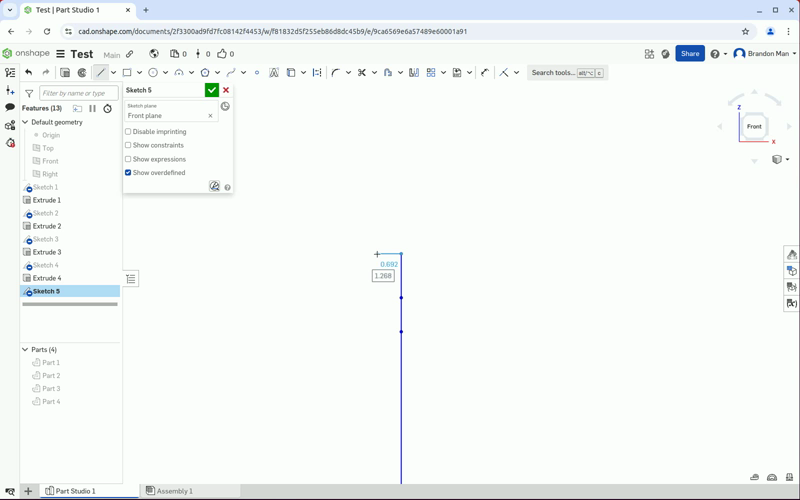
scroll(6)
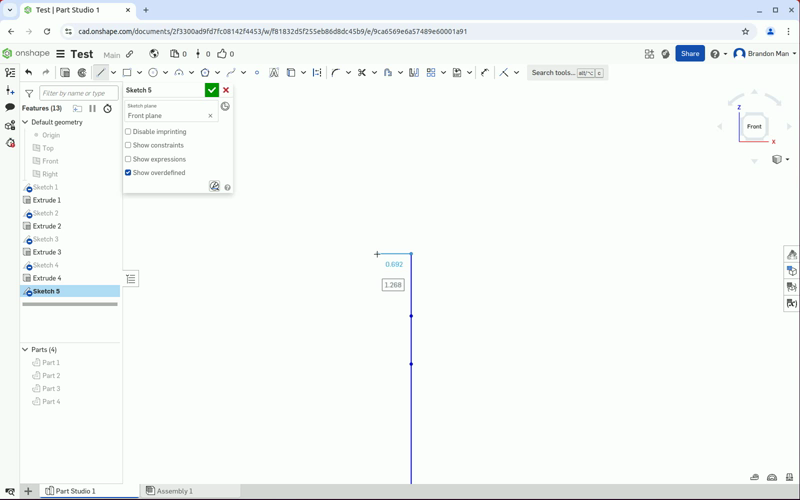
scroll(6)
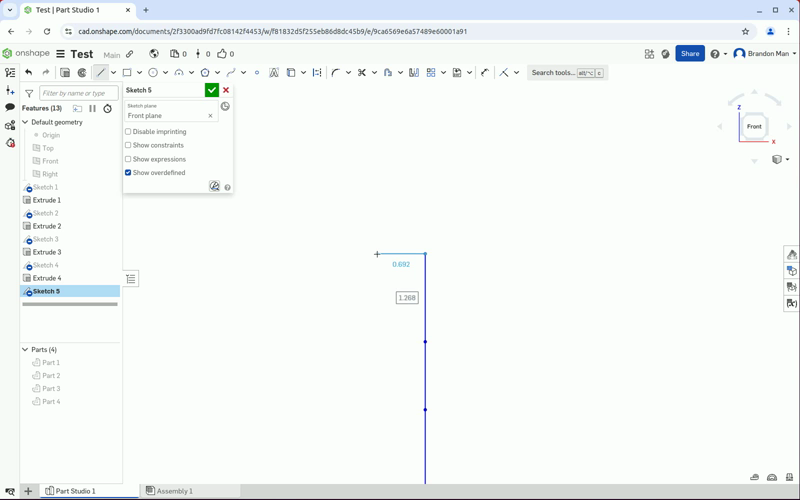
scroll(6)
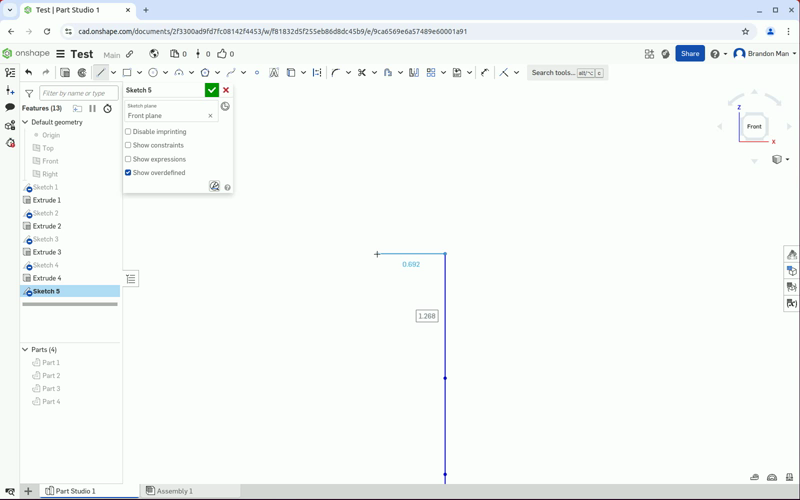
click(377, 253)
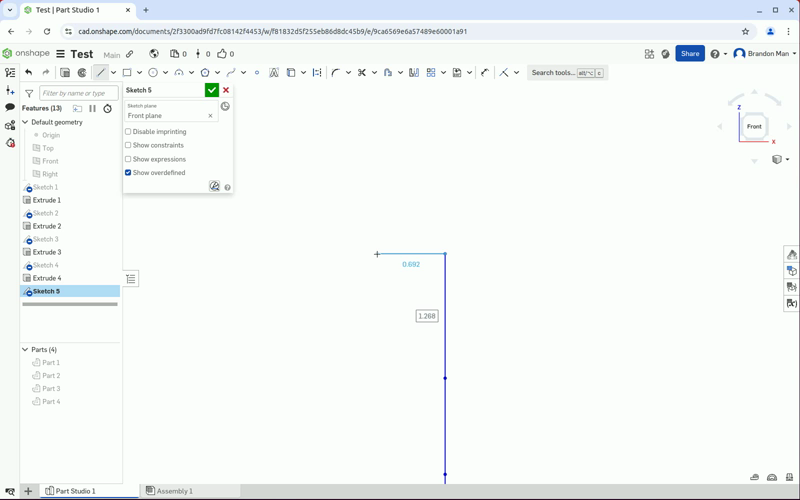
scroll(-6)
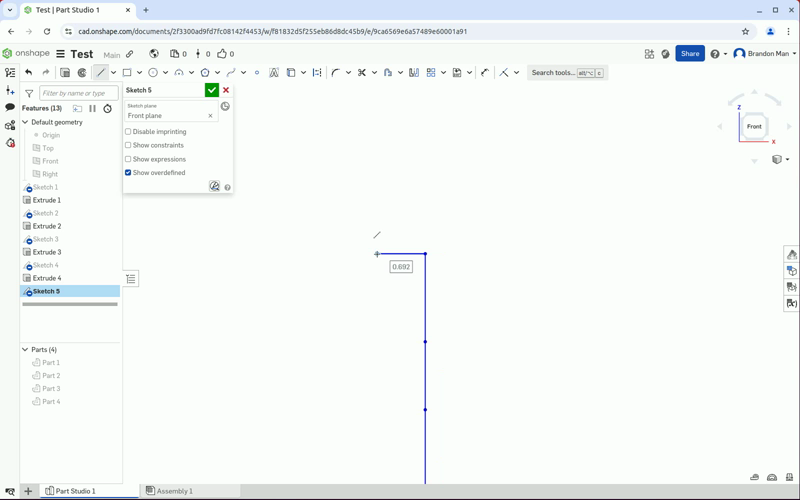
scroll(-6)
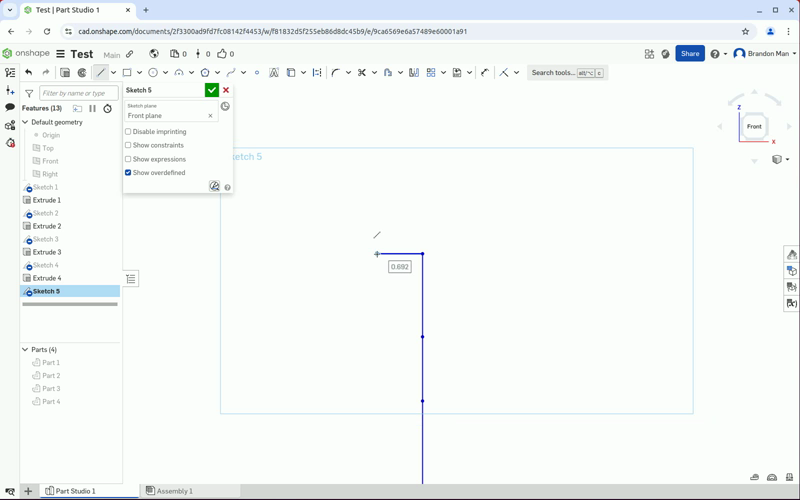
scroll(-6)
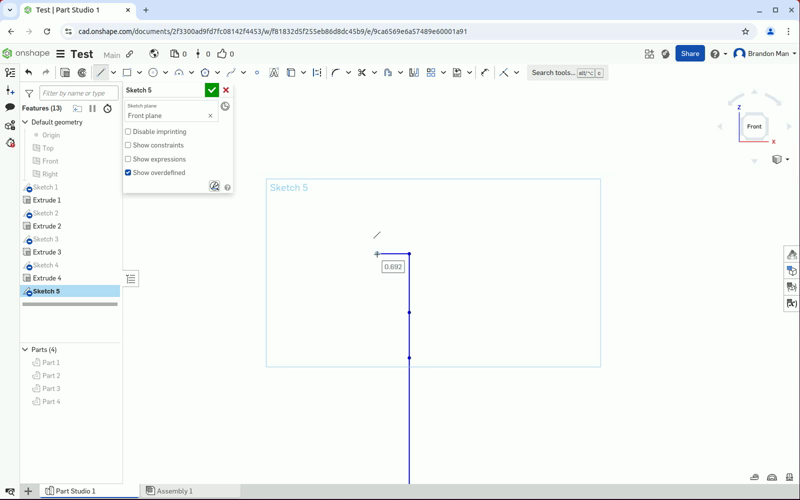
scroll(-6)
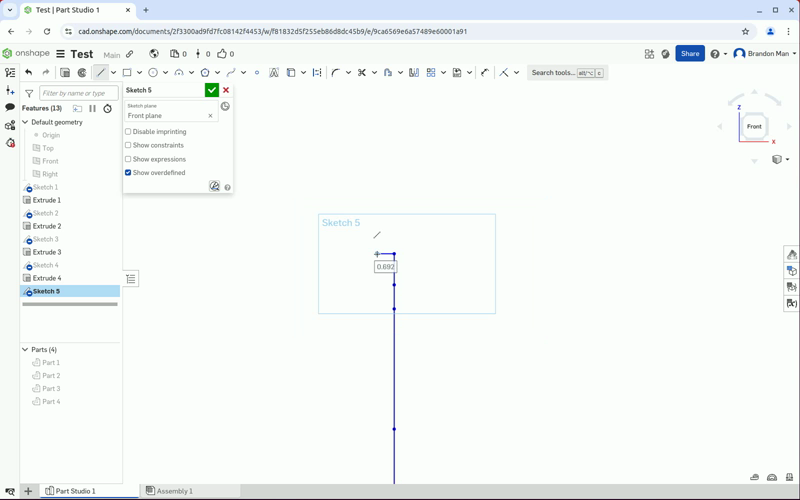
scroll(-6)
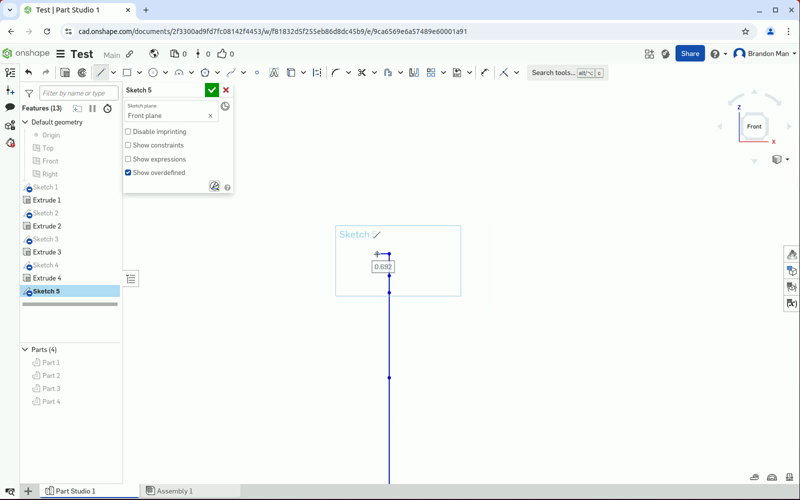
scroll(-6)
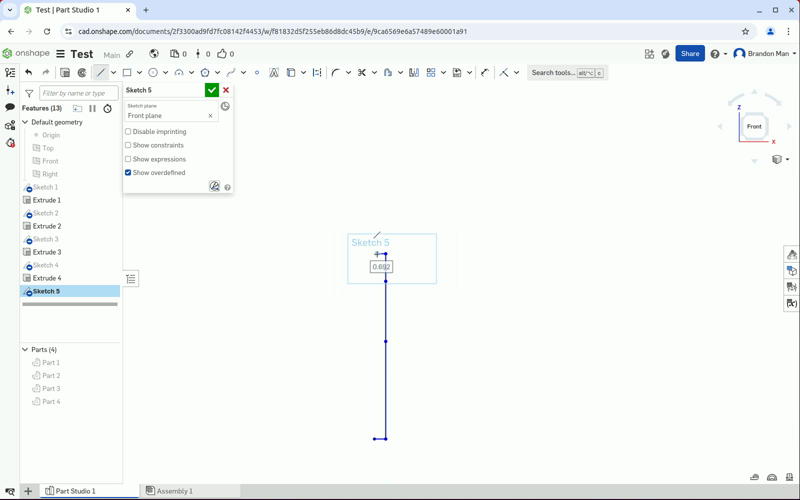
scroll(-6)
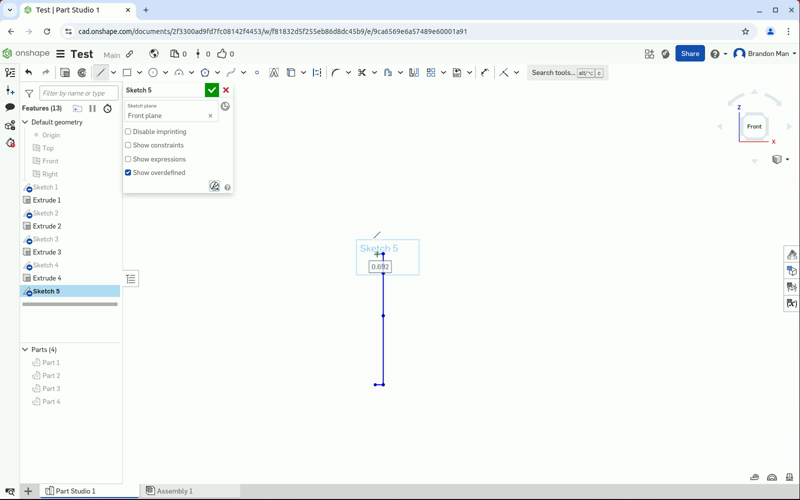
key_up(shift)
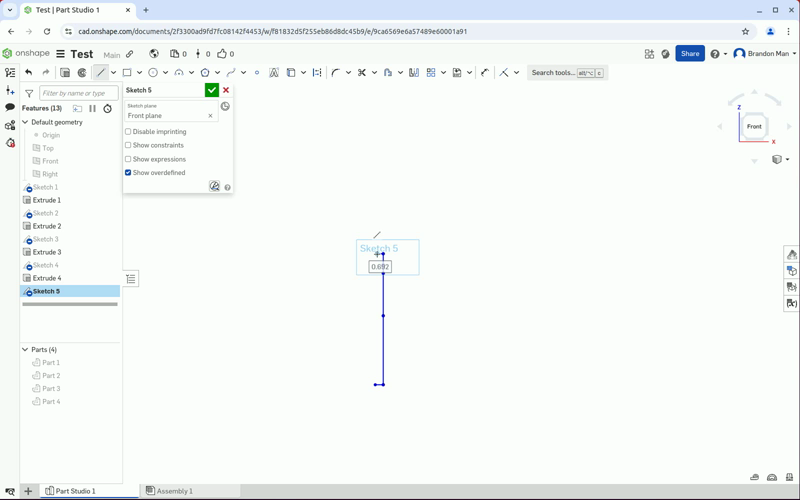
key_down(shift)
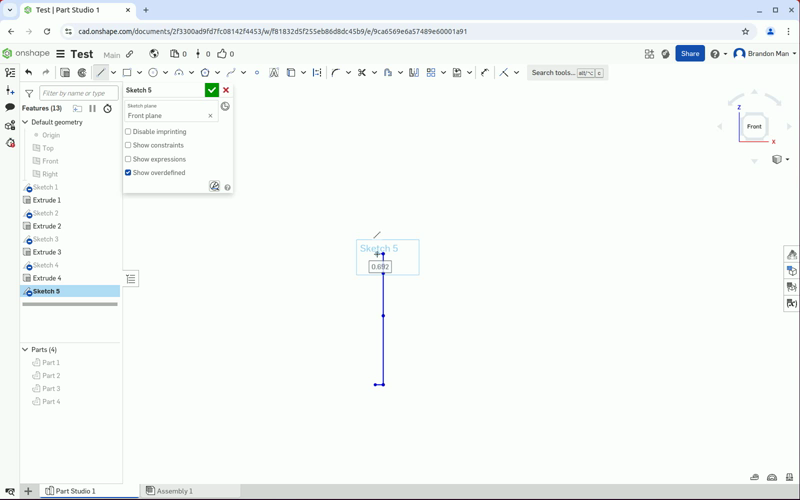
mouse_move(407, 253)
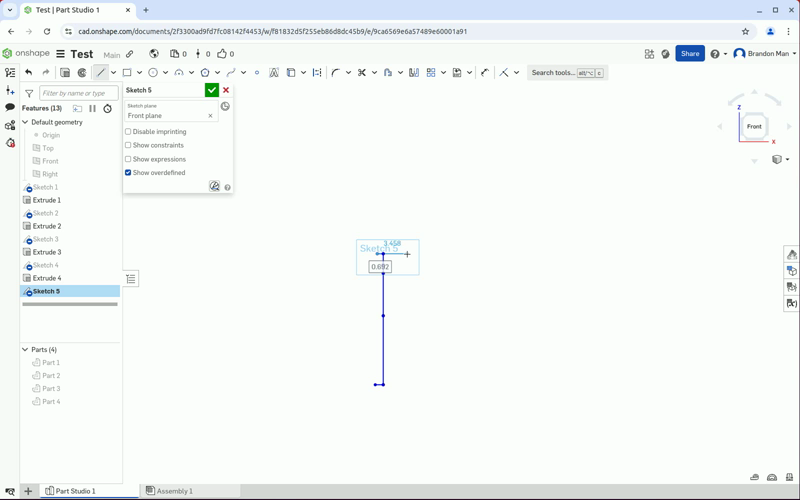
mouse_move(377, 273)
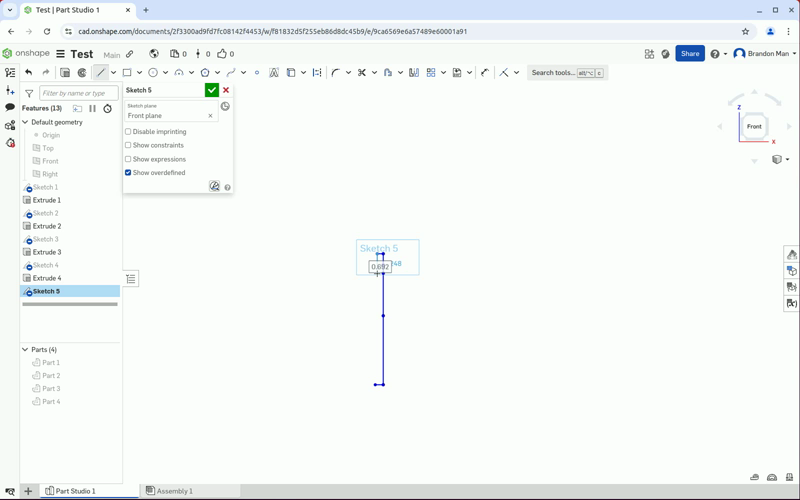
click(377, 273)
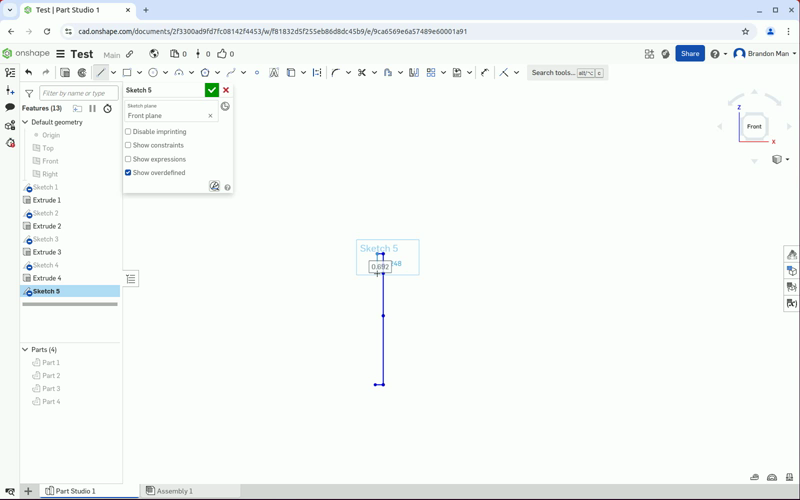
key_up(shift)
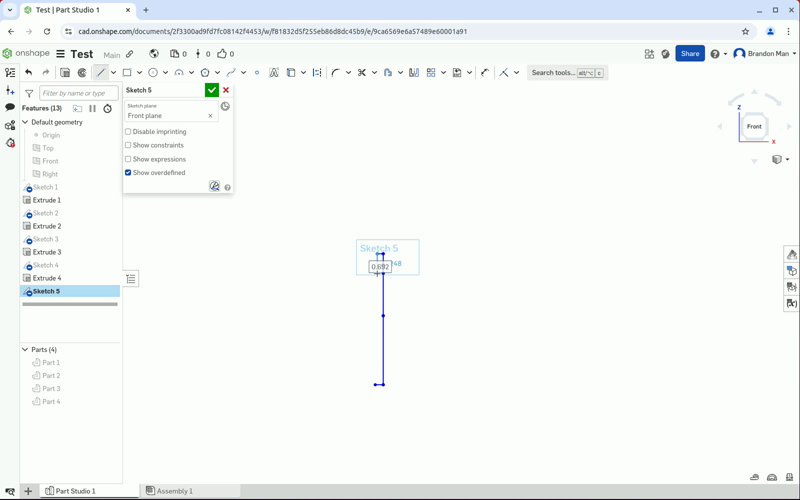
key_down(shift)
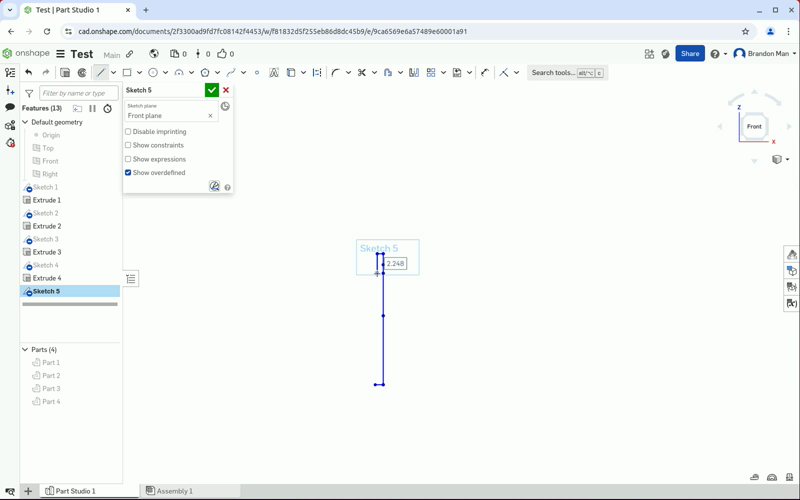
mouse_move(407, 273)
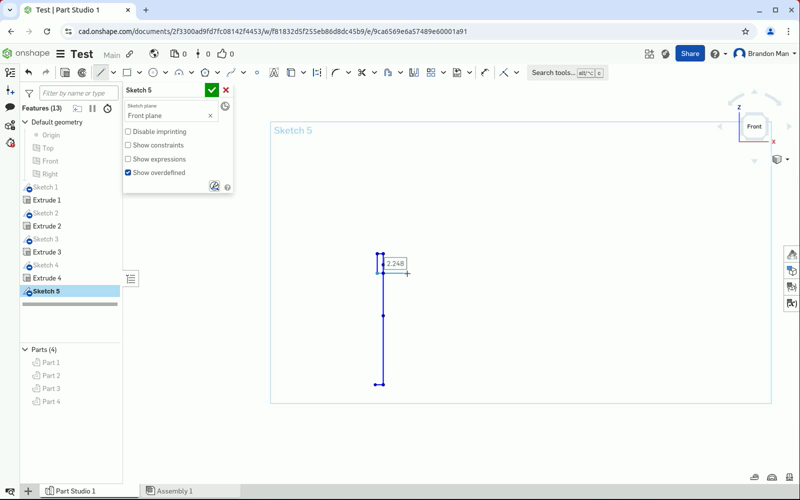
mouse_move(377, 315)
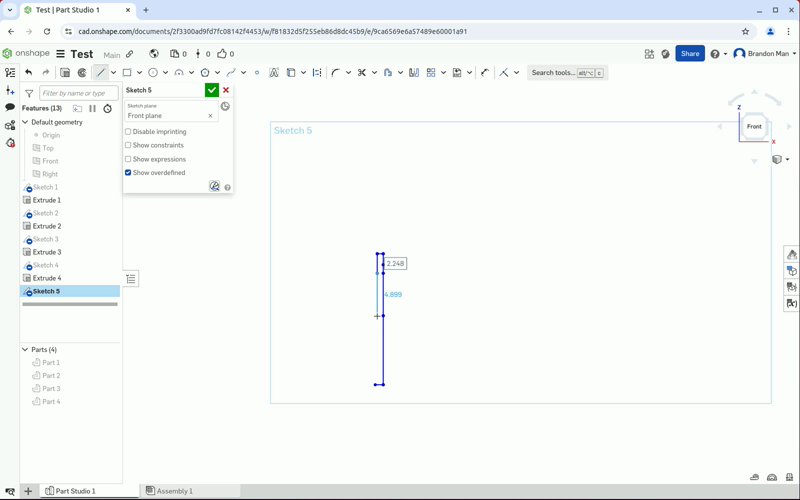
click(377, 315)
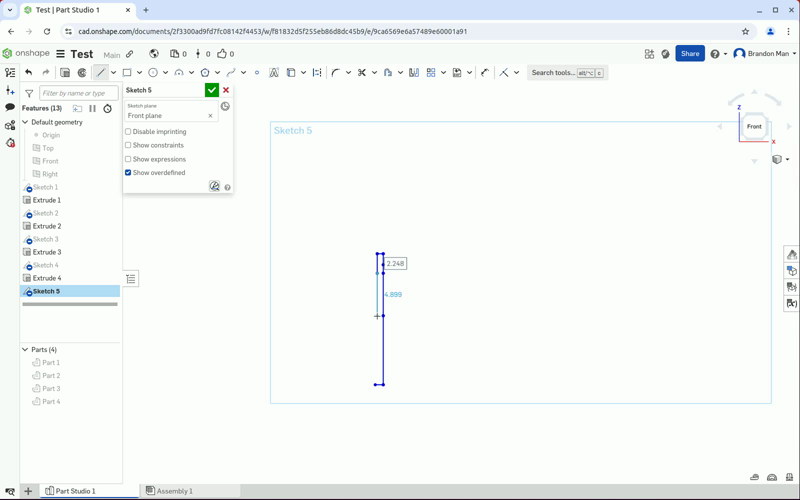
key_up(shift)
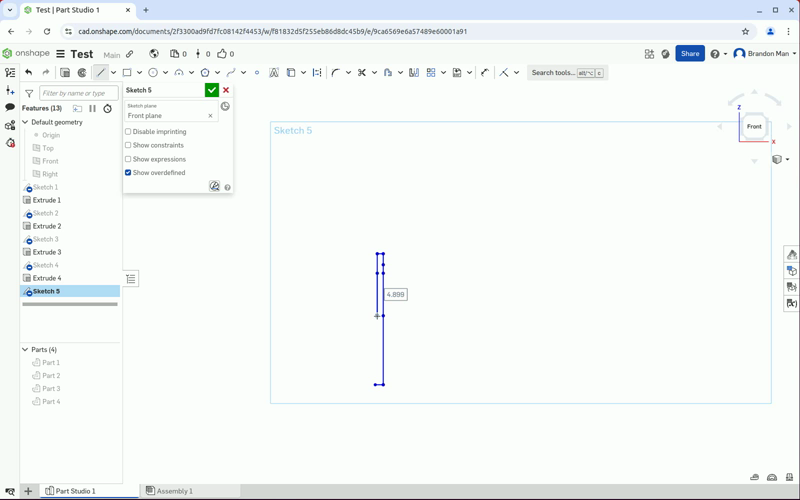
key_down(shift)
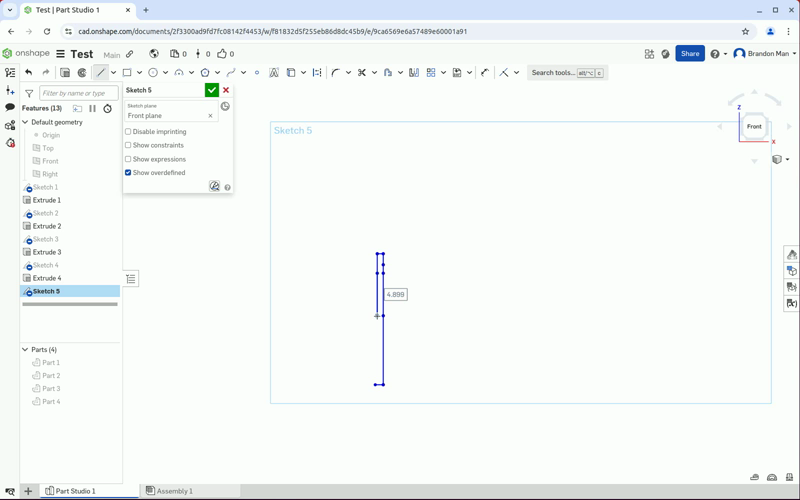
mouse_move(407, 315)
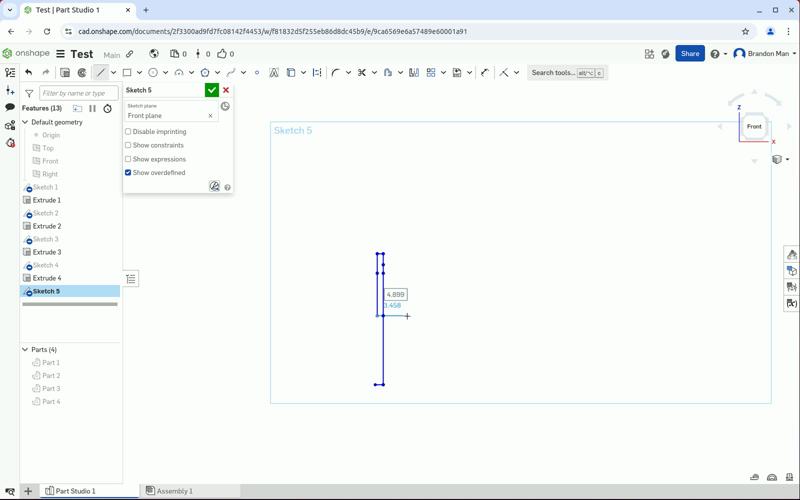
mouse_move(377, 345)
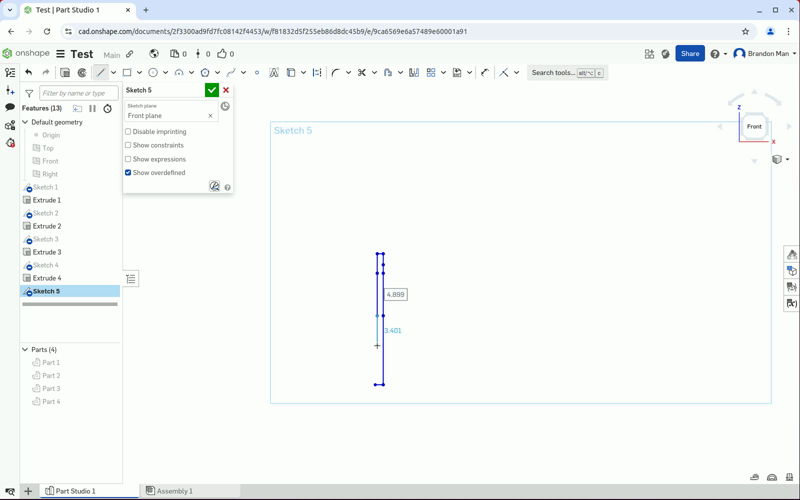
click(377, 345)
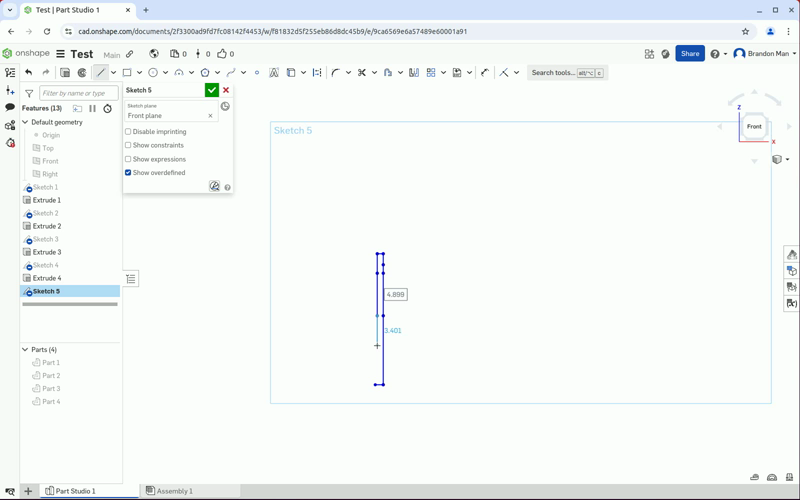
key_up(shift)
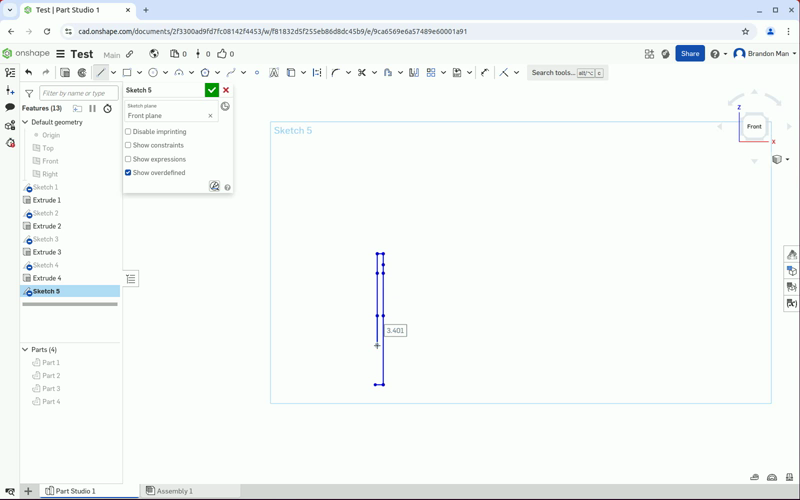
mouse_move(407, 345)
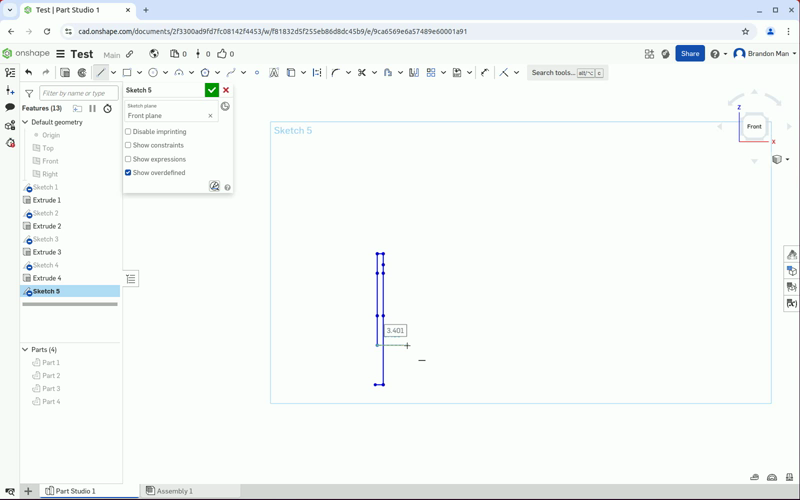
key_down(shift)
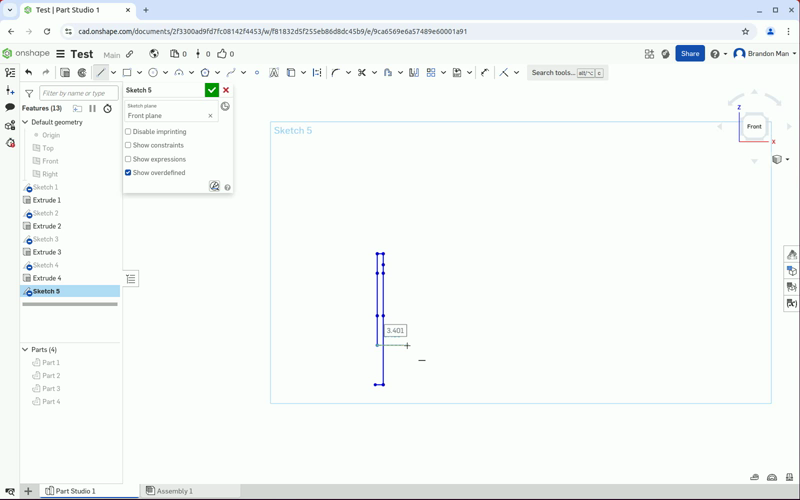
mouse_move(377, 384)
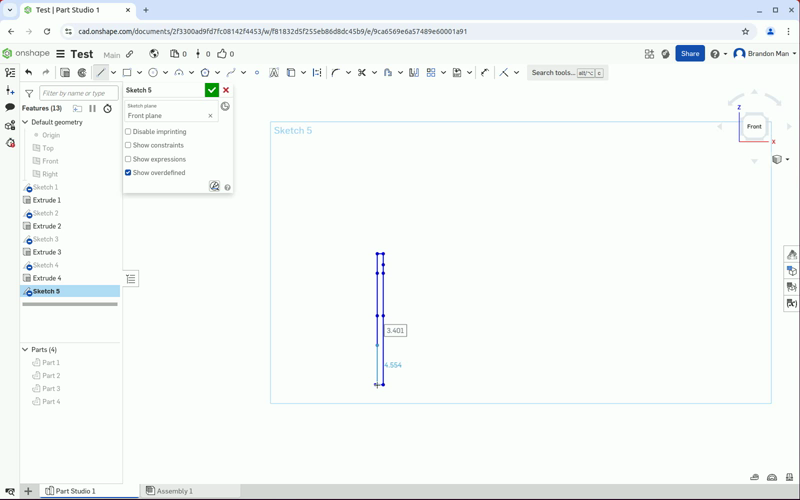
key_up(shift)
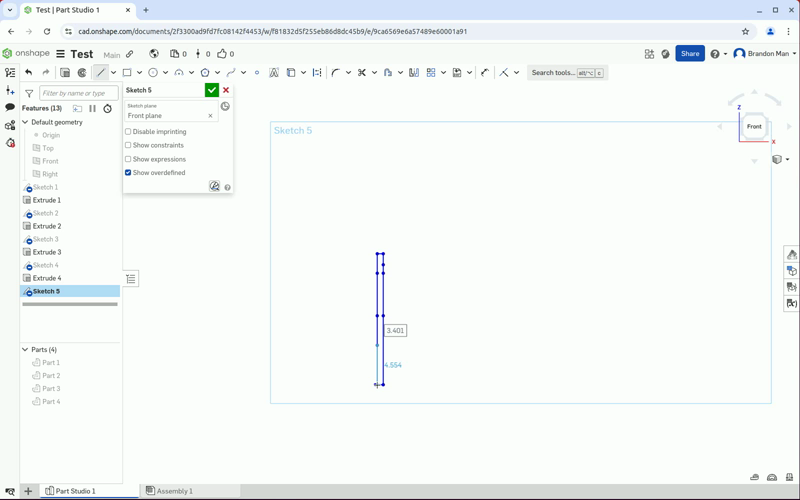
click(377, 384)
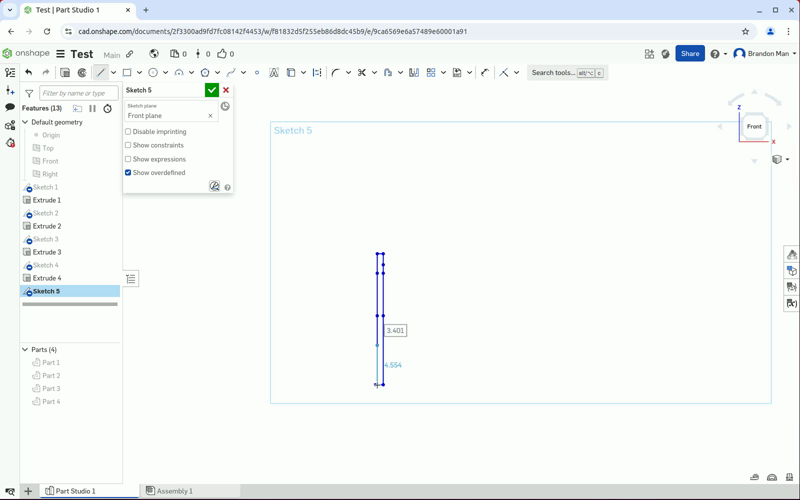
key(esc)
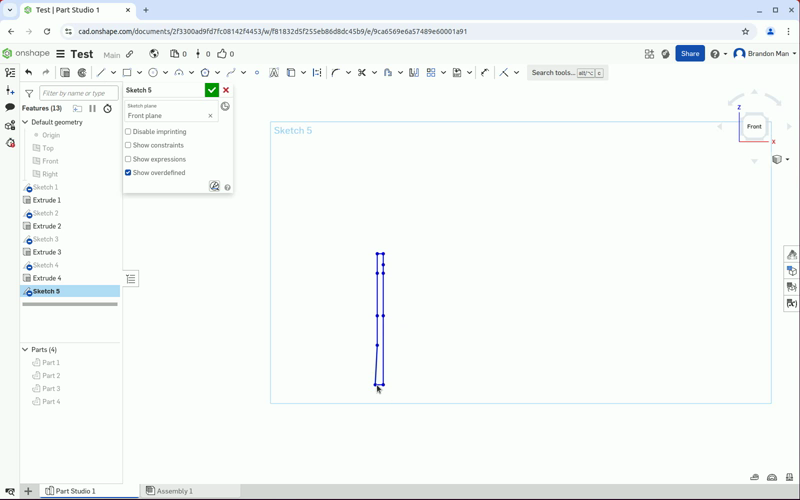
mouse_move(381, 378)
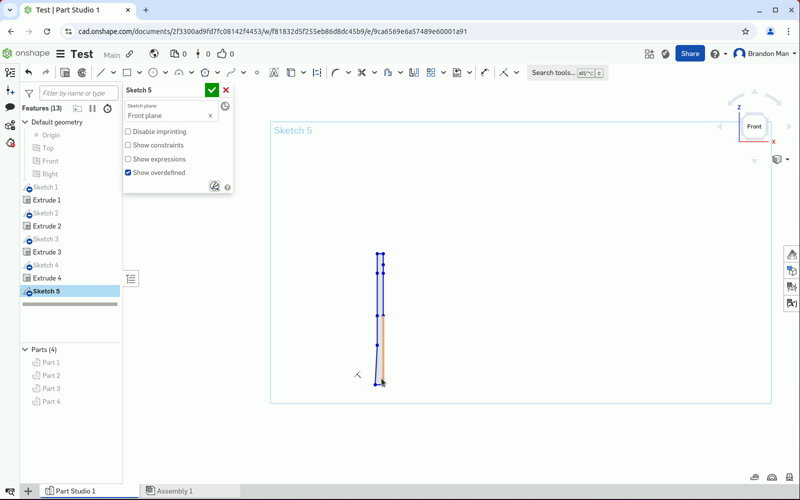
scroll(6)
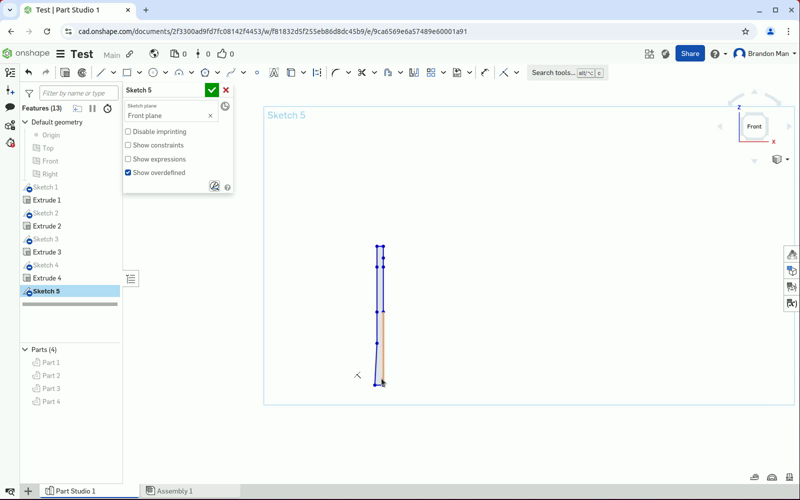
scroll(6)
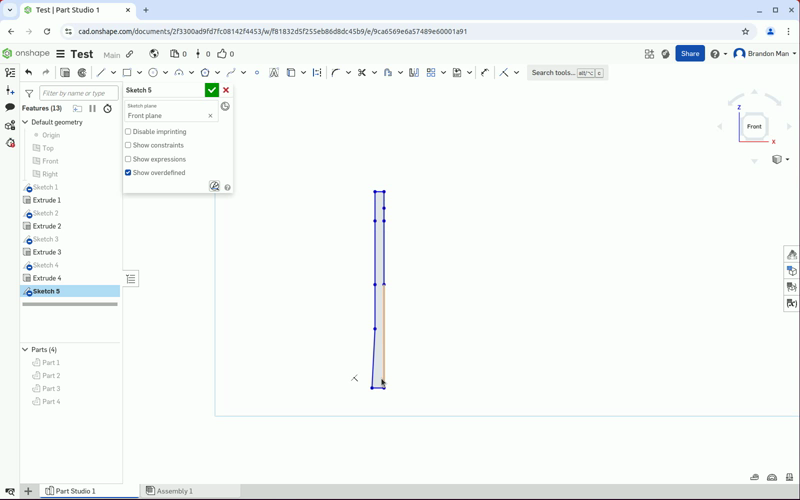
scroll(6)
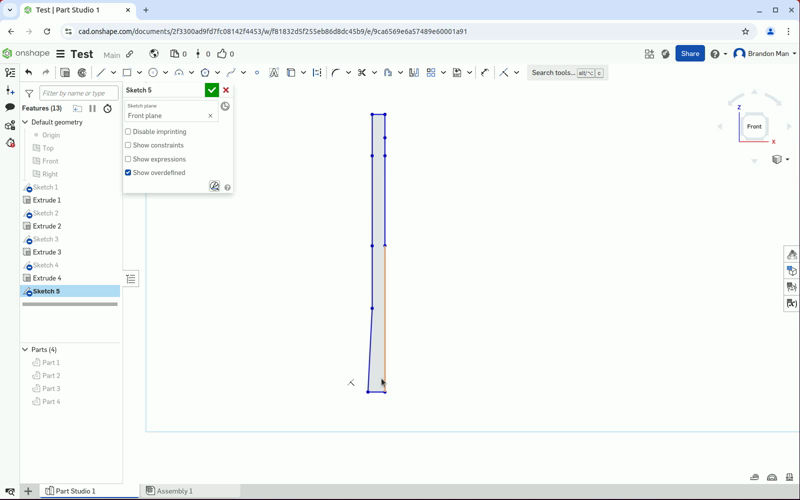
scroll(6)
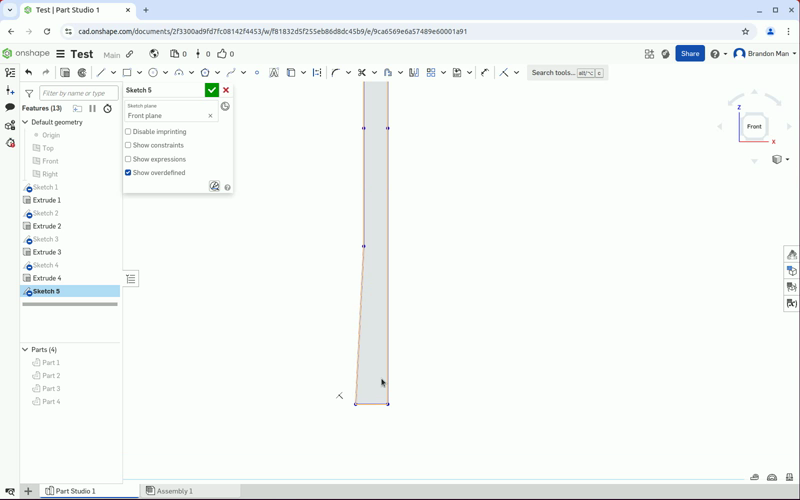
scroll(6)
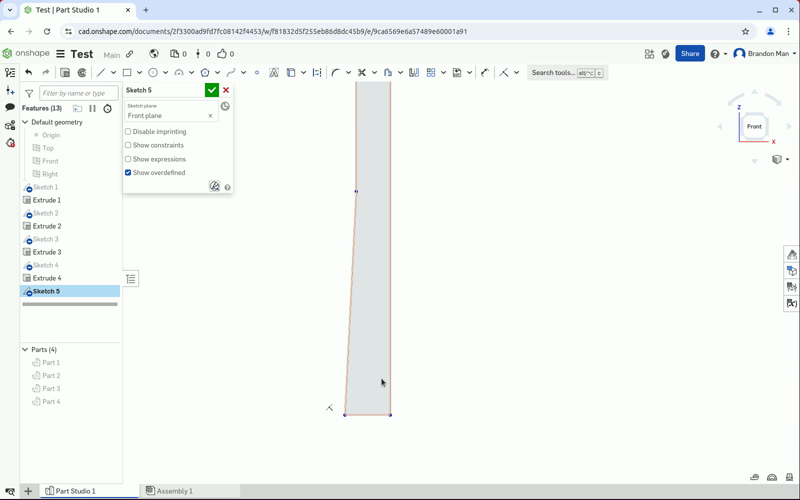
scroll(6)
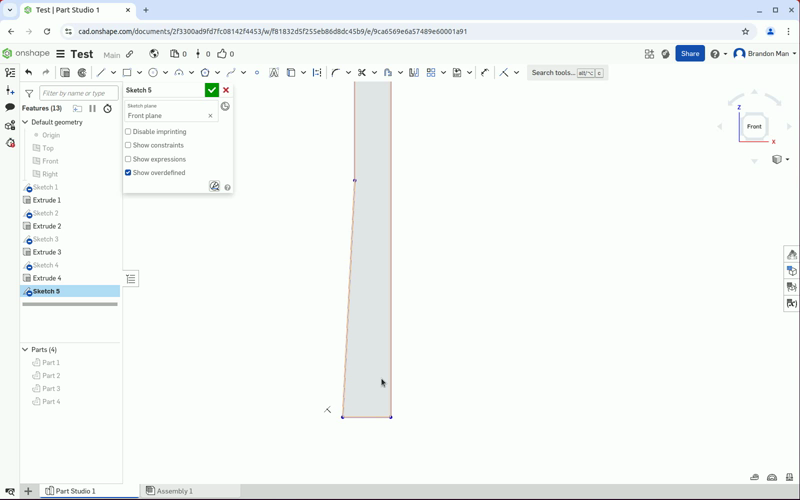
scroll(6)
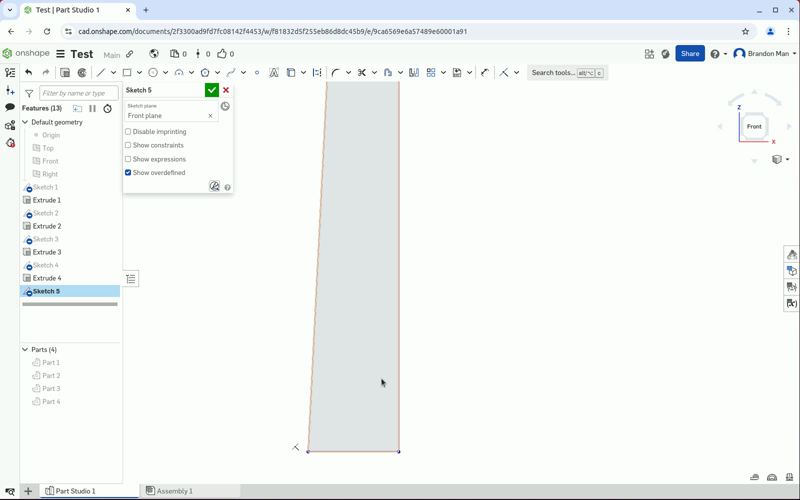
click(381, 378)
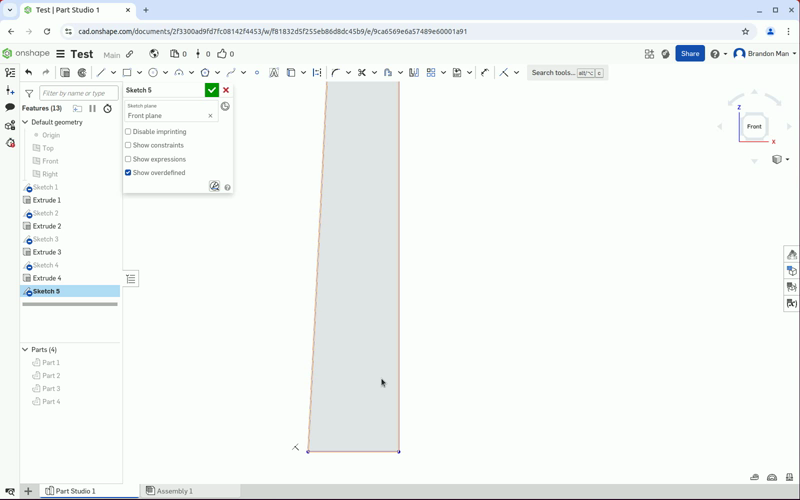
scroll(-6)
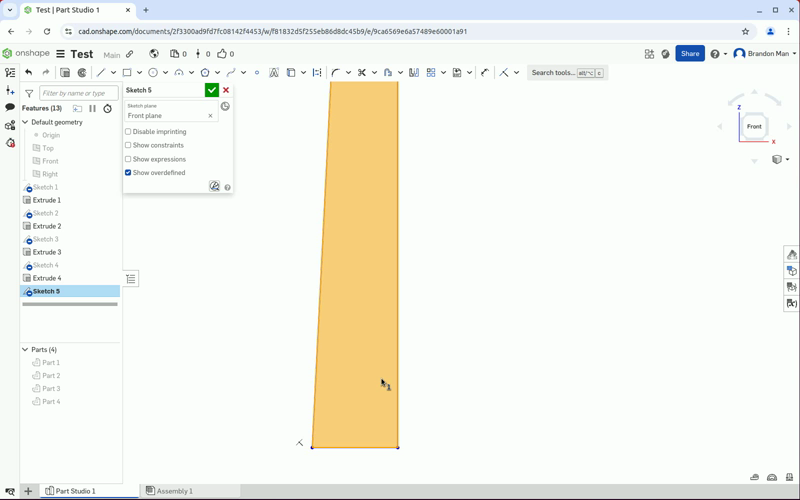
scroll(-6)
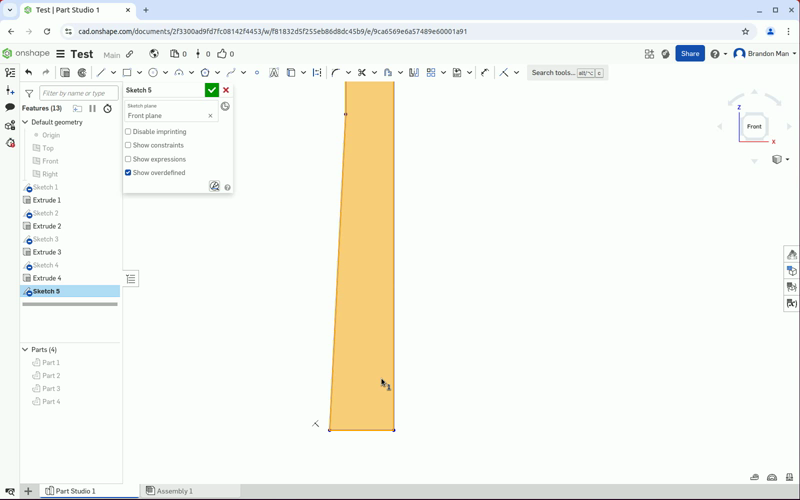
scroll(-6)
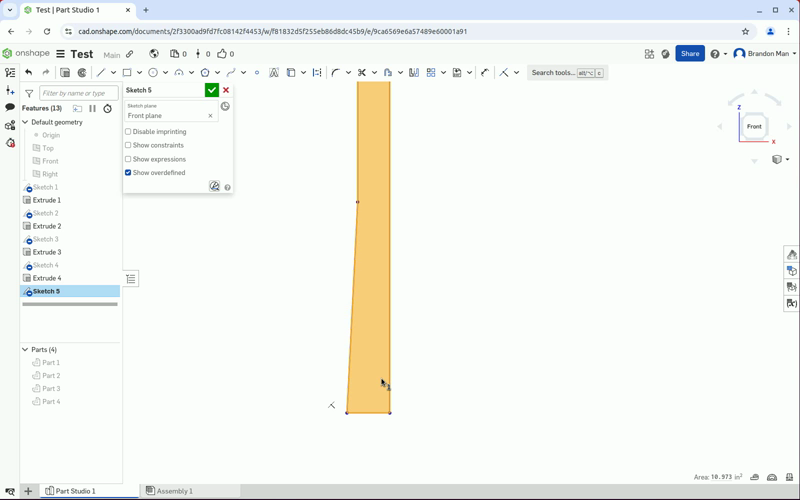
scroll(-6)
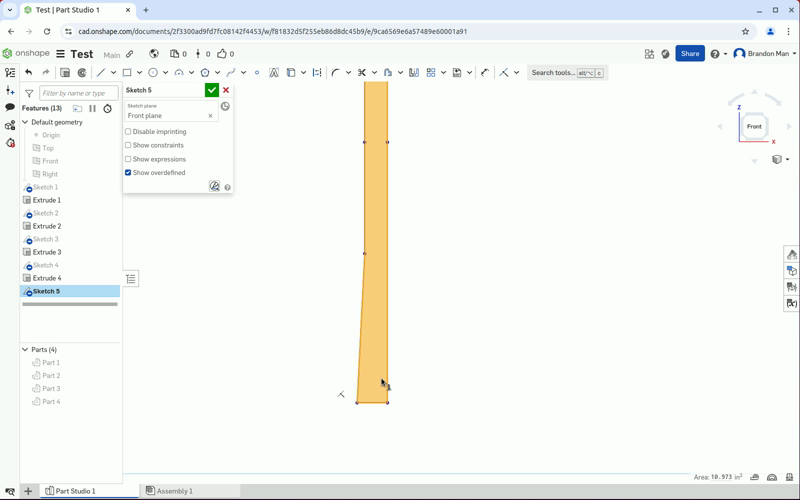
scroll(-6)
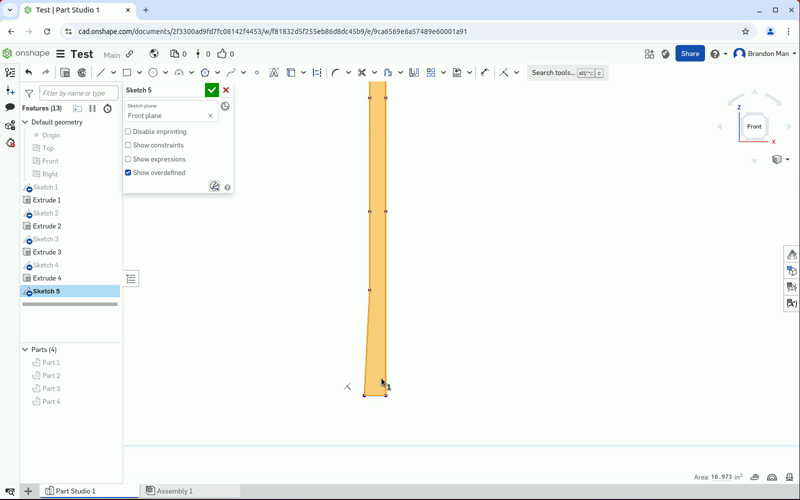
scroll(-6)
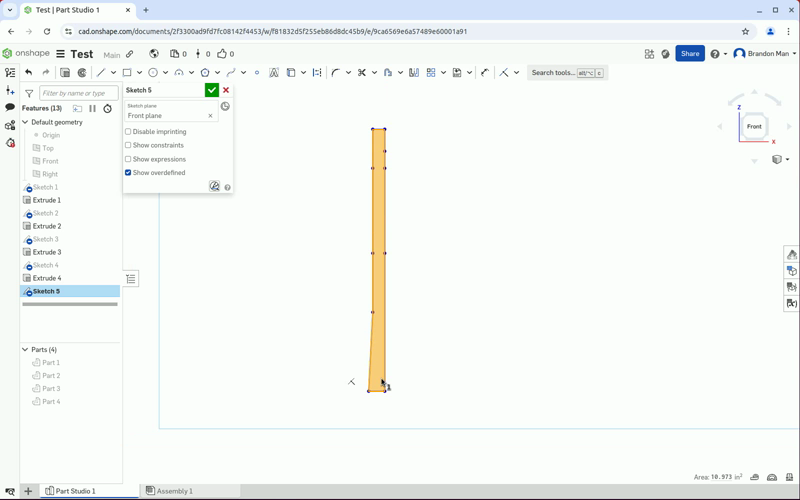
scroll(-6)
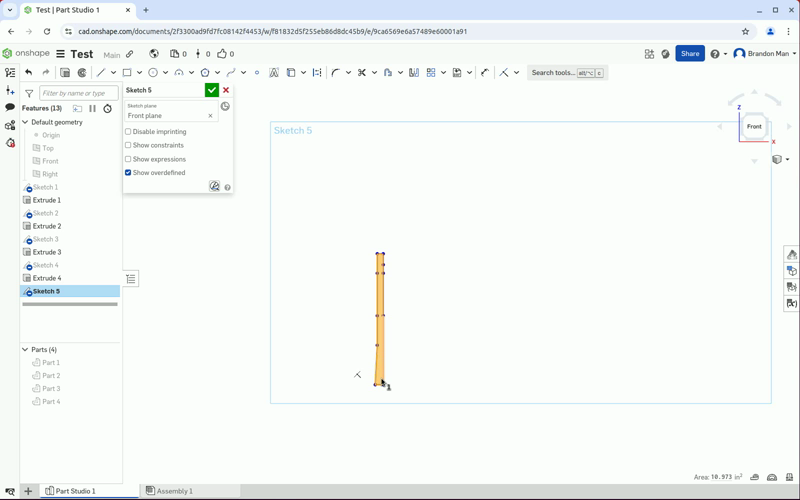
mouse_move(73, 352)
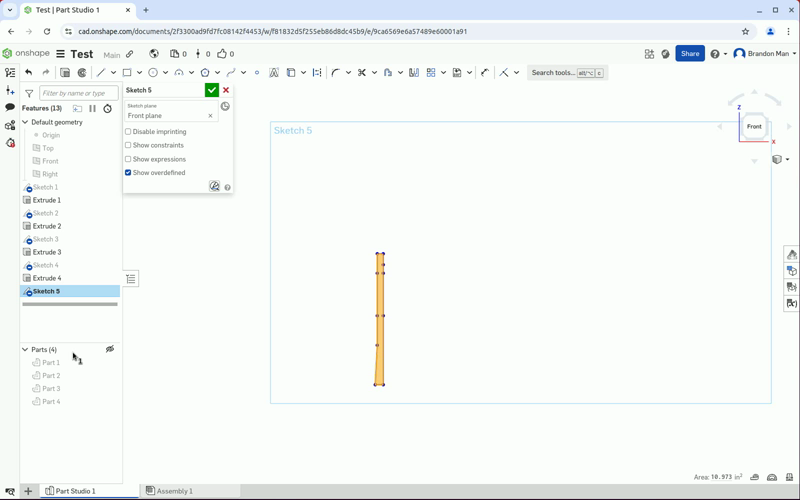
key(shift+y)
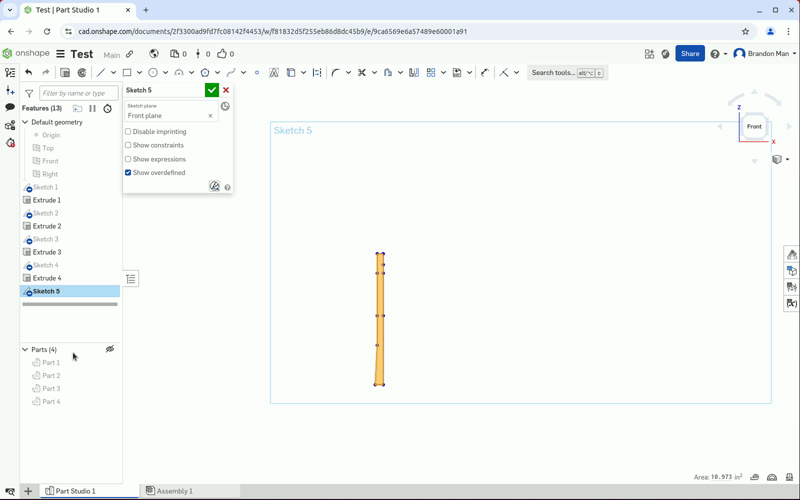
key(shift+e)
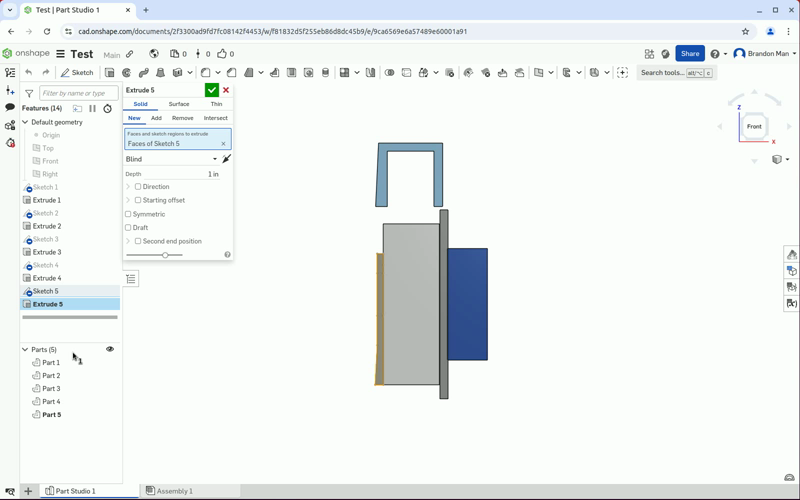
mouse_move(143, 106)
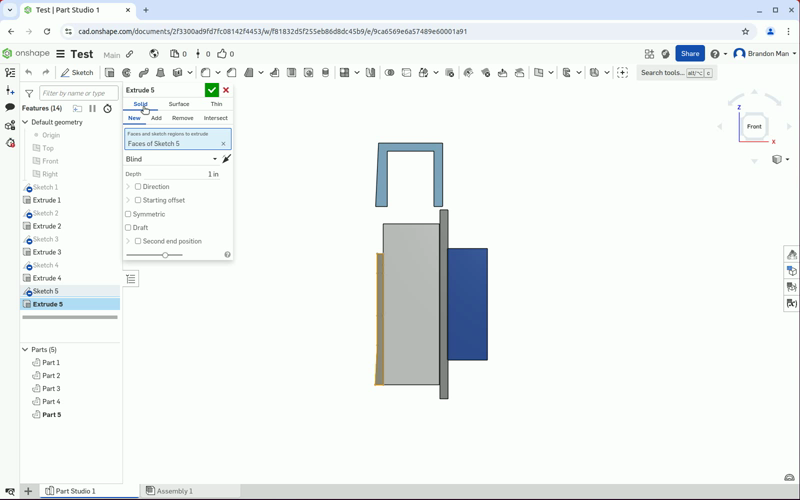
click(143, 106)
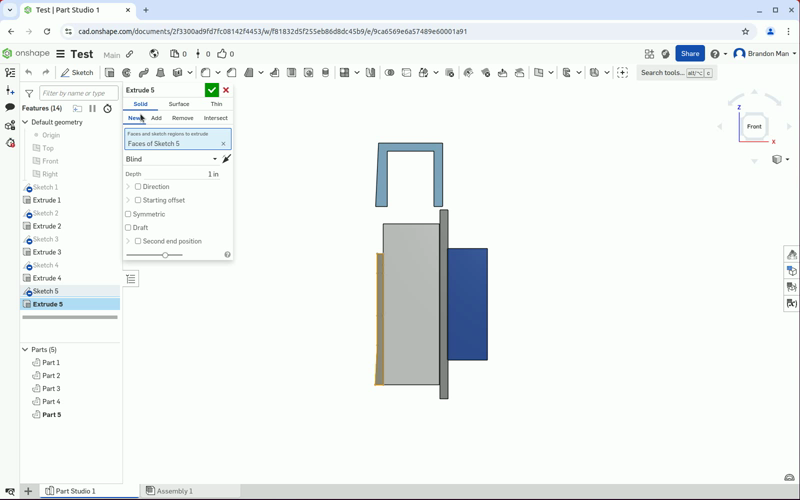
mouse_move(137, 120)
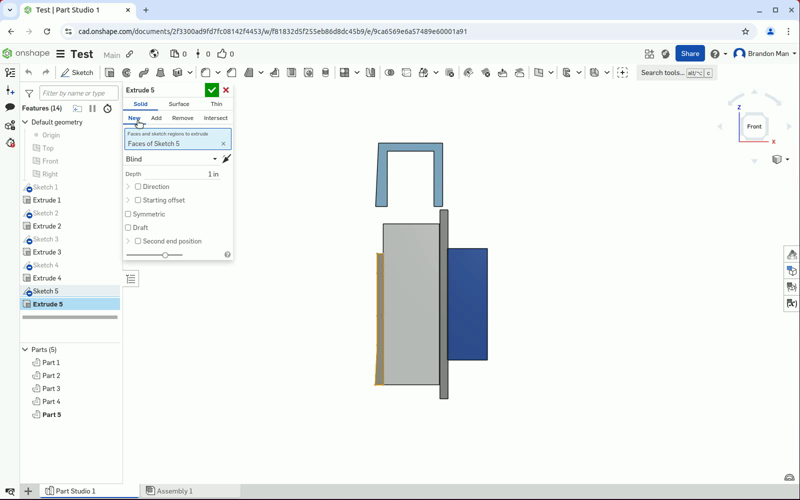
click(137, 120)
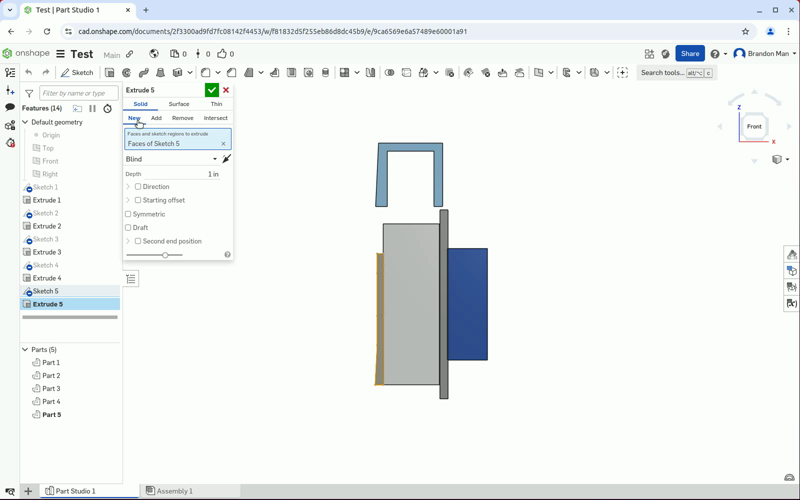
key(tab, 4)
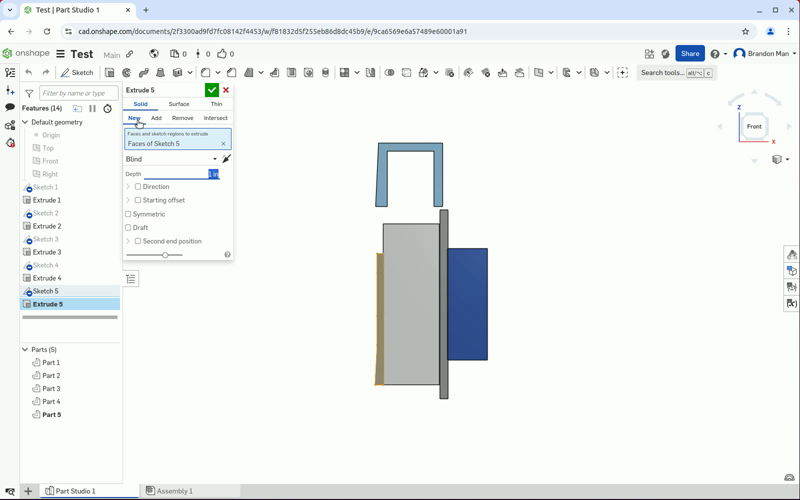
text(-18.294)
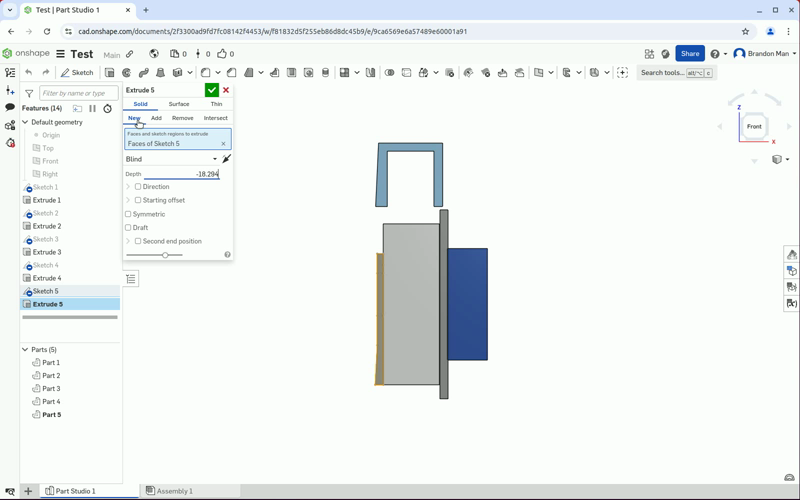
key(enter)
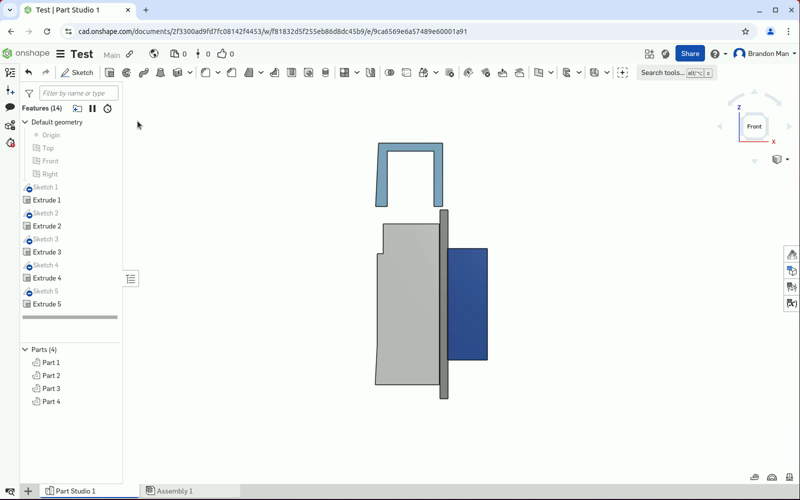
key(shift+h)
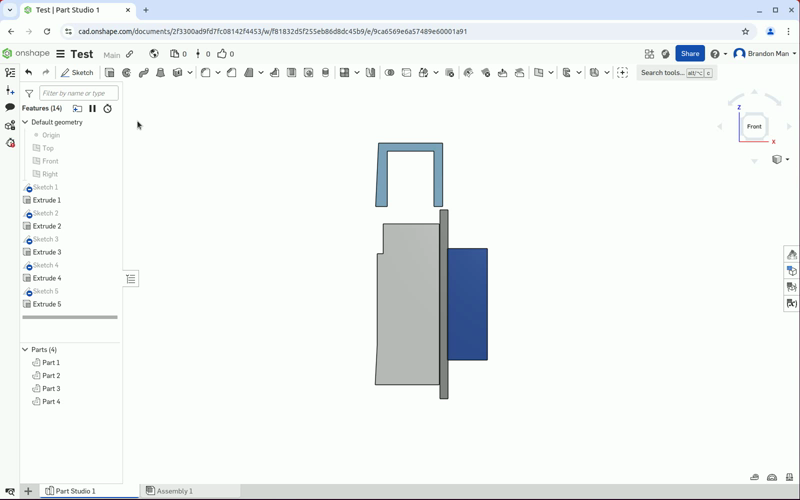
key(shift+h)
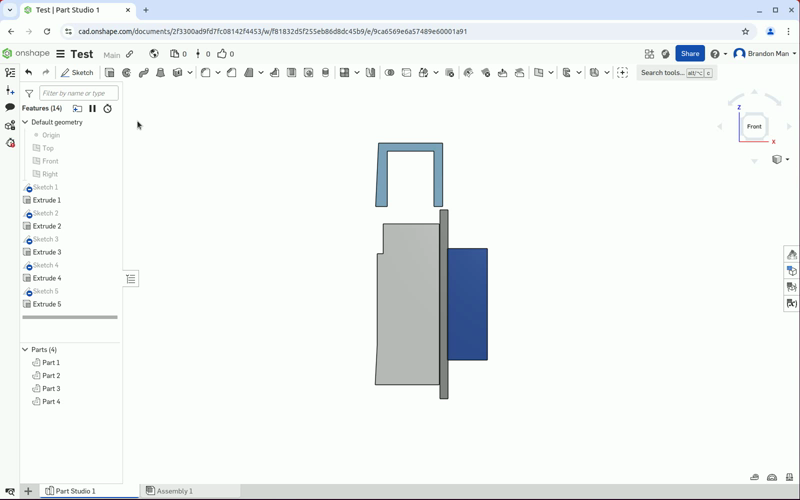
mouse_move(73, 189)
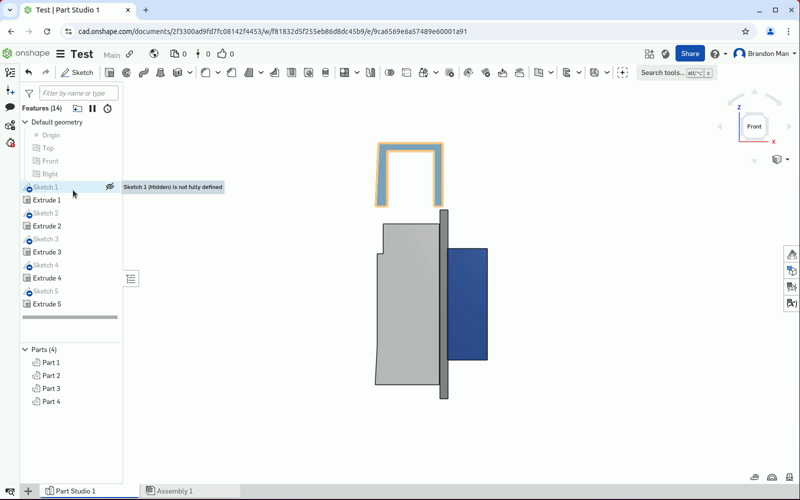
click(73, 189)
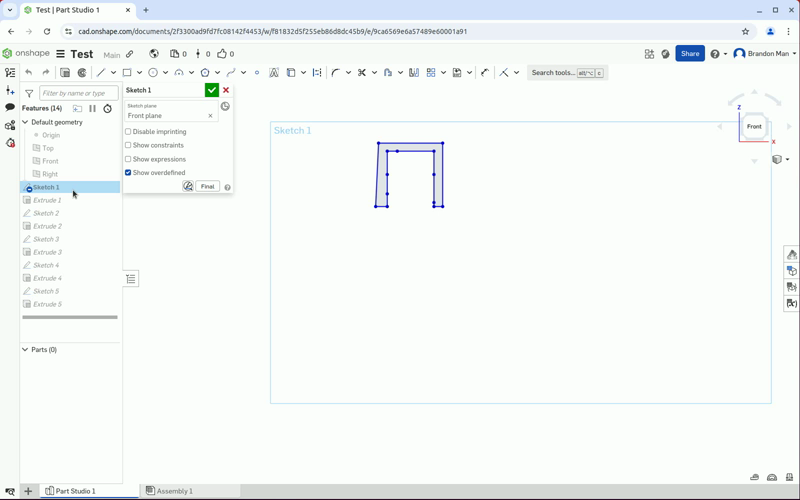
mouse_move(229, 92)
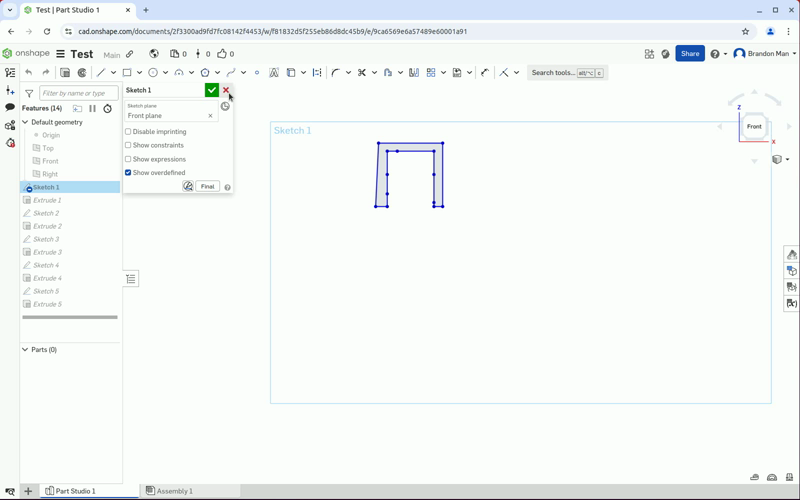
click(229, 92)
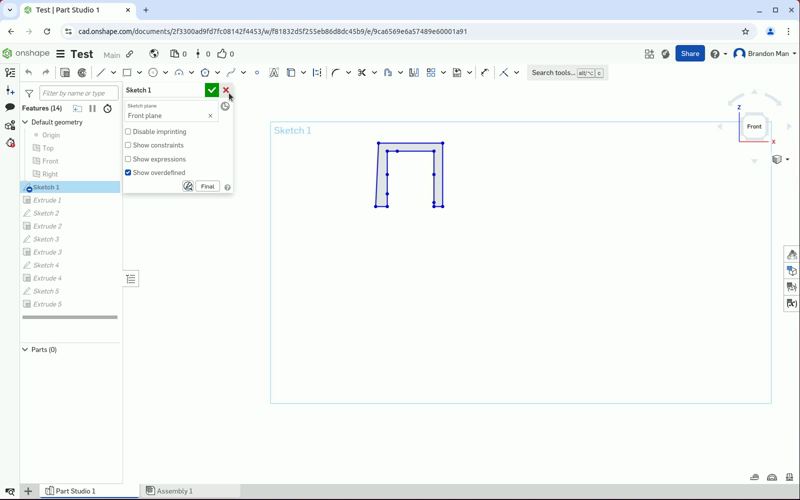
key(shift+s)
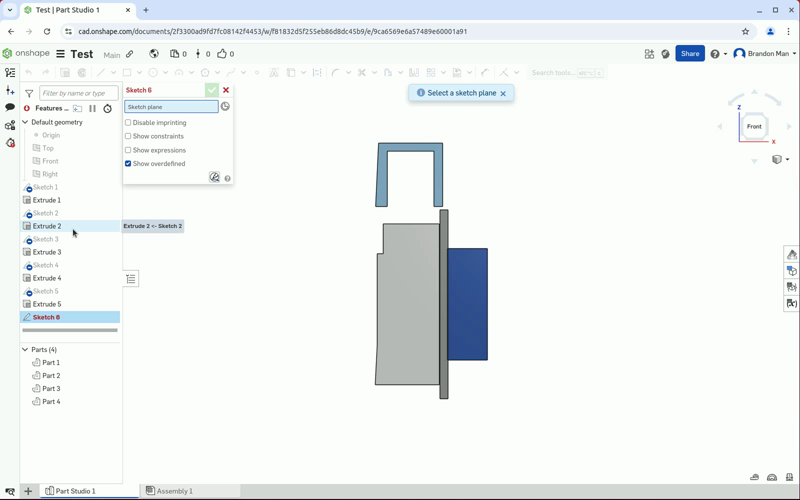
scroll(3)
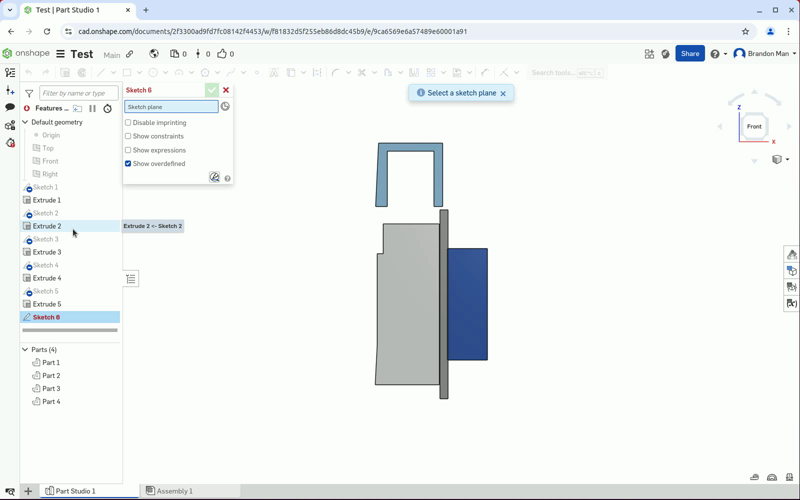
mouse_move(73, 163)
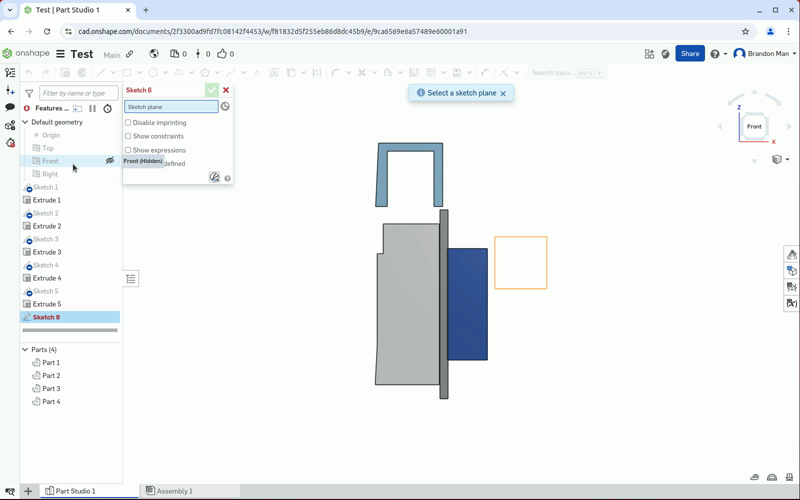
click(73, 163)
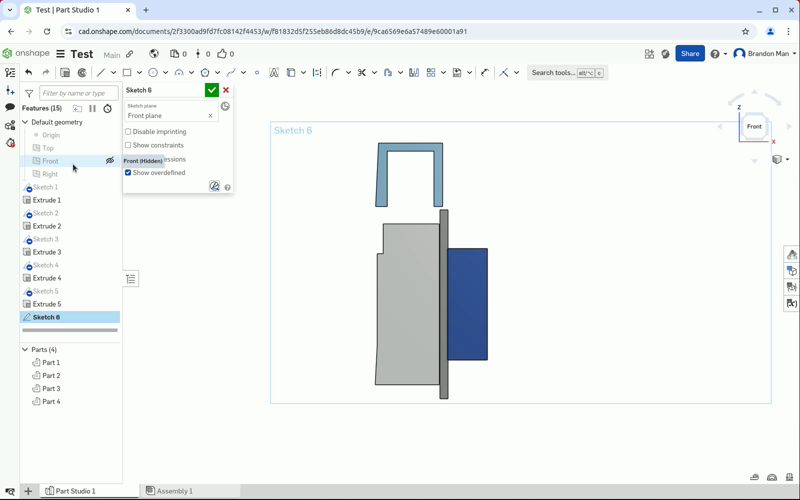
mouse_move(73, 352)
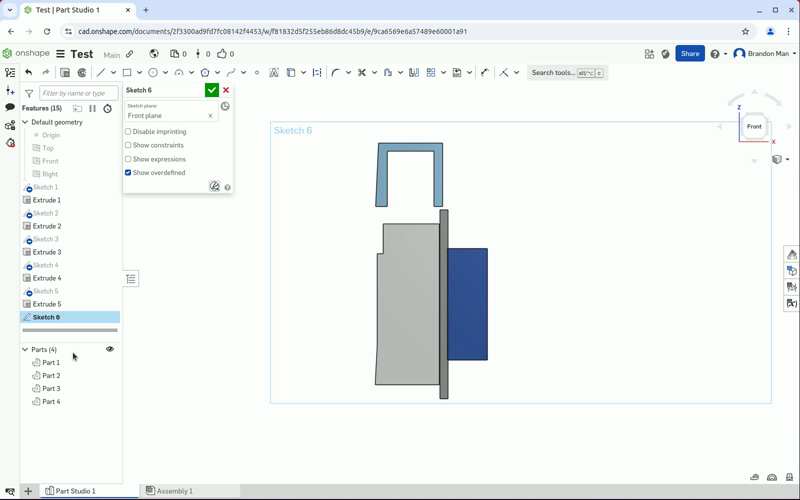
key(y)
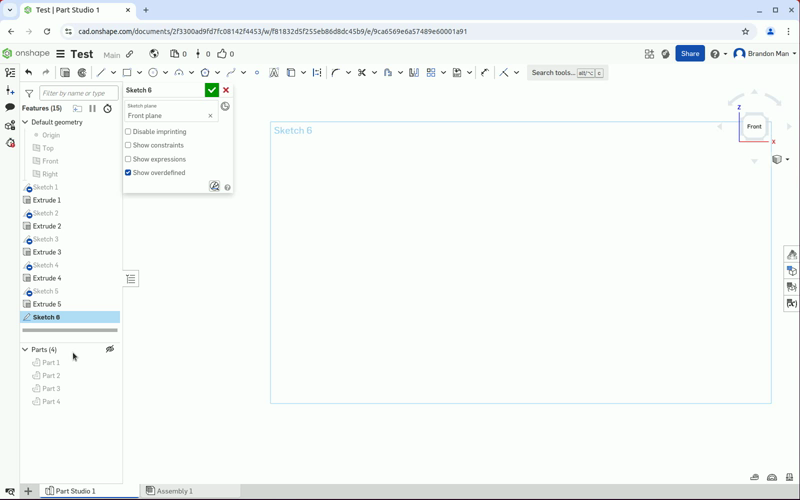
key(l)
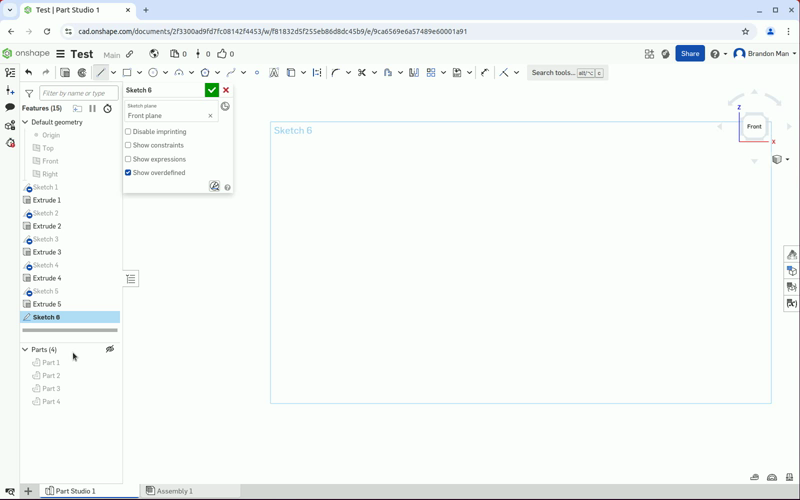
key_down(shift)
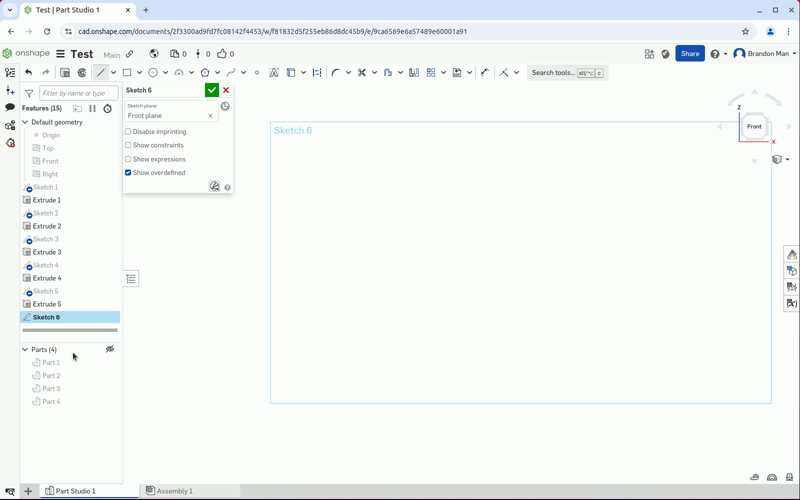
mouse_move(377, 395)
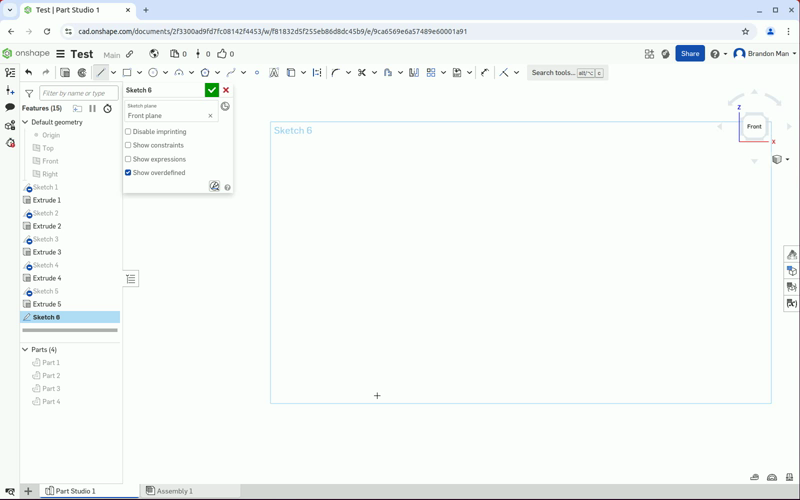
click(377, 395)
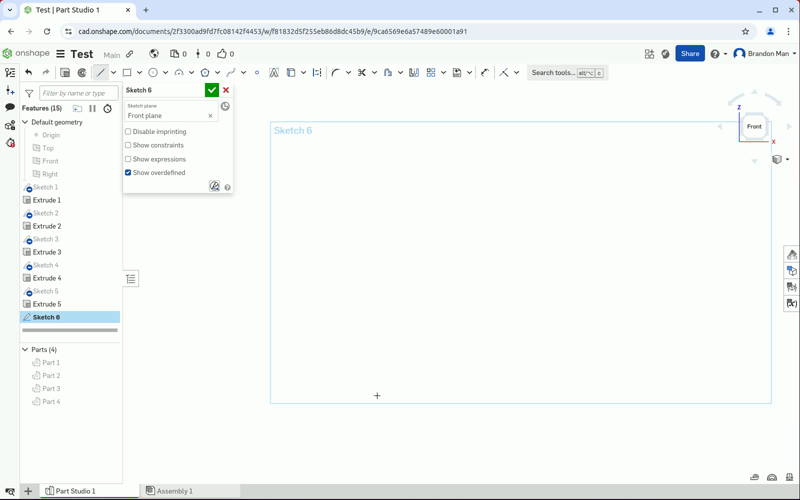
key_up(shift)
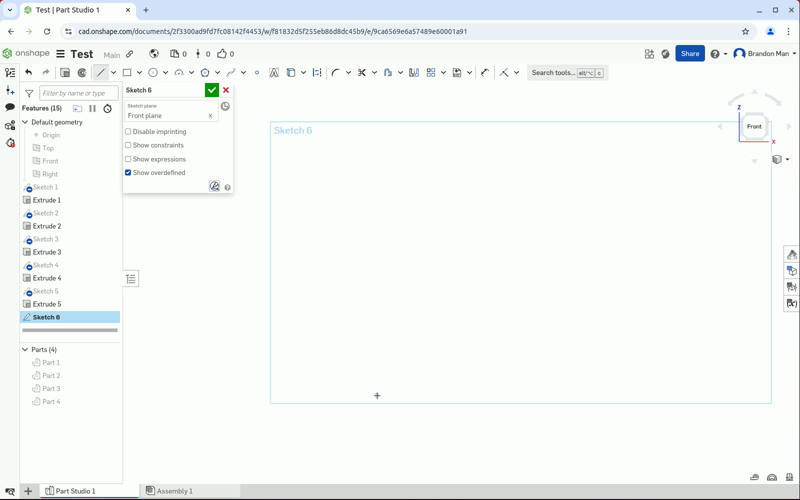
key_down(shift)
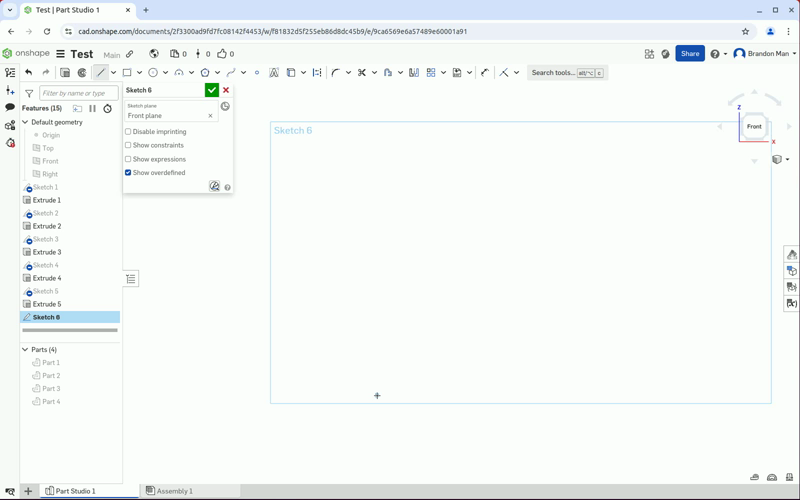
mouse_move(407, 395)
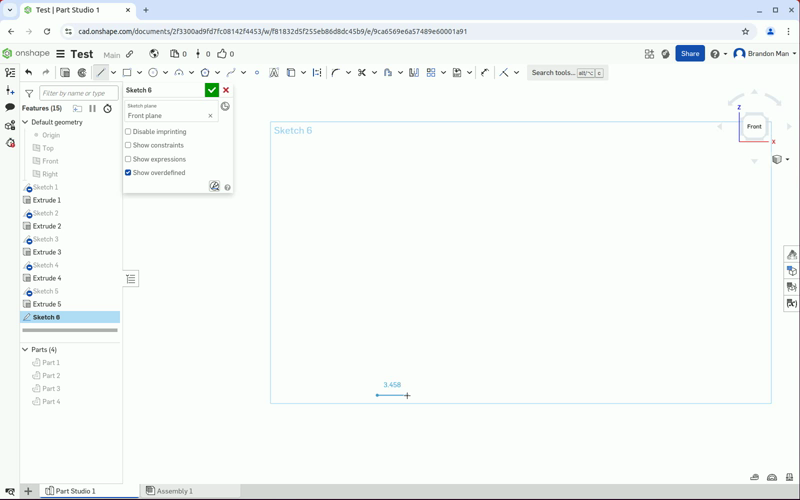
mouse_move(383, 395)
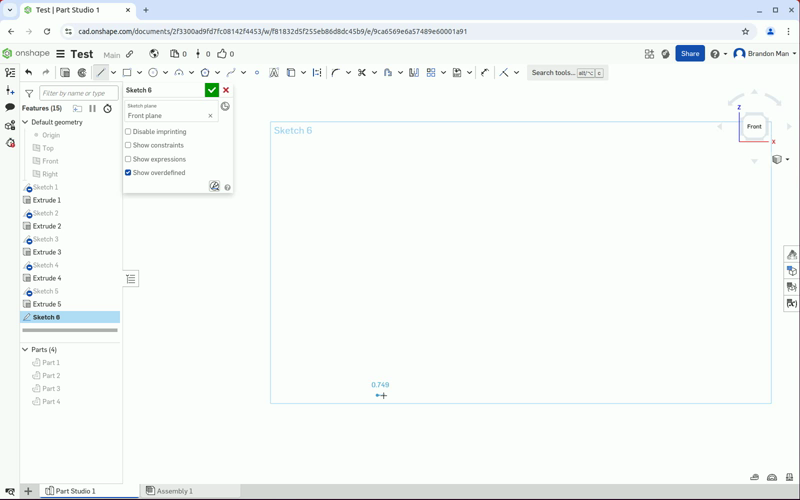
scroll(6)
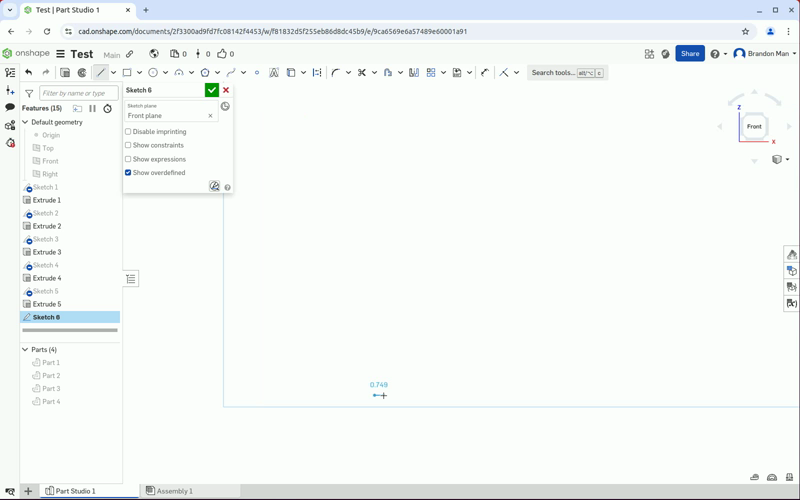
scroll(6)
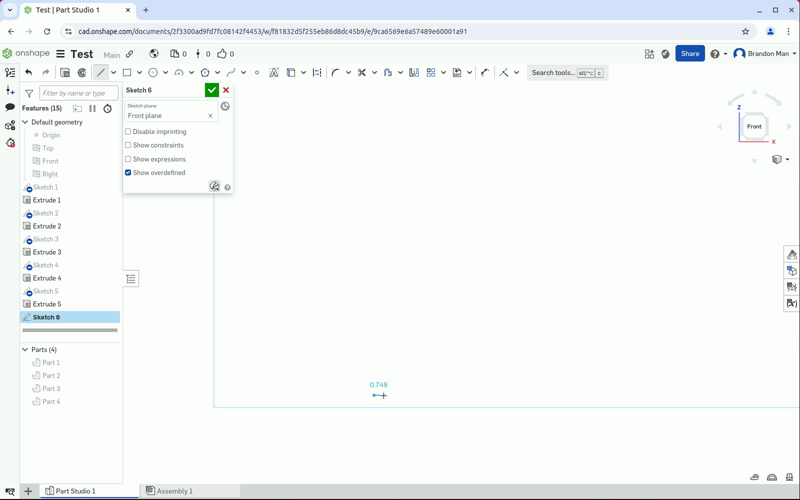
scroll(6)
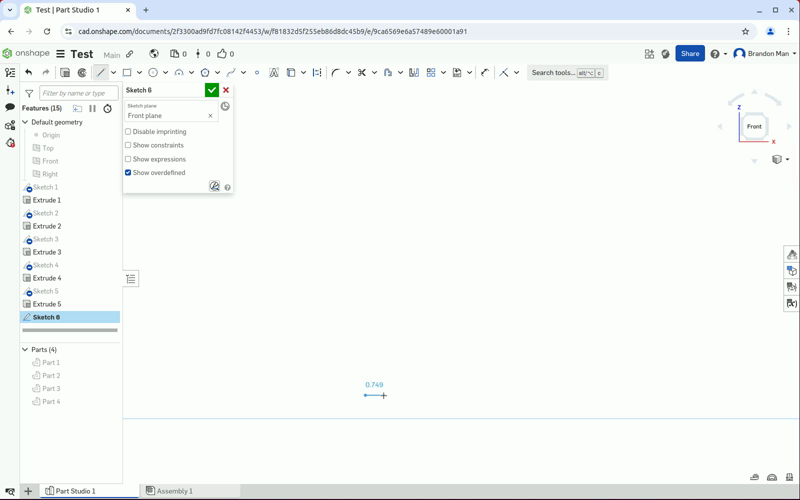
scroll(6)
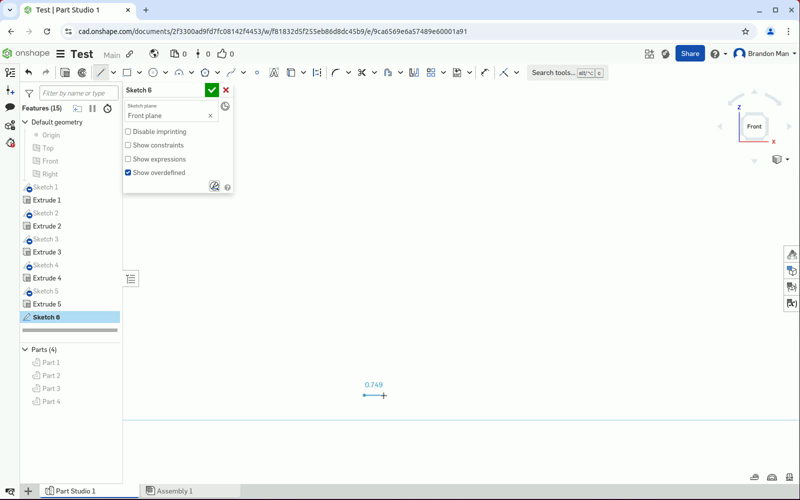
scroll(6)
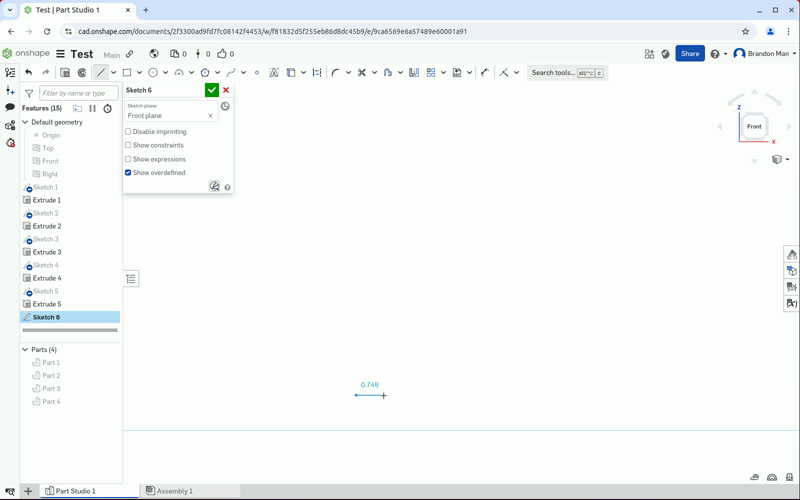
scroll(6)
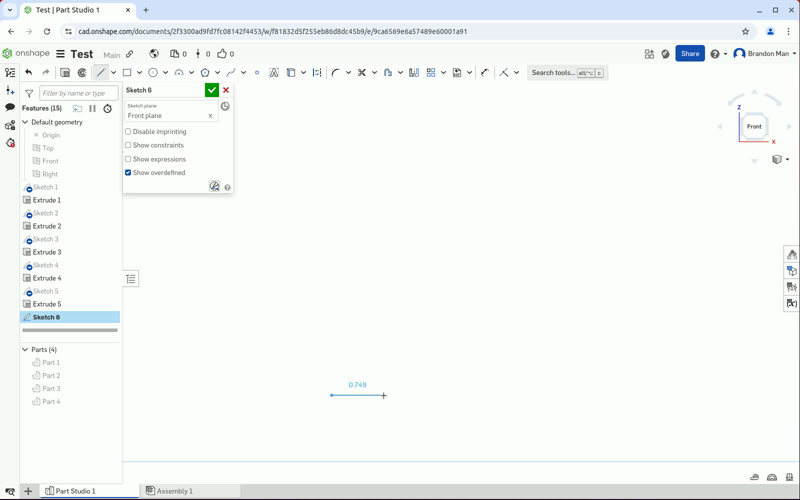
scroll(6)
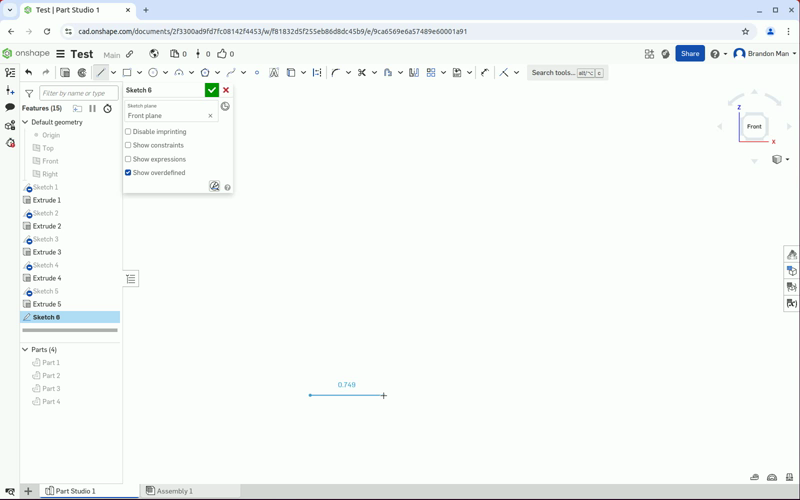
click(383, 395)
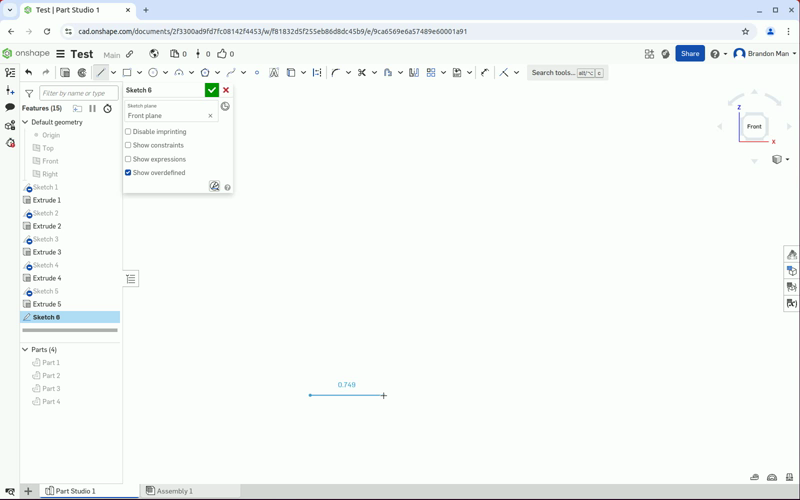
scroll(-6)
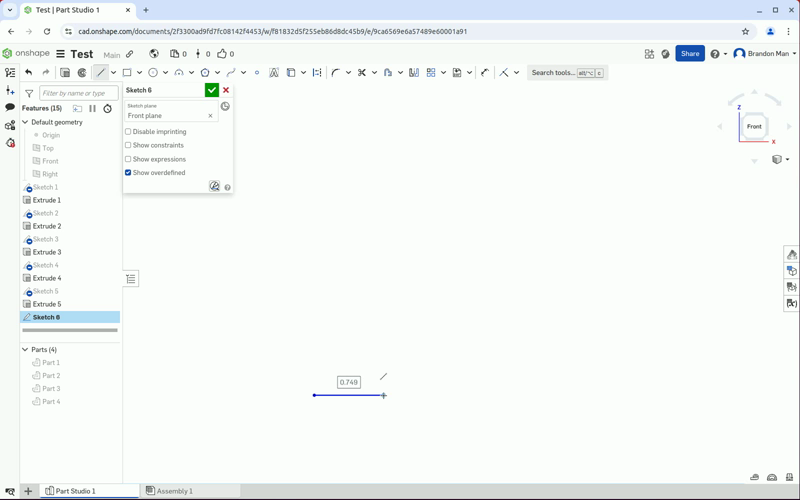
scroll(-6)
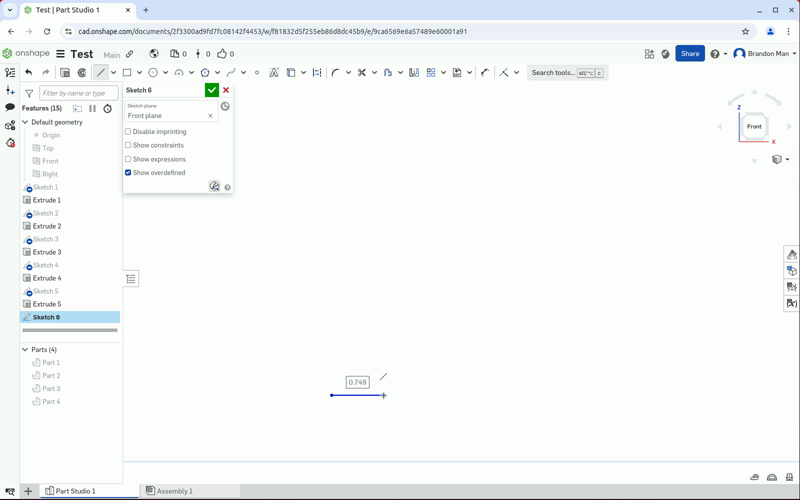
scroll(-6)
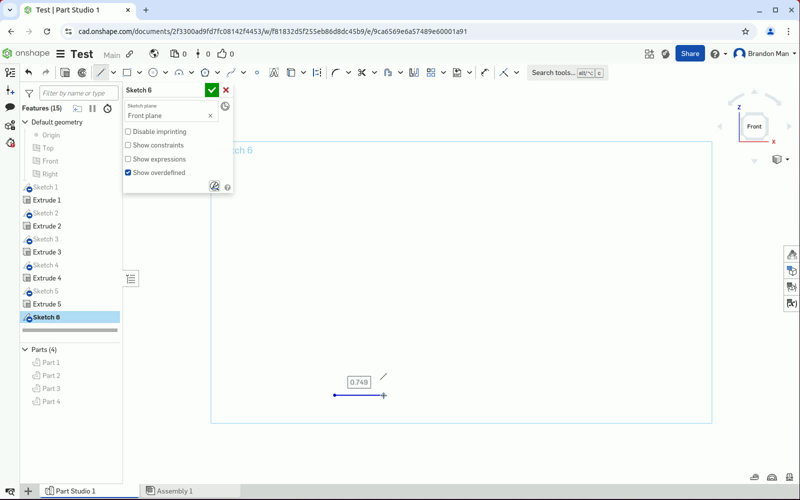
scroll(-6)
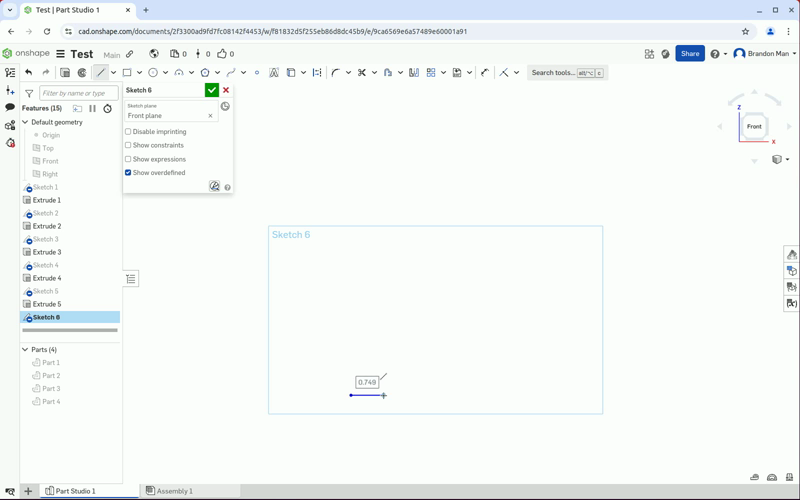
scroll(-6)
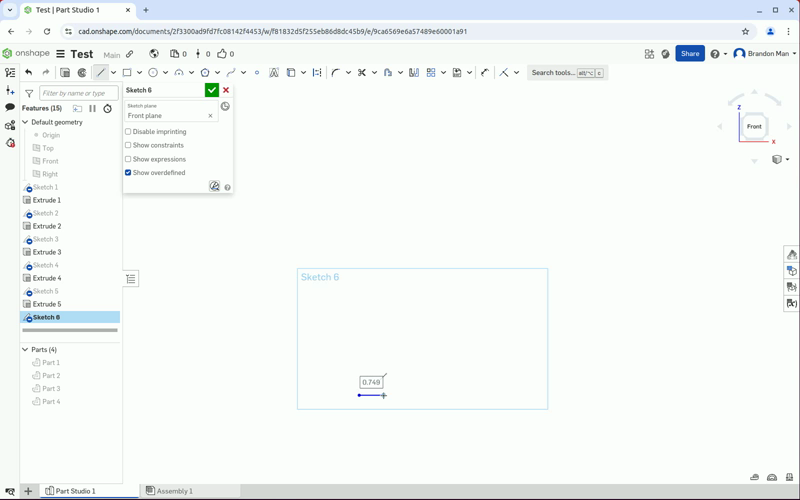
scroll(-6)
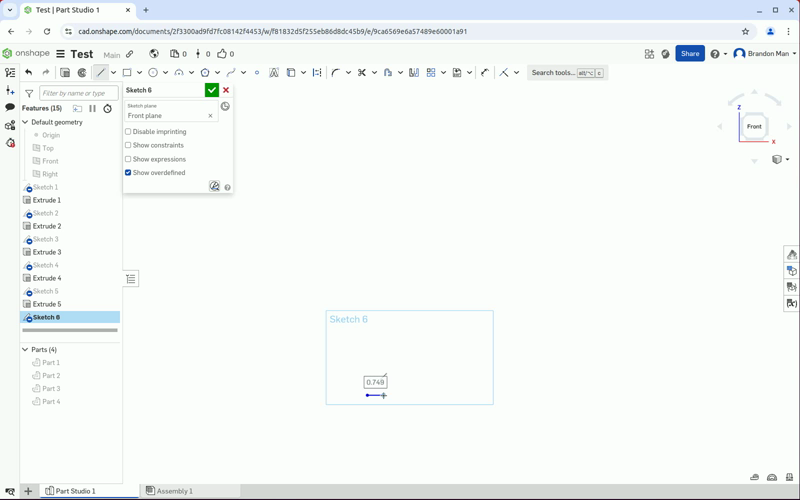
scroll(-6)
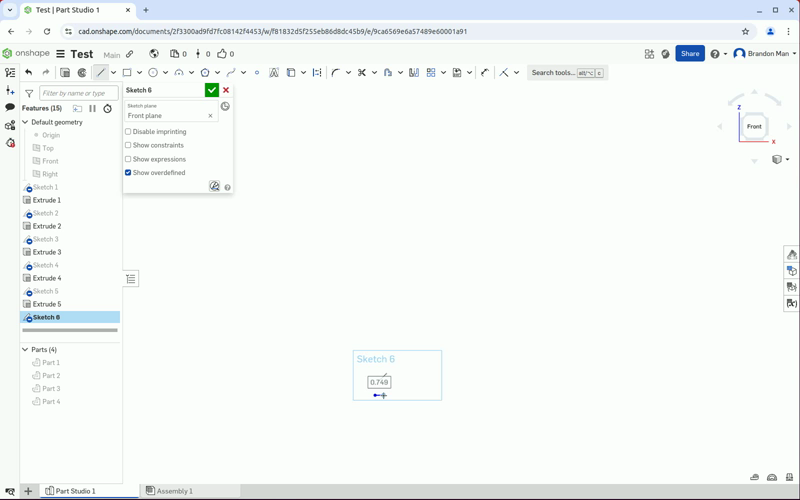
key_up(shift)
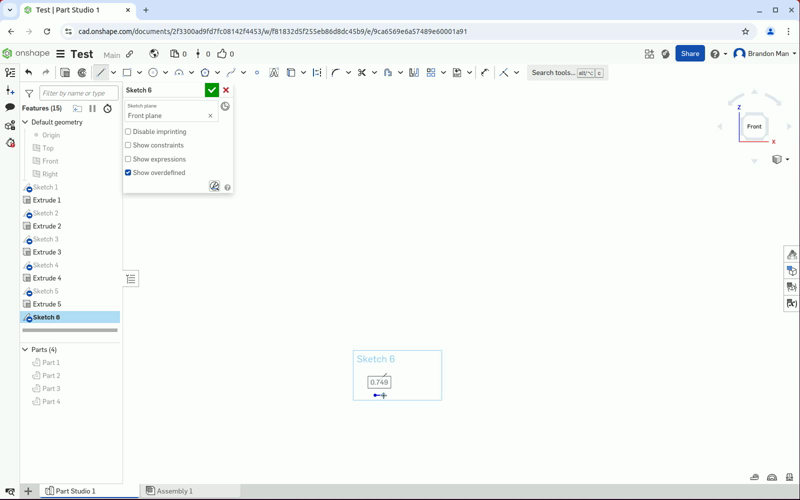
key_down(shift)
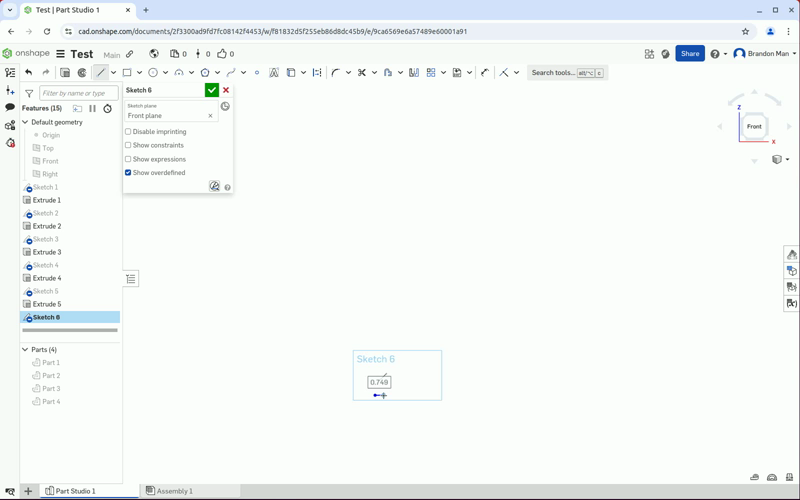
mouse_move(413, 395)
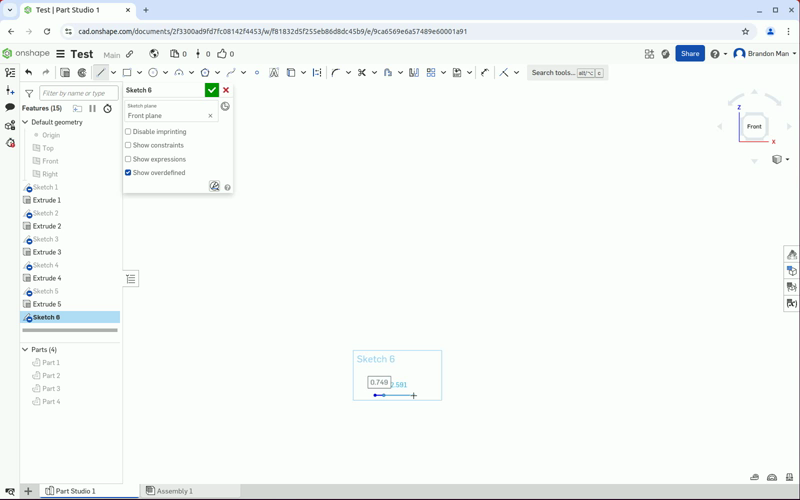
mouse_move(383, 383)
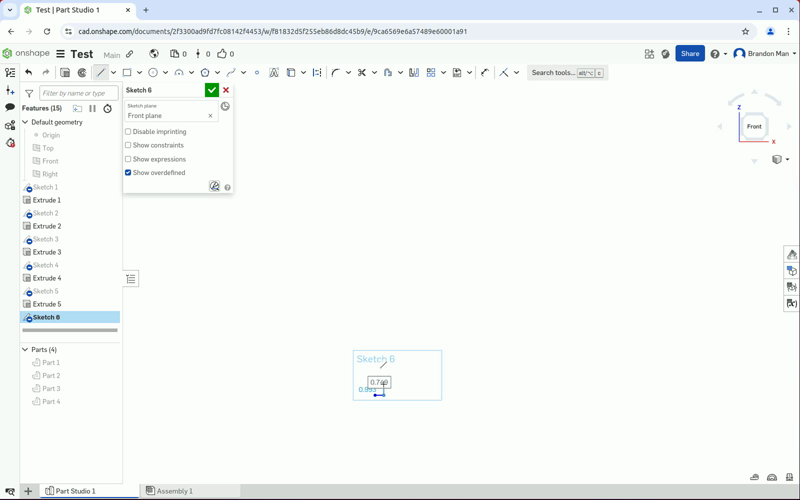
click(383, 383)
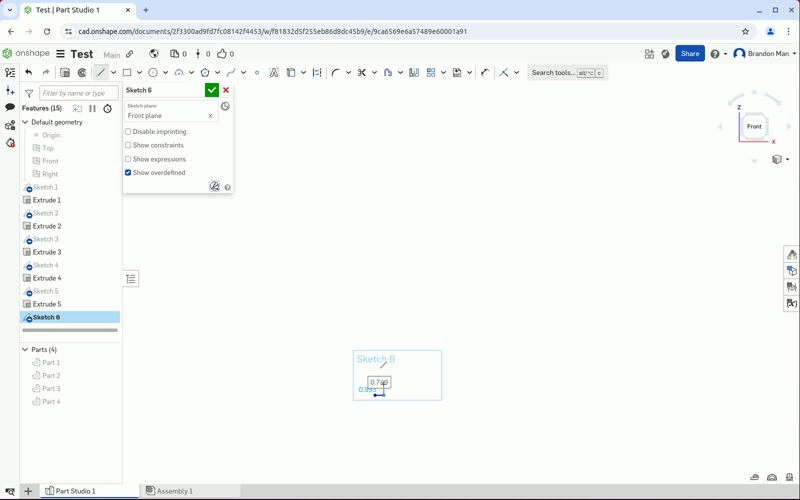
key_up(shift)
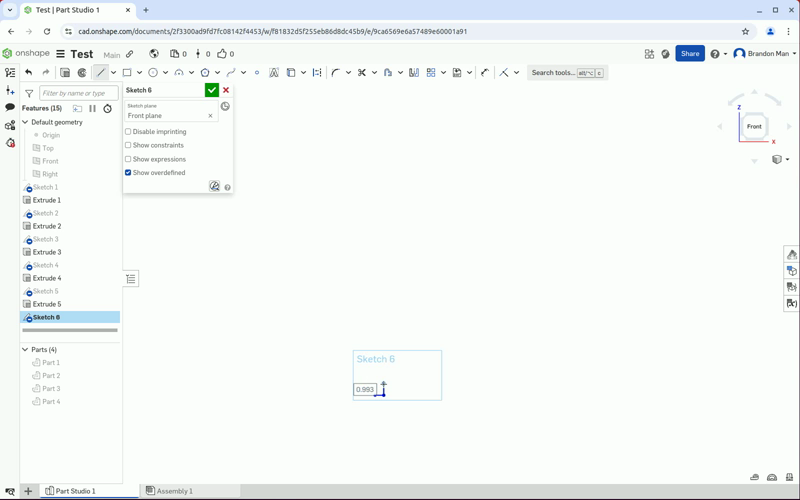
key_down(shift)
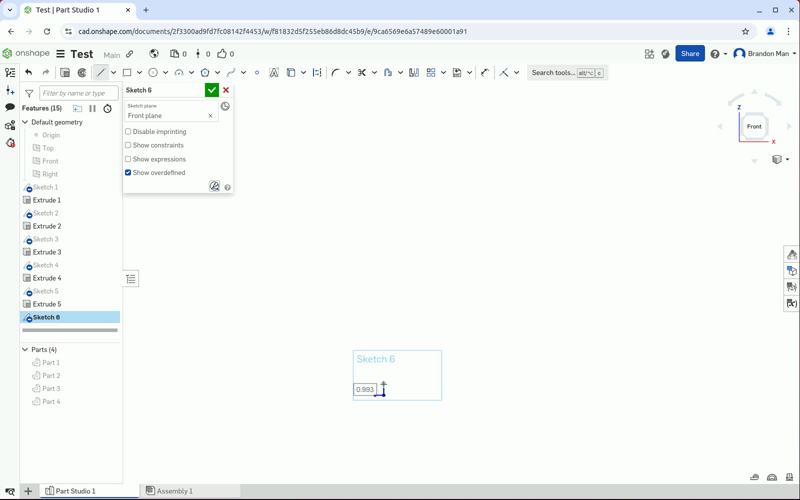
mouse_move(413, 383)
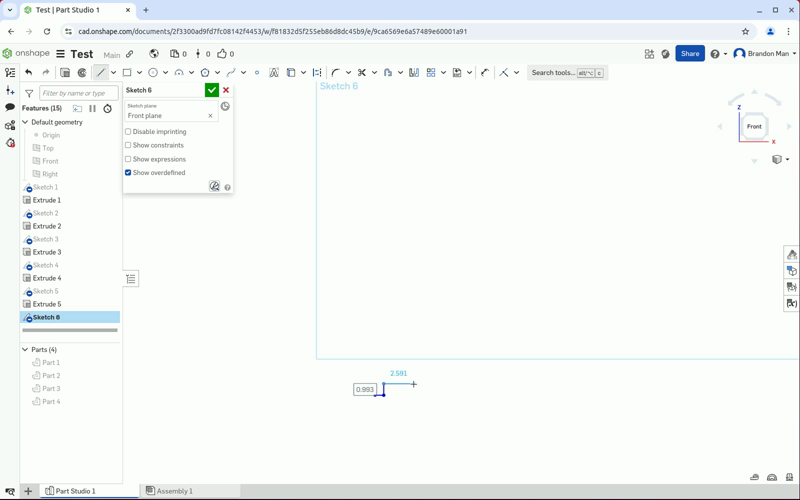
mouse_move(377, 383)
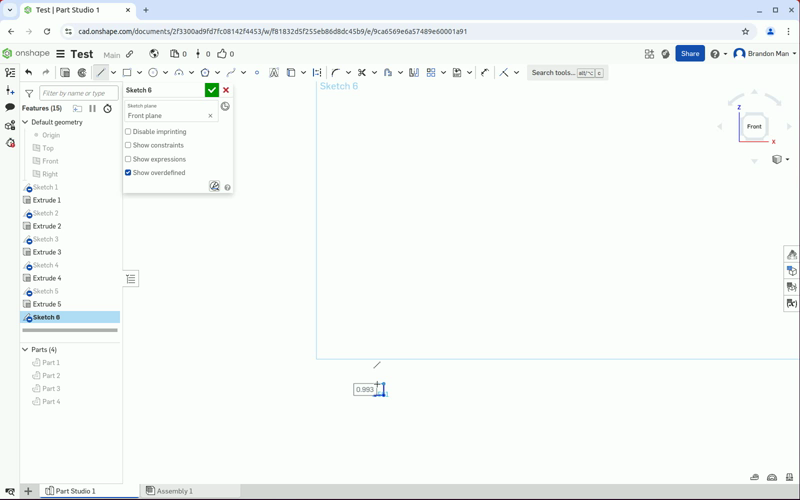
scroll(6)
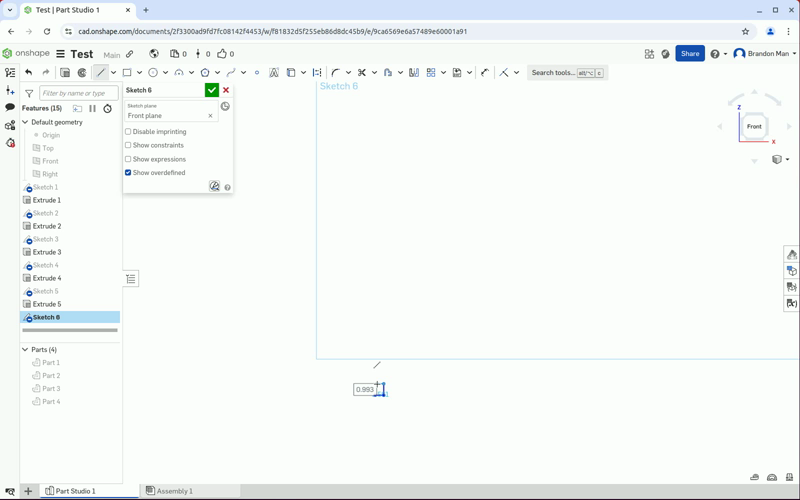
scroll(6)
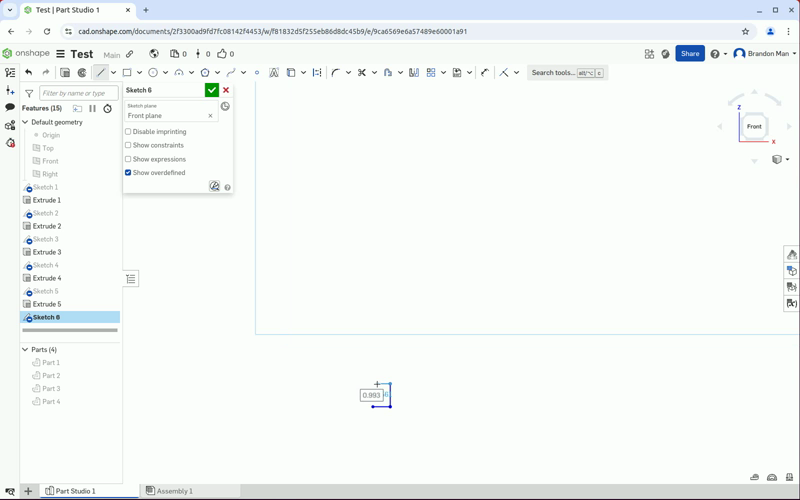
scroll(6)
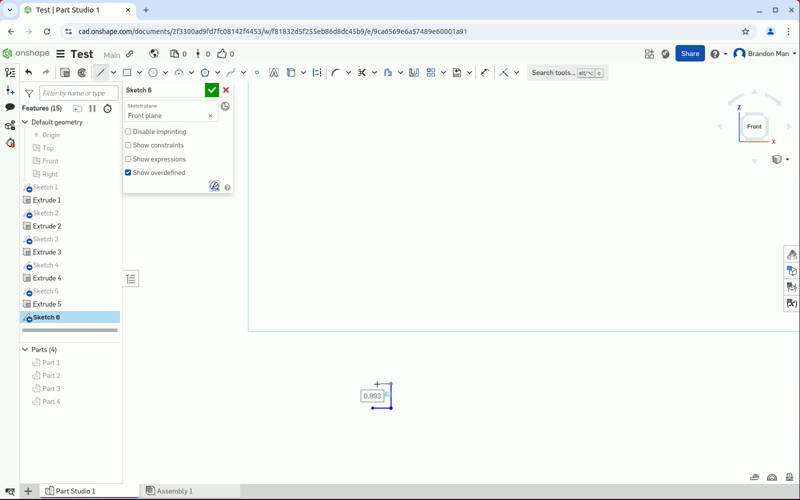
scroll(6)
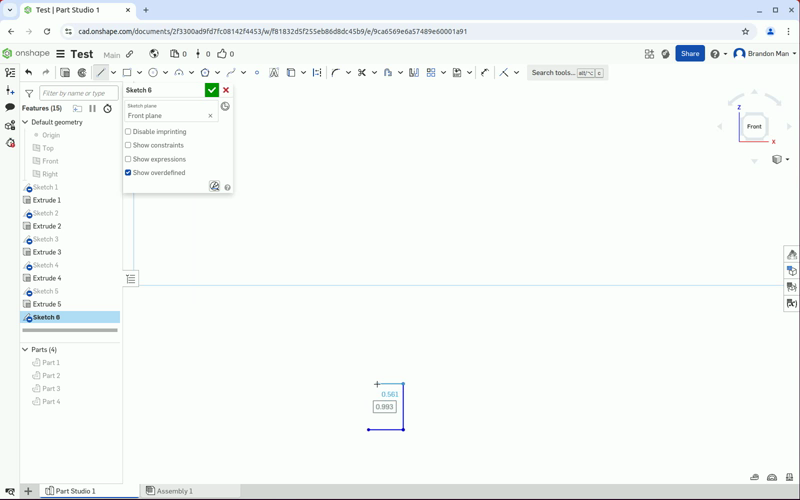
scroll(6)
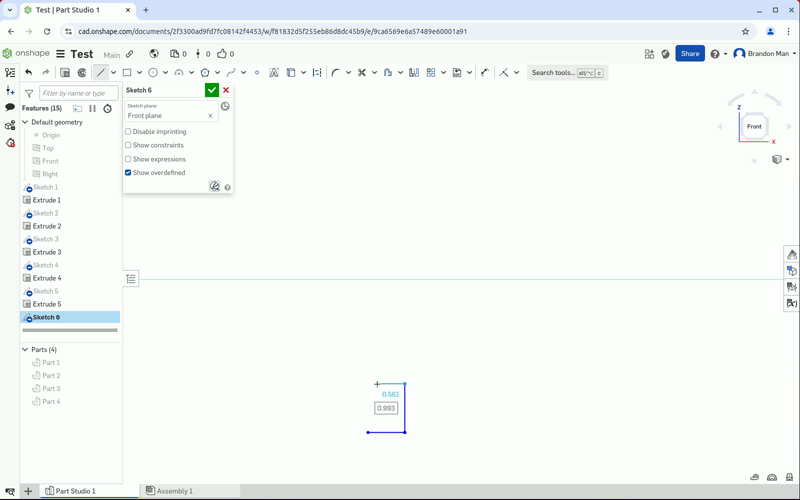
scroll(6)
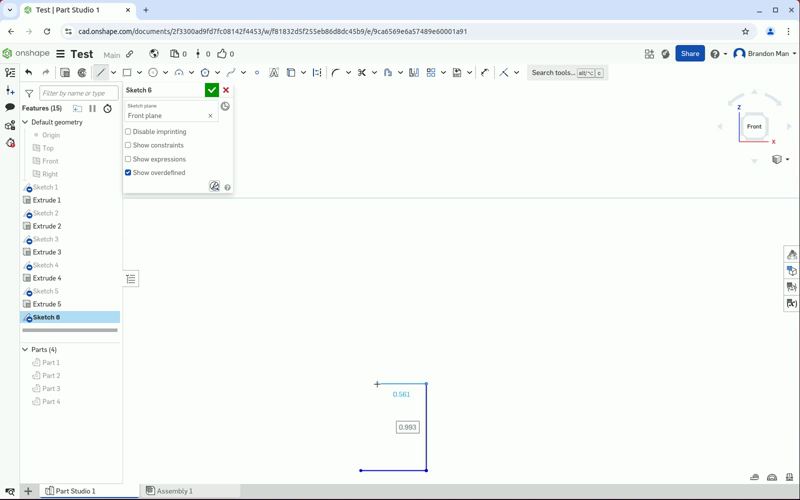
scroll(6)
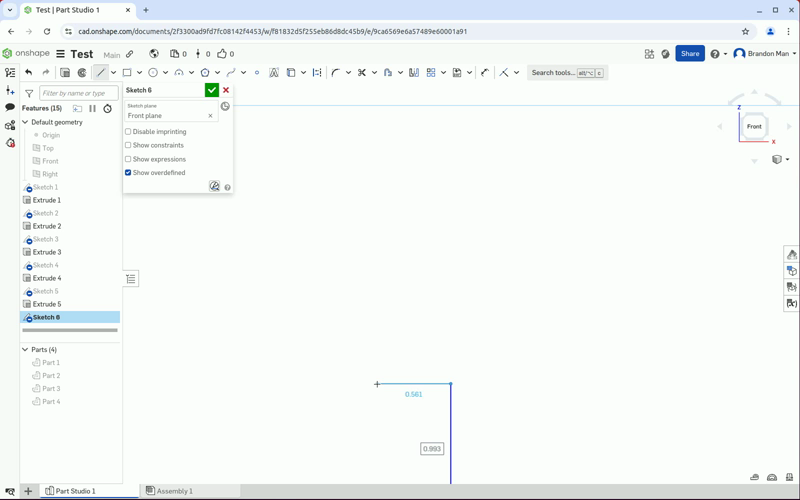
click(377, 383)
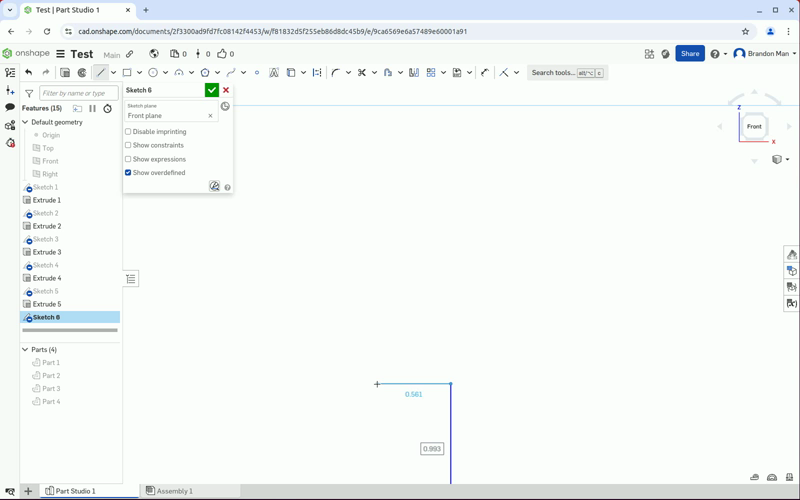
scroll(-6)
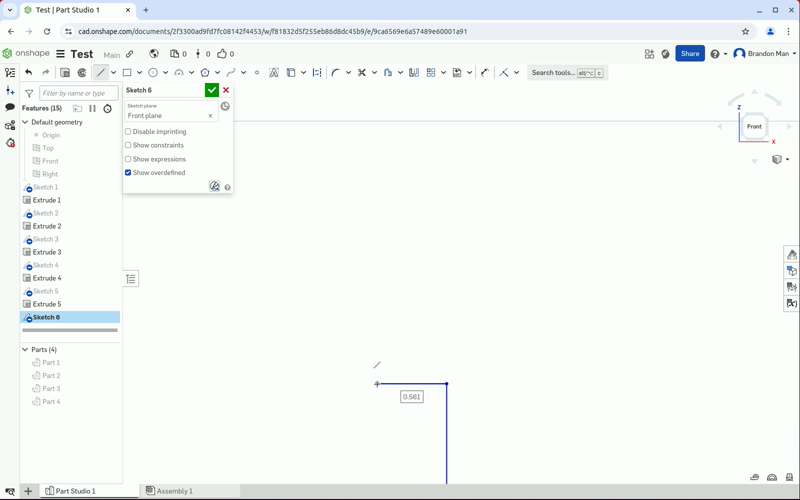
scroll(-6)
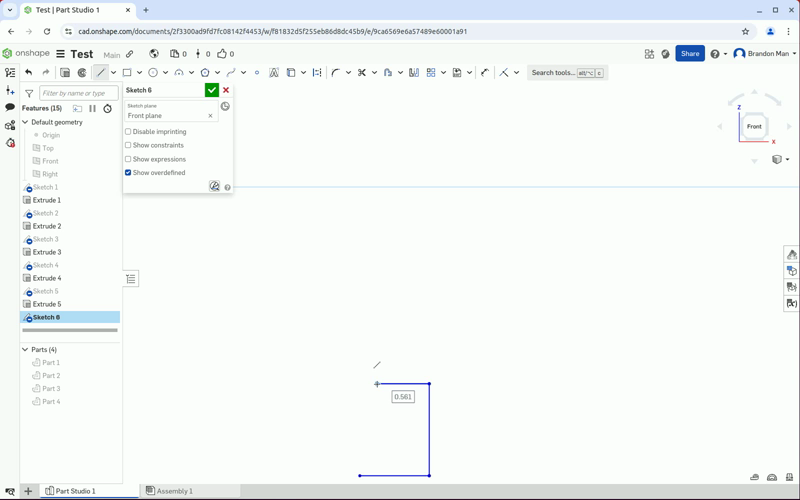
scroll(-6)
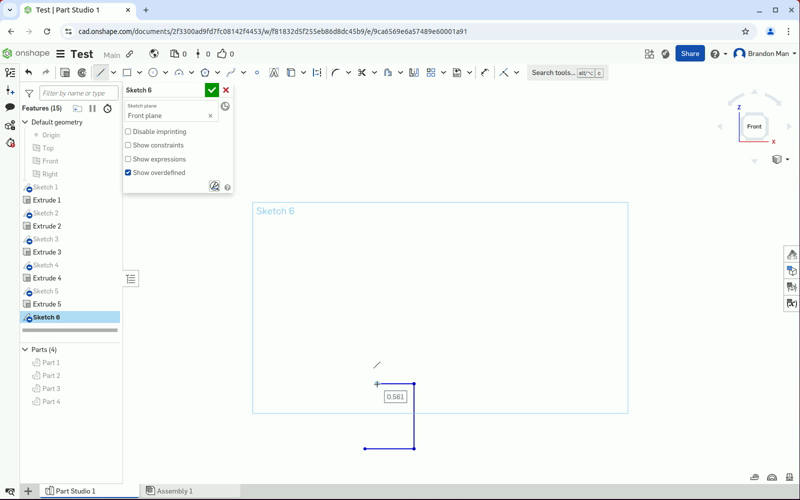
scroll(-6)
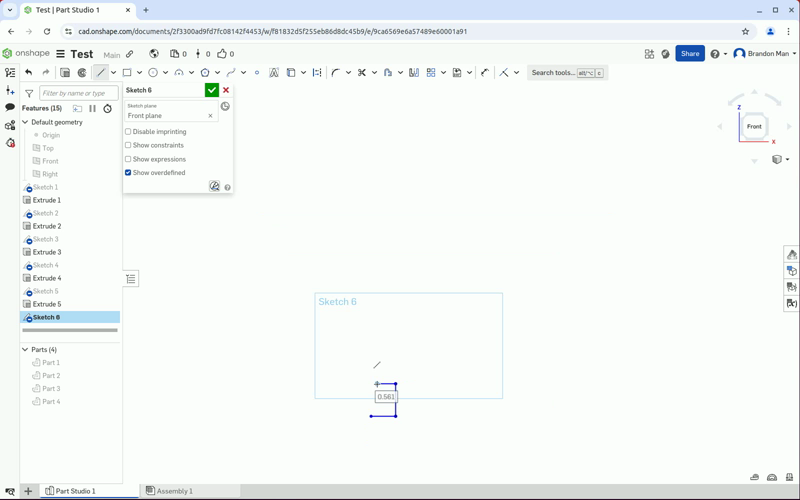
scroll(-6)
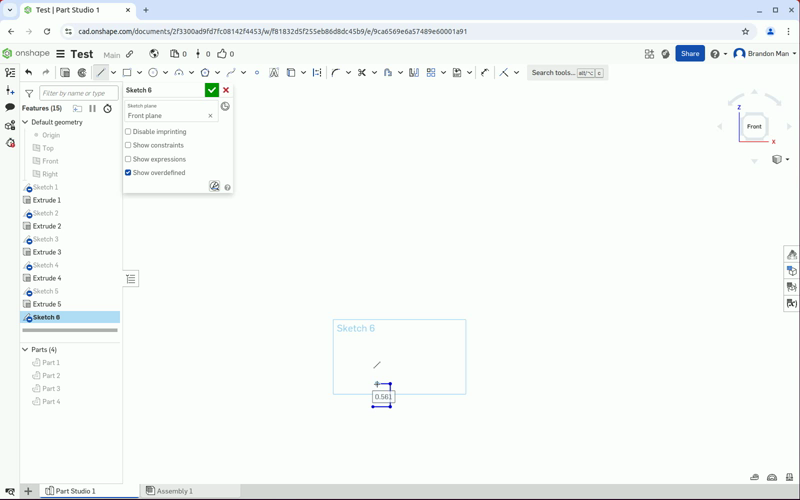
scroll(-6)
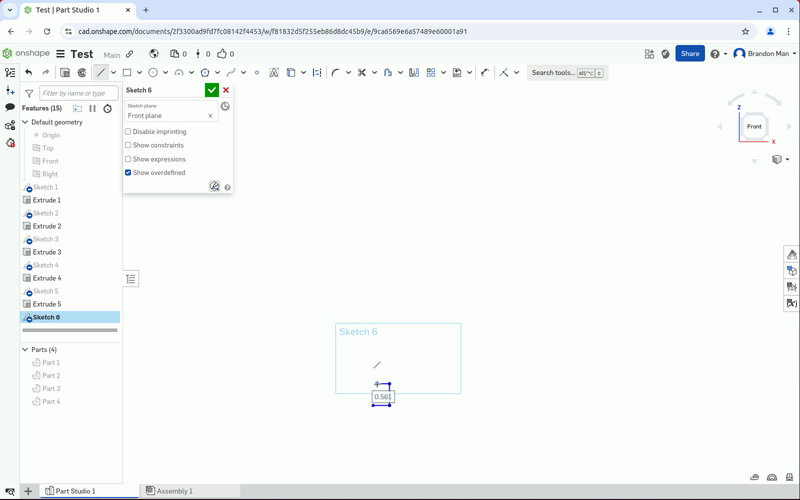
scroll(-6)
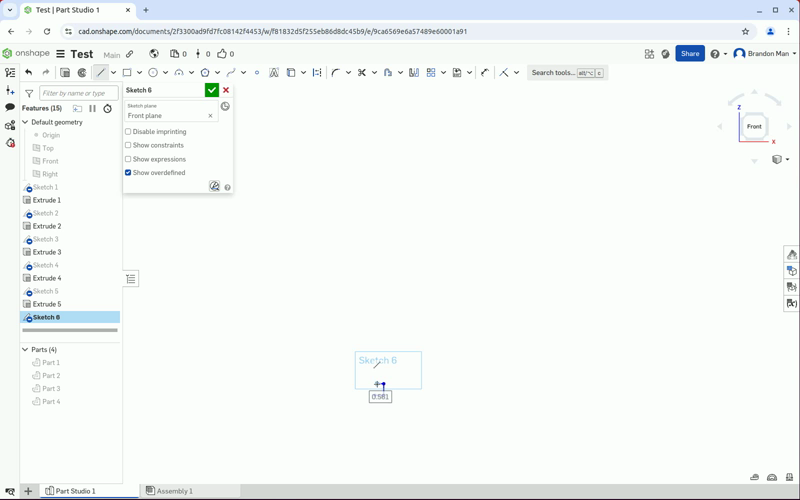
key_up(shift)
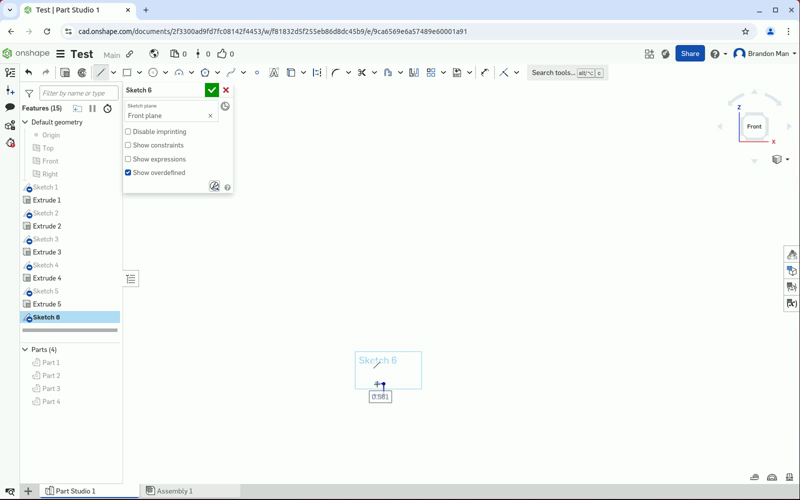
mouse_move(407, 383)
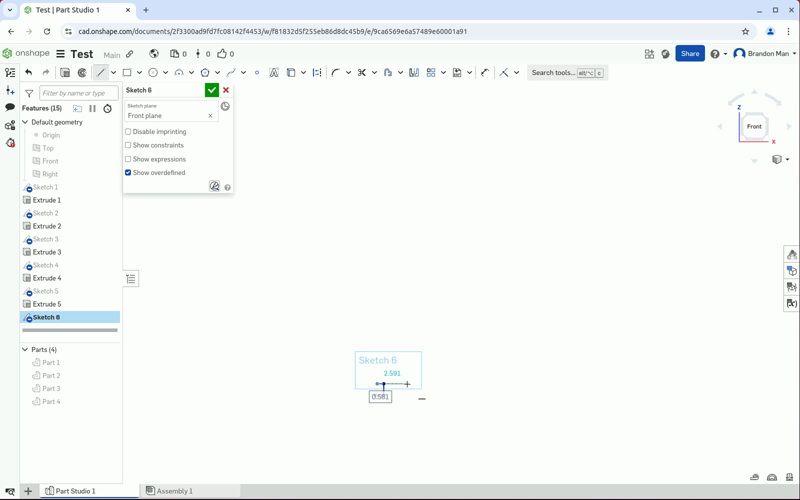
key_down(shift)
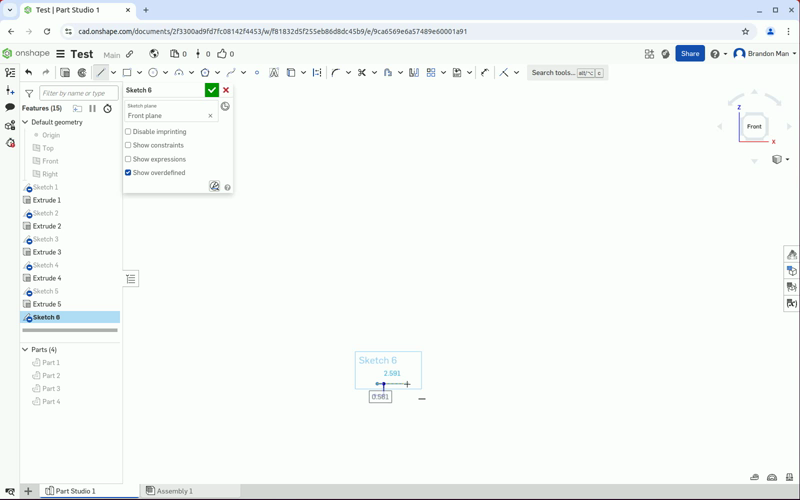
mouse_move(377, 395)
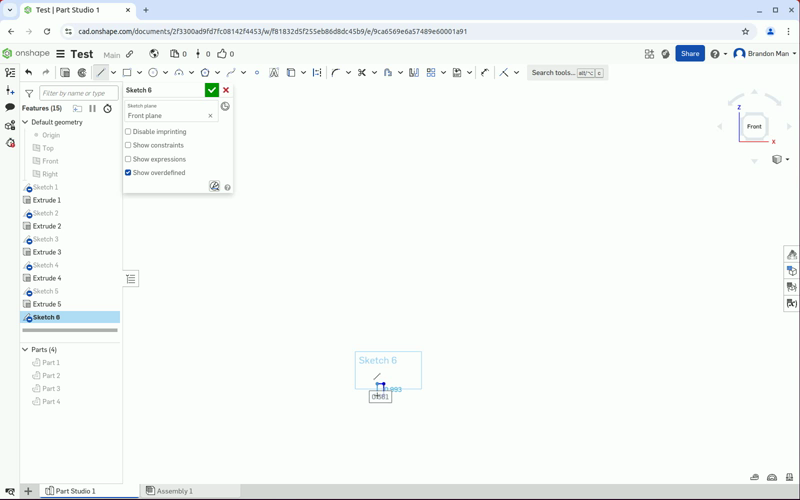
key_up(shift)
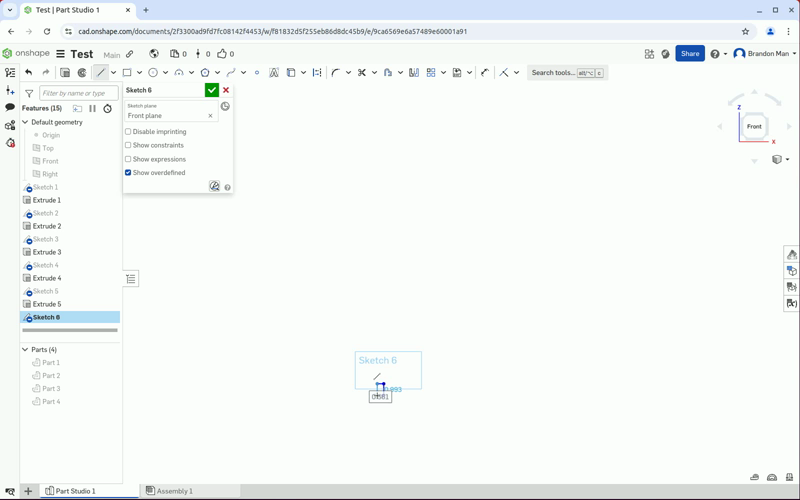
click(377, 395)
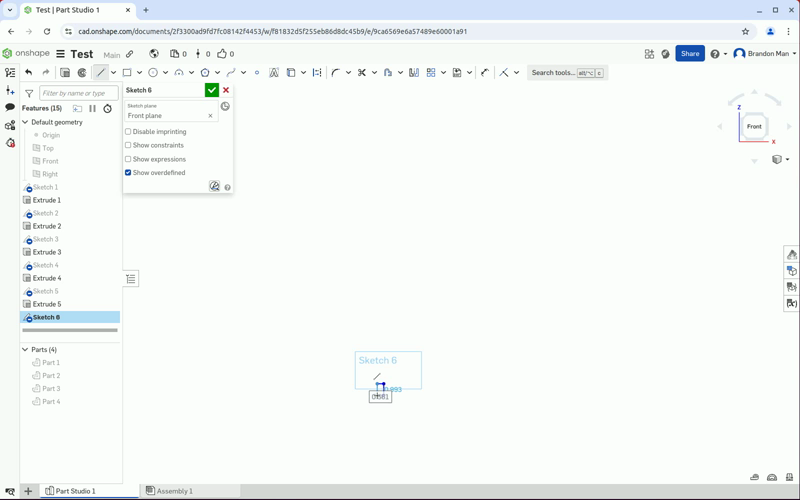
key(esc)
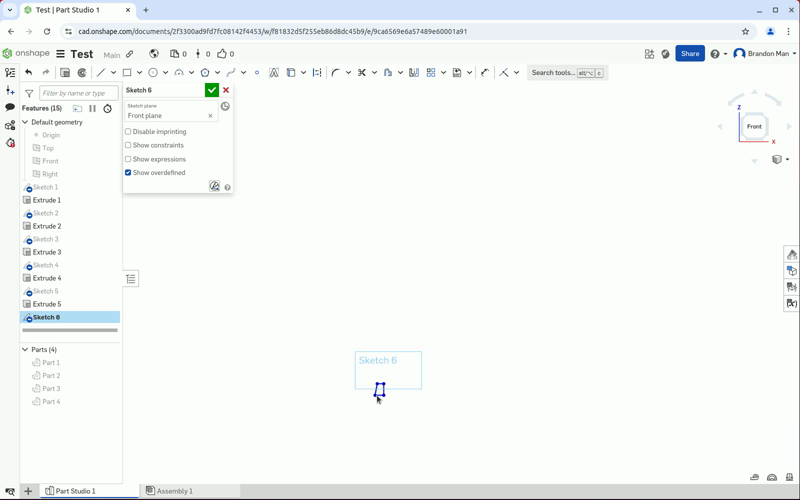
mouse_move(381, 390)
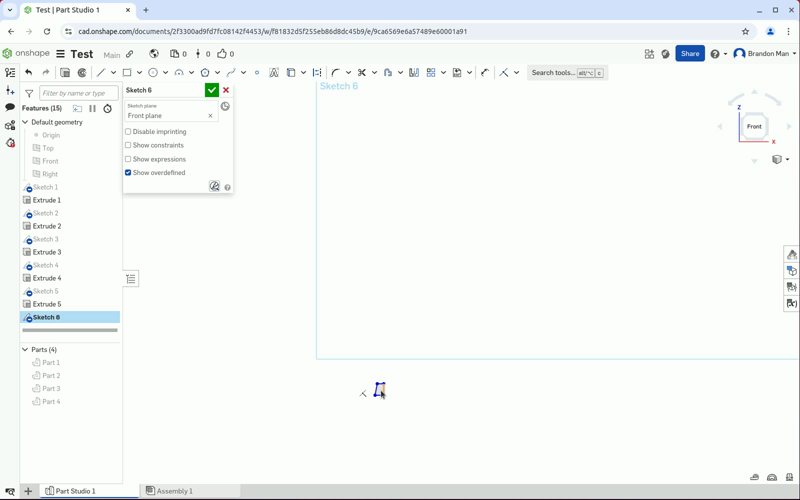
scroll(6)
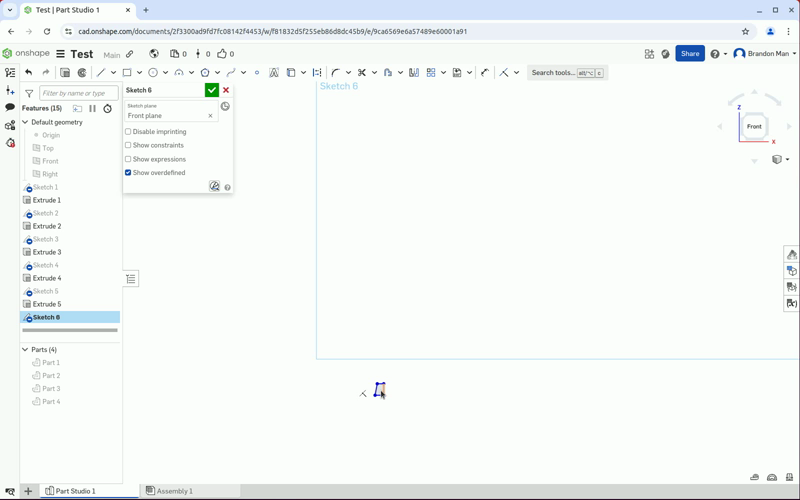
scroll(6)
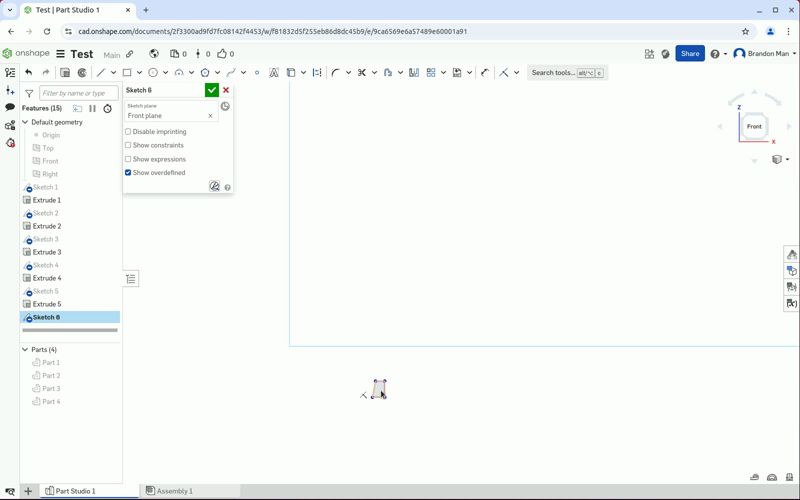
scroll(6)
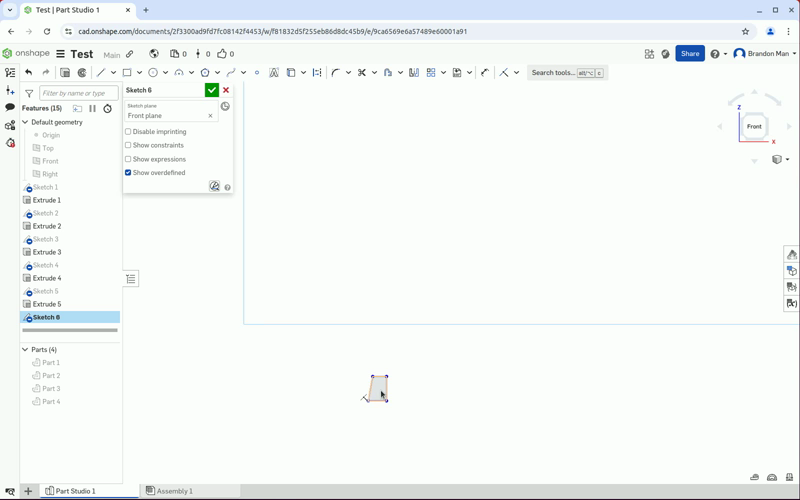
scroll(6)
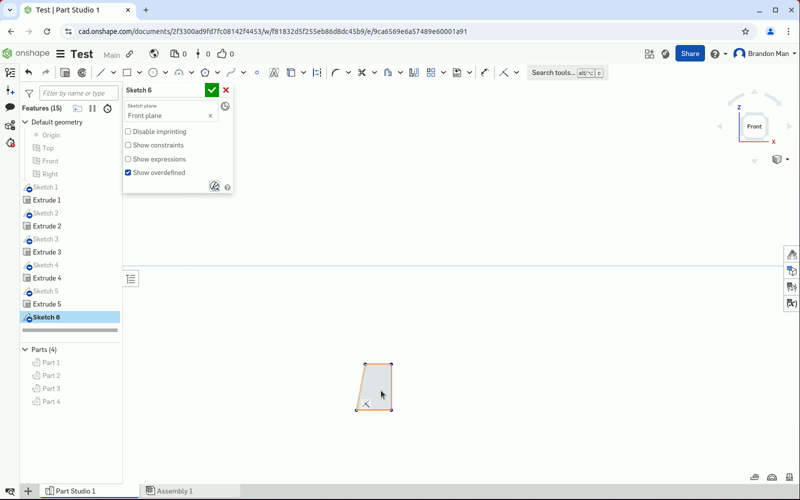
scroll(6)
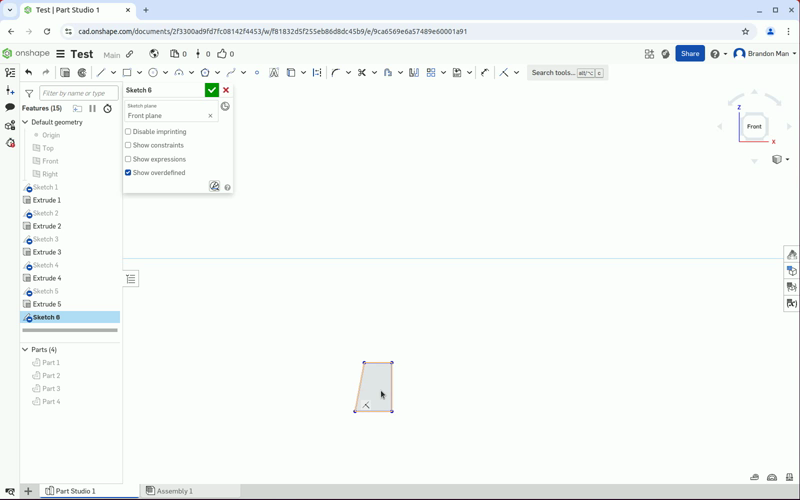
scroll(6)
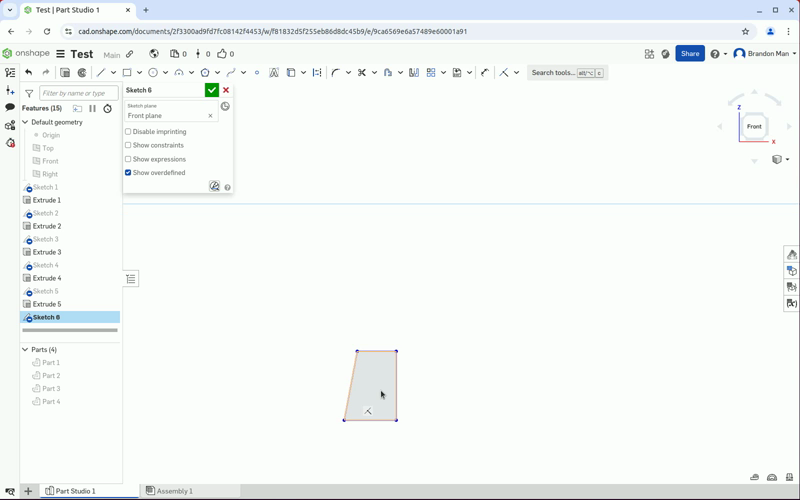
scroll(6)
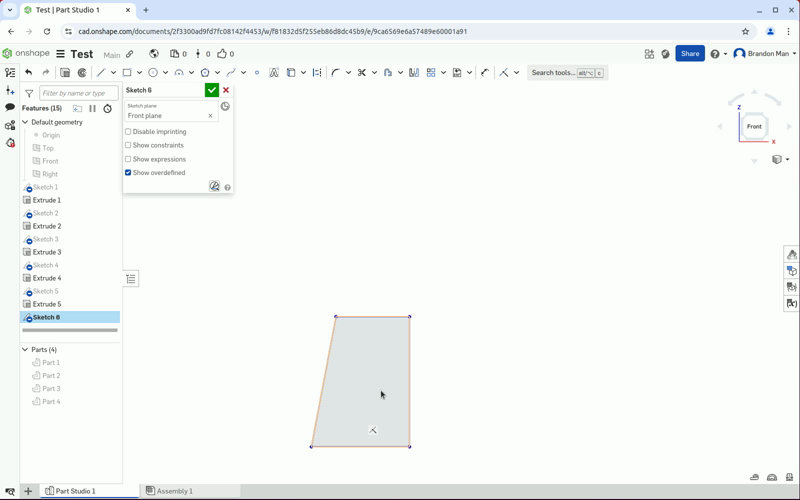
click(381, 390)
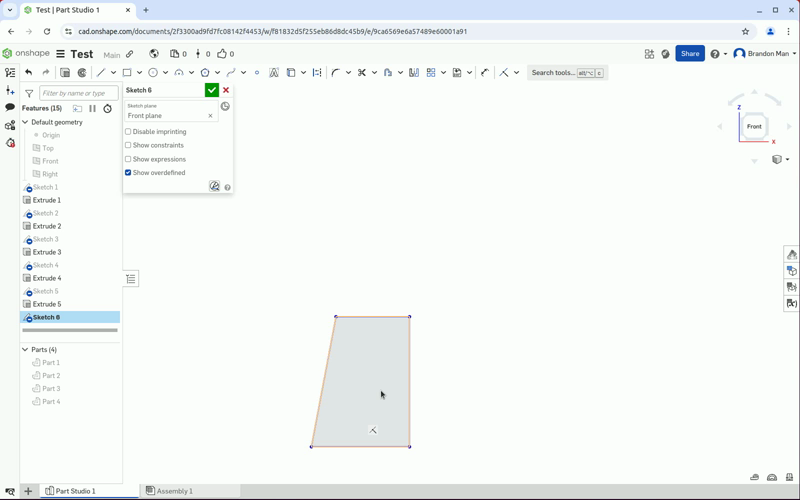
scroll(-6)
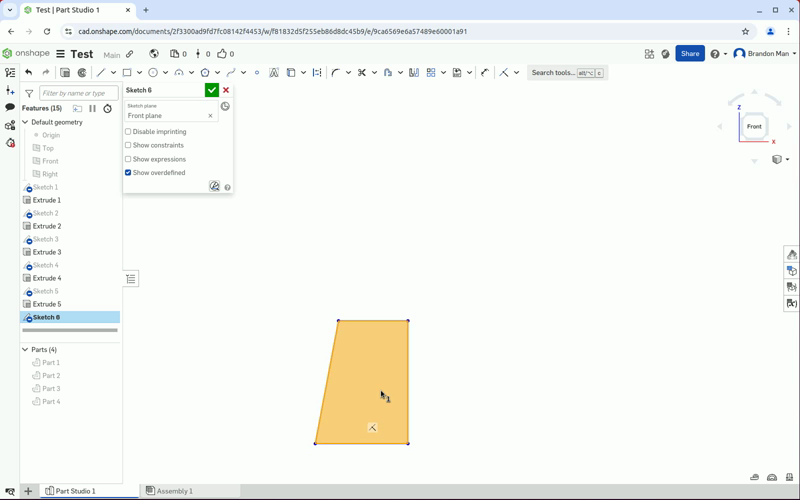
scroll(-6)
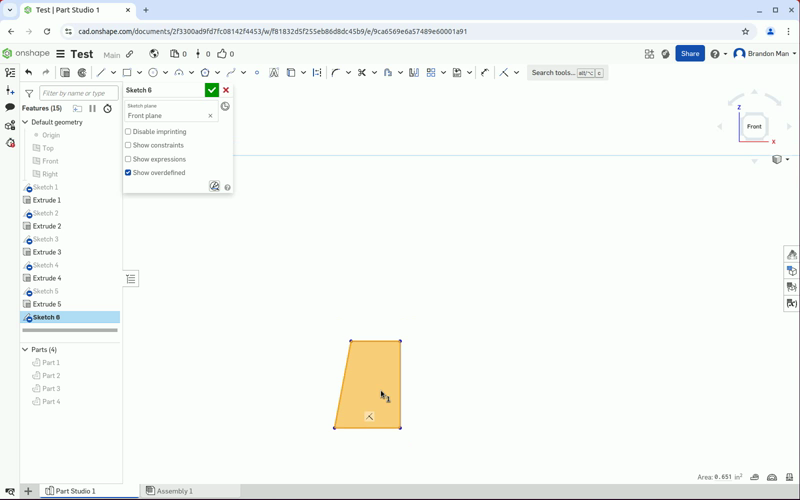
scroll(-6)
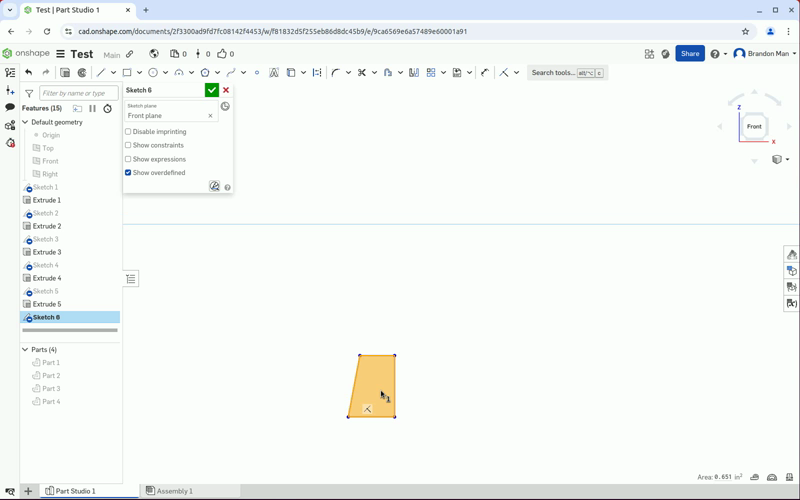
scroll(-6)
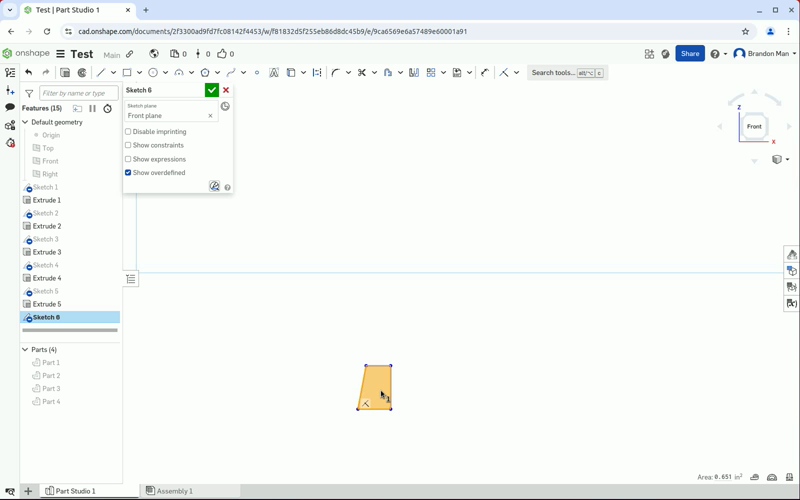
scroll(-6)
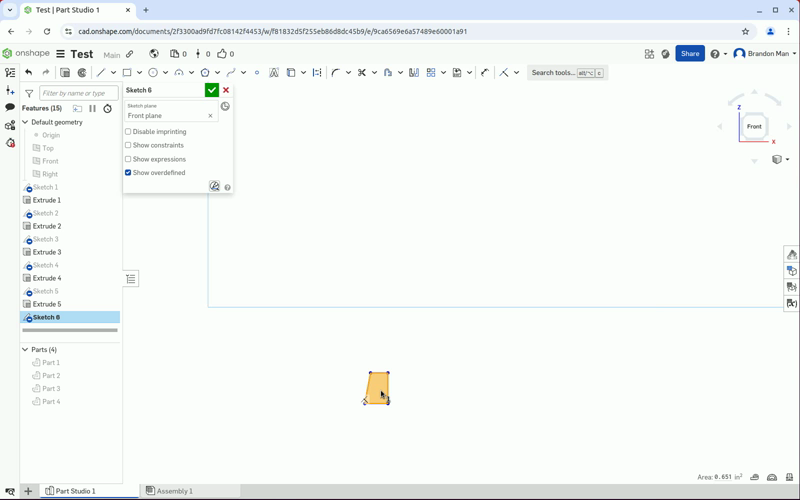
scroll(-6)
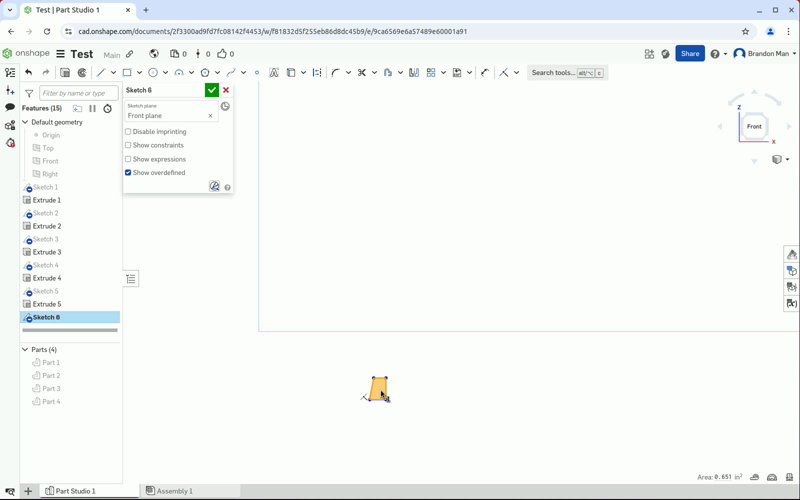
scroll(-6)
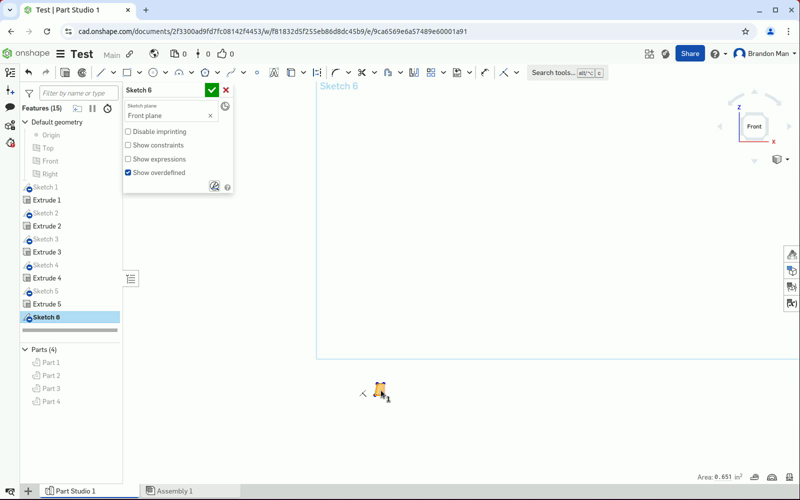
mouse_move(73, 352)
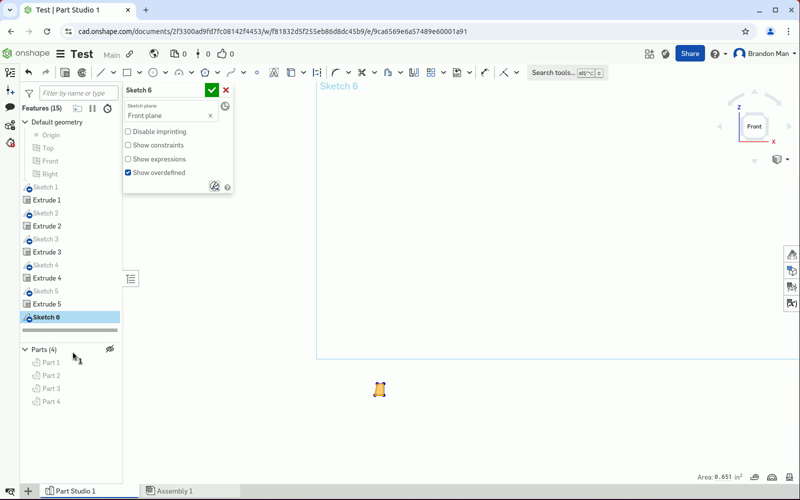
key(shift+y)
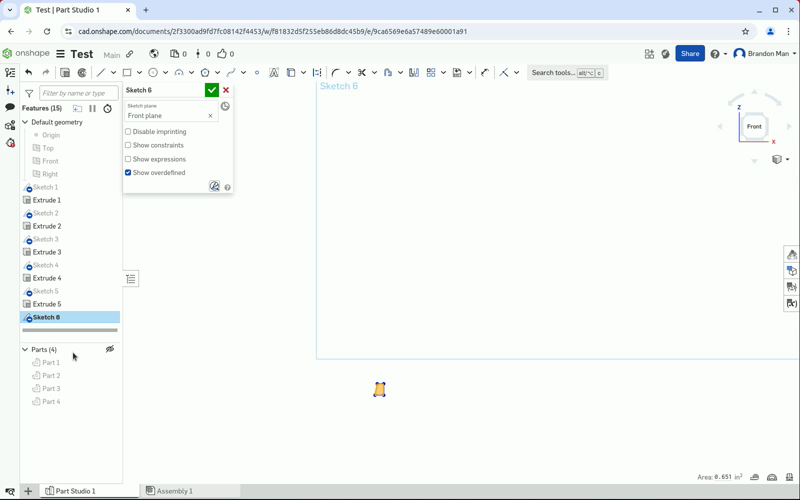
key(shift+e)
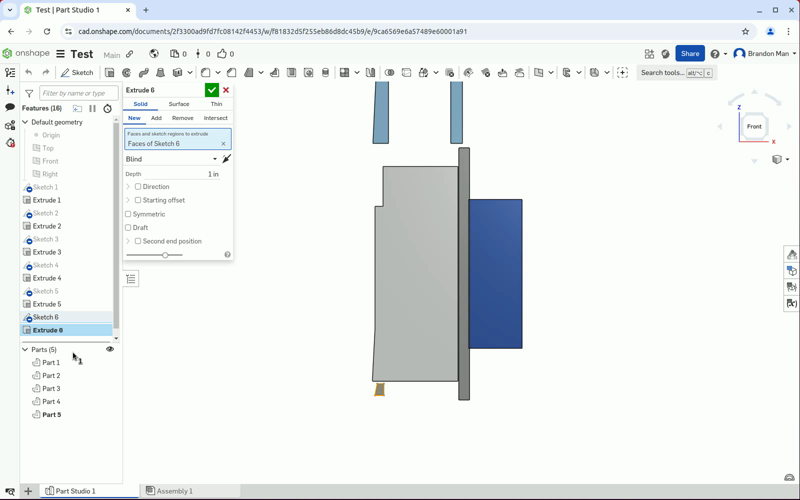
mouse_move(143, 106)
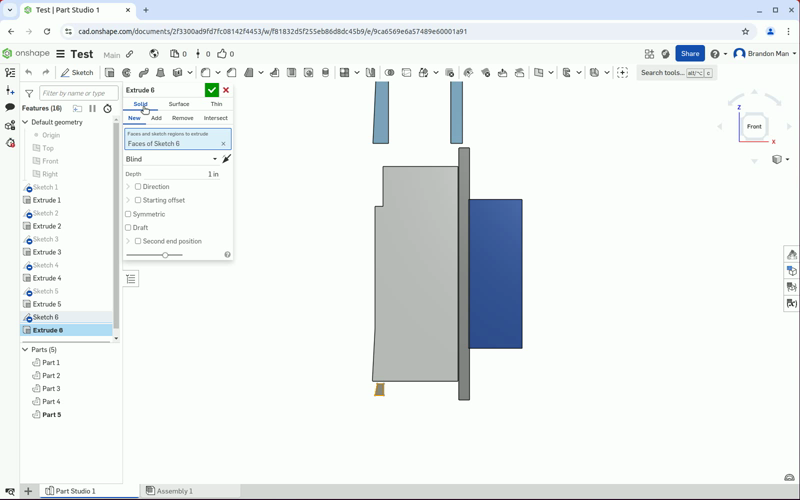
click(143, 106)
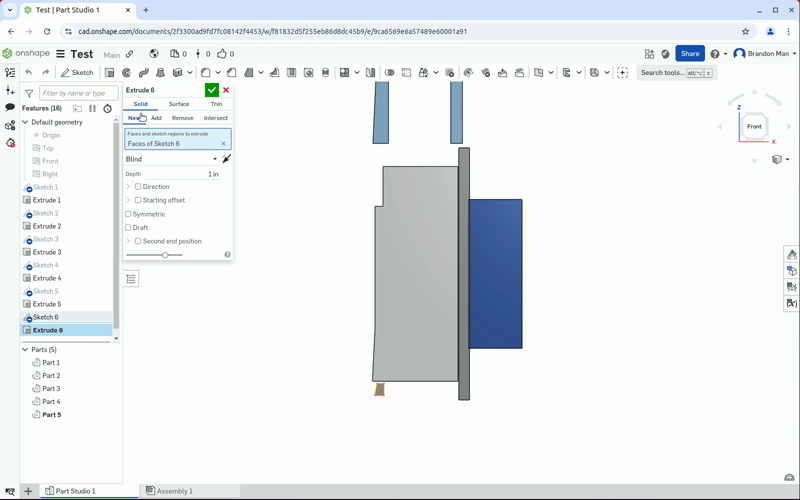
mouse_move(137, 120)
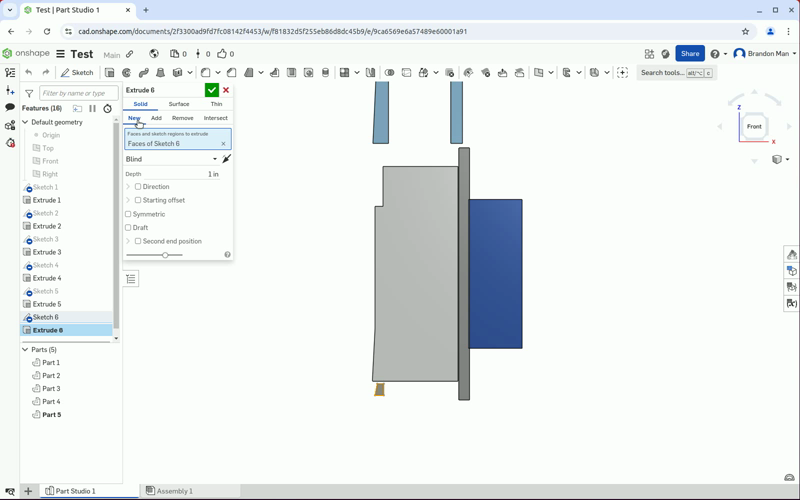
click(137, 120)
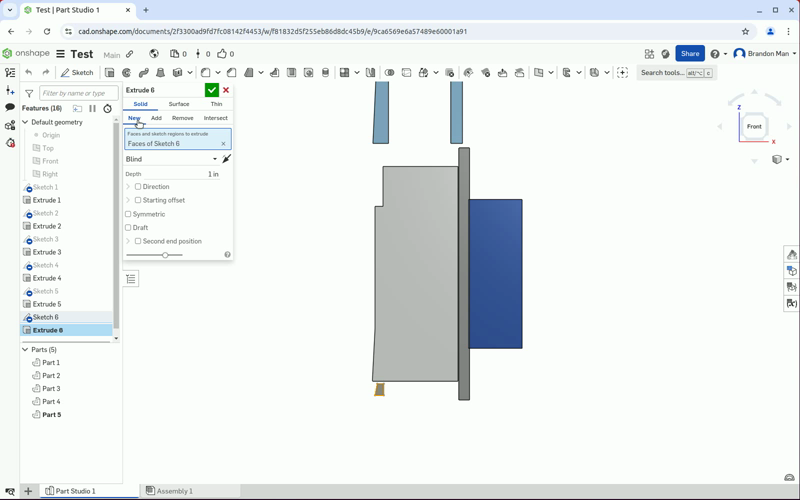
key(tab, 4)
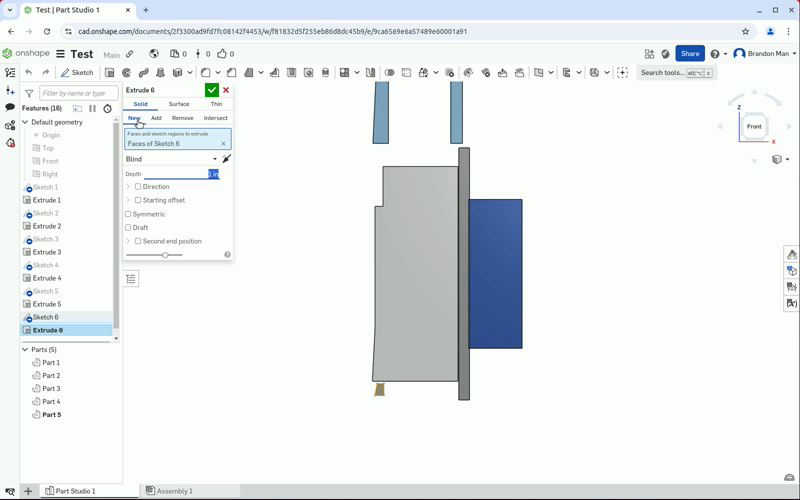
text(-18.294)
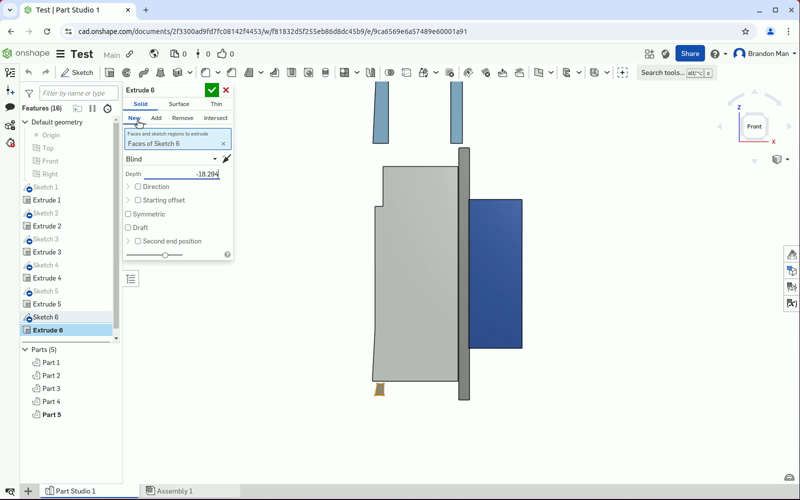
key(enter)
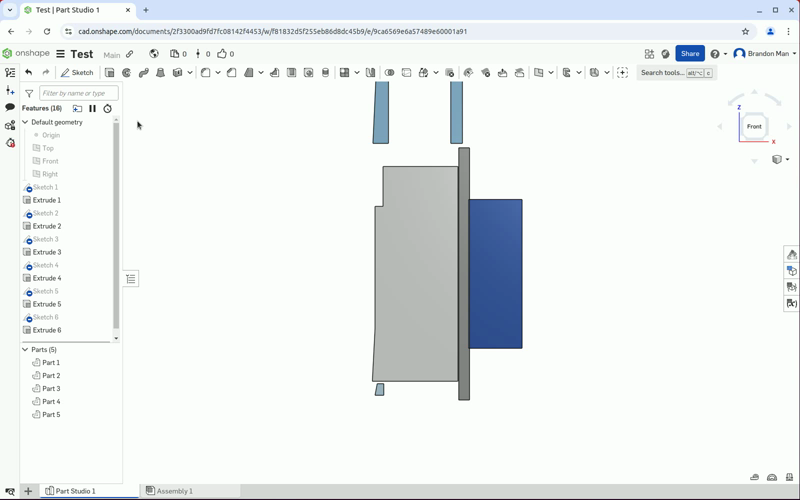
key(shift+h)
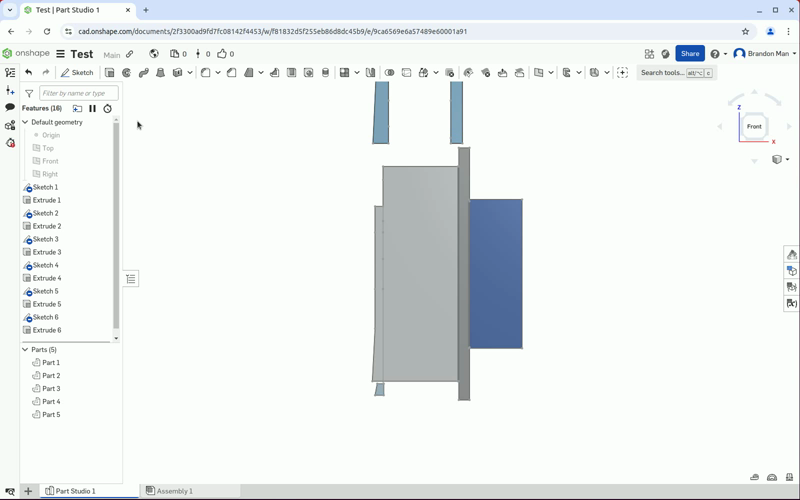
key(shift+h)
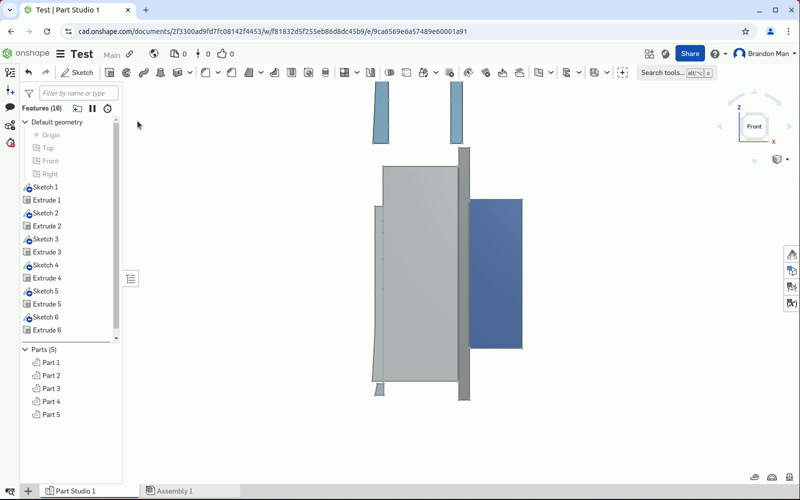
key(shift+7)
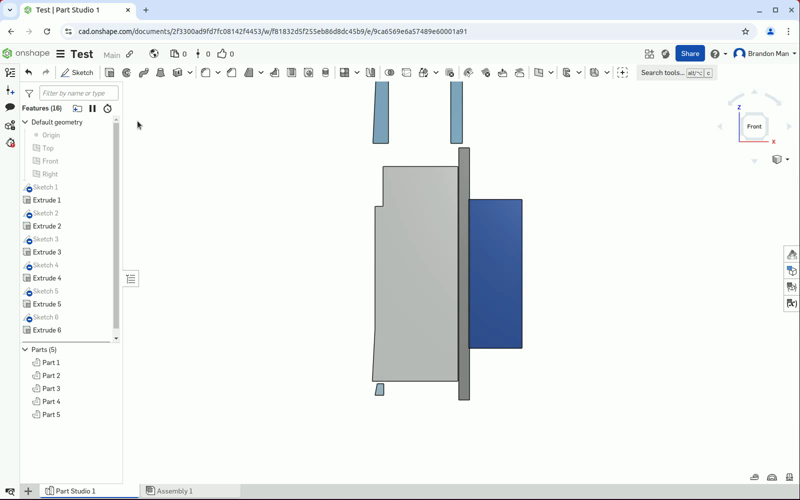
key(left, 2)
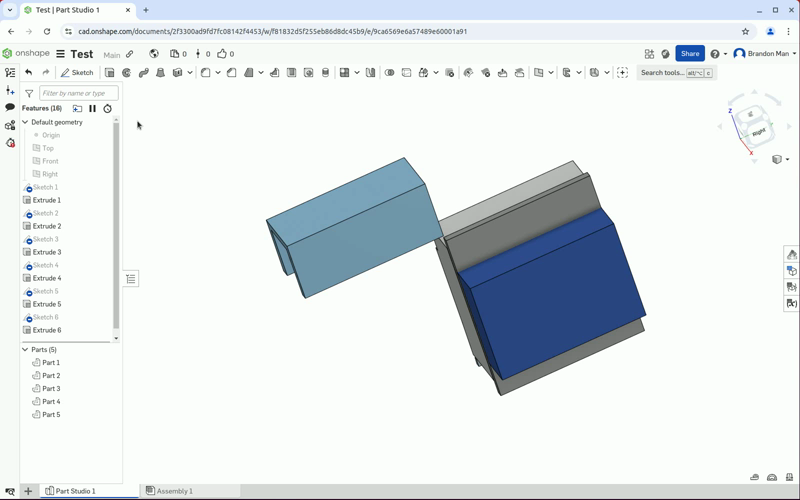
key(down, 2)
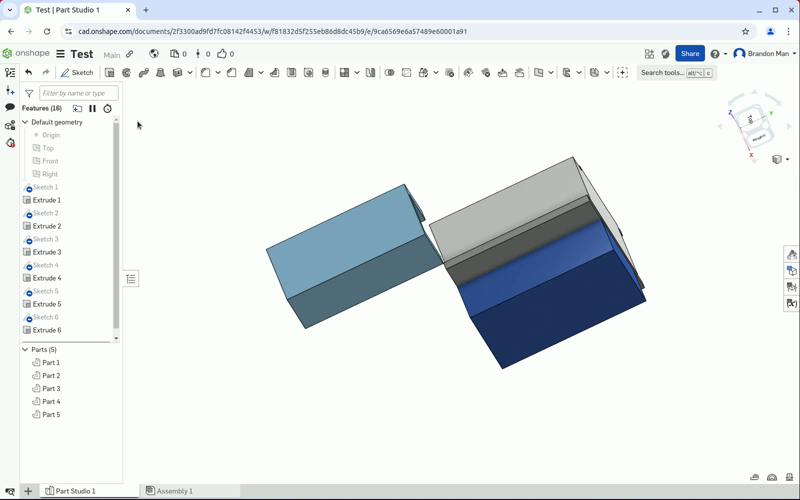
key(up, 2)
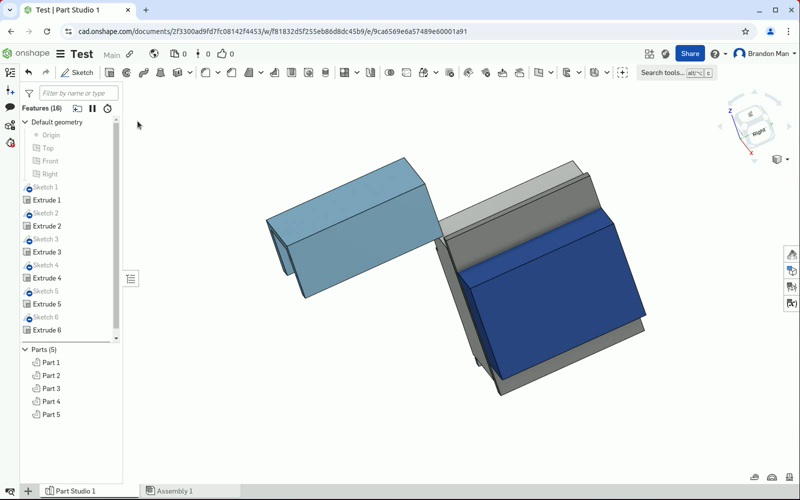
key(right, 2)
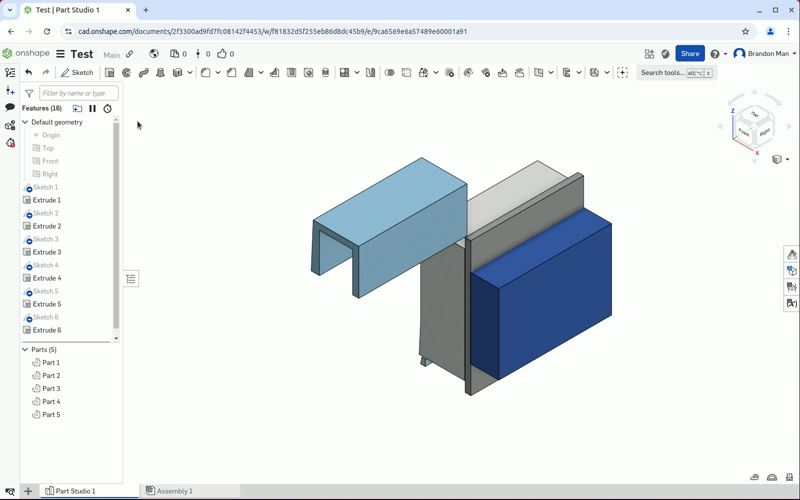
mouse_move(69, 189)
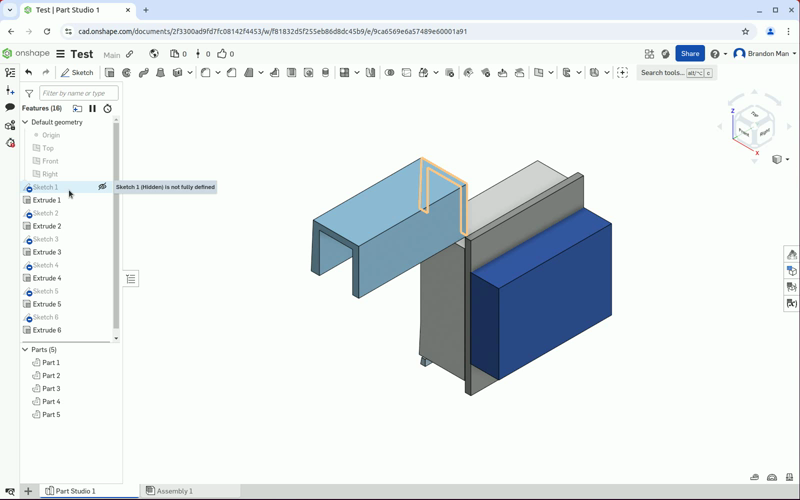
click(69, 189)